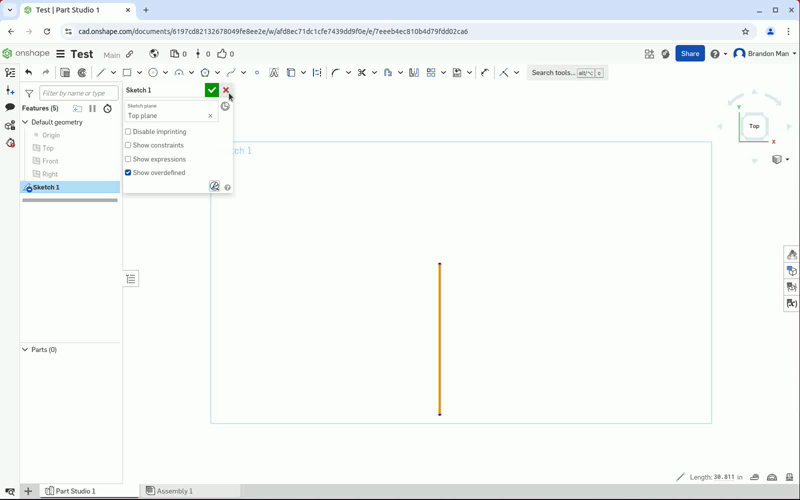
key(shift+h)
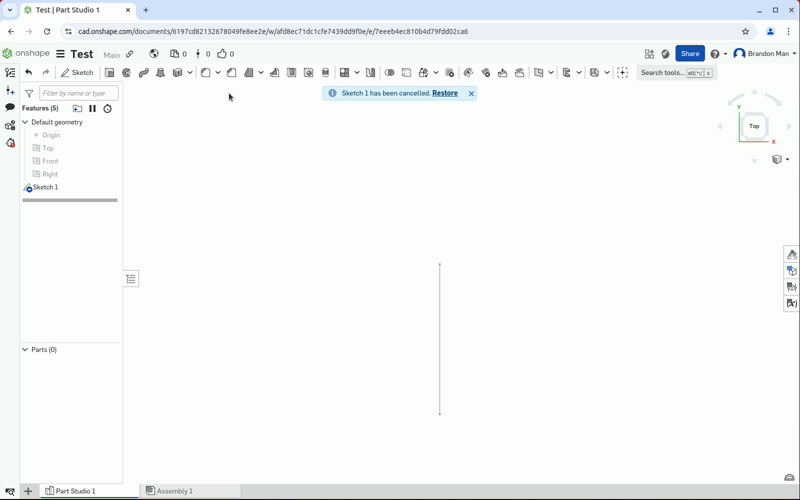
mouse_move(73, 352)
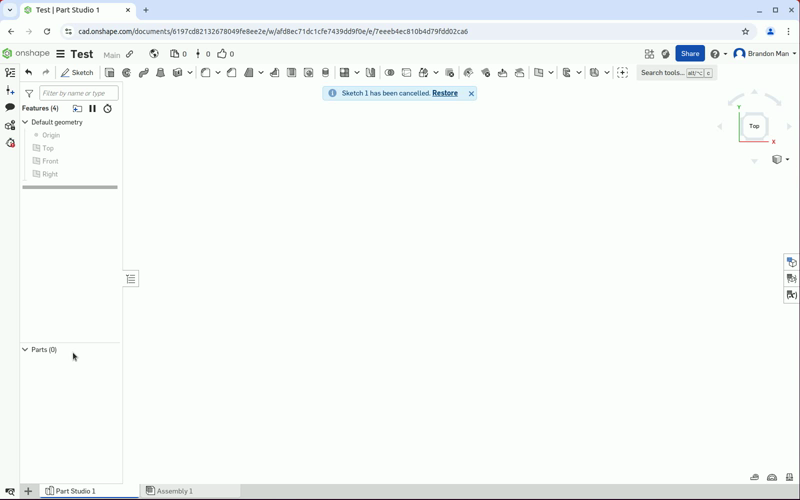
key(y)
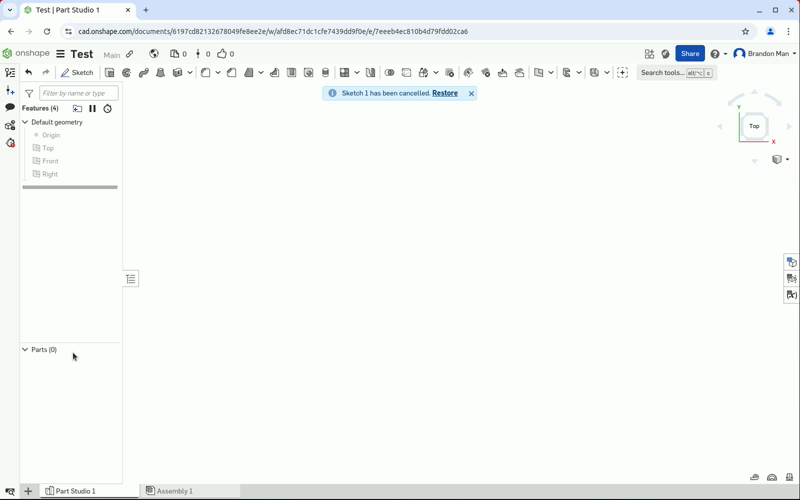
key(shift+p)
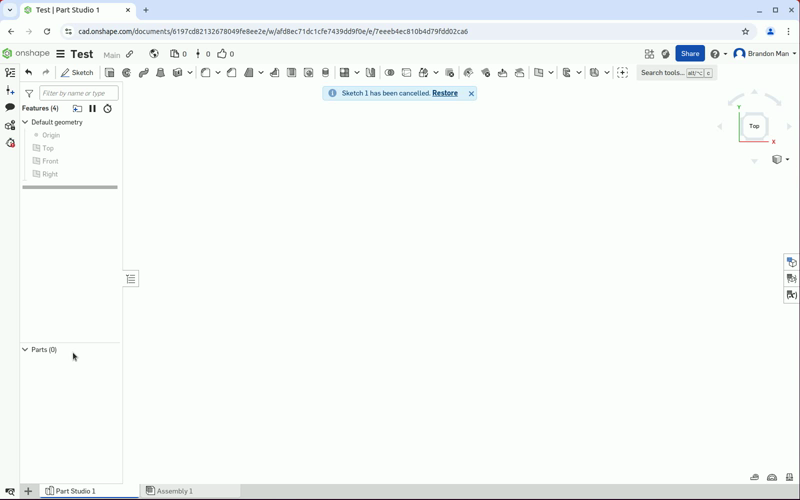
key(space)
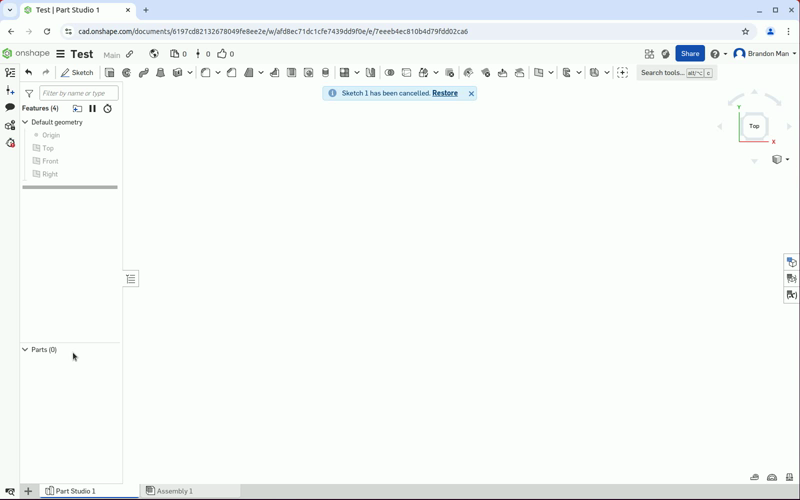
key_down(shift)
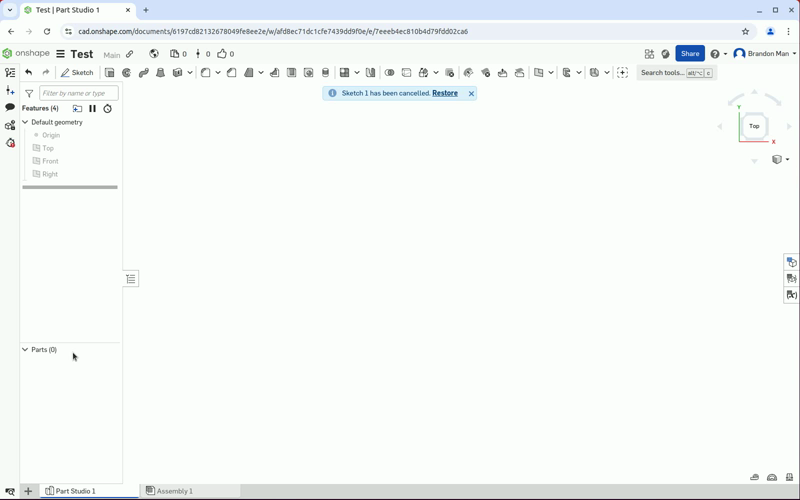
key(up)
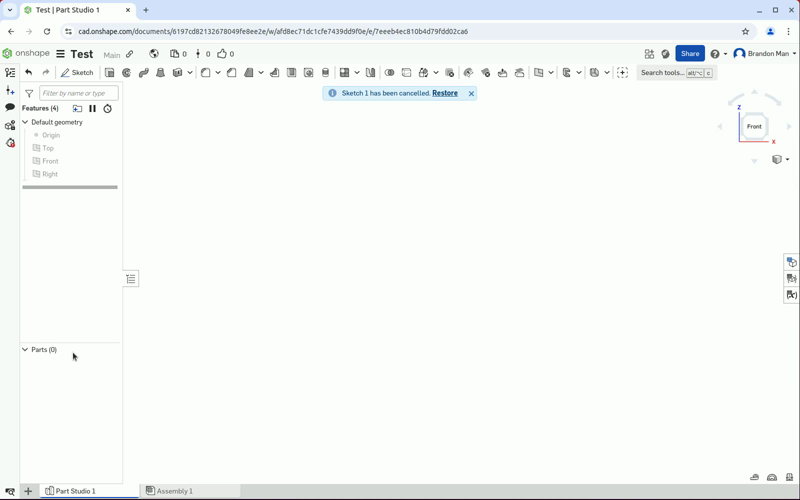
key_up(shift)
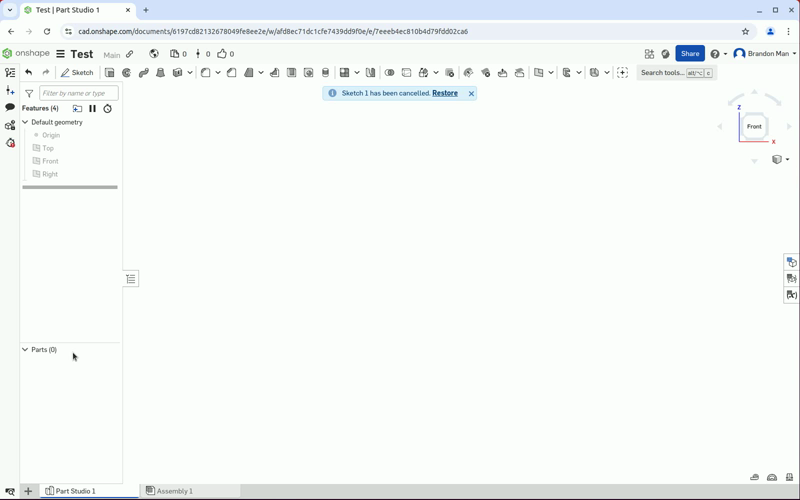
mouse_move(73, 352)
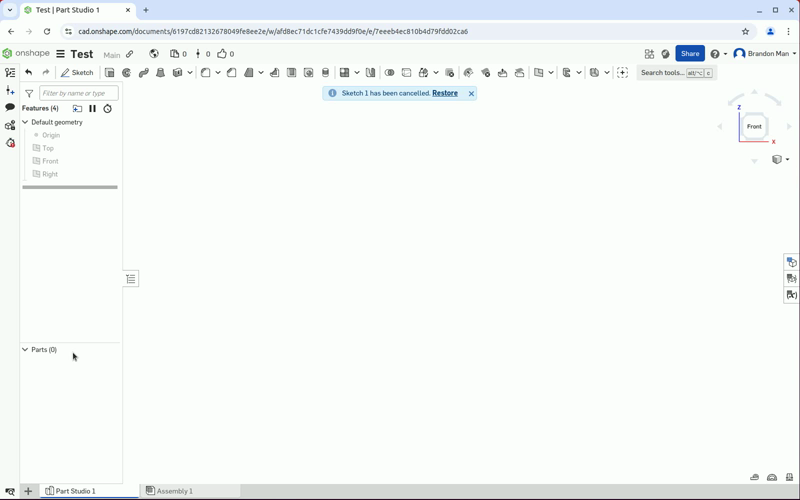
key(shift+y)
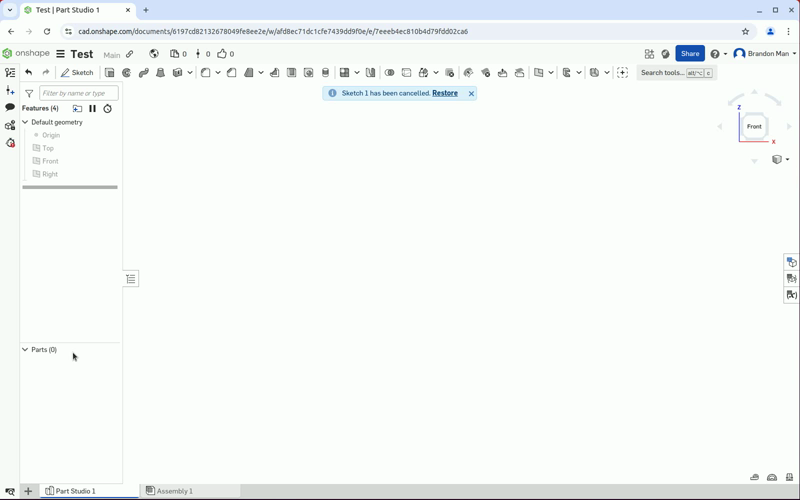
key(shift+s)
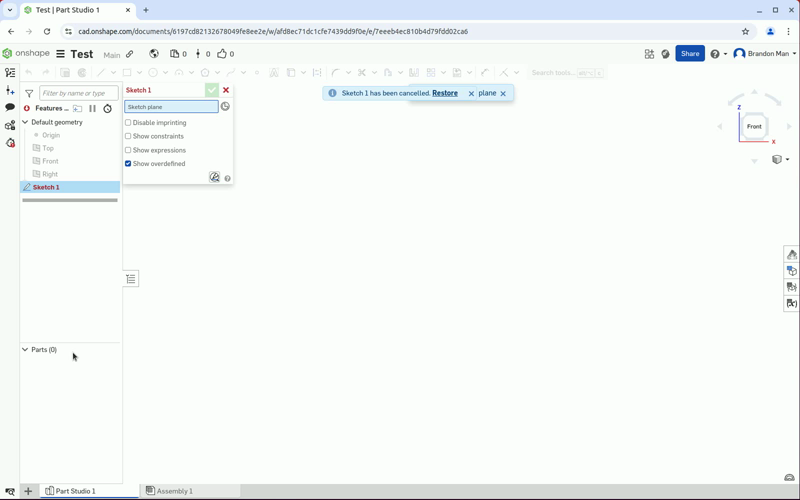
mouse_move(73, 163)
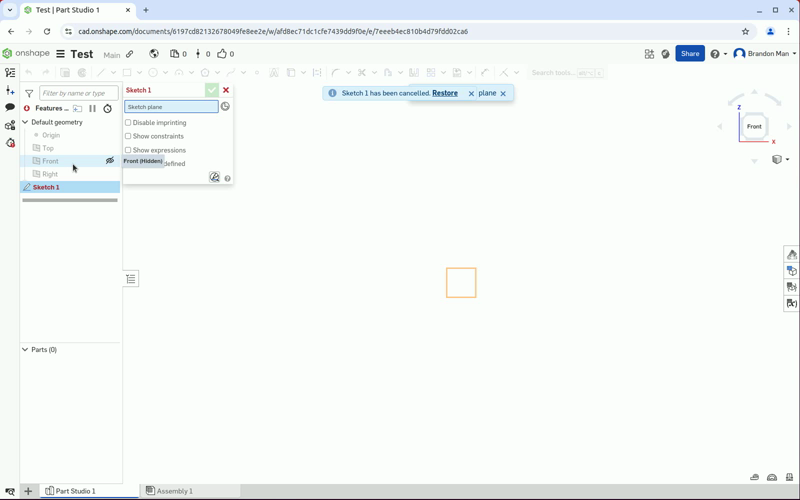
click(73, 163)
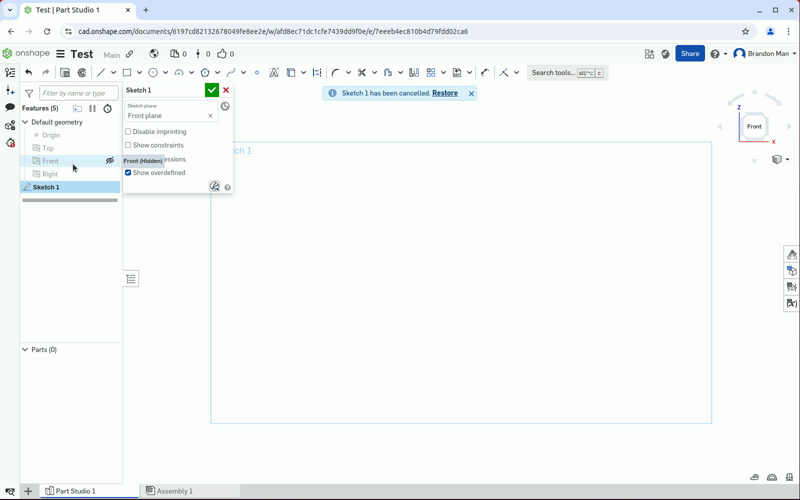
mouse_move(73, 352)
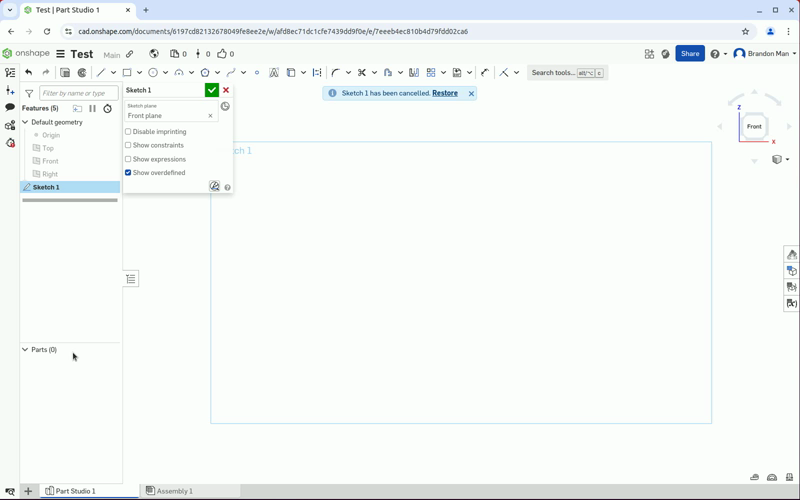
key(y)
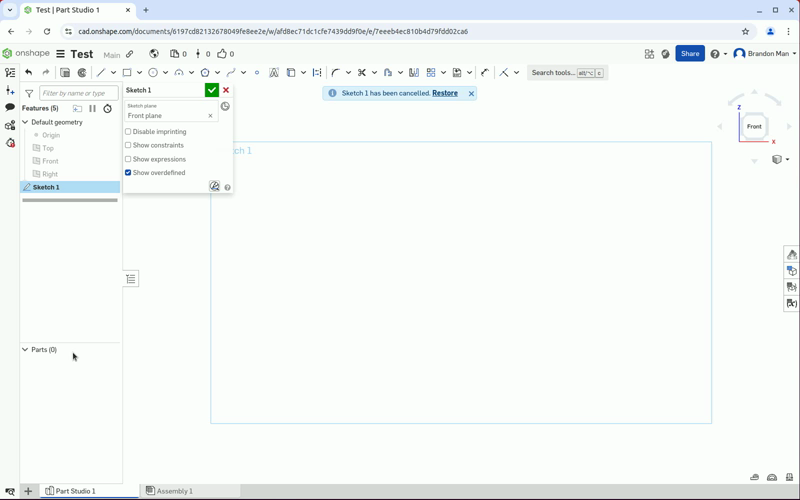
key(l)
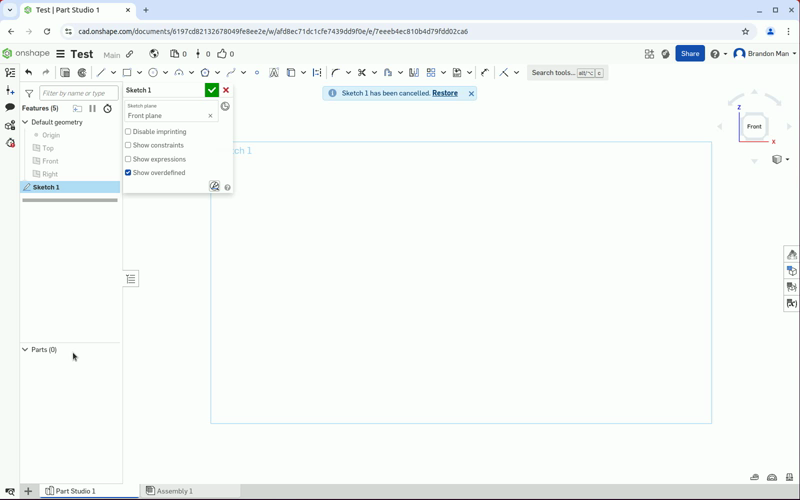
key_down(shift)
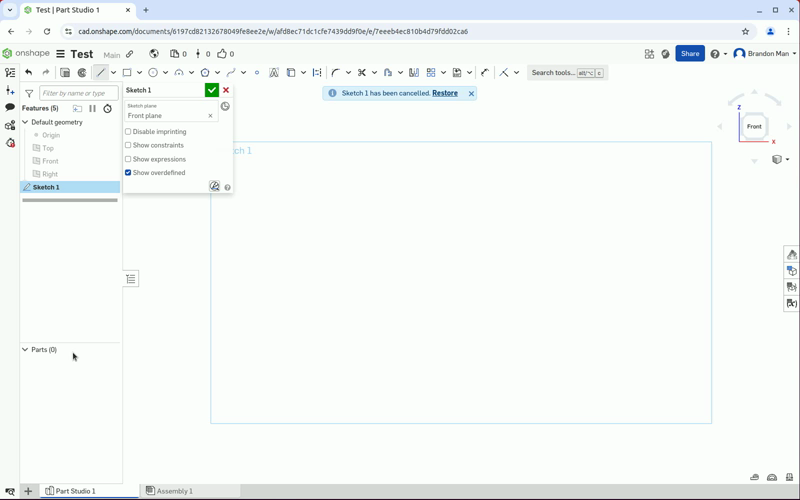
mouse_move(348, 395)
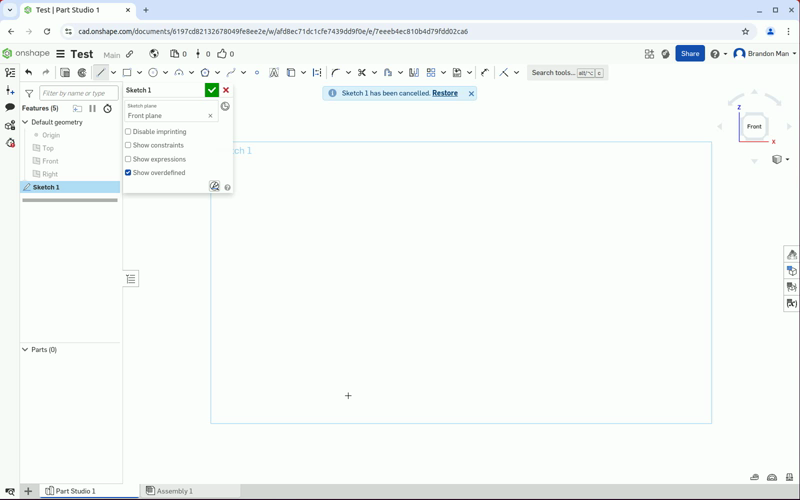
click(348, 395)
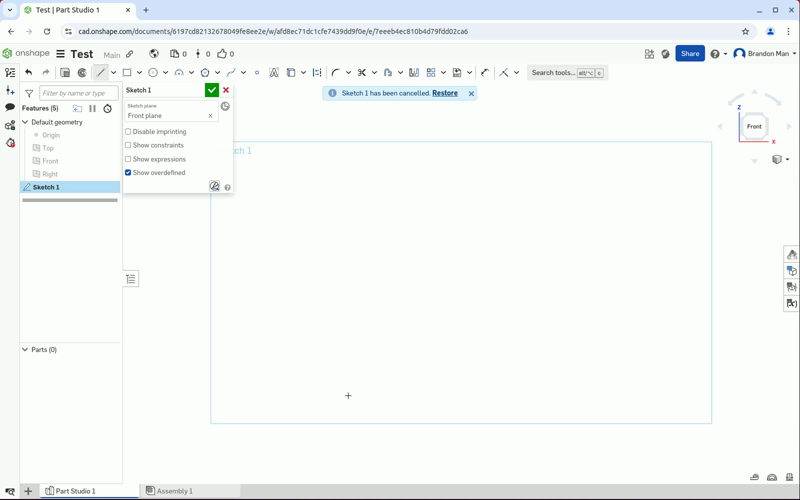
key_up(shift)
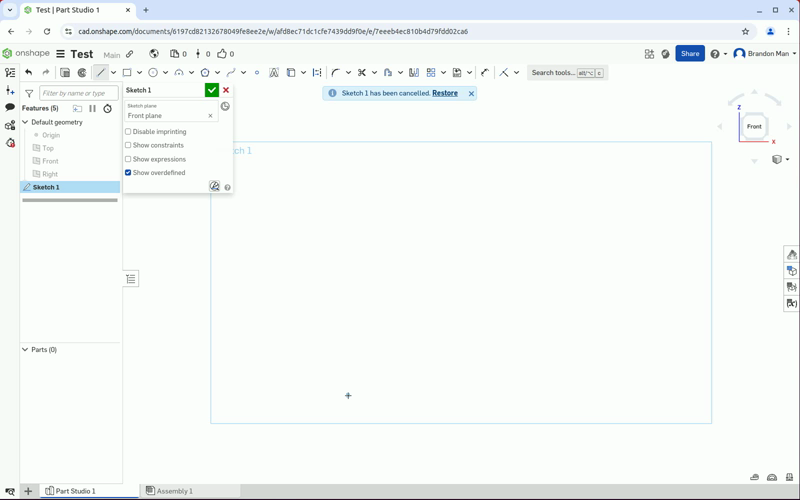
key_down(shift)
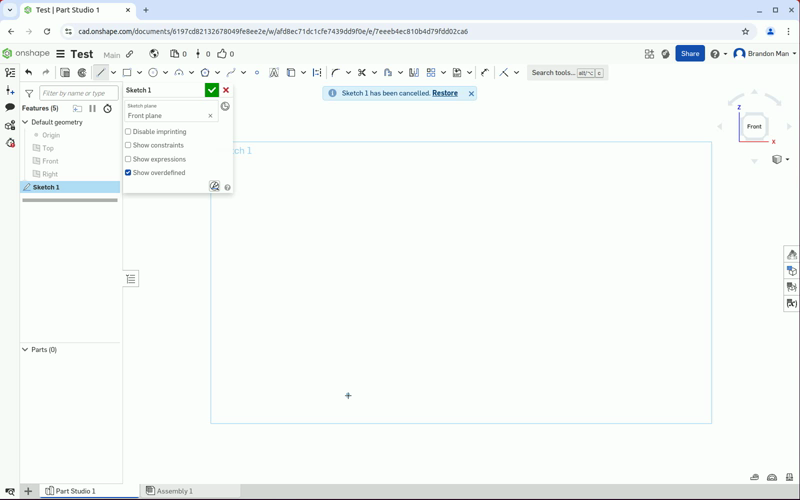
mouse_move(572, 395)
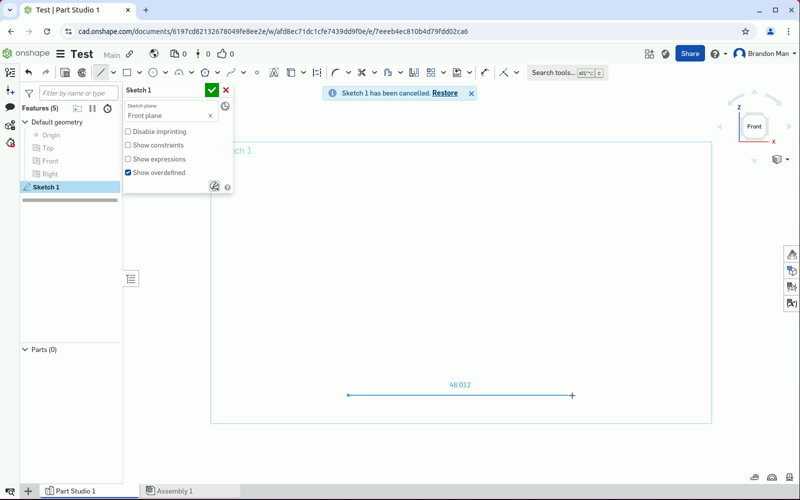
click(572, 395)
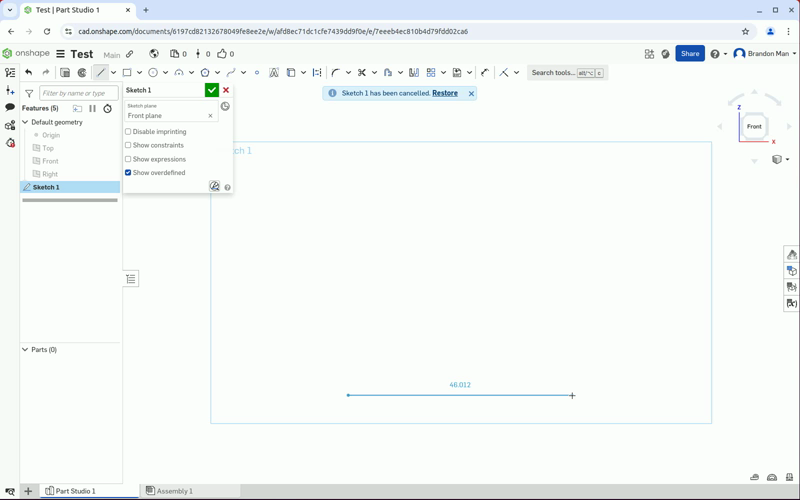
key_up(shift)
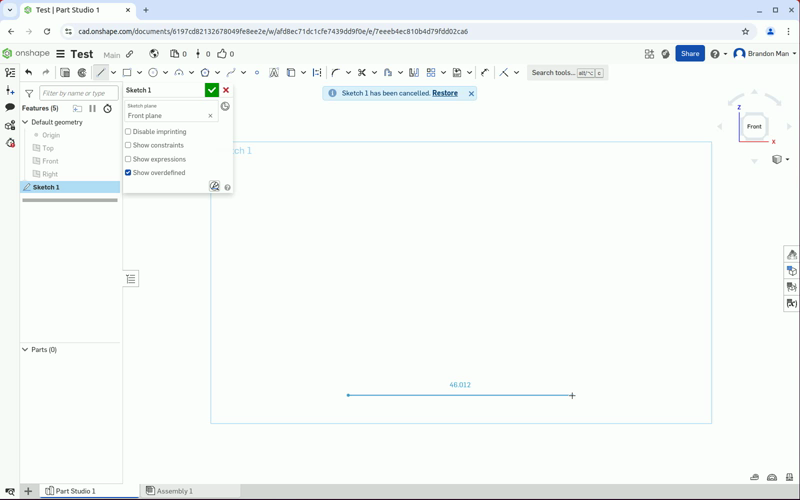
key_down(shift)
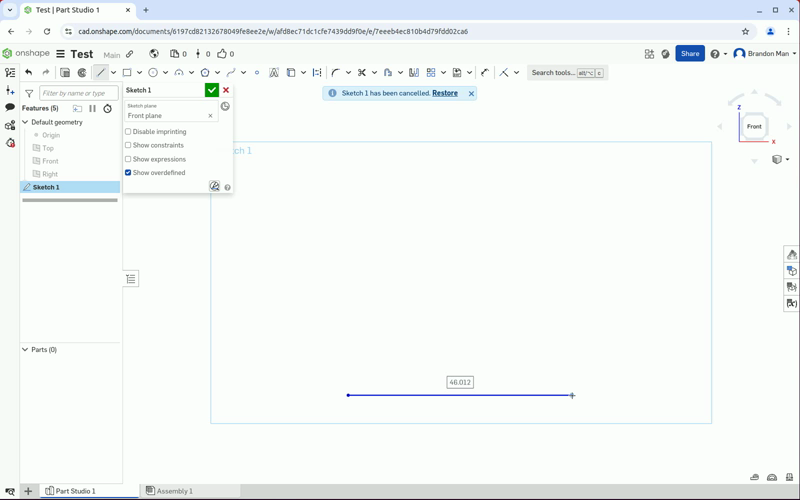
mouse_move(572, 171)
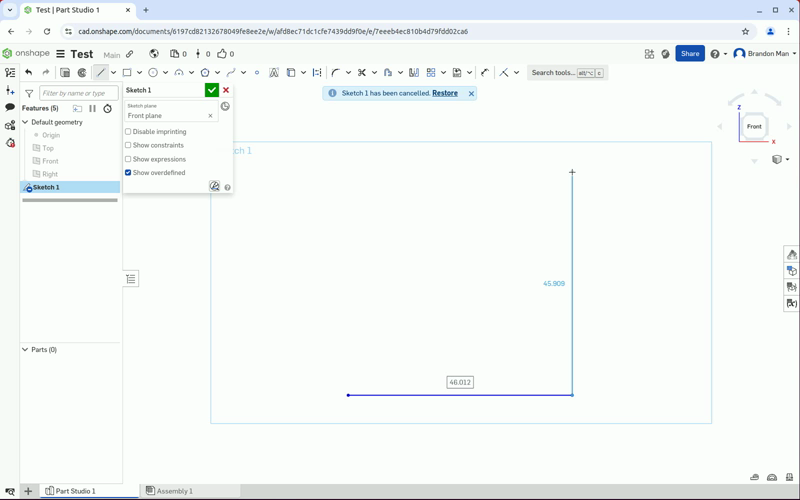
click(572, 171)
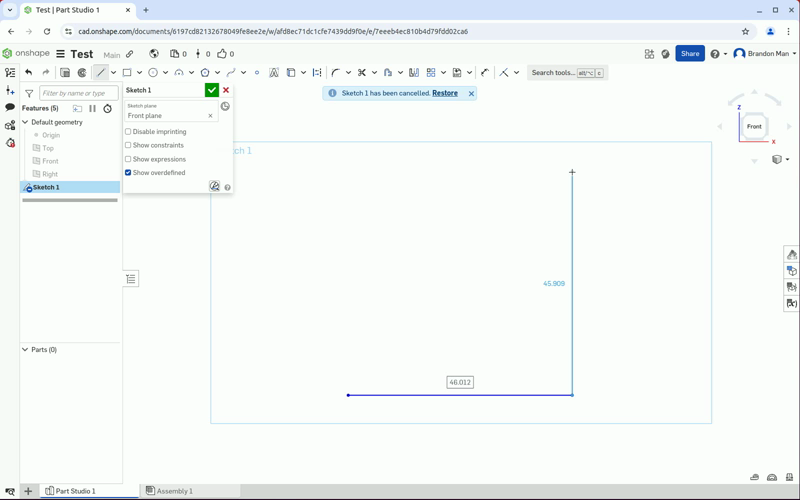
key_up(shift)
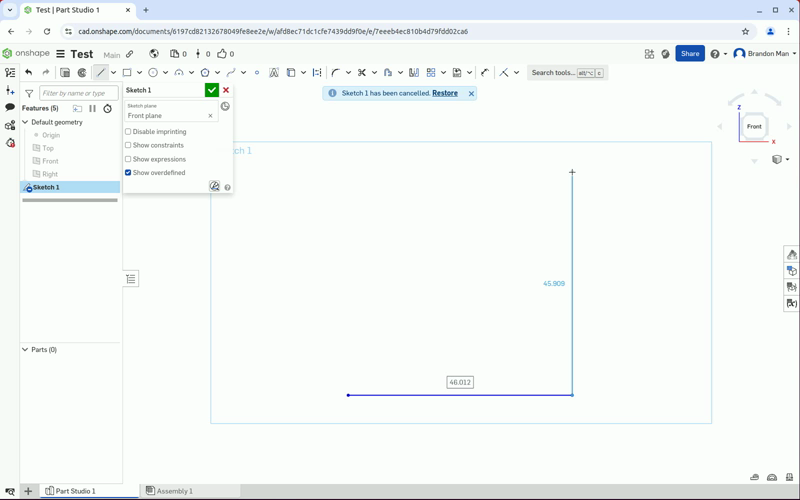
key_down(shift)
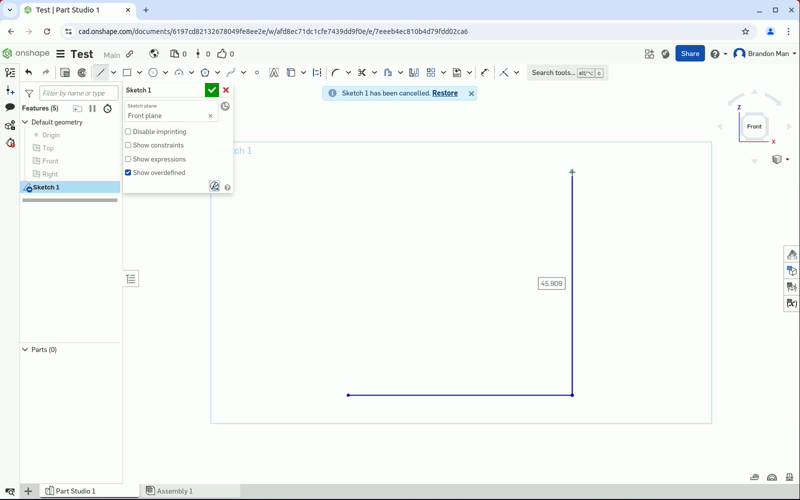
mouse_move(348, 171)
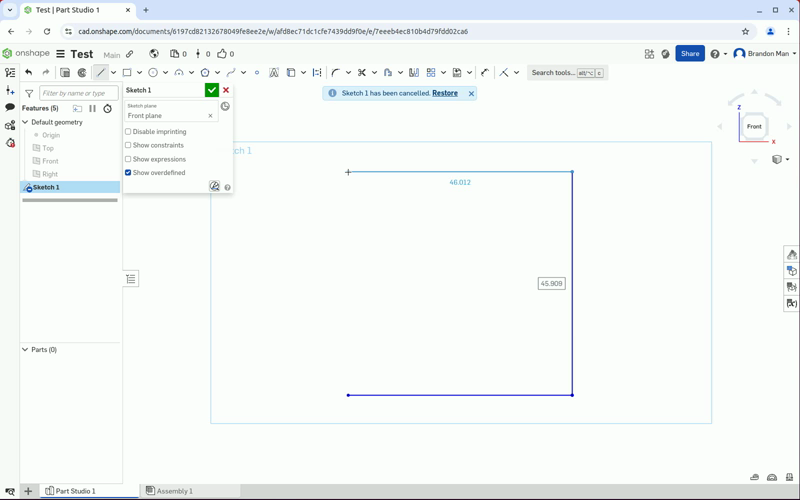
click(348, 171)
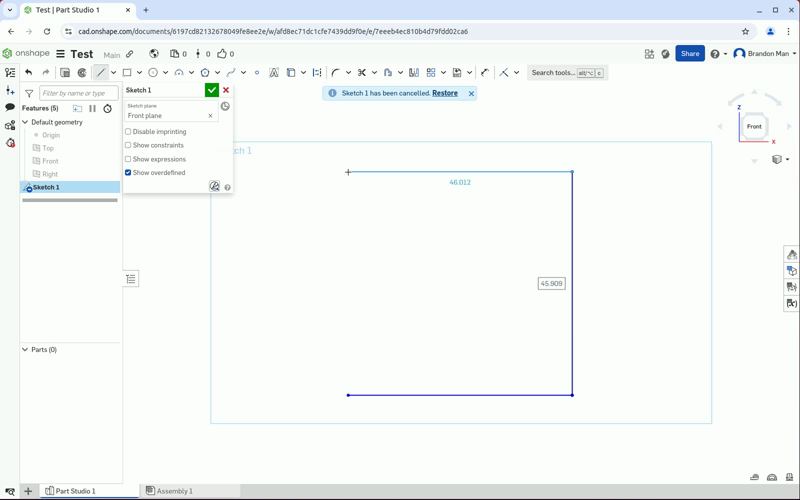
key_up(shift)
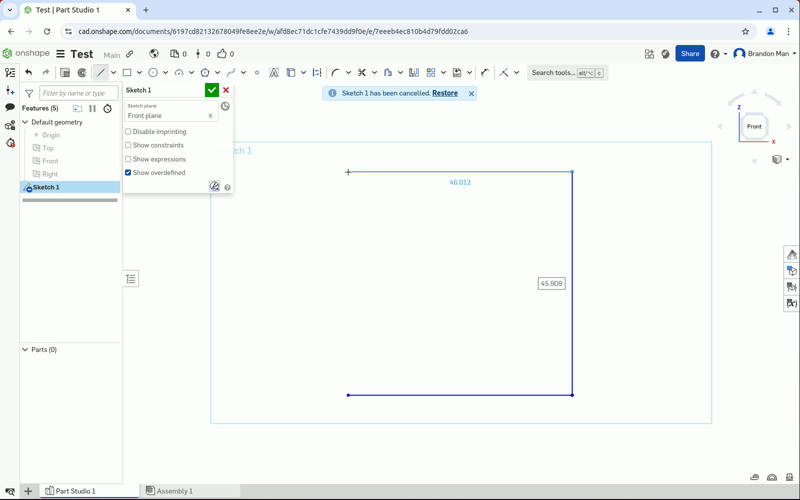
key_down(shift)
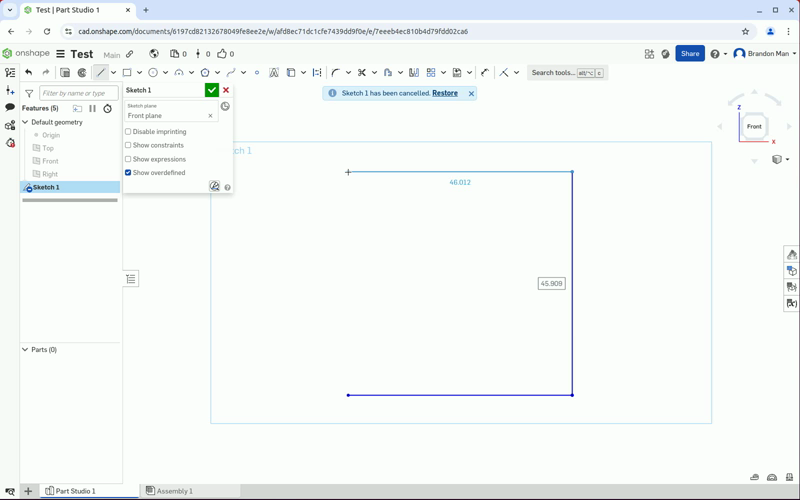
mouse_move(348, 395)
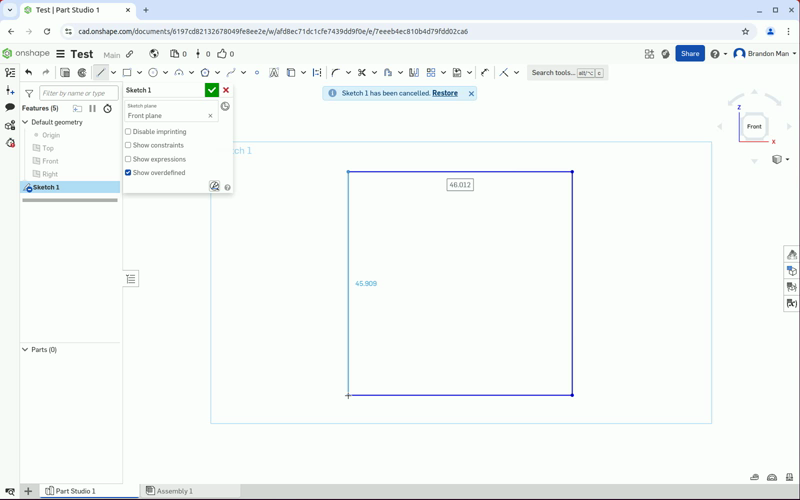
key_up(shift)
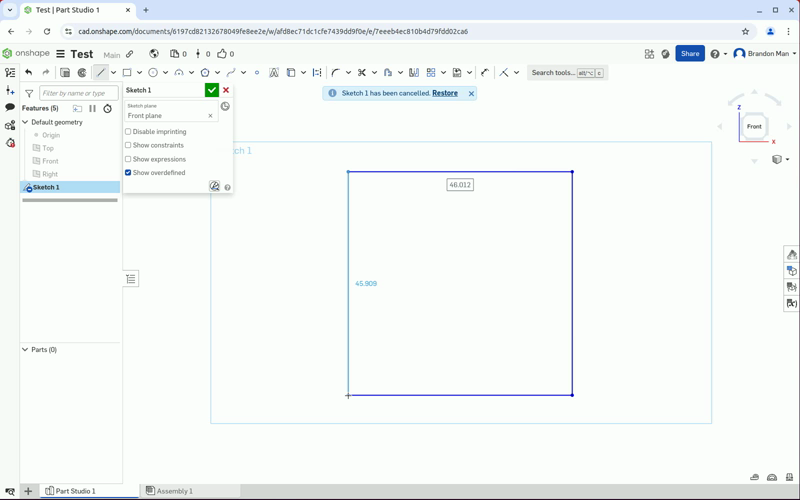
click(348, 395)
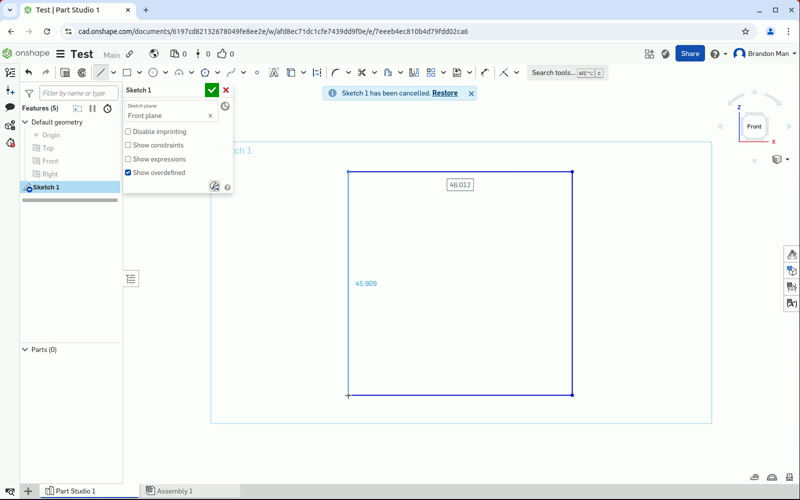
key(esc)
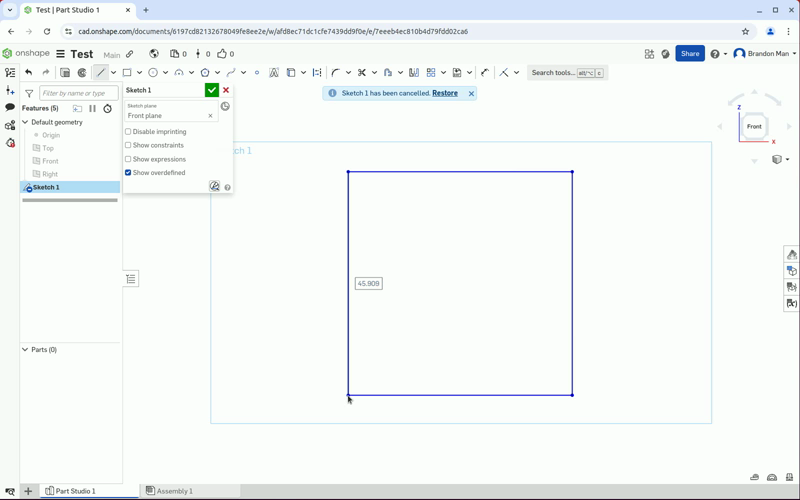
mouse_move(464, 214)
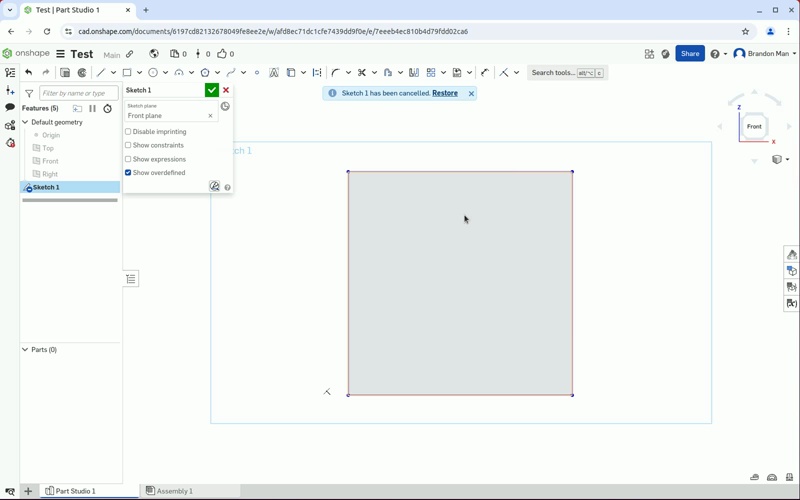
click(464, 214)
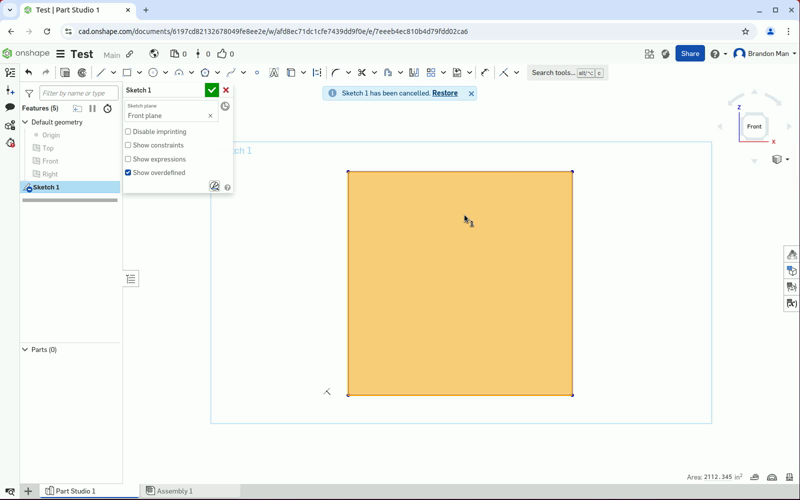
mouse_move(73, 352)
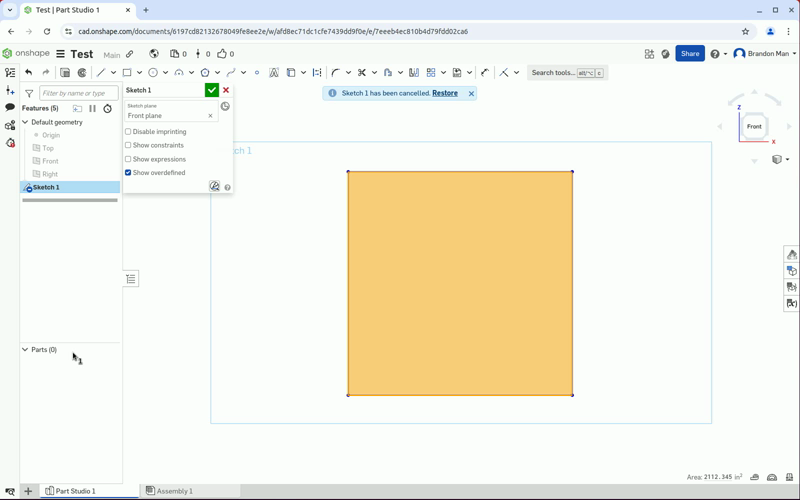
key(shift+y)
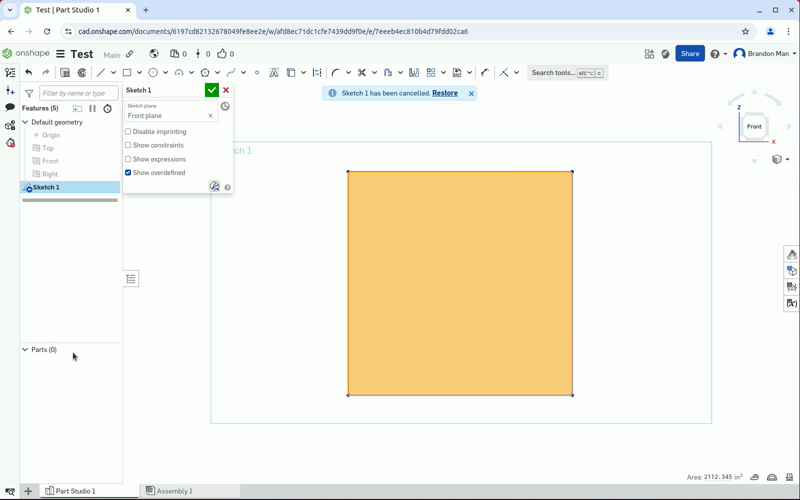
key(shift+e)
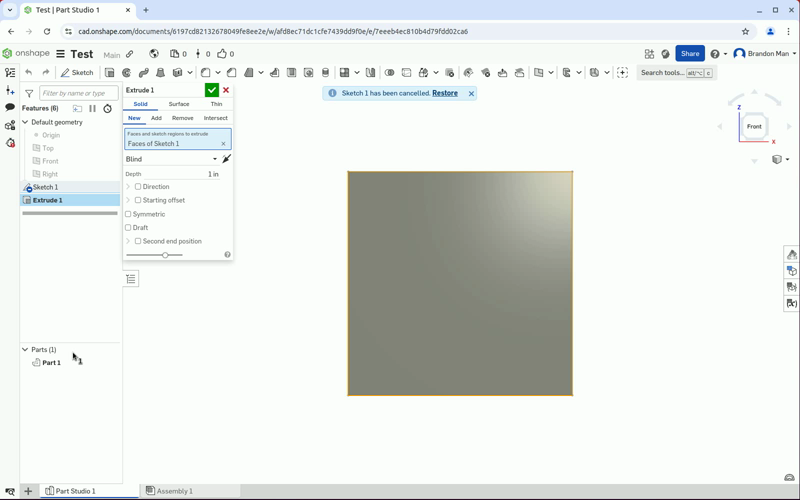
mouse_move(143, 106)
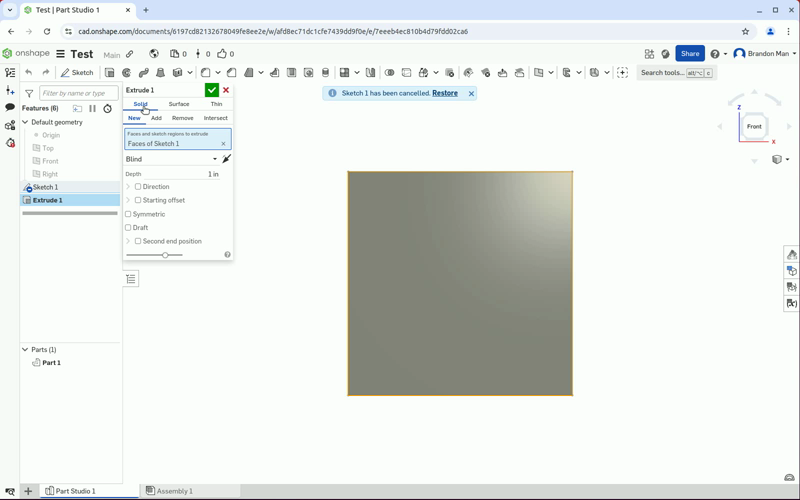
click(143, 106)
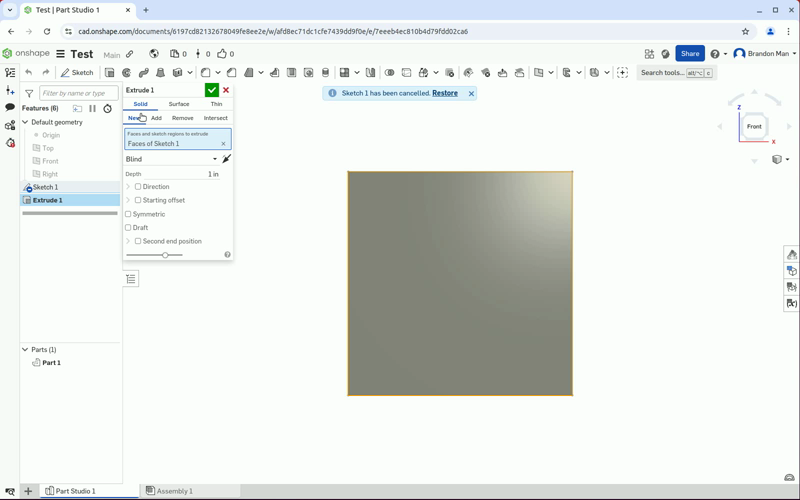
mouse_move(137, 120)
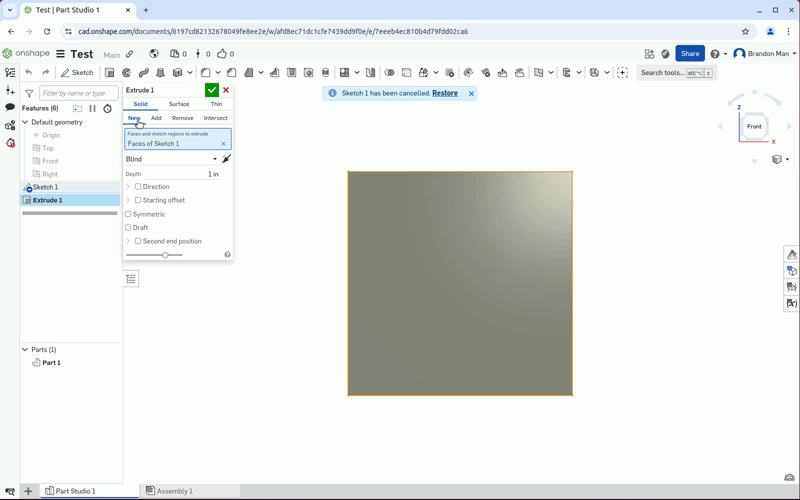
click(137, 120)
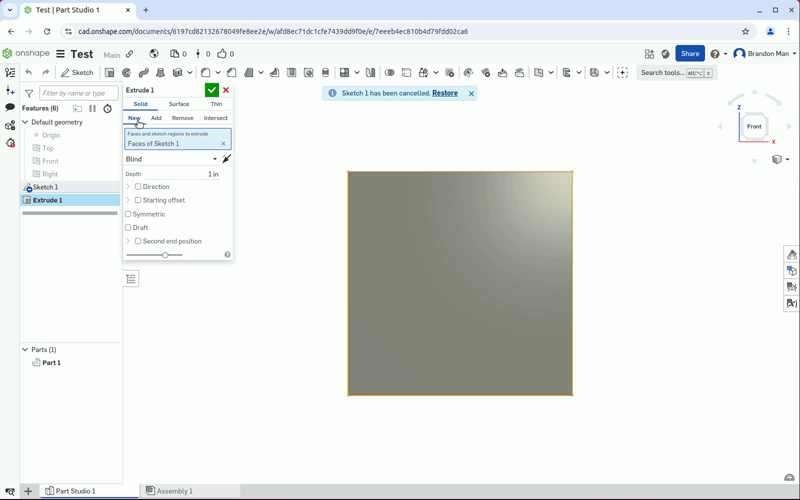
key(tab, 4)
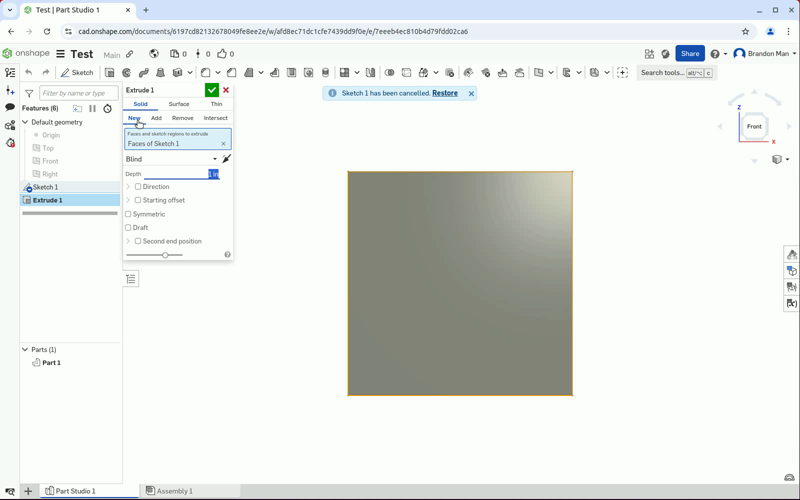
text(11.554)
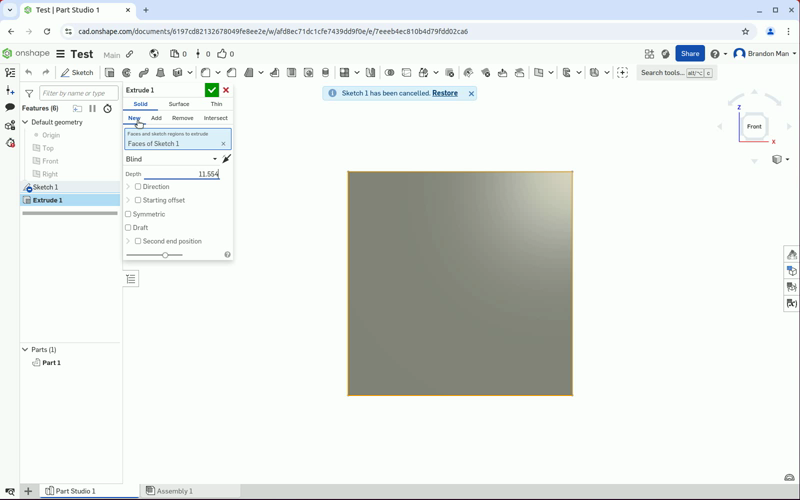
key(enter)
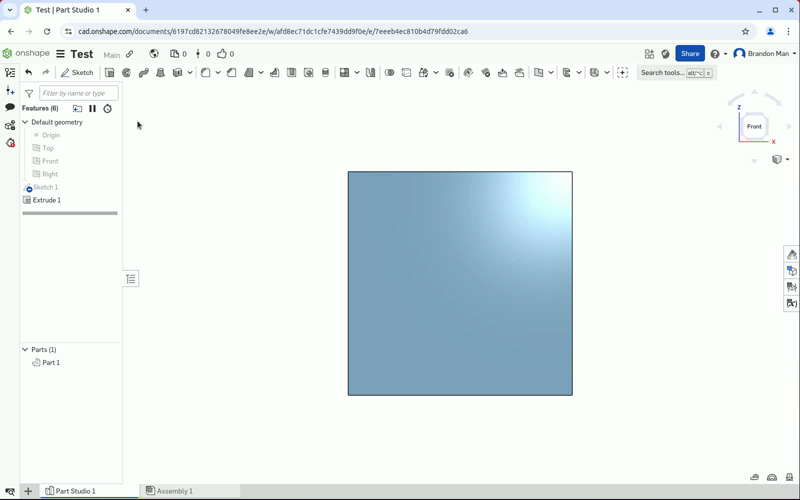
key(shift+h)
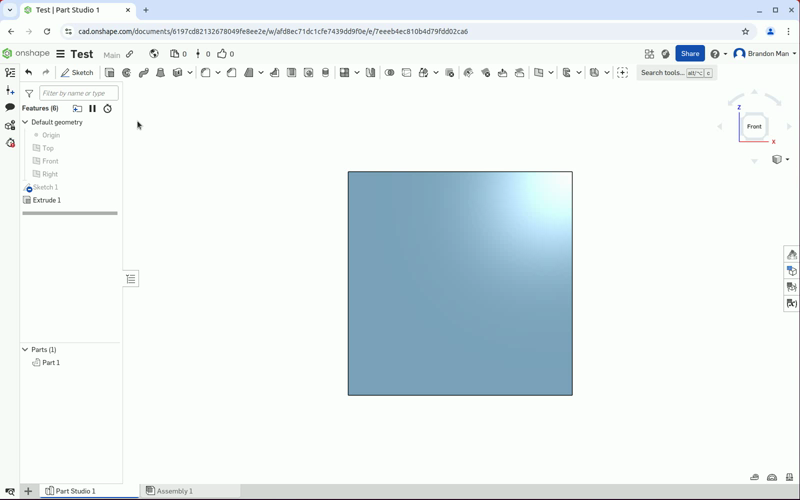
key(shift+h)
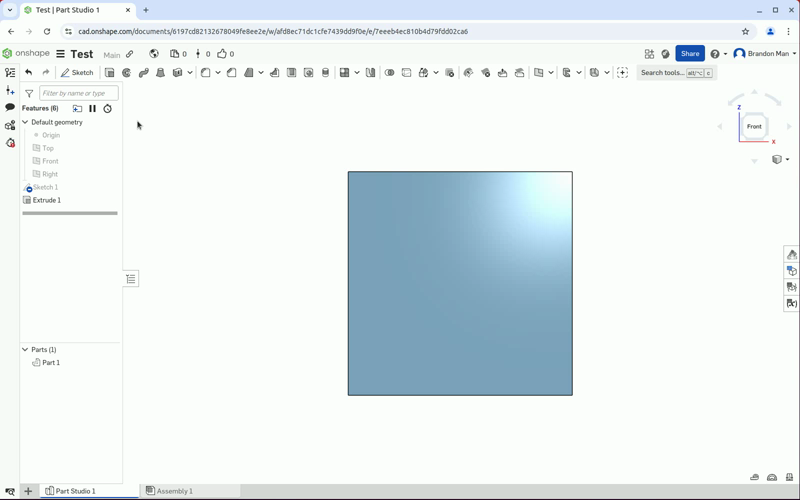
mouse_move(73, 189)
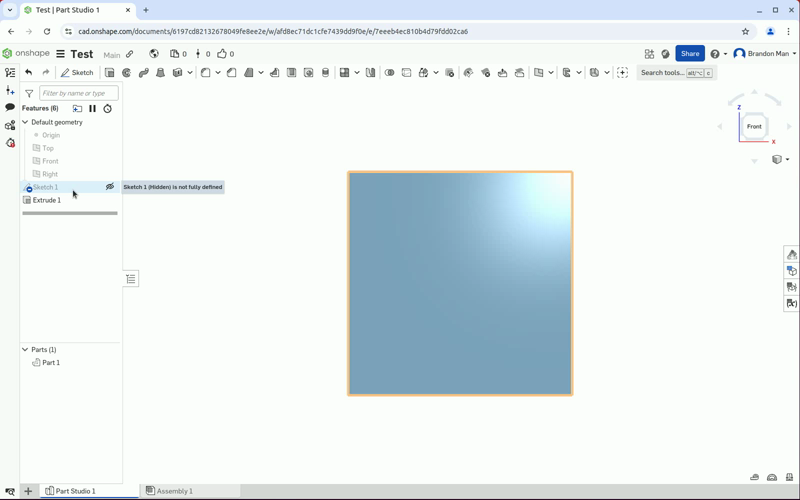
click(73, 189)
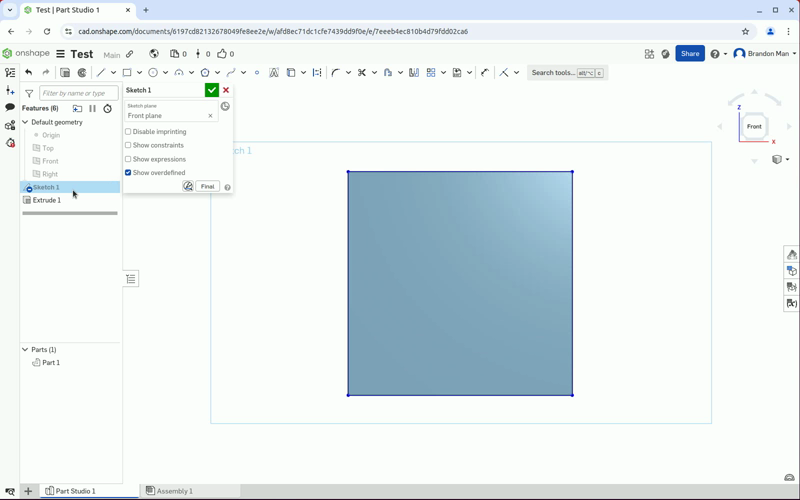
mouse_move(229, 92)
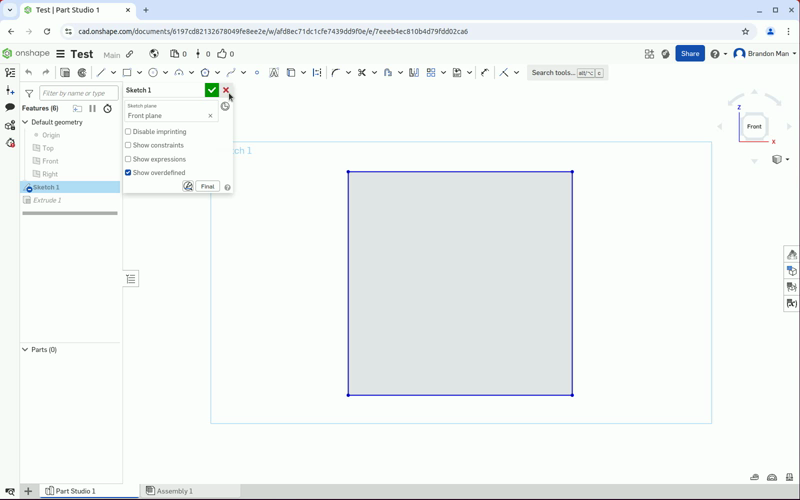
click(229, 92)
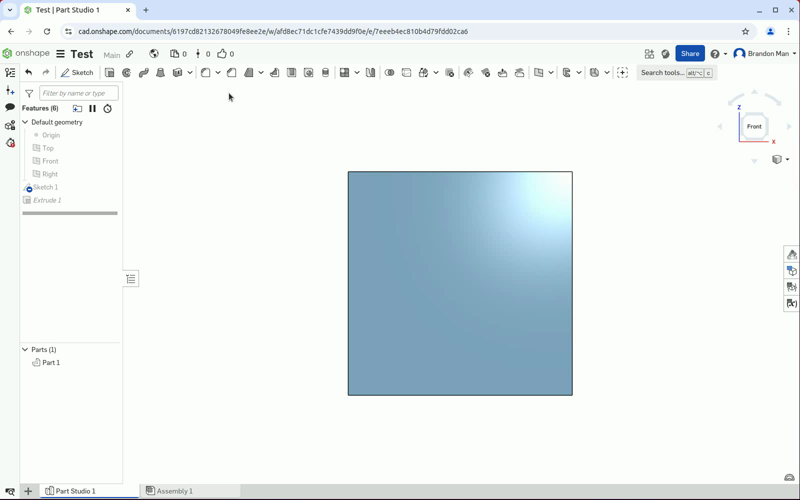
mouse_move(541, 75)
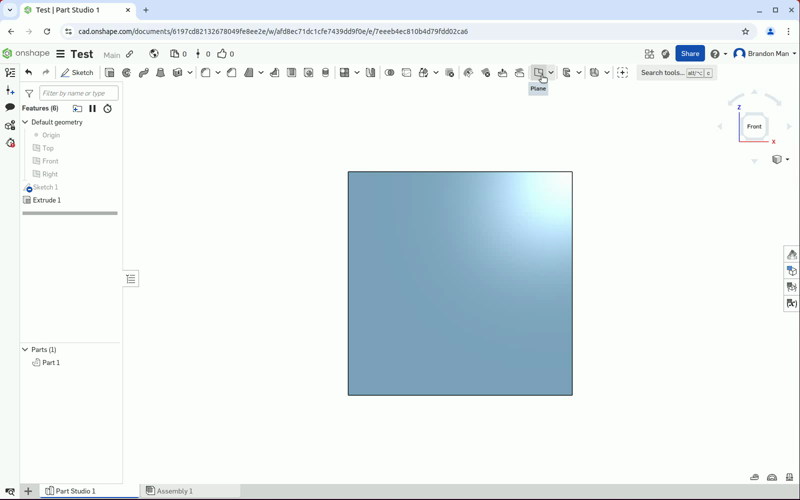
click(541, 75)
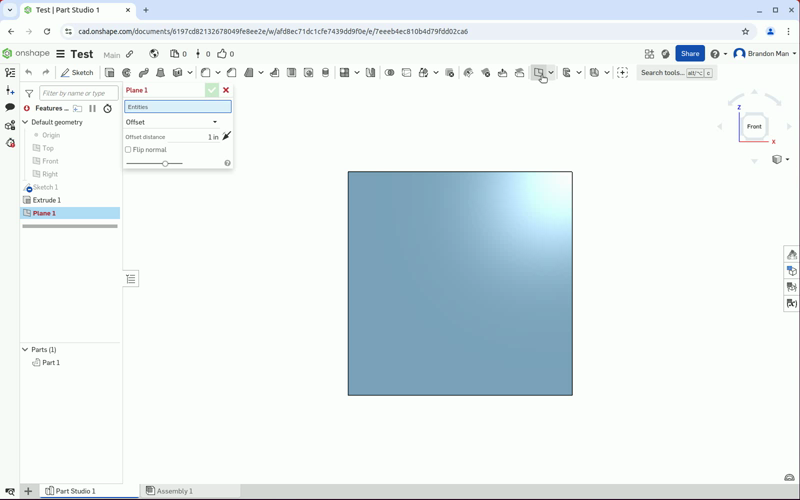
mouse_move(73, 163)
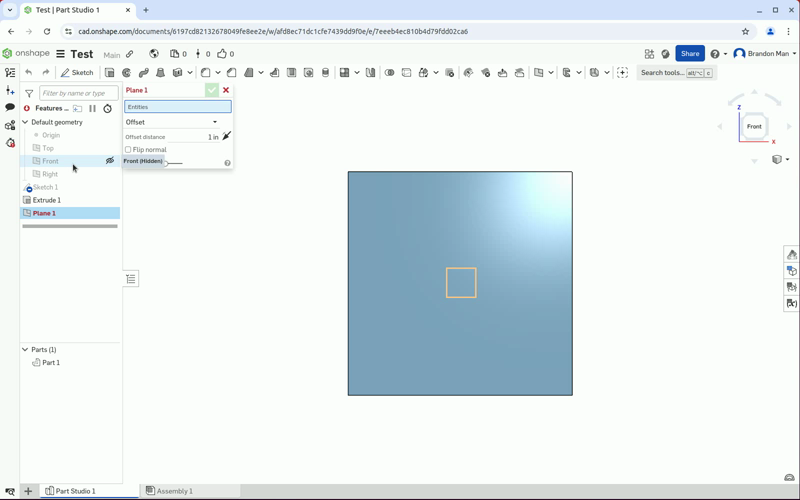
click(73, 163)
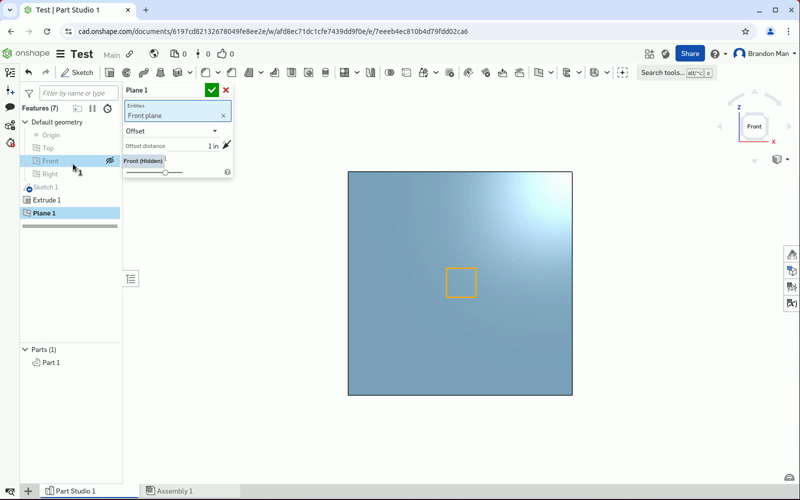
key(tab, 2)
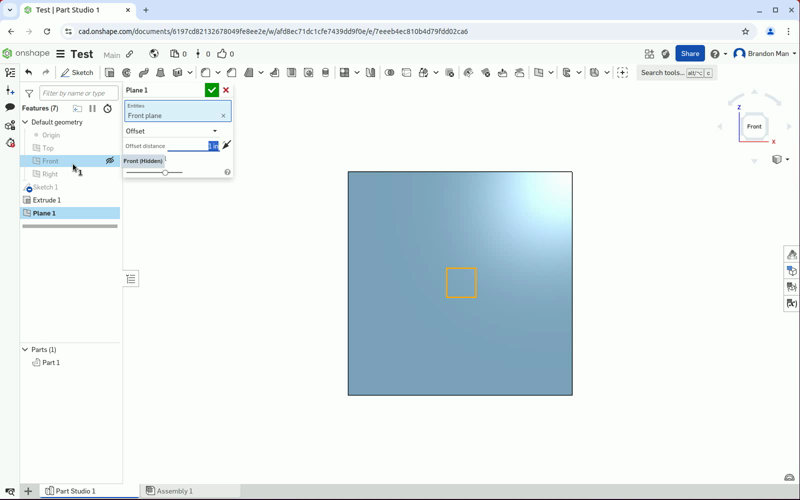
text(11.554)
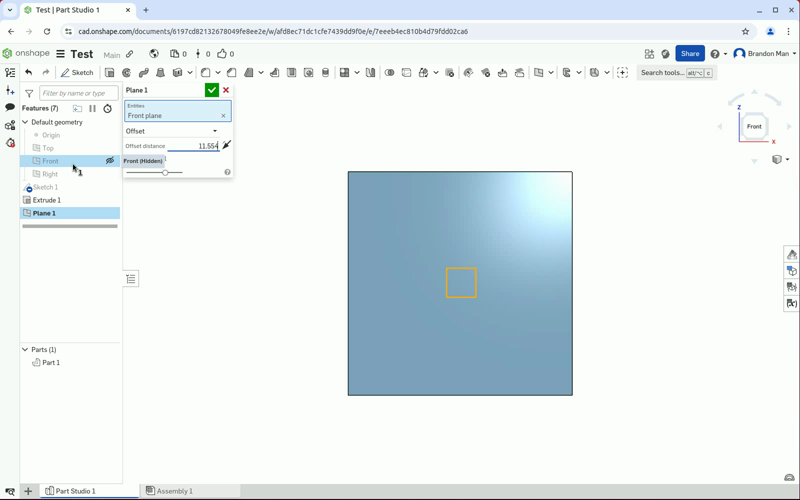
key(enter, 2)
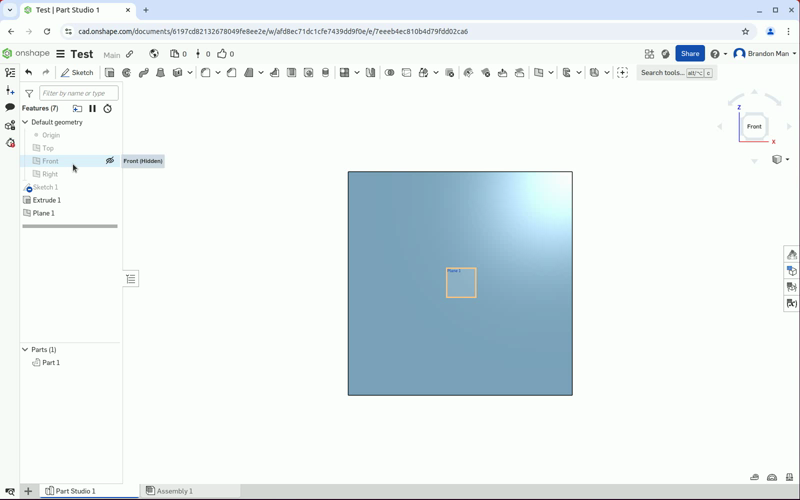
key(shift+s)
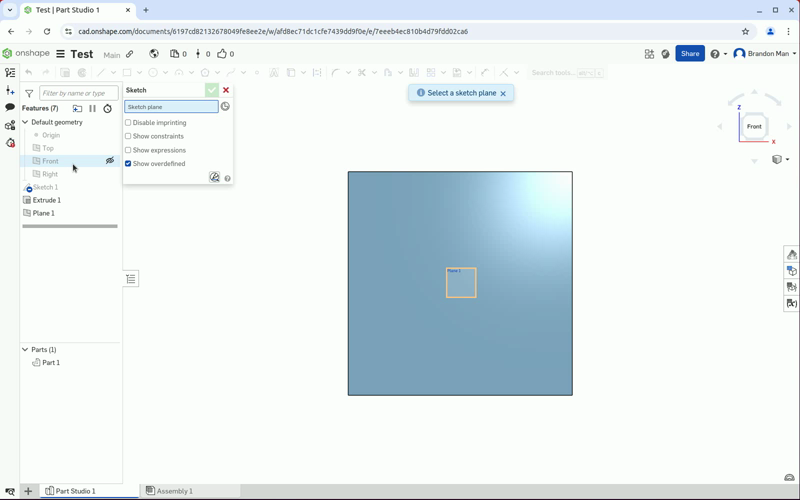
mouse_move(73, 215)
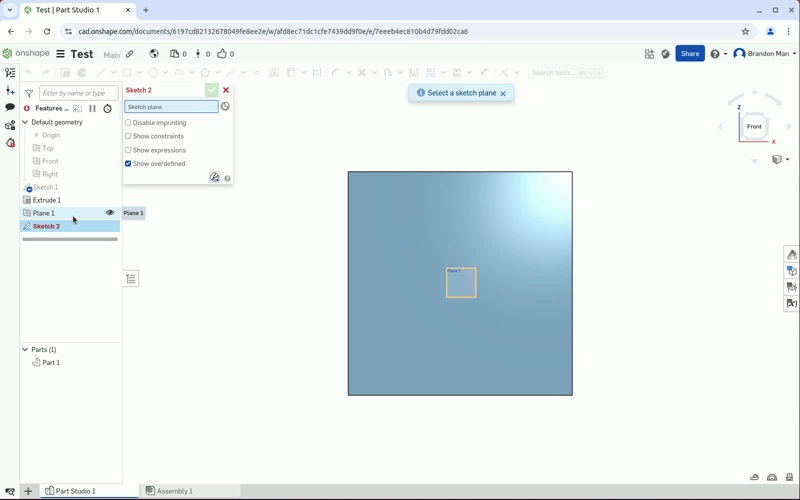
click(73, 215)
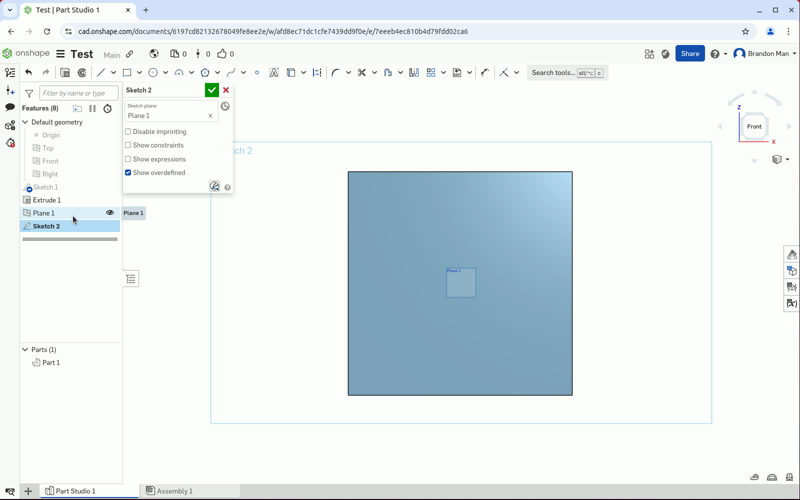
mouse_move(73, 352)
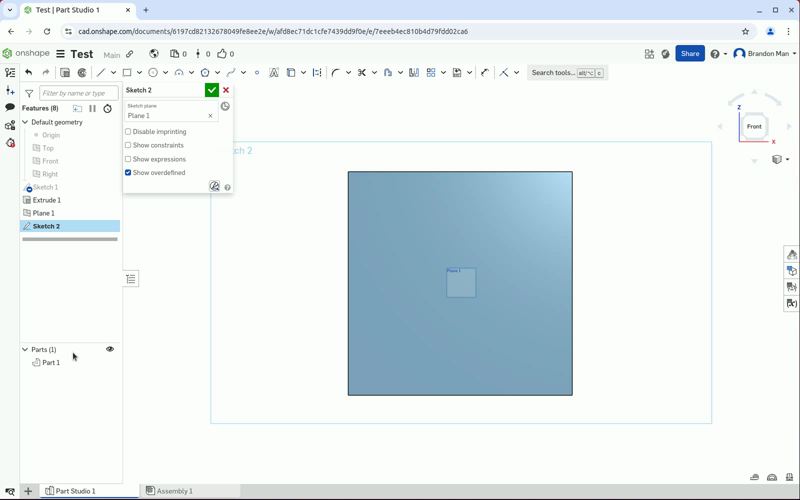
key(y)
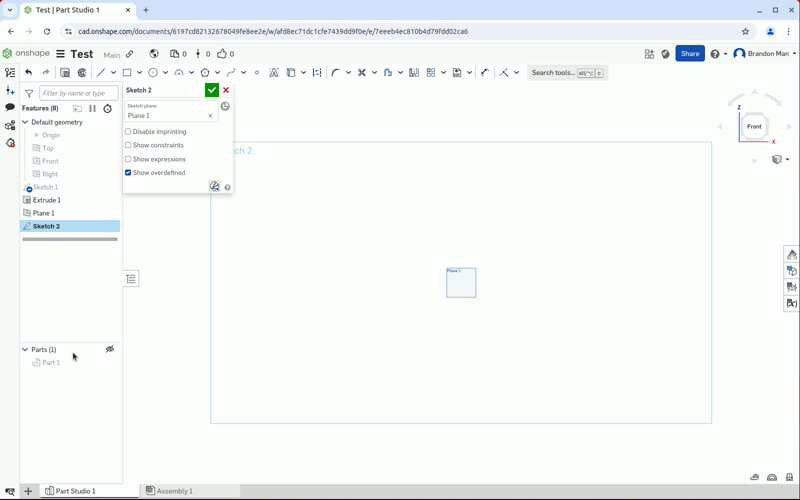
key(c)
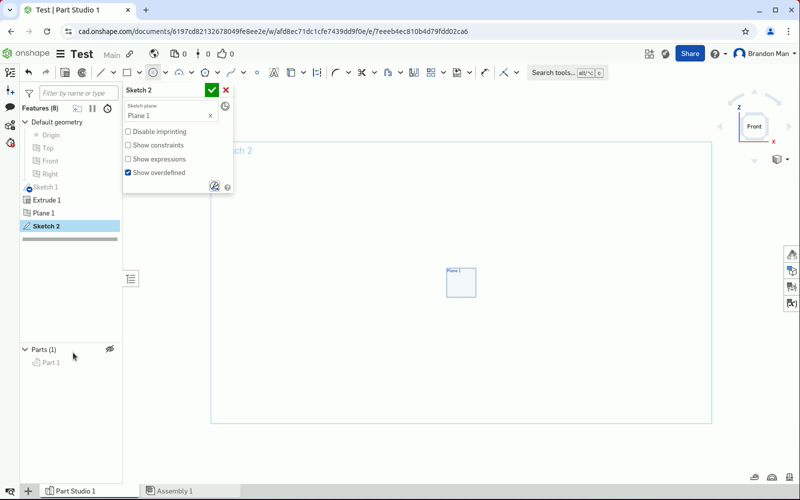
key_down(shift)
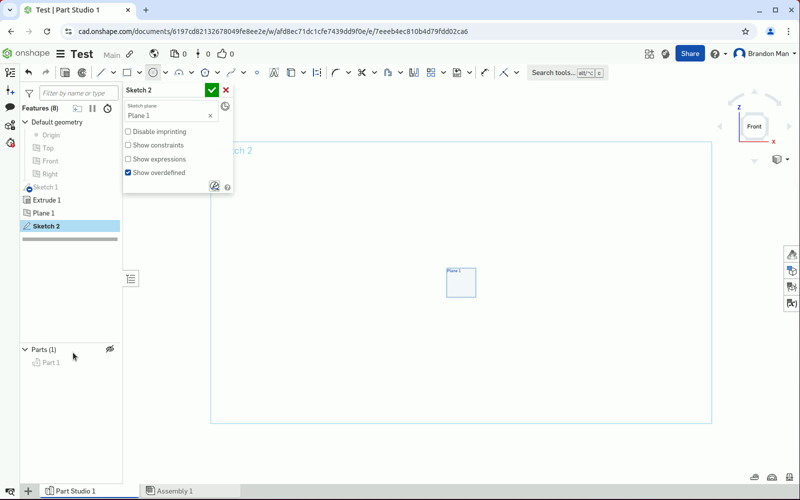
mouse_move(371, 226)
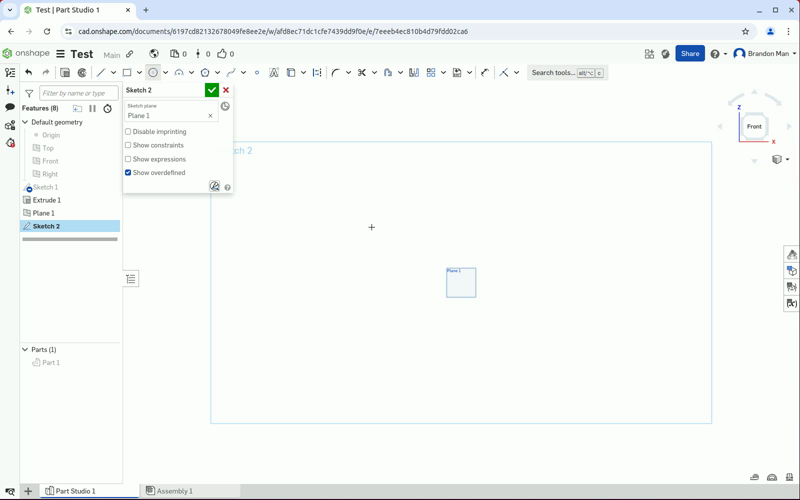
click(371, 226)
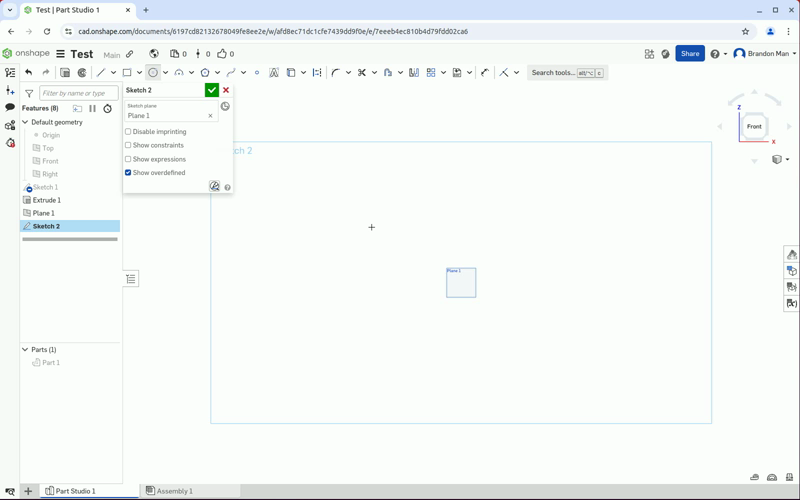
key_up(shift)
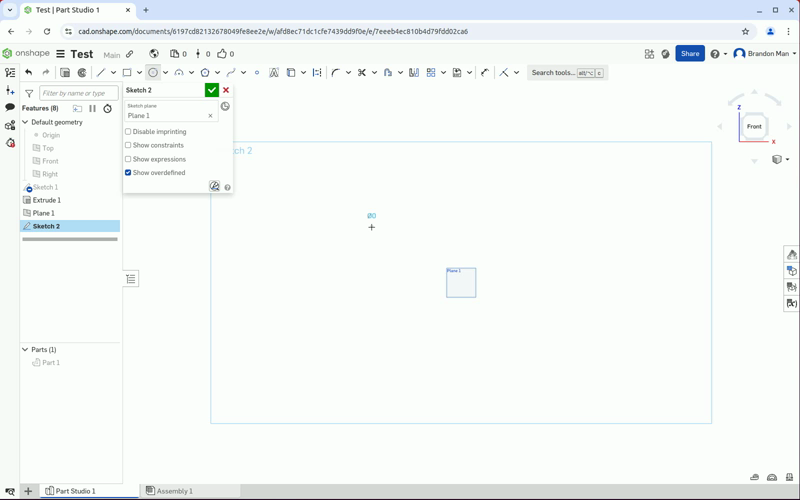
mouse_move(383, 226)
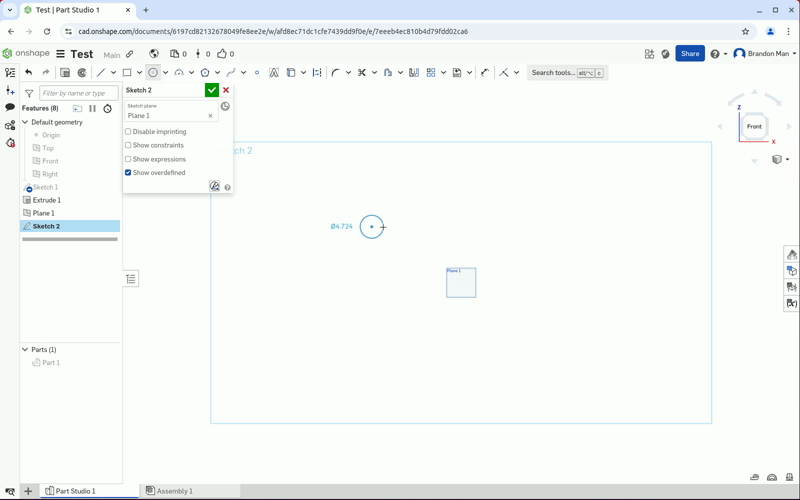
click(383, 226)
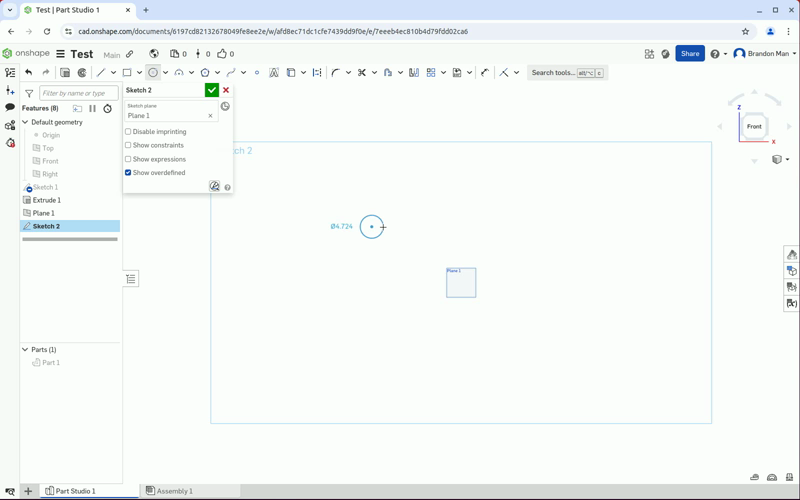
key(esc)
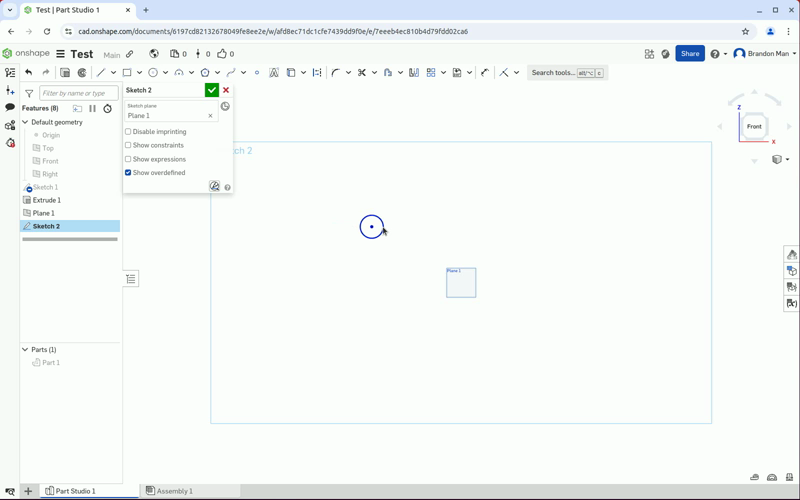
mouse_move(368, 236)
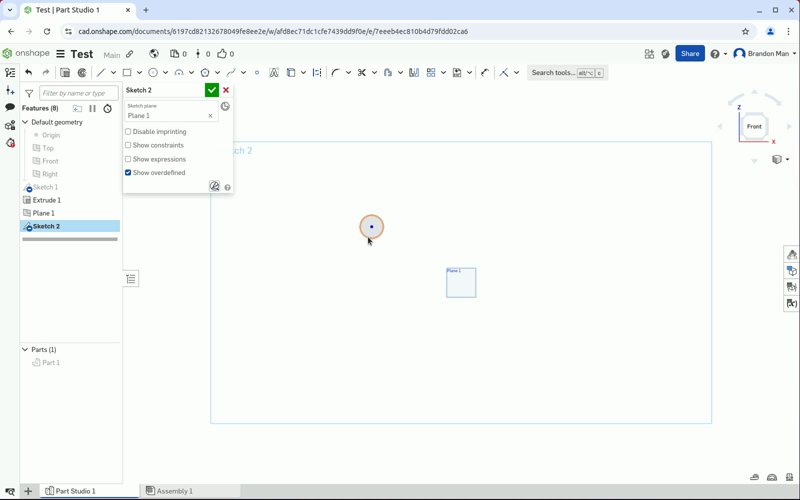
scroll(6)
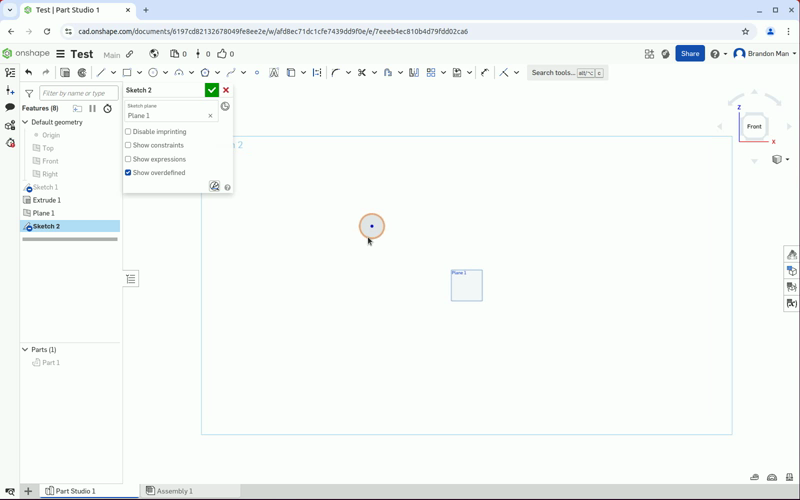
scroll(6)
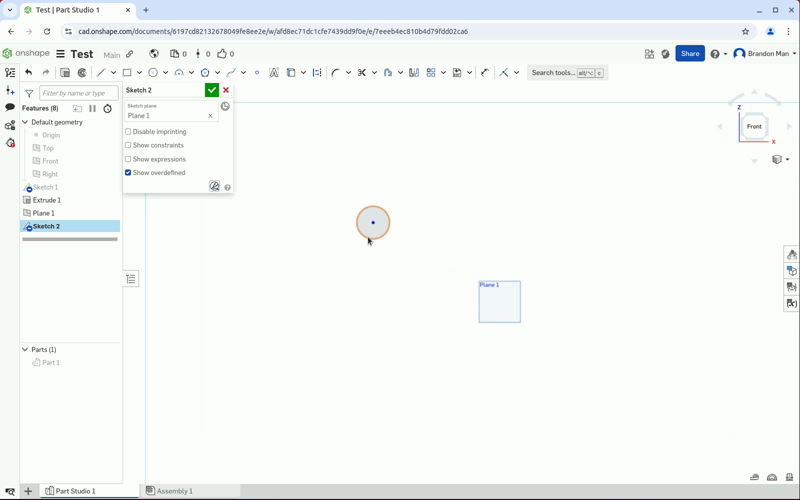
scroll(6)
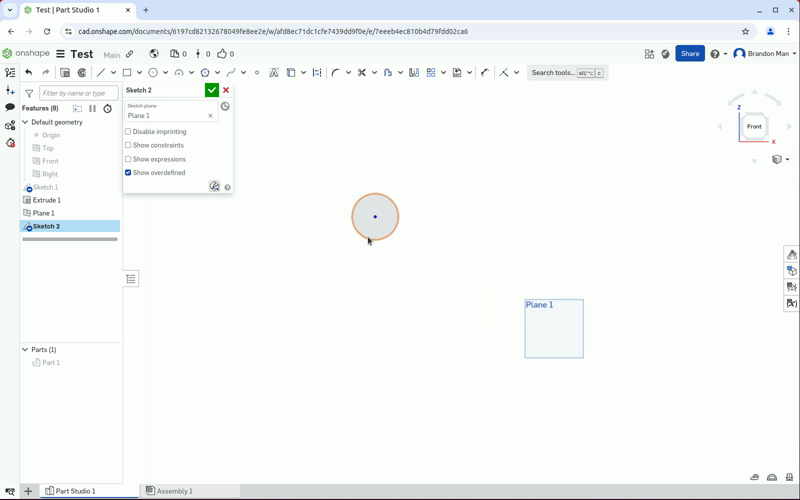
scroll(6)
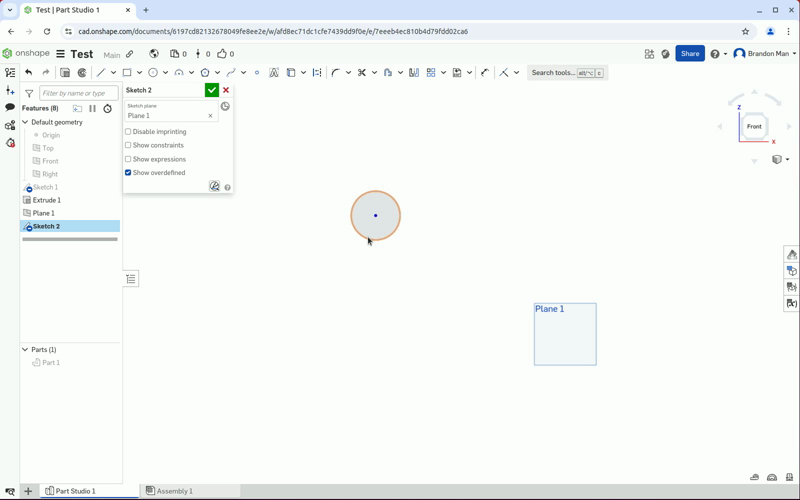
scroll(6)
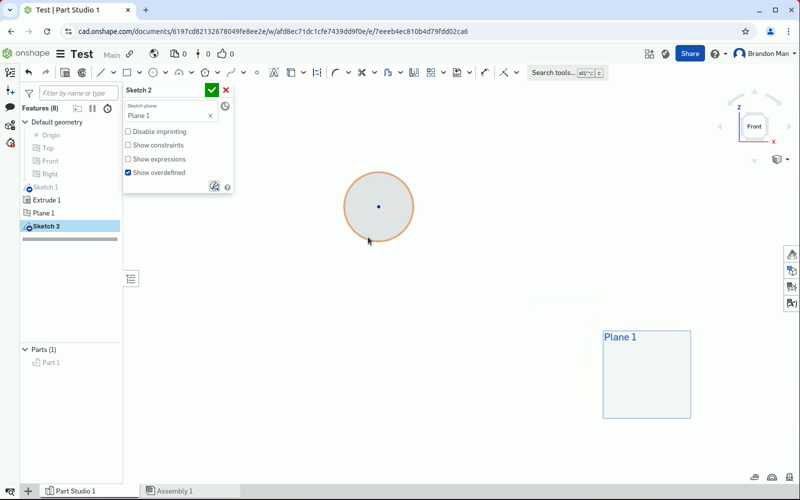
scroll(6)
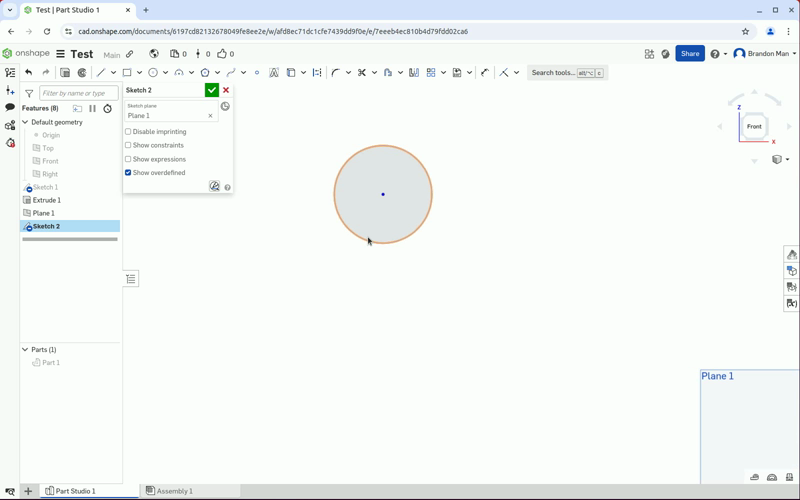
scroll(6)
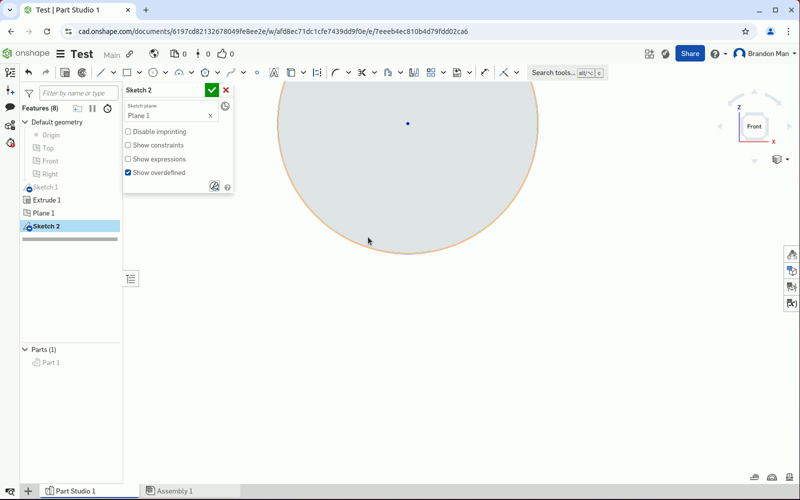
click(368, 236)
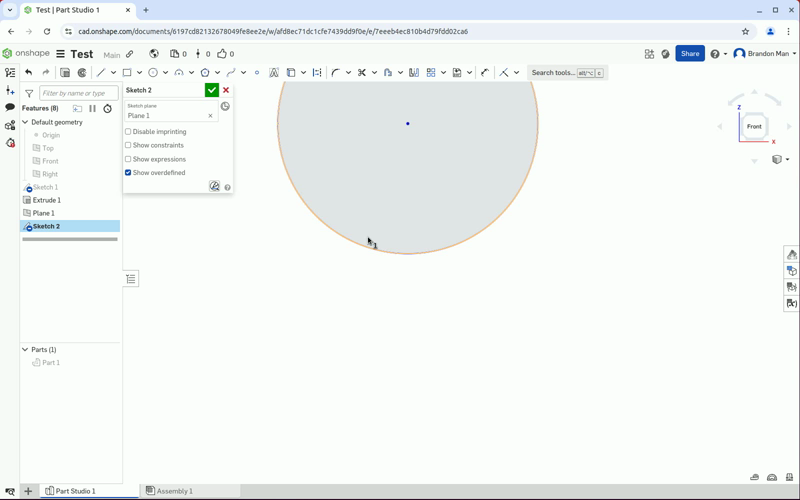
scroll(-6)
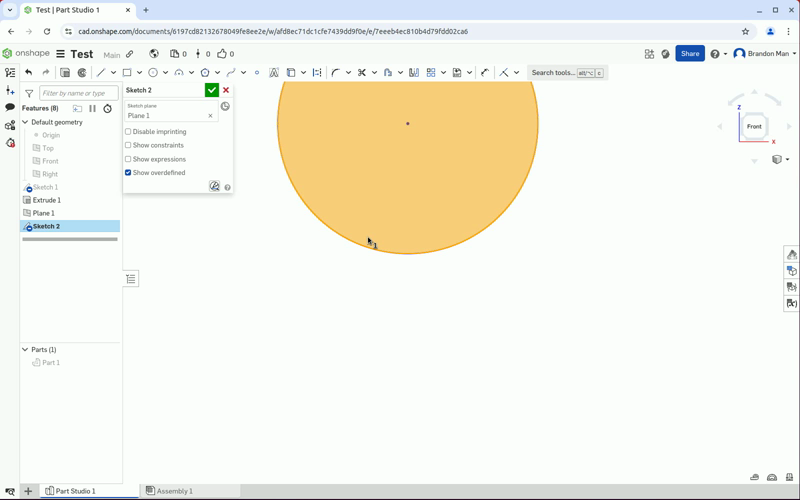
scroll(-6)
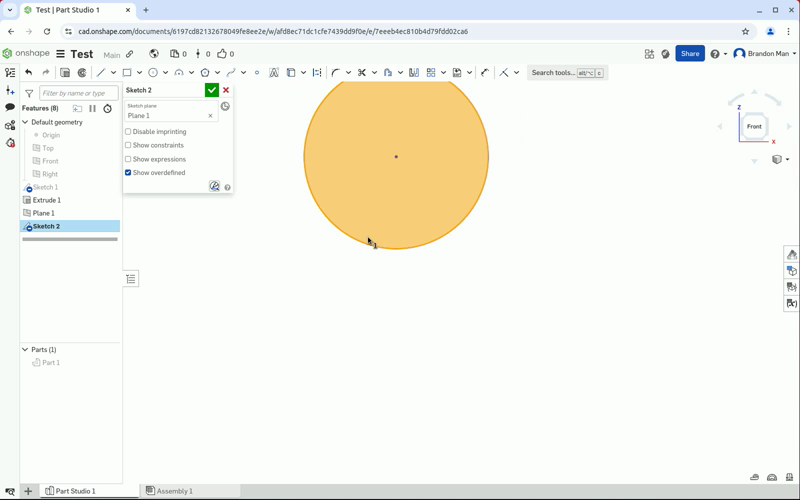
scroll(-6)
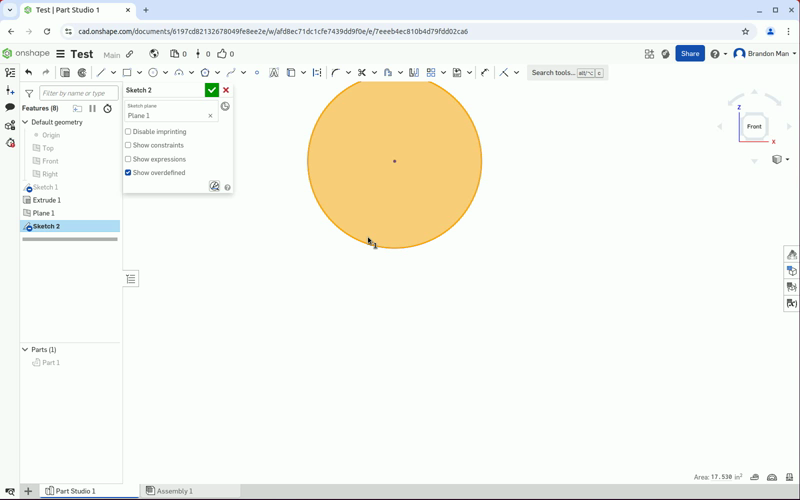
scroll(-6)
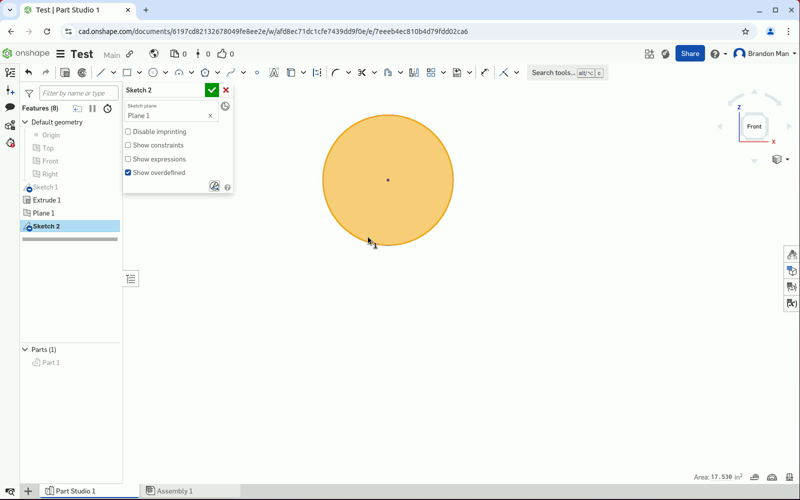
scroll(-6)
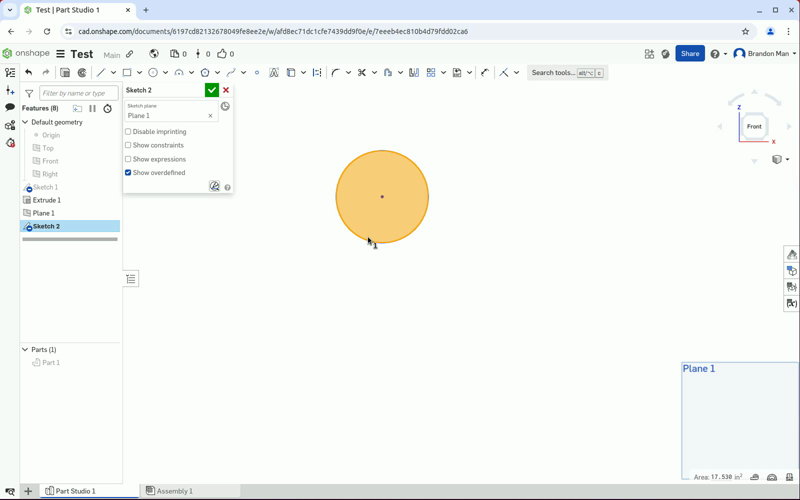
scroll(-6)
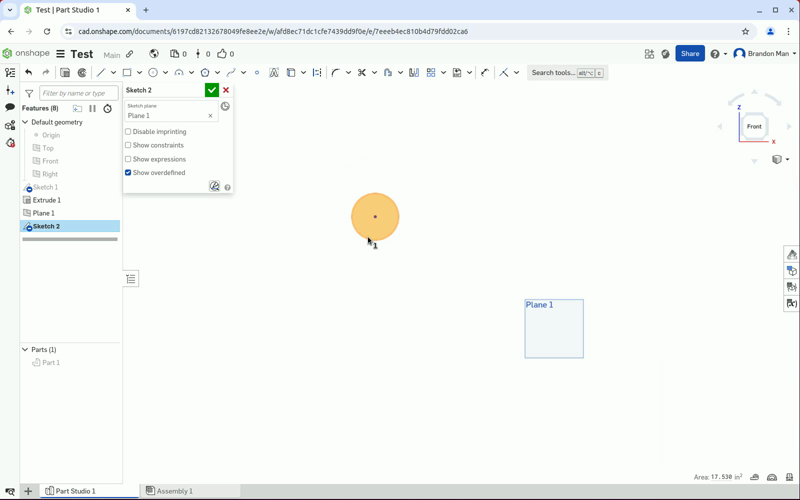
scroll(-6)
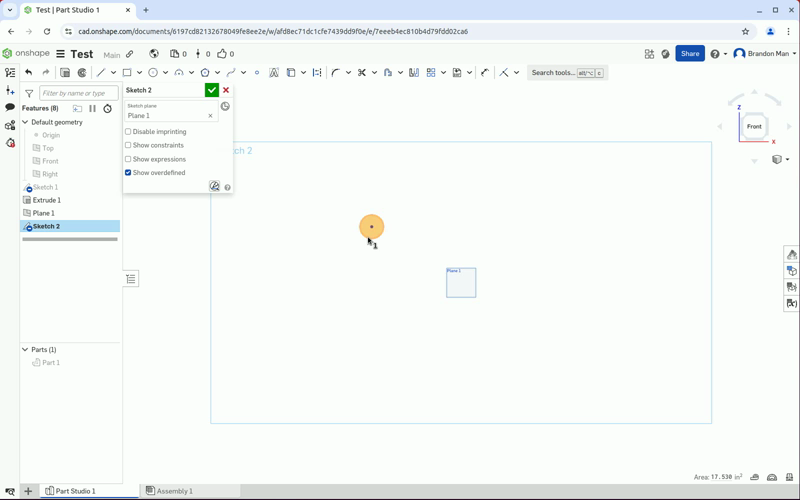
mouse_move(73, 352)
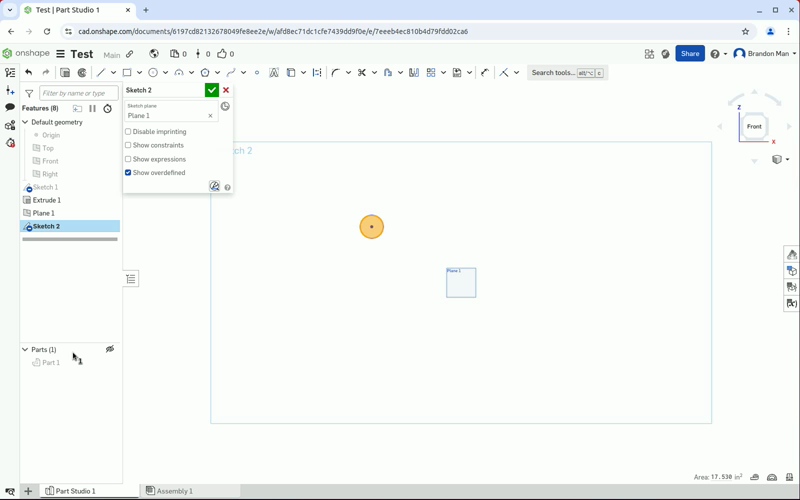
key(shift+y)
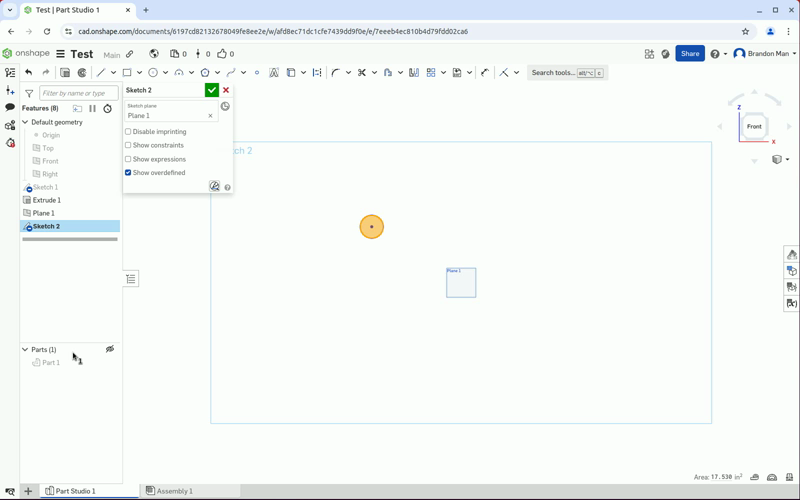
key(shift+e)
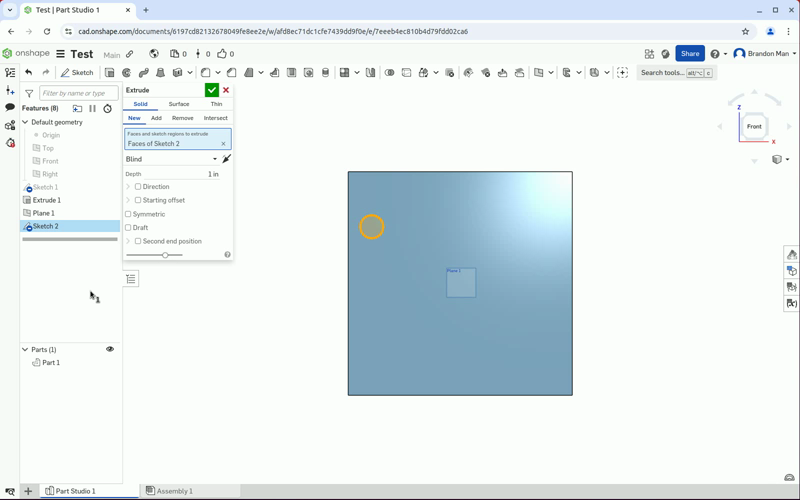
mouse_move(143, 106)
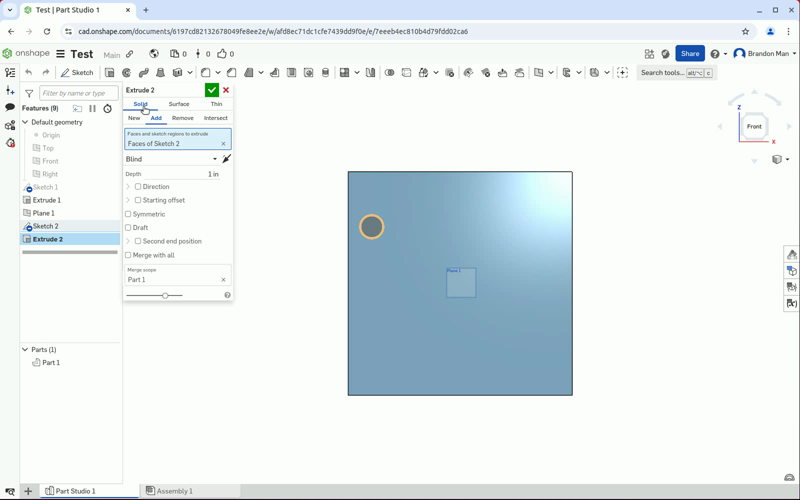
click(143, 106)
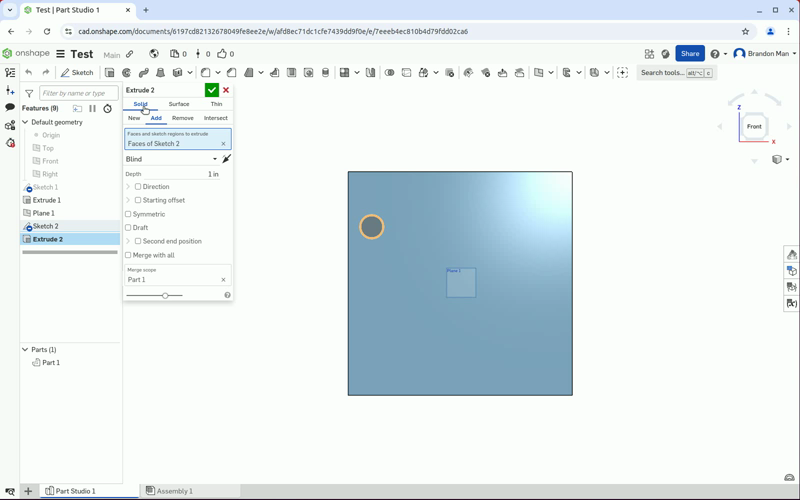
mouse_move(186, 120)
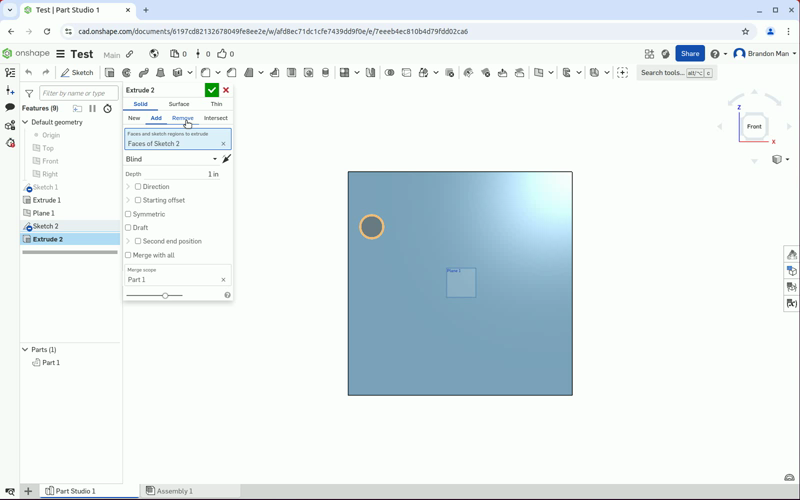
click(186, 120)
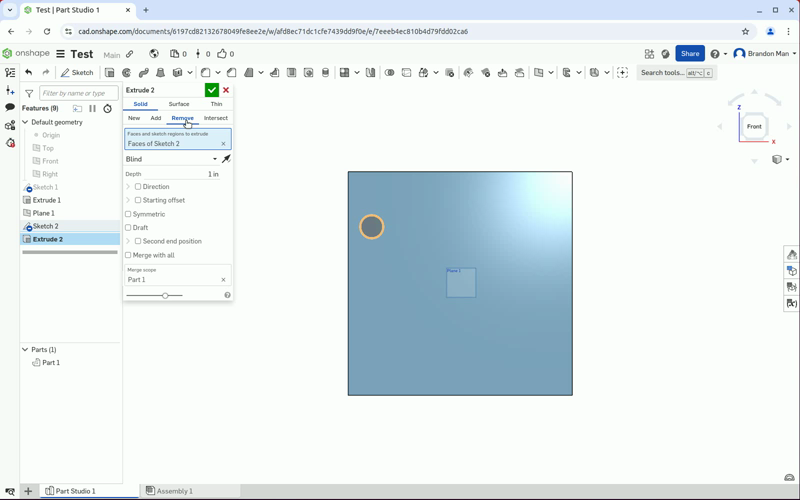
key(tab, 4)
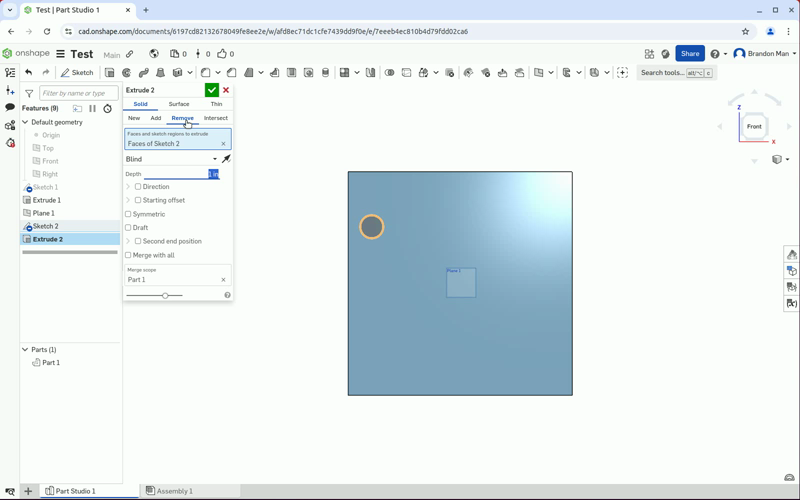
text(8.666)
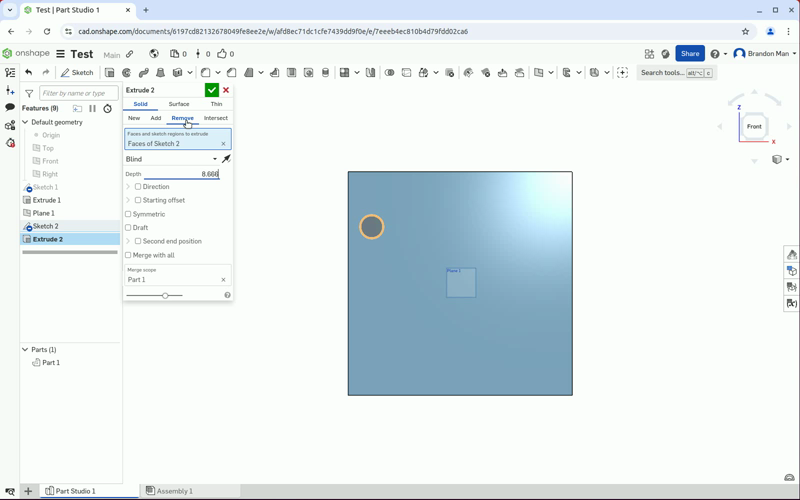
key(tab, 6)
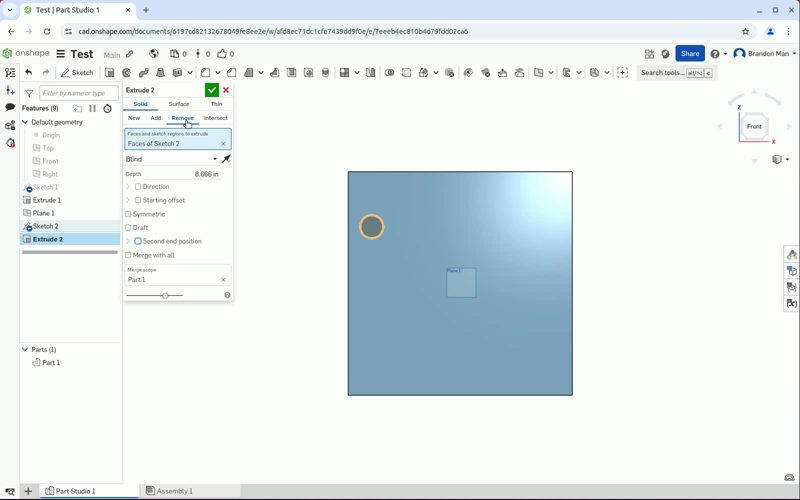
key(space)
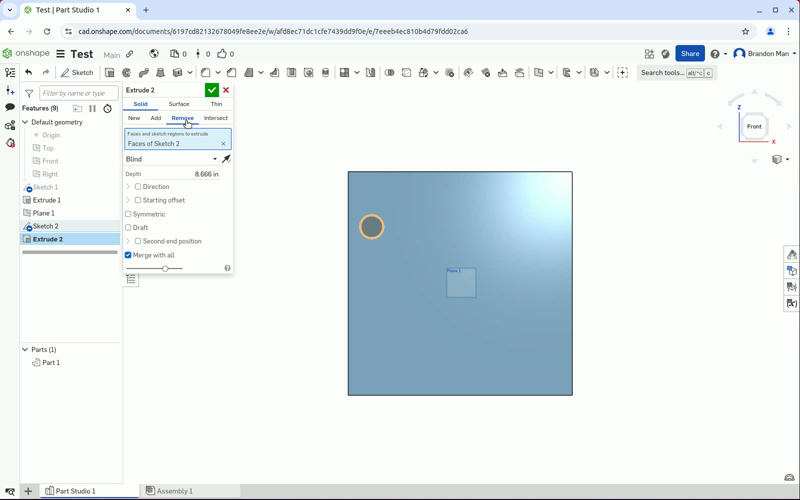
key(enter)
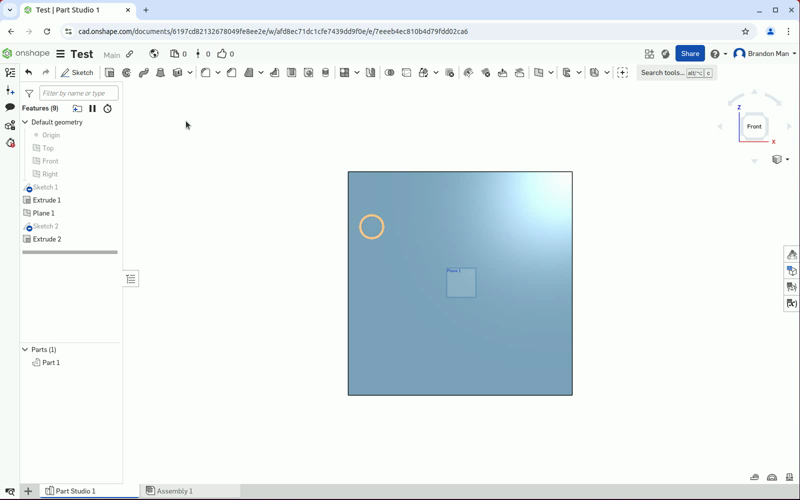
key(shift+h)
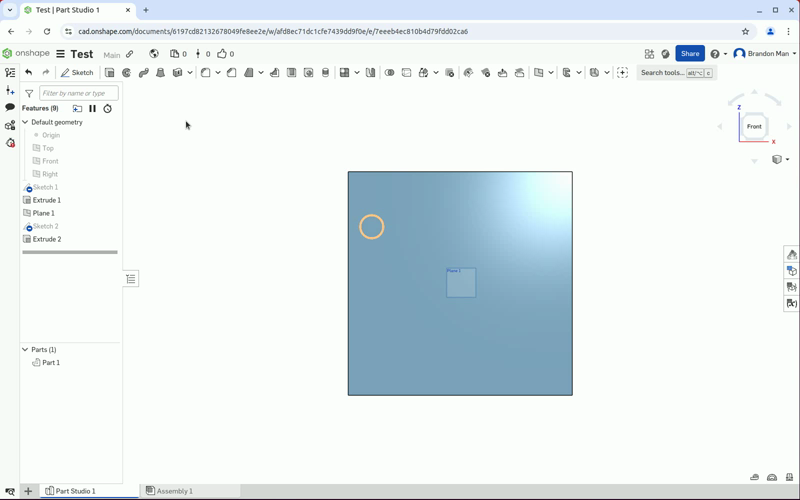
key(shift+h)
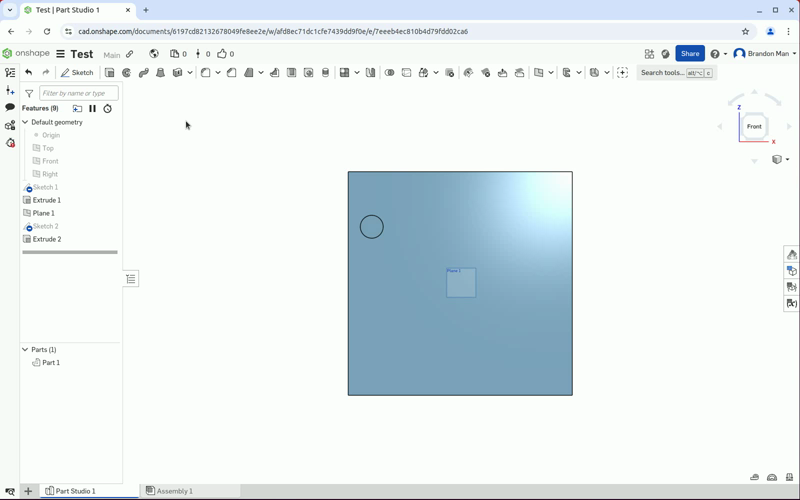
mouse_move(73, 189)
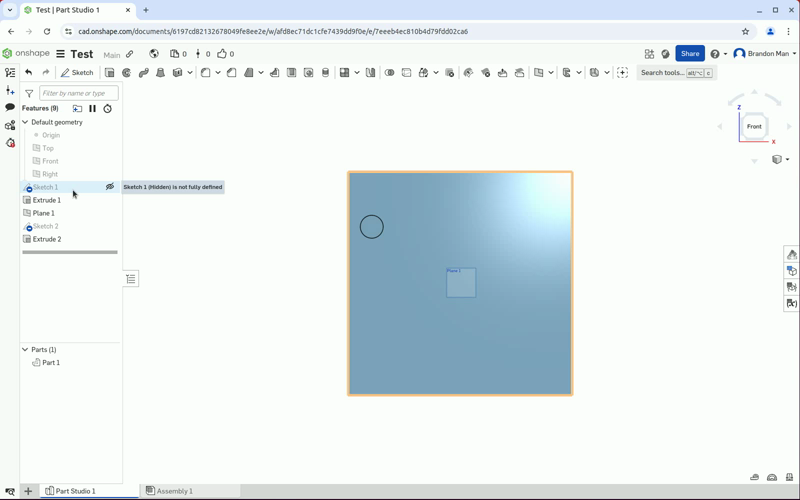
click(73, 189)
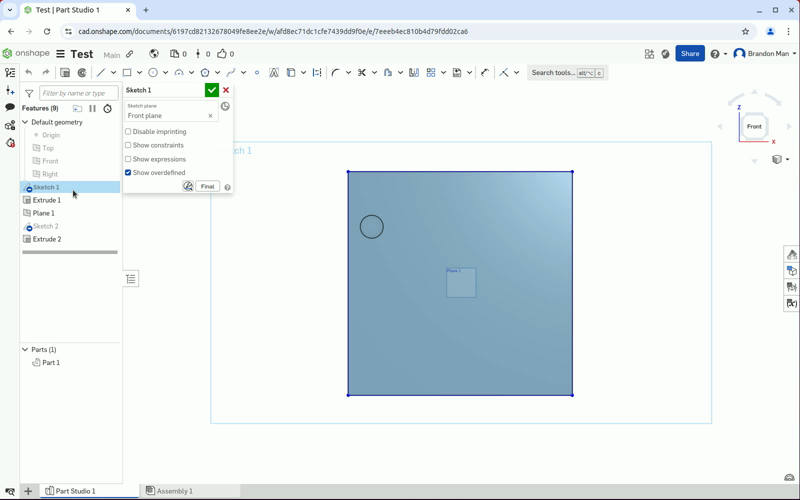
mouse_move(229, 92)
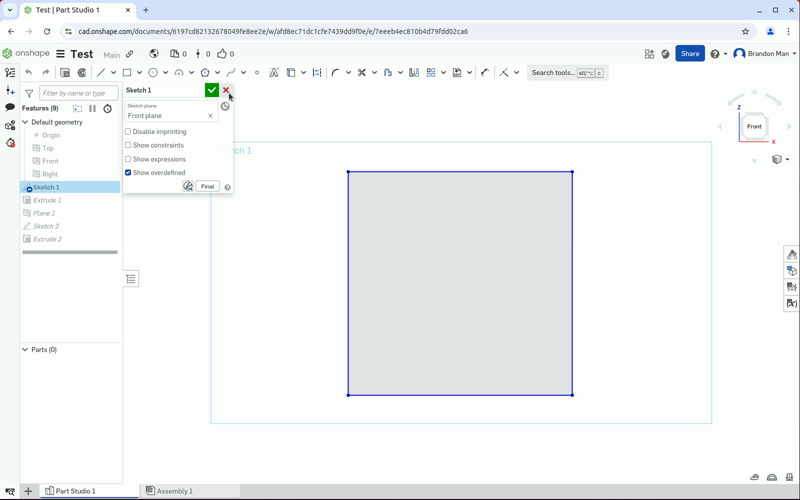
click(229, 92)
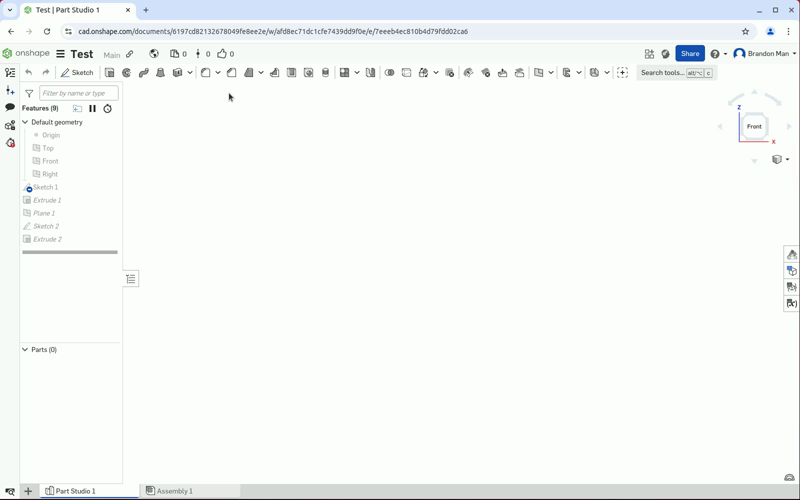
key(shift+s)
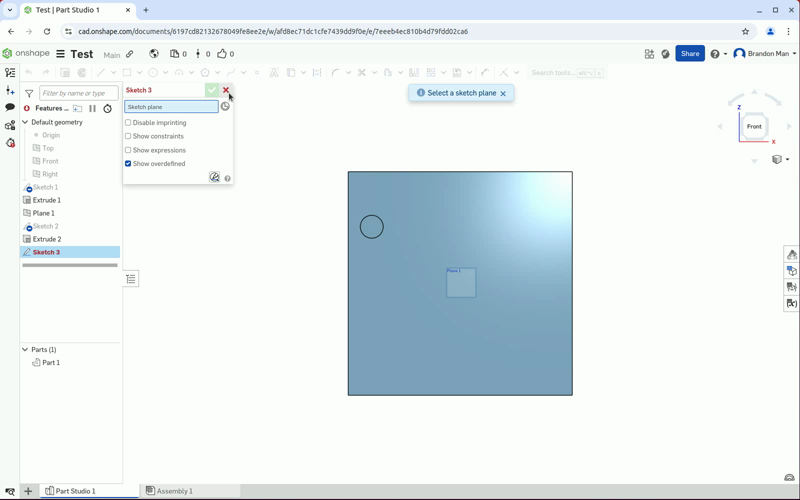
mouse_move(73, 215)
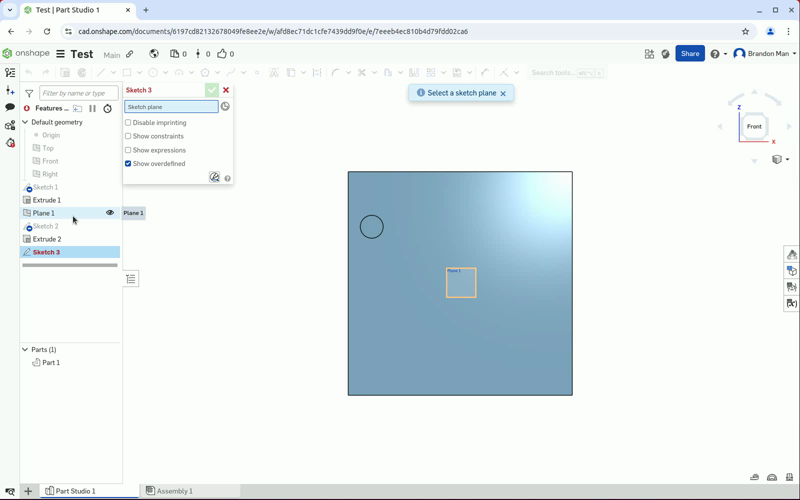
click(73, 215)
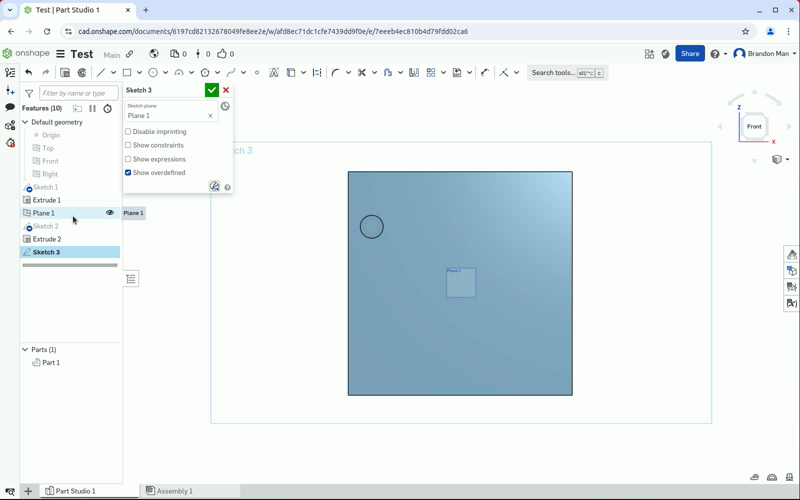
mouse_move(73, 352)
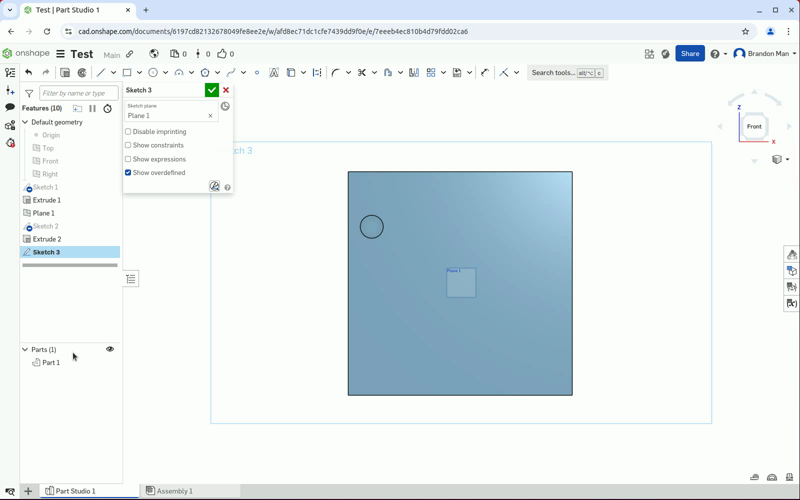
key(y)
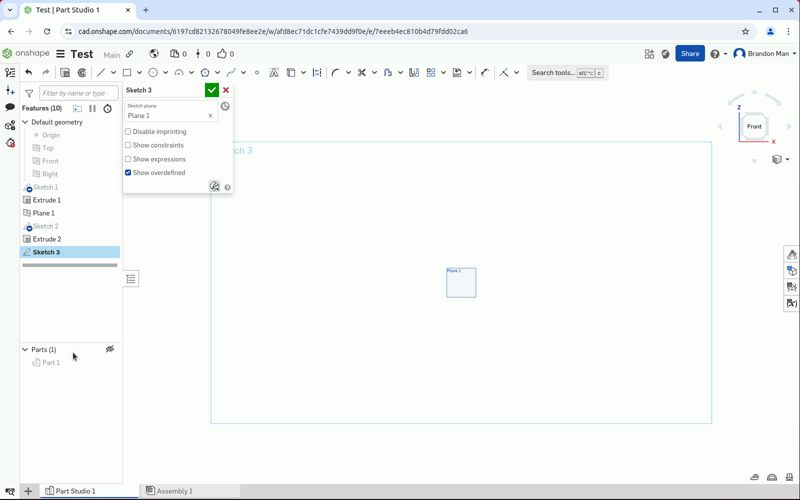
key(c)
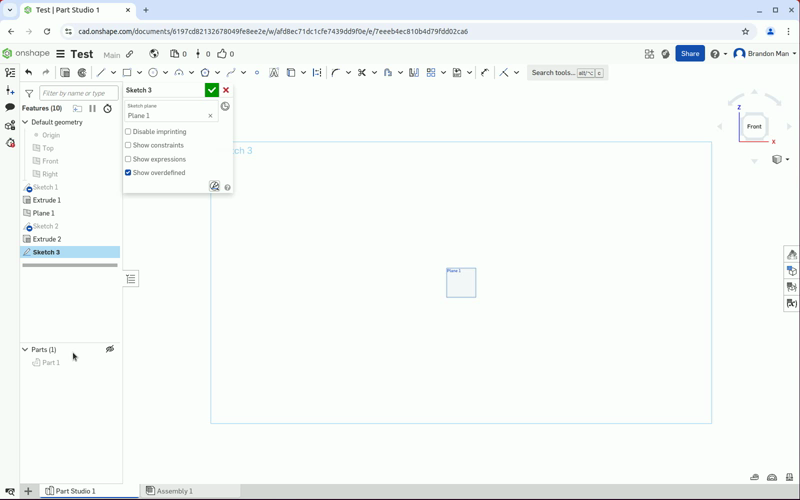
key_down(shift)
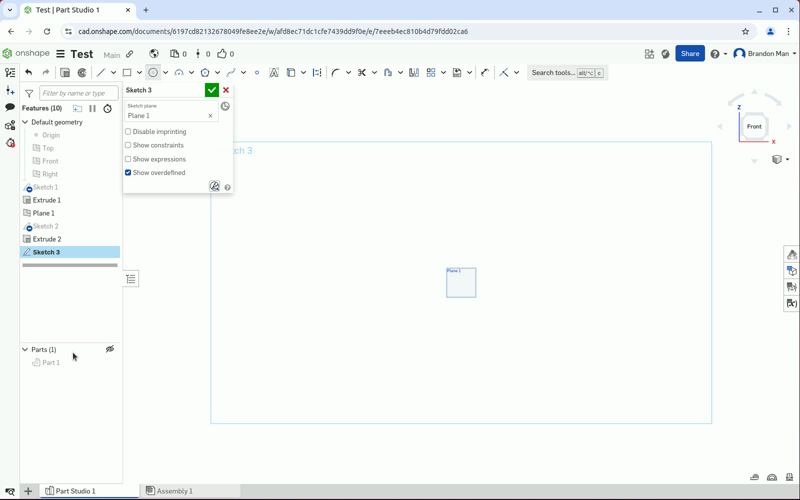
mouse_move(371, 339)
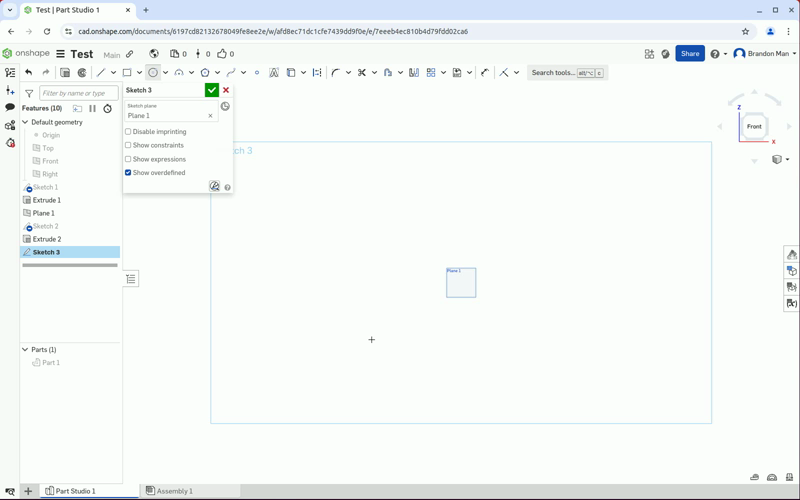
click(371, 339)
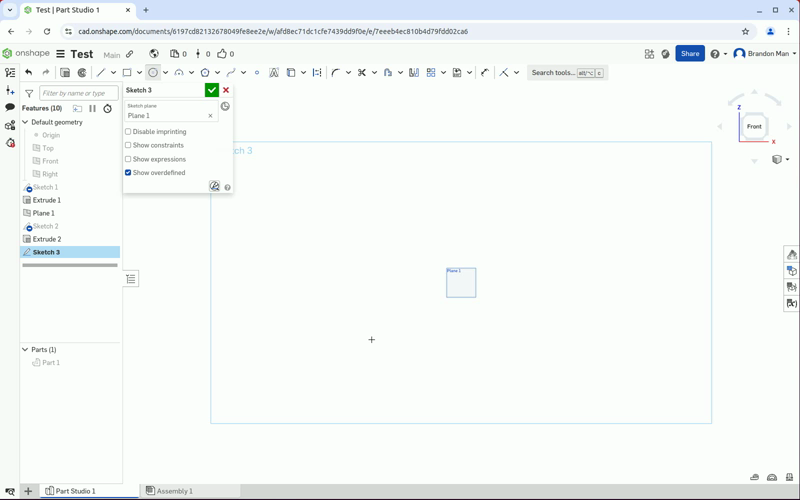
key_up(shift)
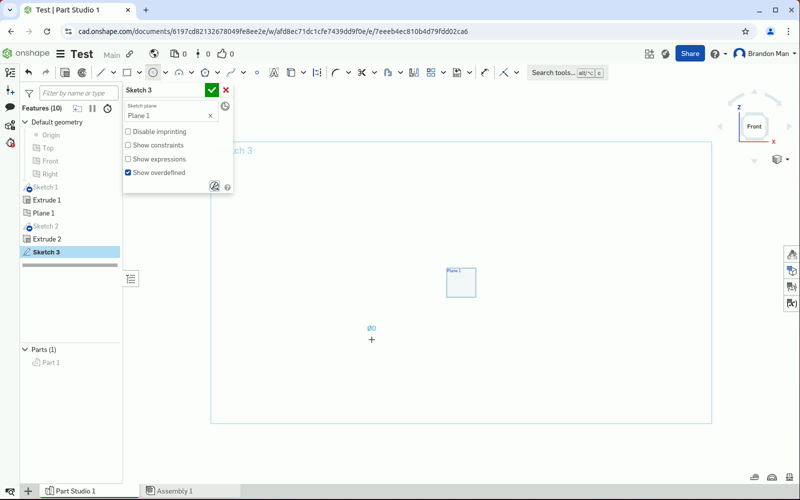
mouse_move(383, 339)
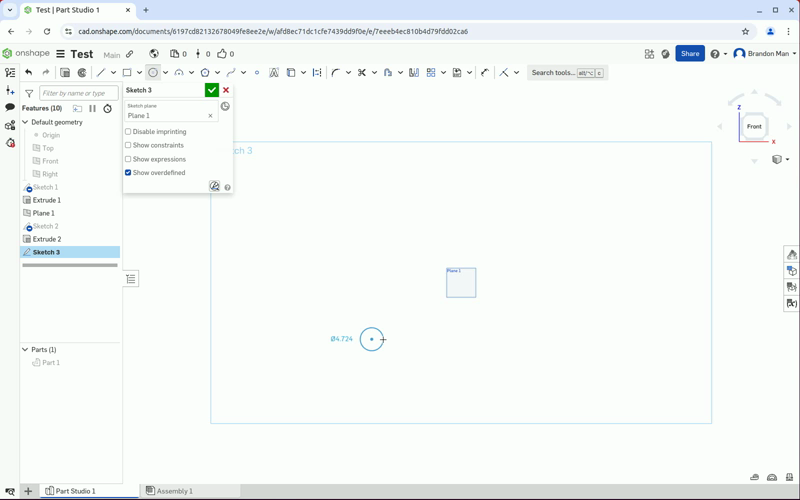
click(383, 339)
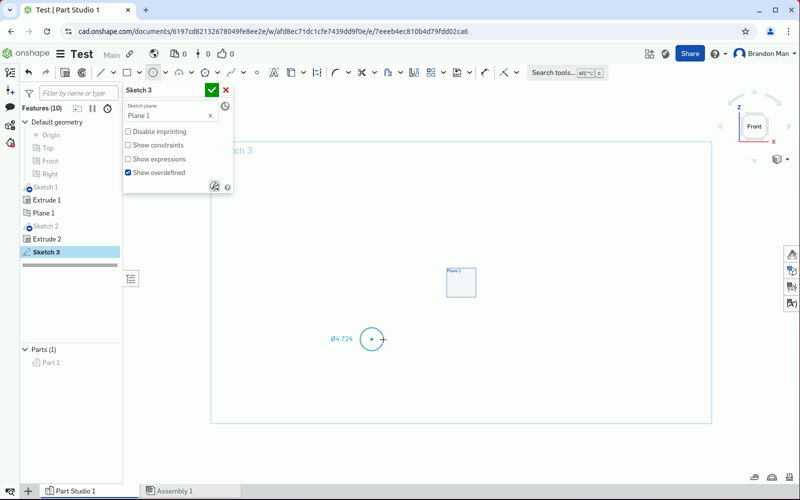
key(esc)
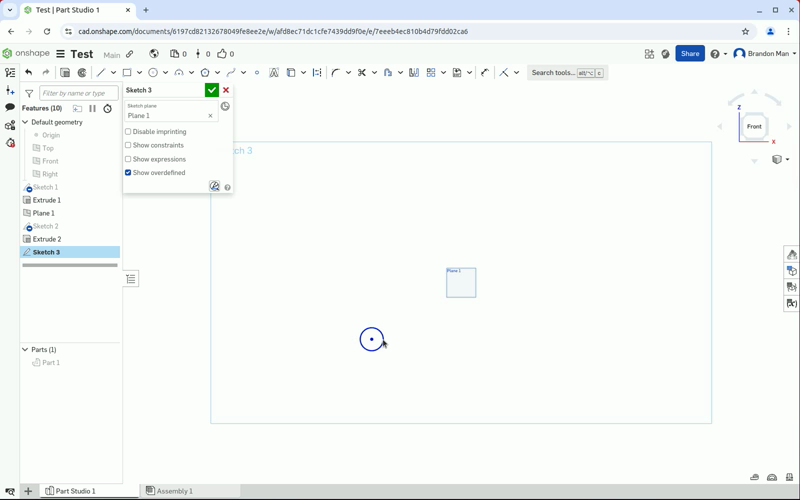
mouse_move(366, 335)
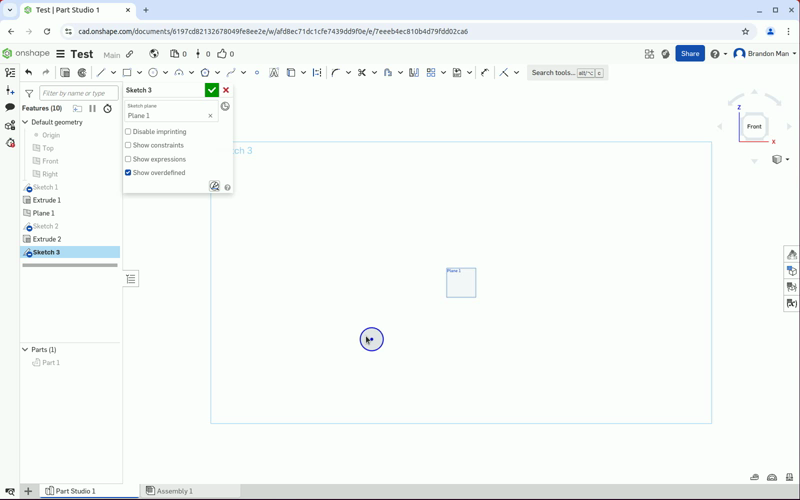
scroll(6)
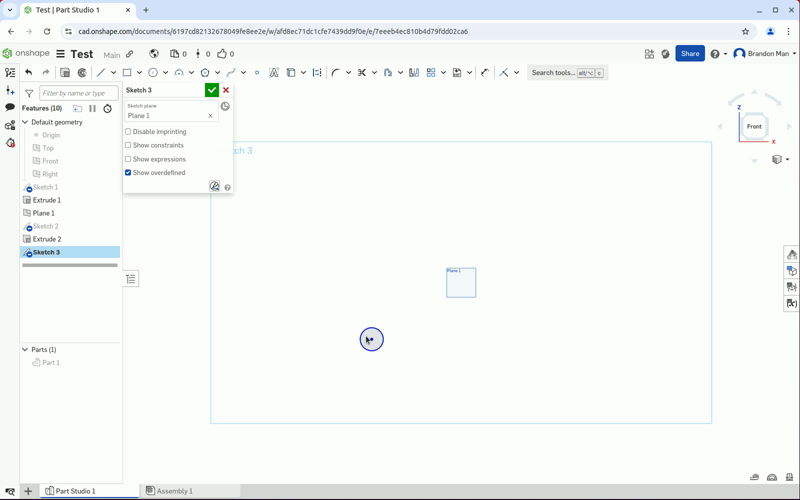
scroll(6)
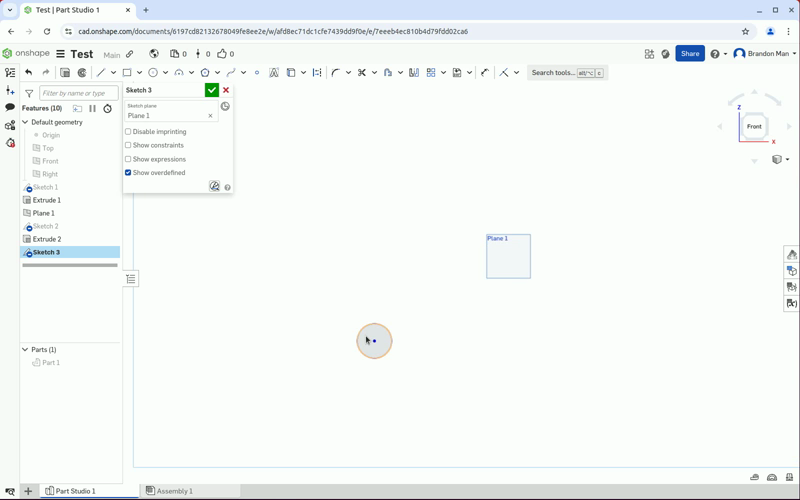
scroll(6)
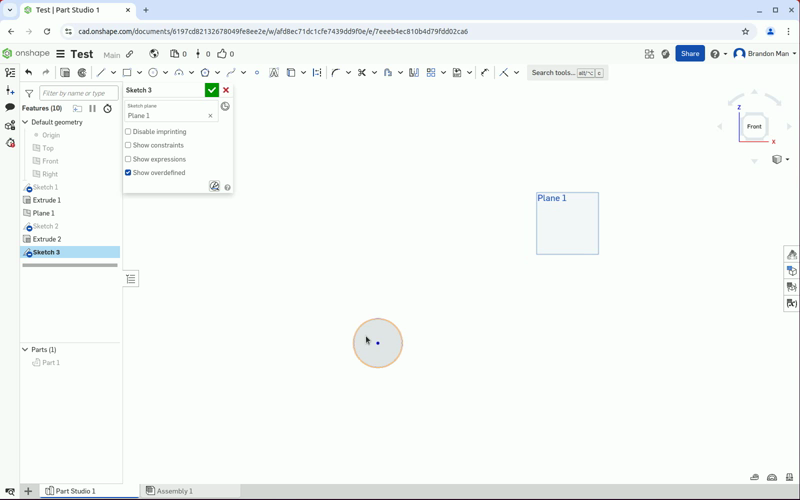
scroll(6)
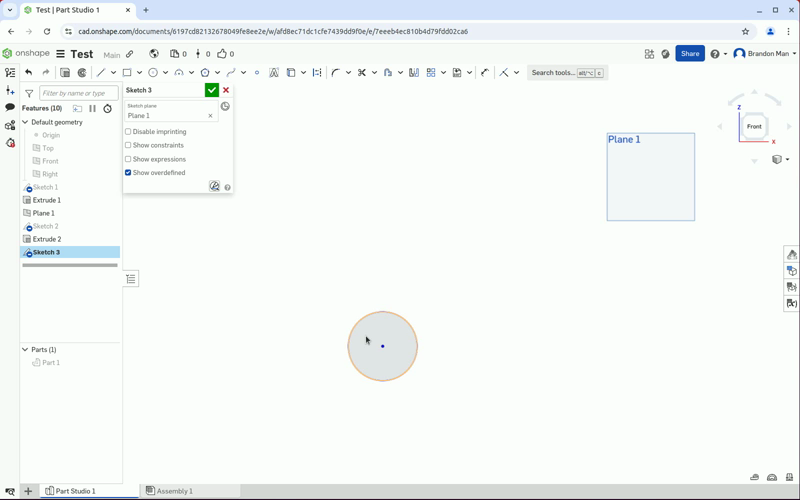
scroll(6)
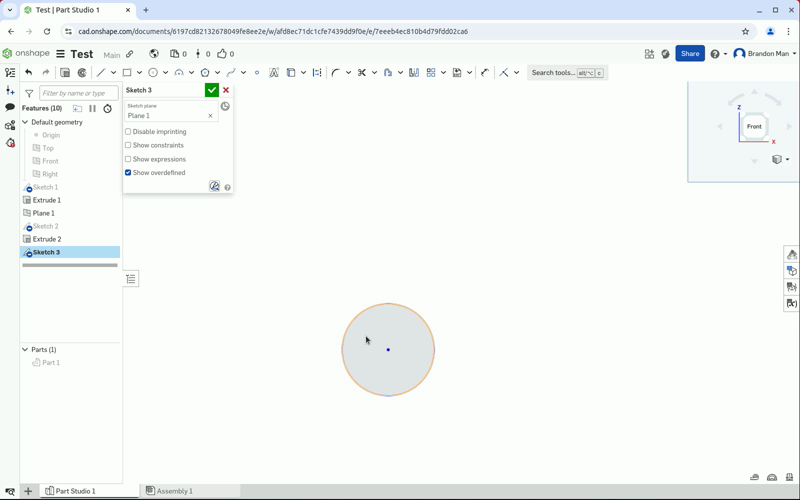
scroll(6)
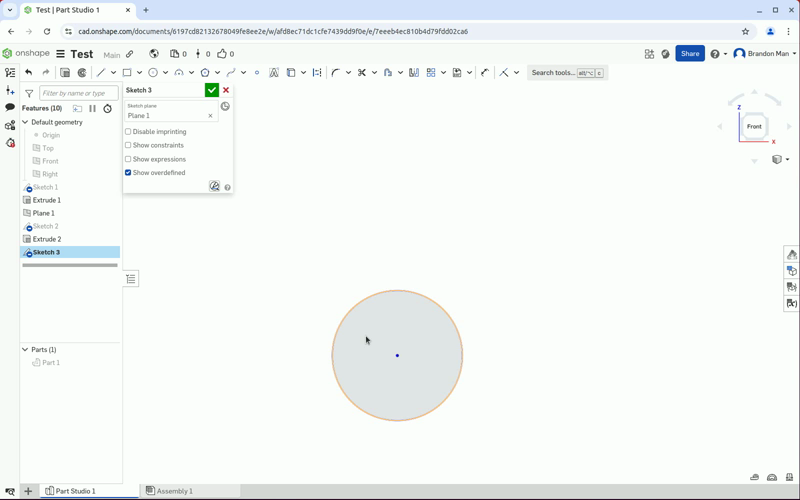
scroll(6)
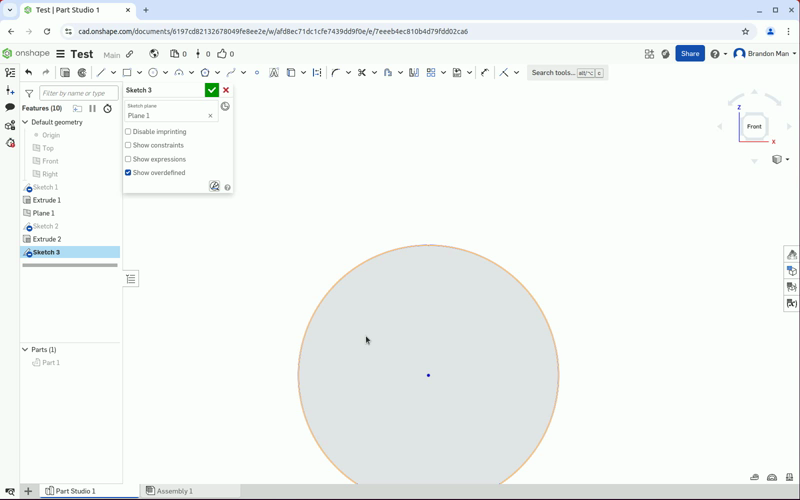
click(366, 335)
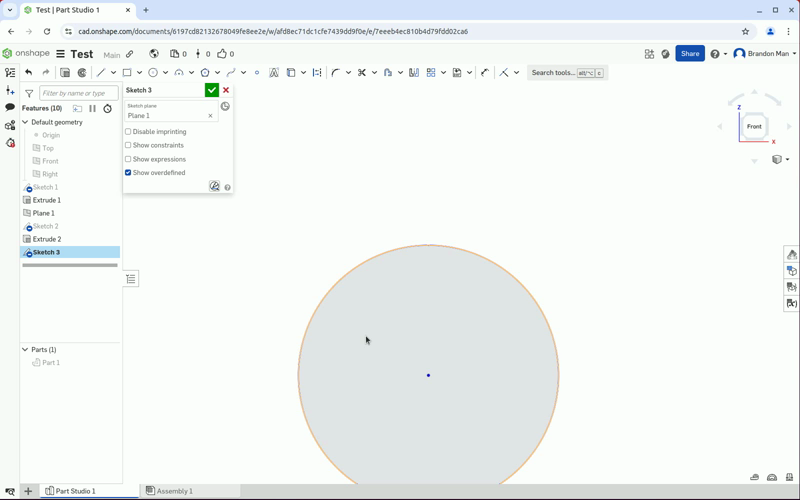
scroll(-6)
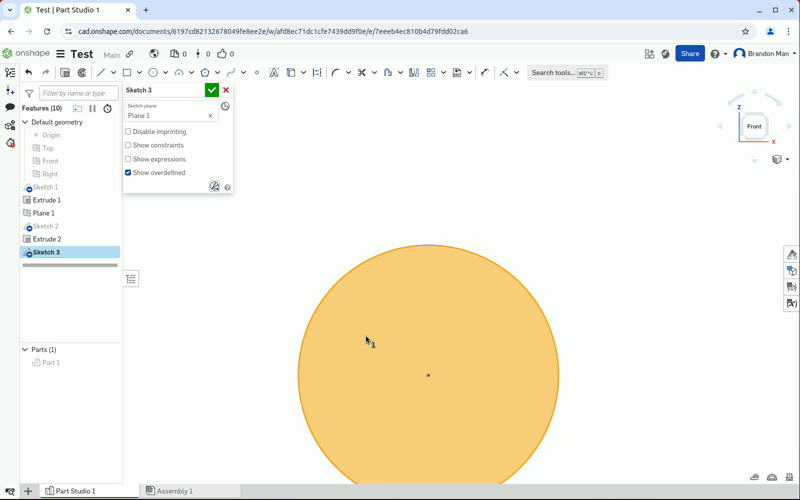
scroll(-6)
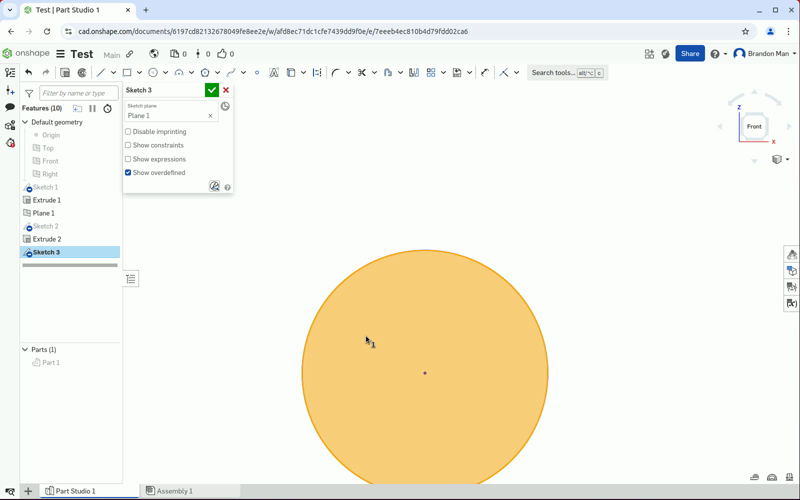
scroll(-6)
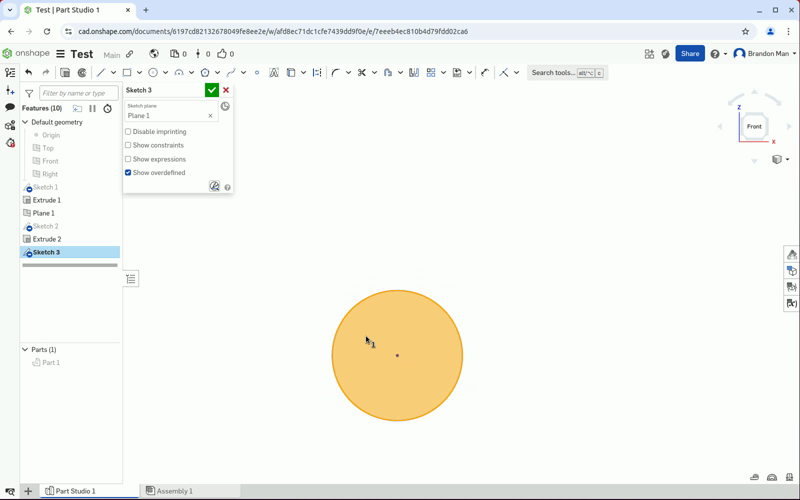
scroll(-6)
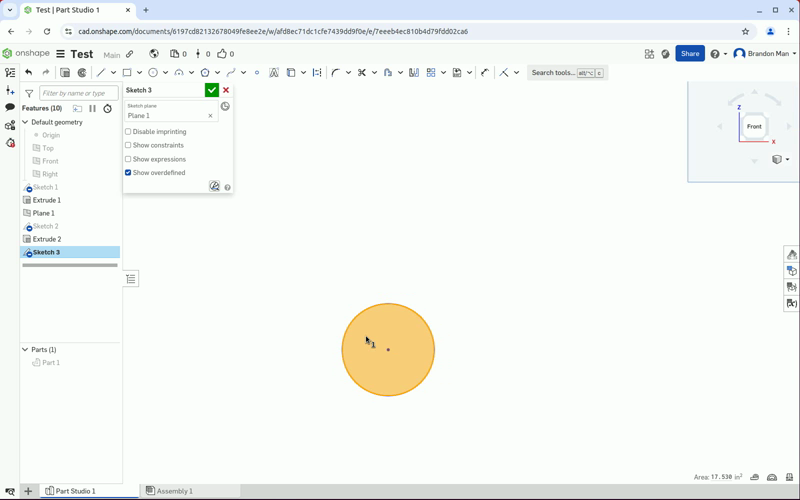
scroll(-6)
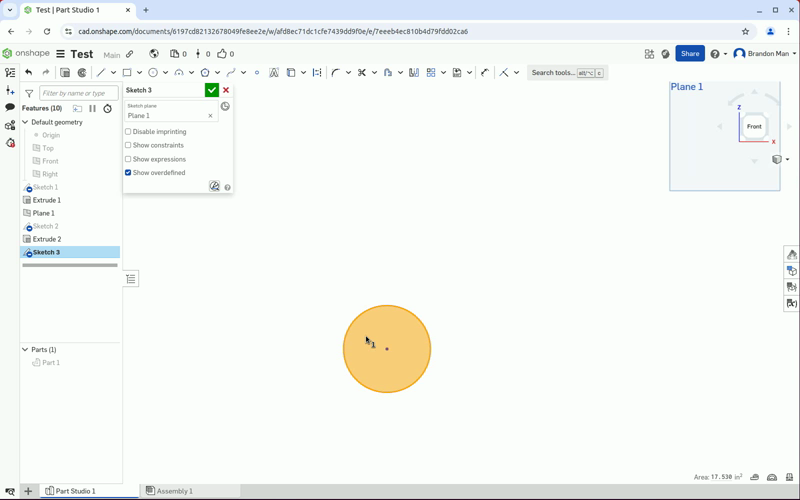
scroll(-6)
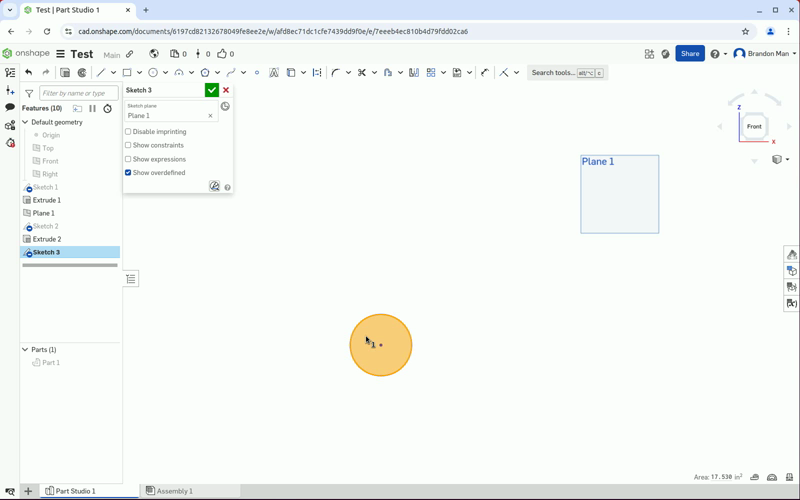
scroll(-6)
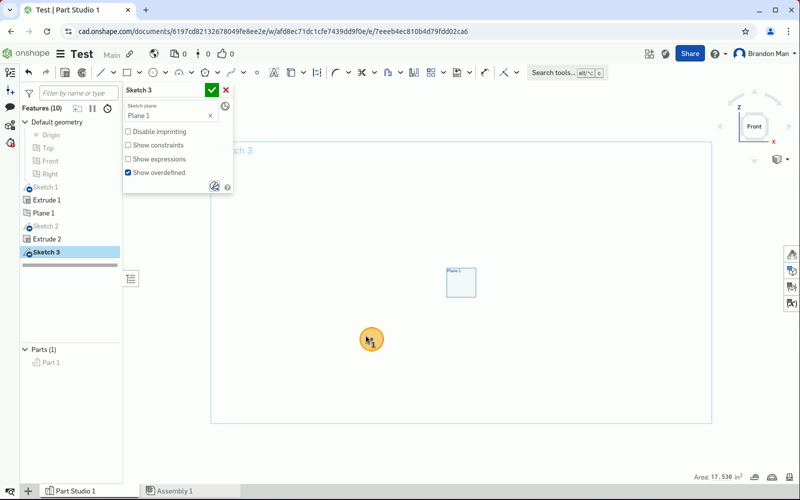
mouse_move(73, 352)
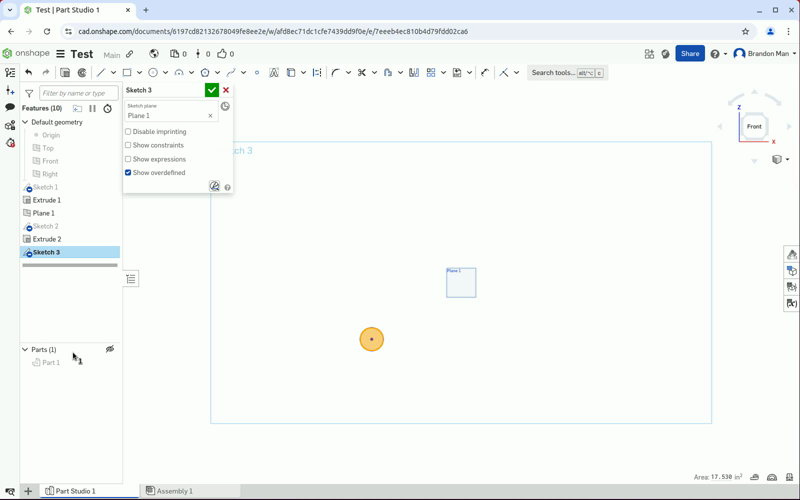
key(shift+y)
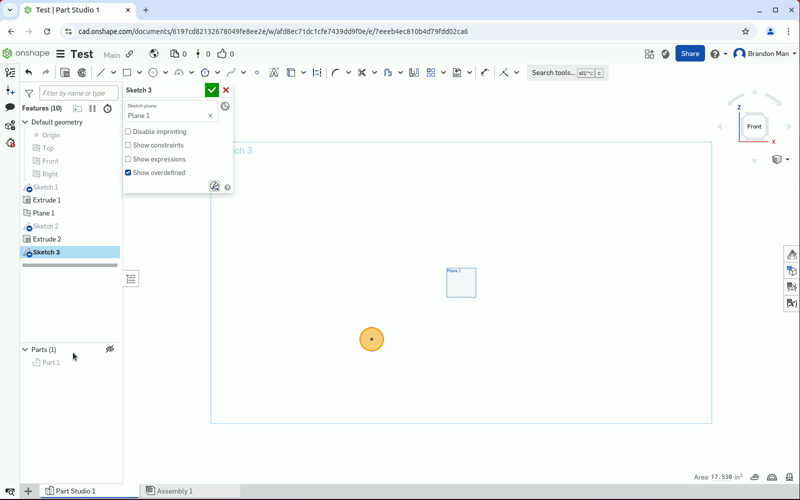
key(shift+e)
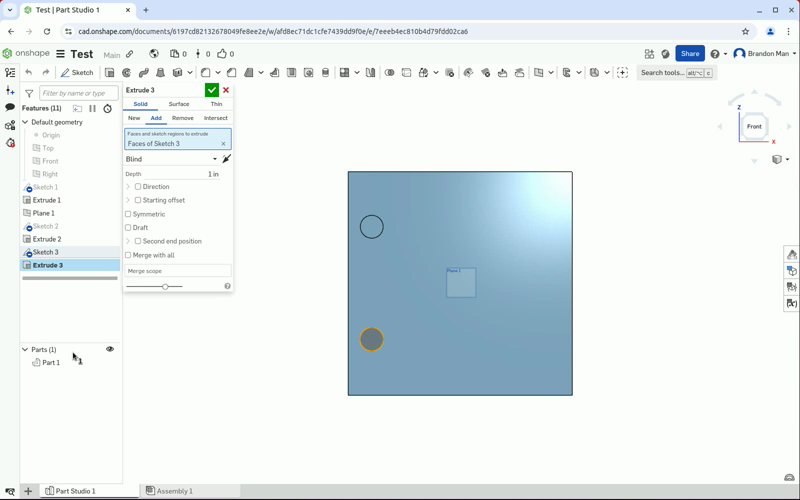
mouse_move(143, 106)
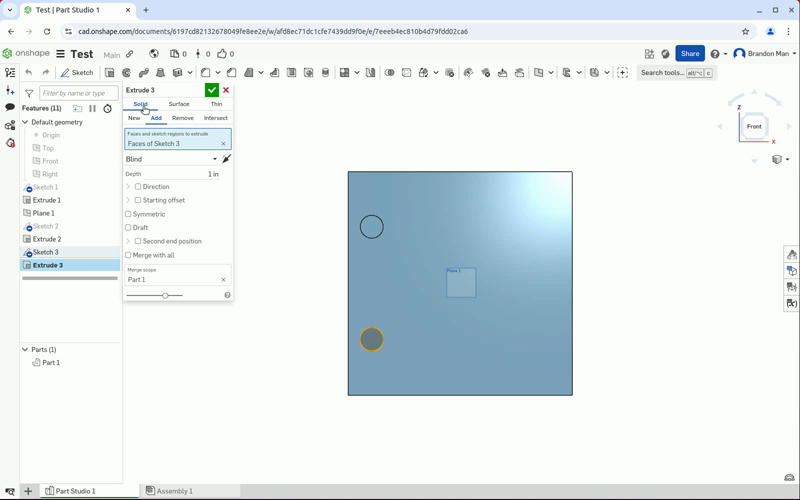
click(143, 106)
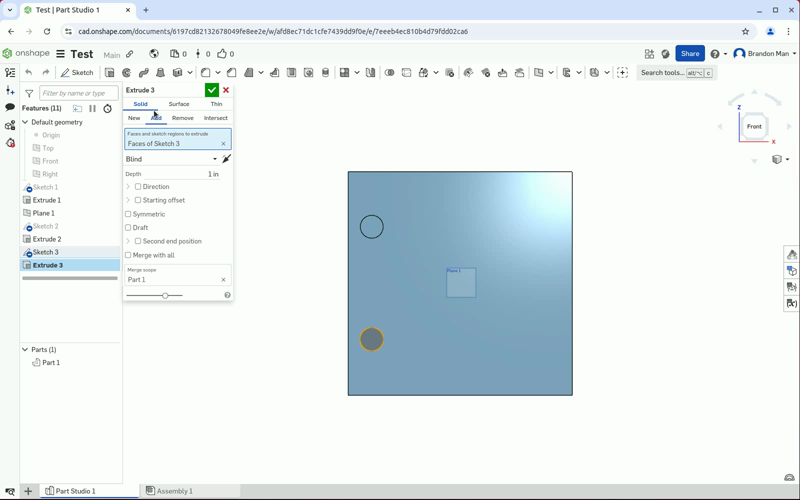
mouse_move(186, 120)
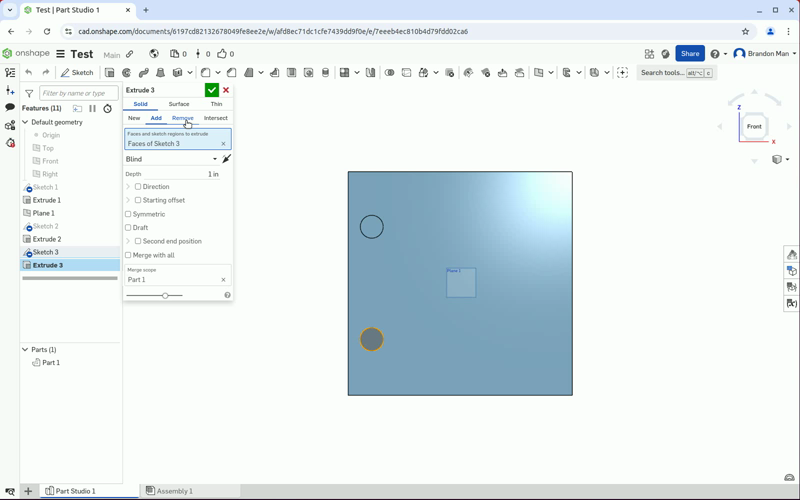
click(186, 120)
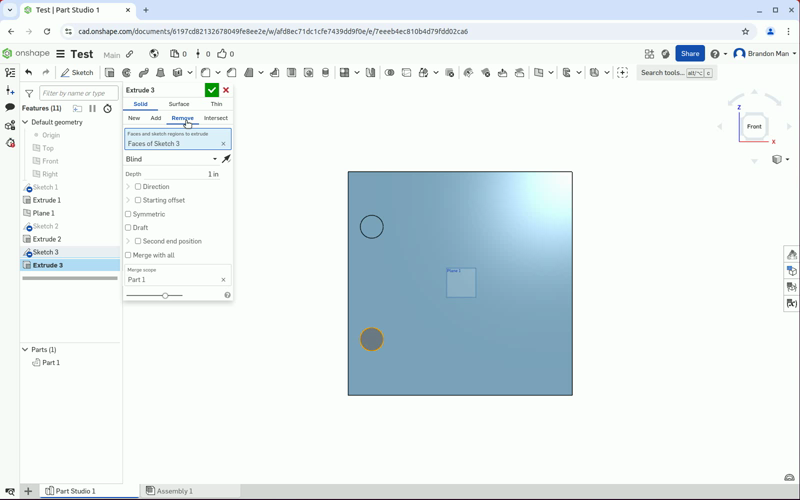
key(tab, 4)
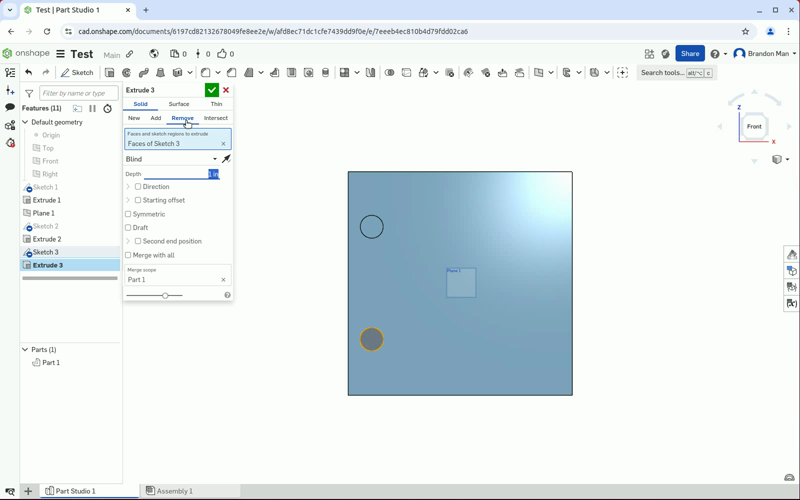
text(8.666)
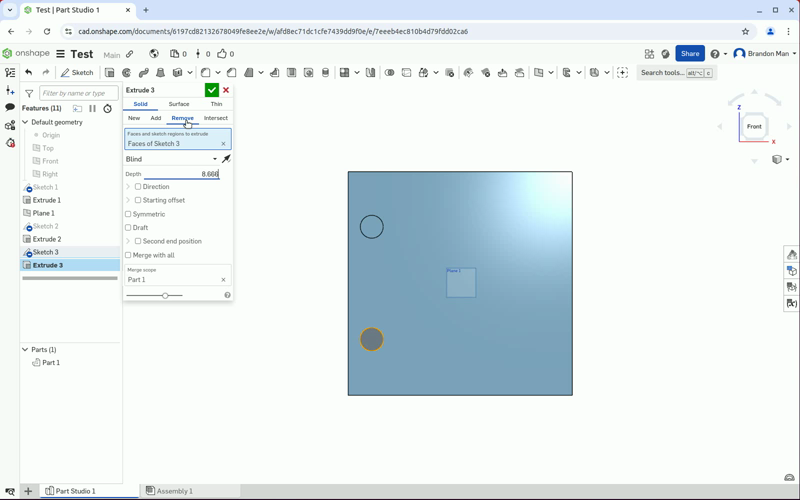
key(tab, 6)
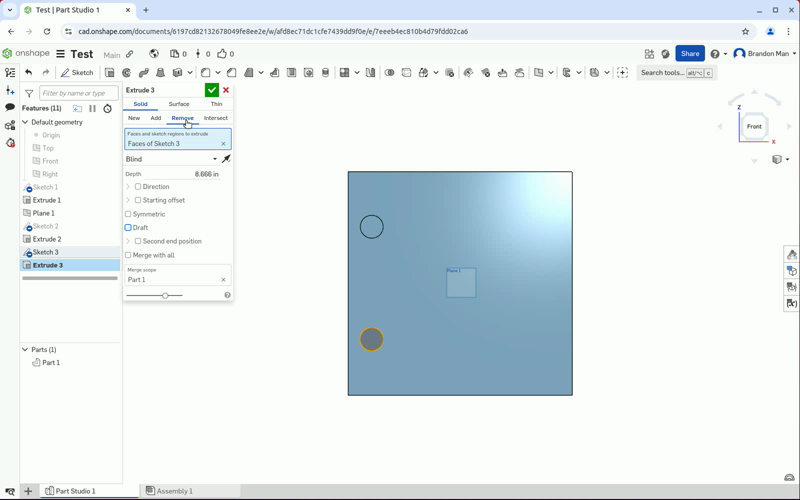
key(space)
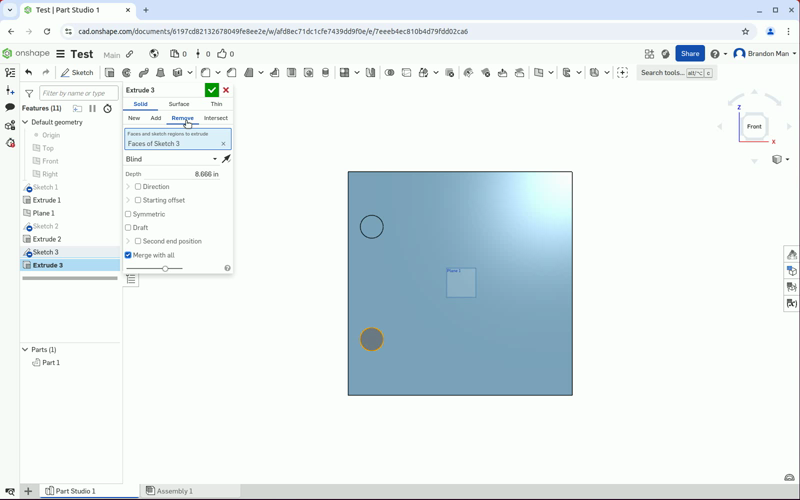
key(enter)
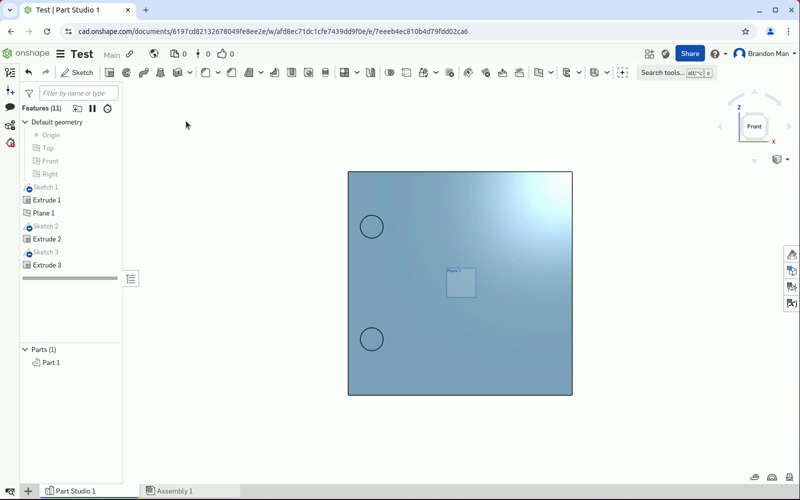
key(shift+h)
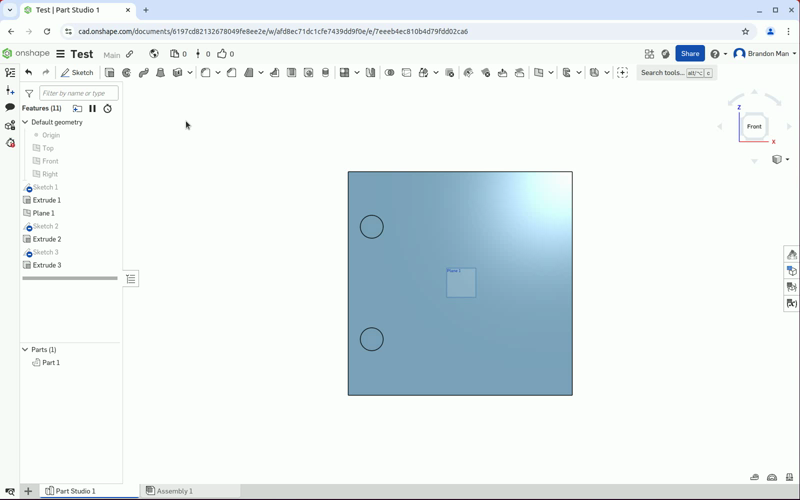
key(shift+h)
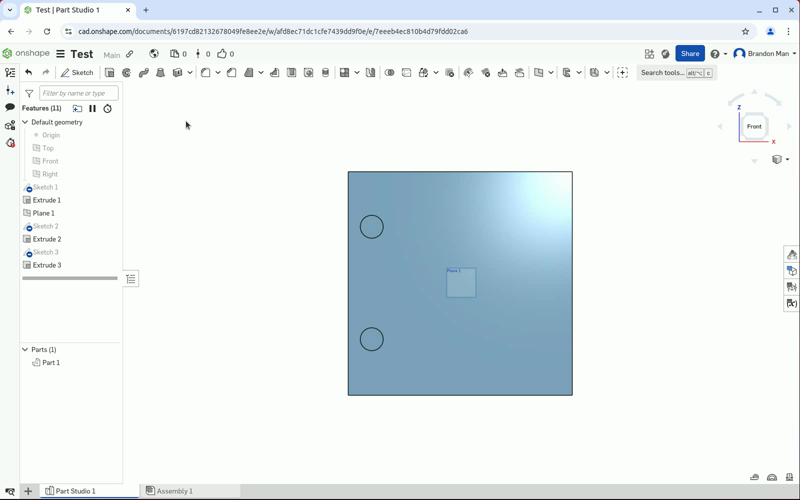
mouse_move(73, 189)
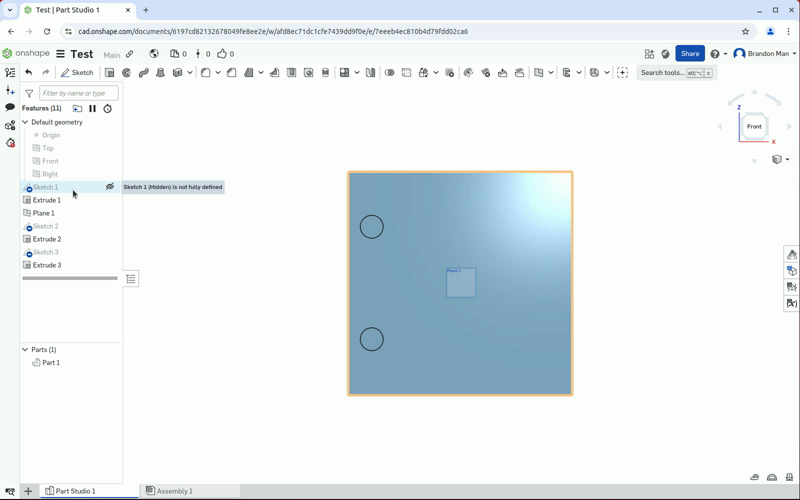
click(73, 189)
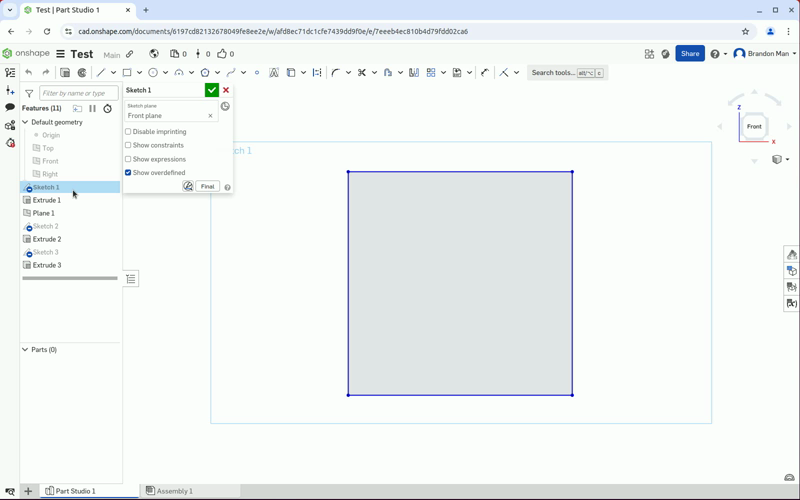
mouse_move(229, 92)
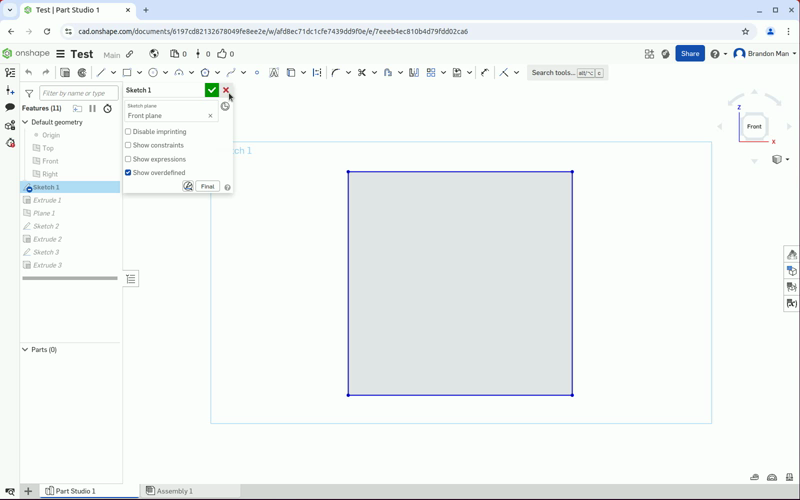
click(229, 92)
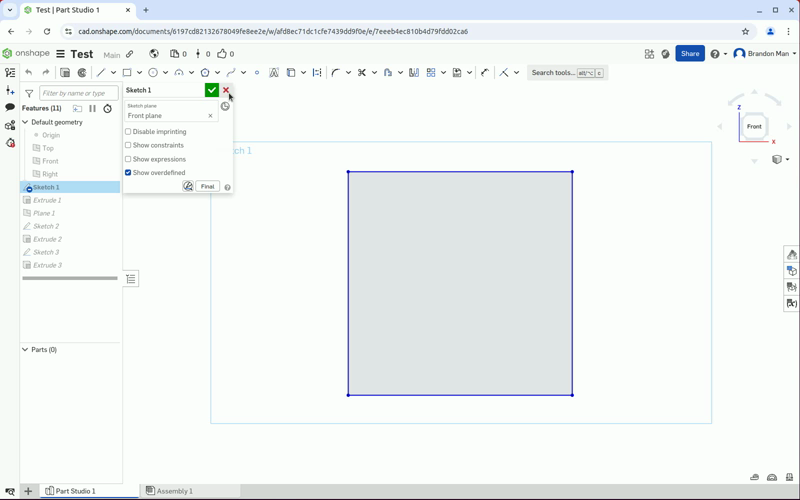
key(shift+s)
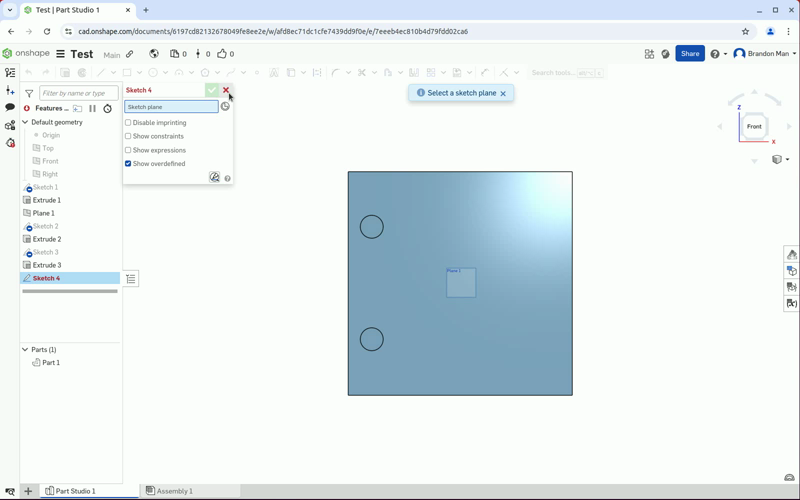
mouse_move(73, 215)
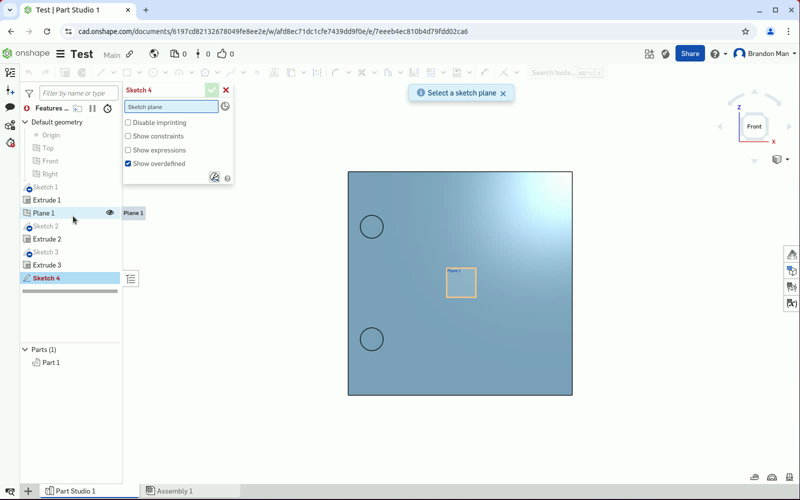
click(73, 215)
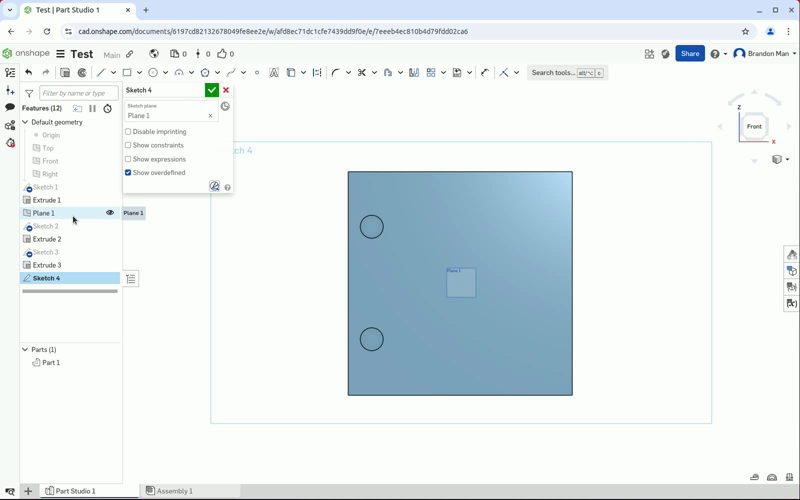
mouse_move(73, 352)
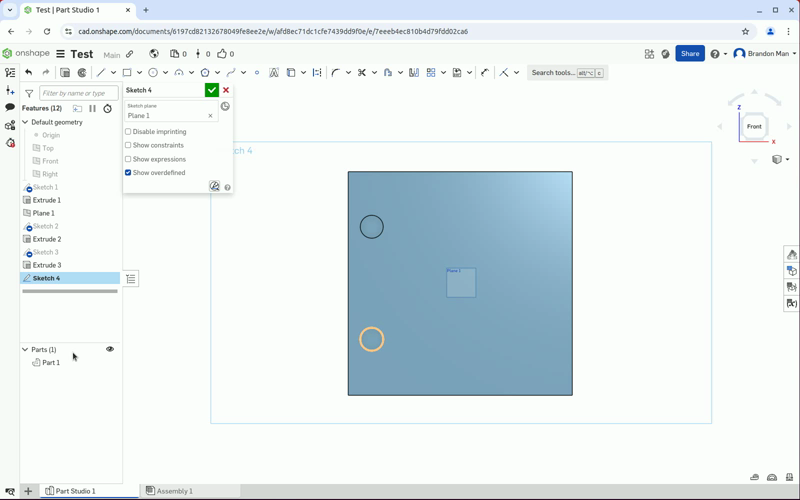
key(y)
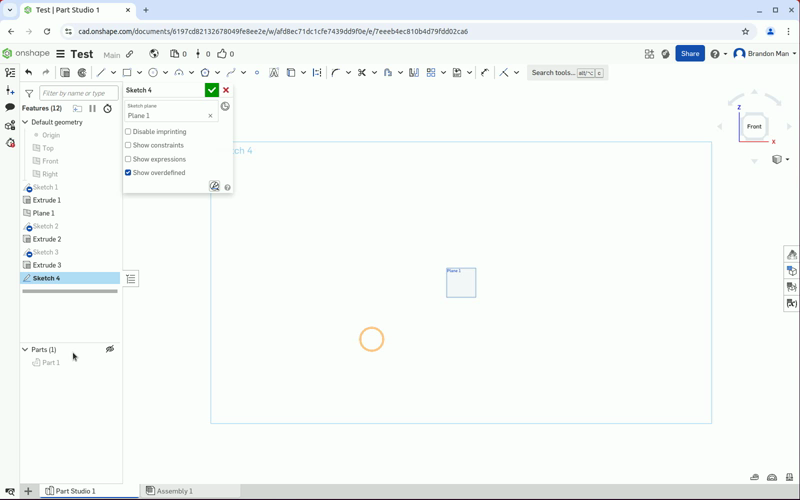
key(a)
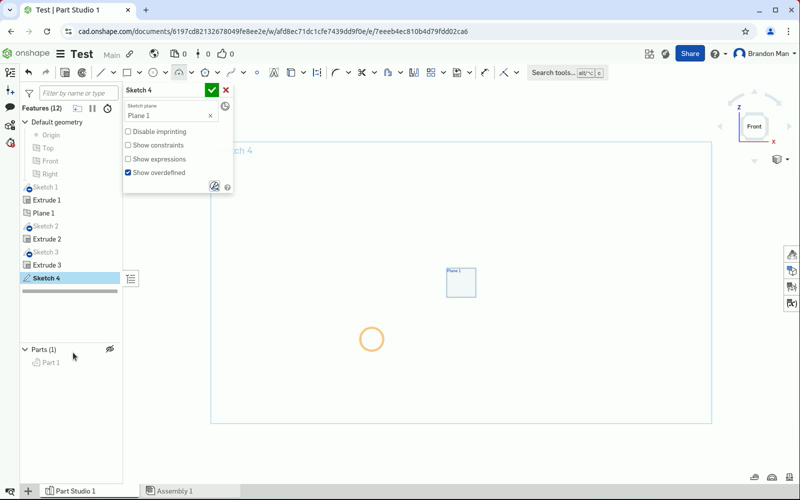
key_down(shift)
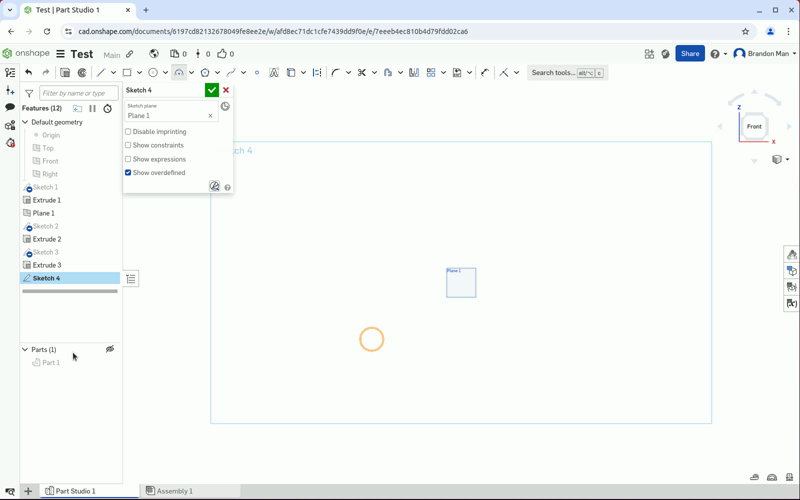
mouse_move(390, 325)
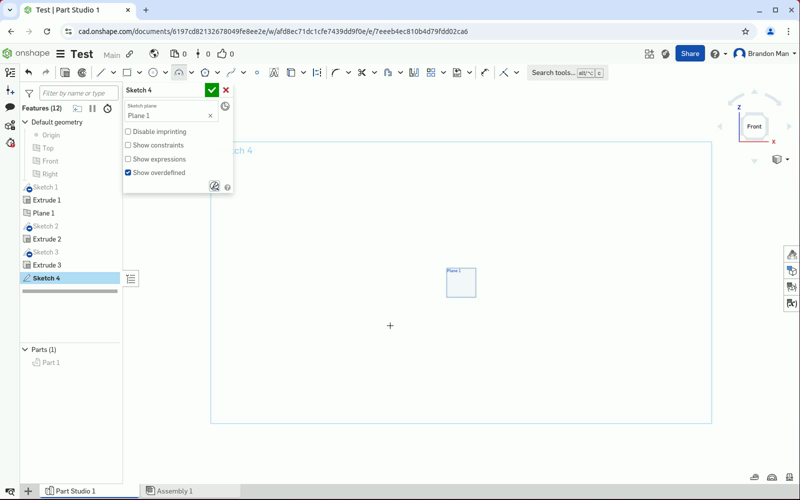
click(390, 325)
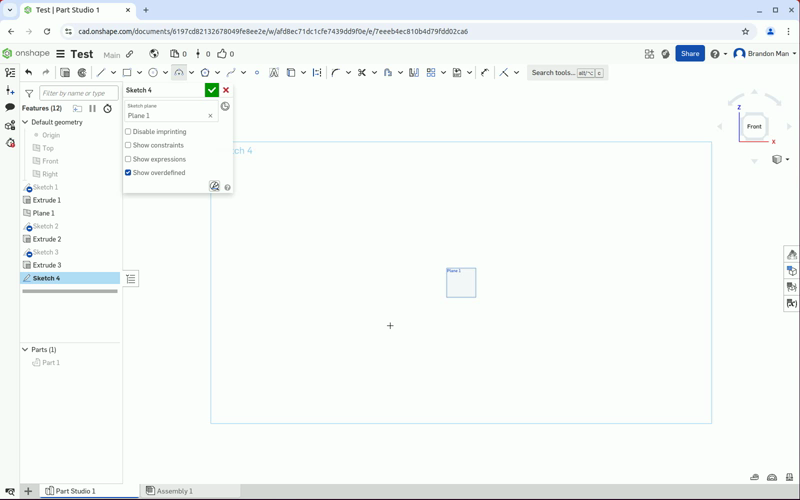
key_up(shift)
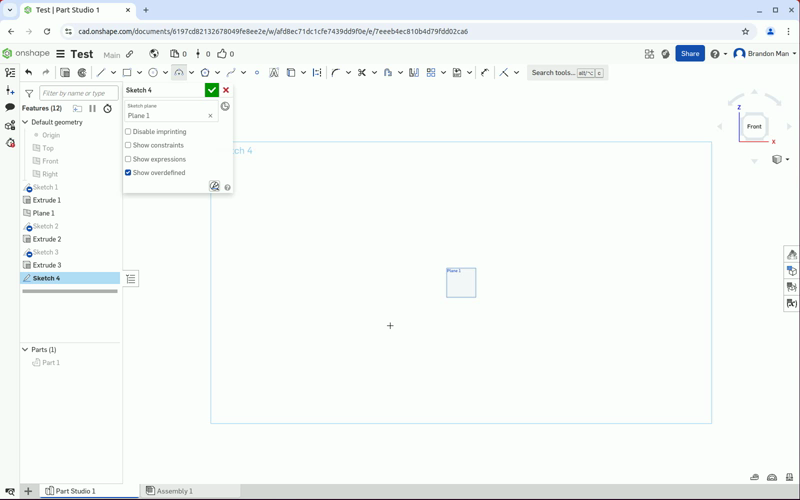
key_down(shift)
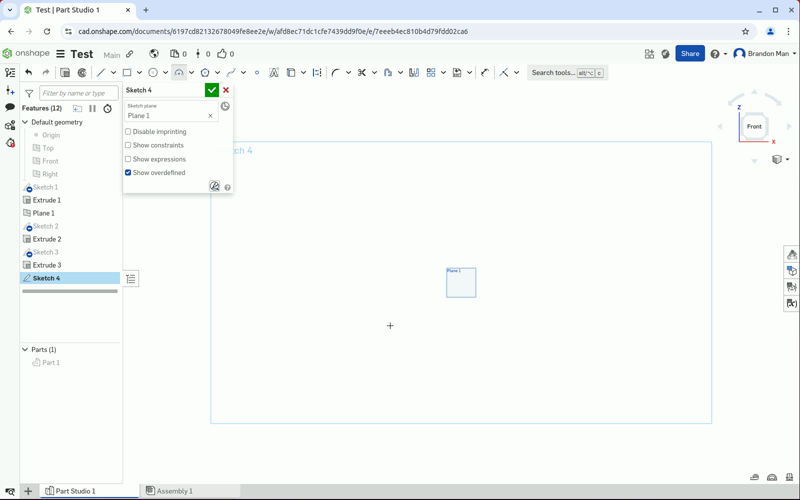
mouse_move(418, 353)
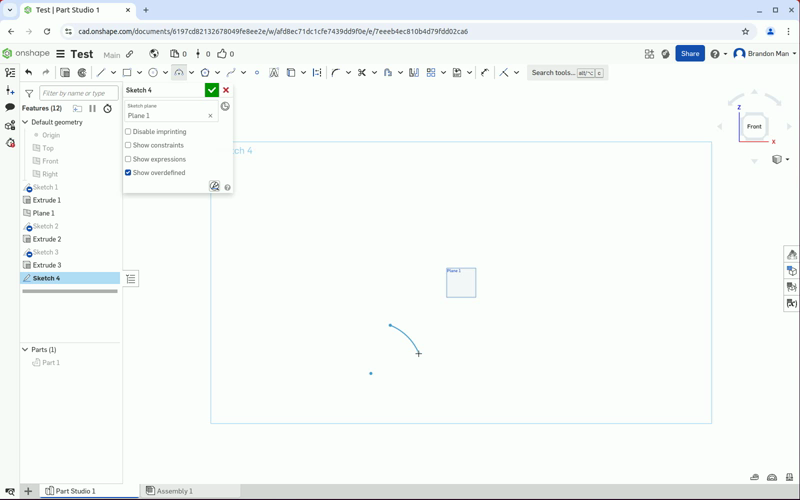
click(418, 353)
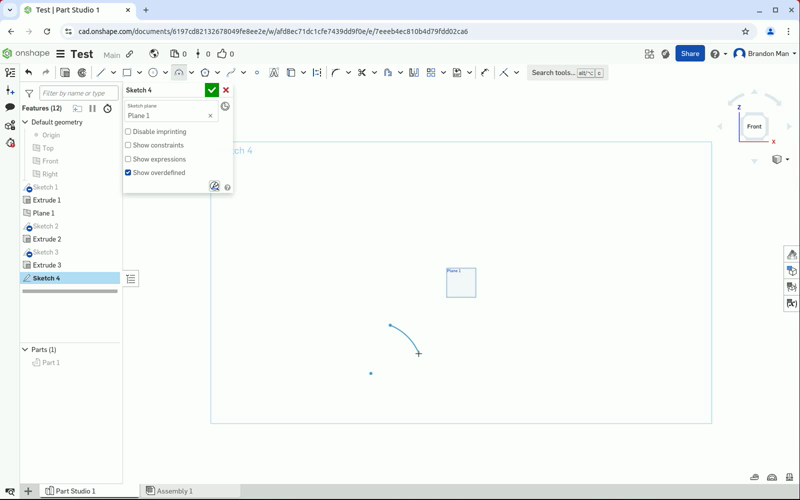
mouse_move(398, 345)
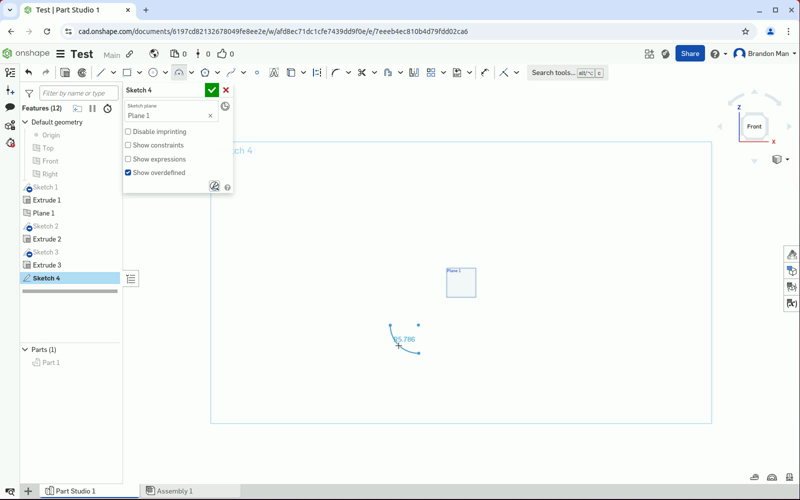
click(398, 345)
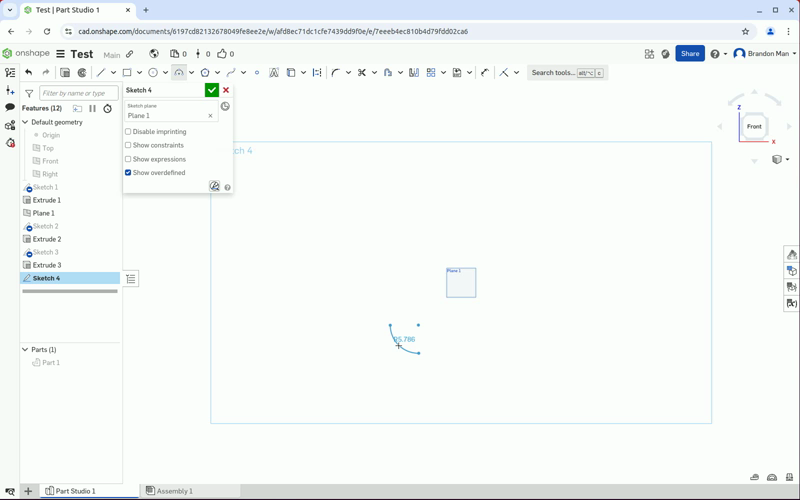
key_up(shift)
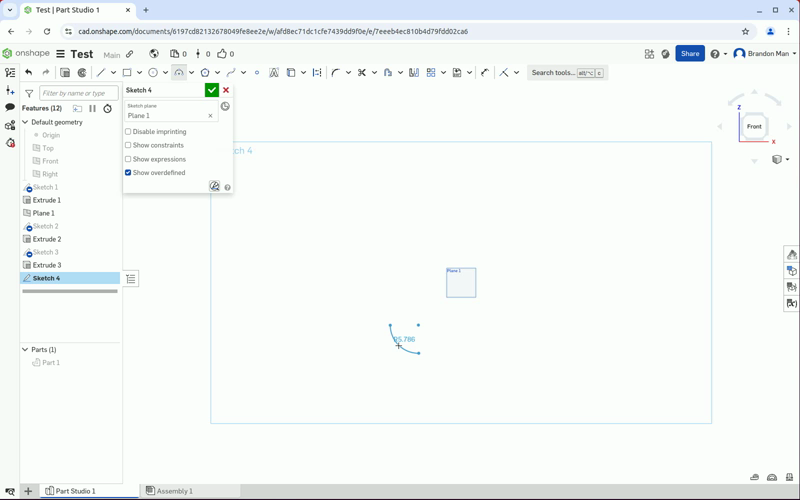
key(esc)
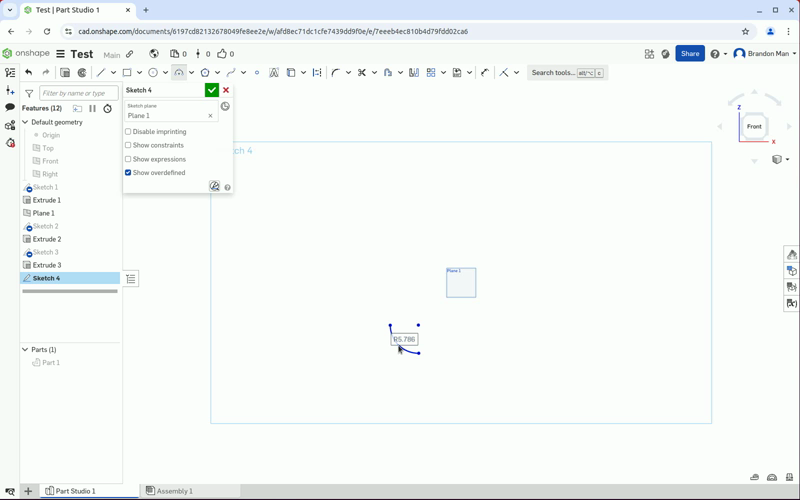
key(l)
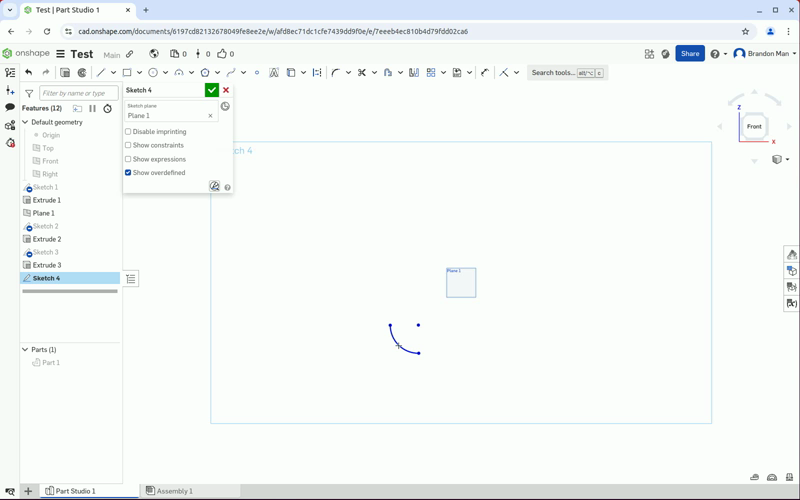
mouse_move(418, 353)
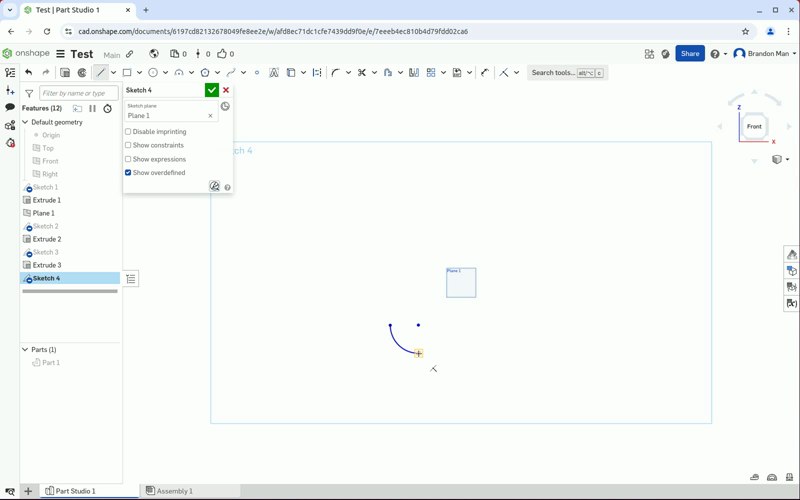
click(418, 353)
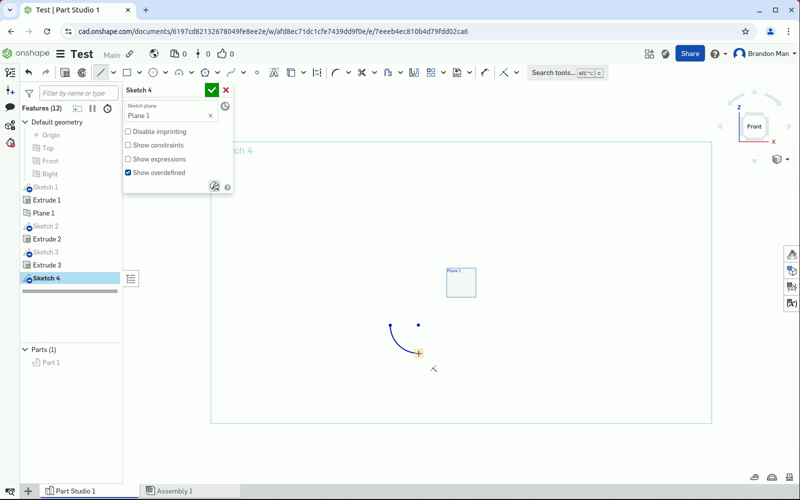
key_down(shift)
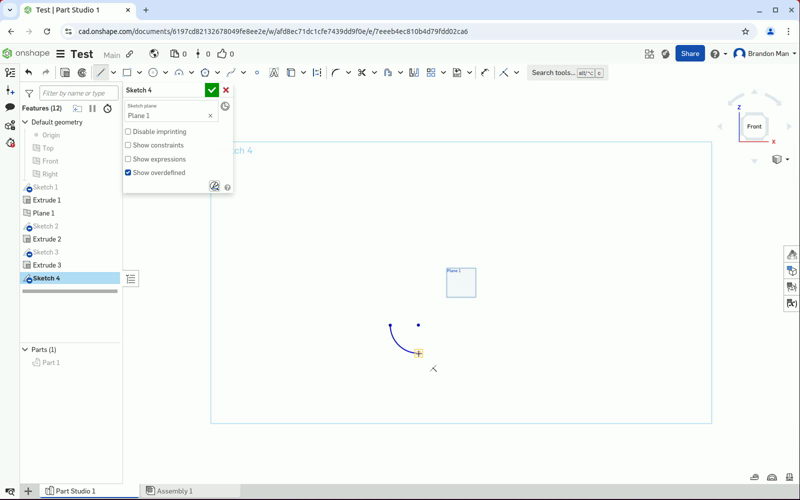
mouse_move(530, 353)
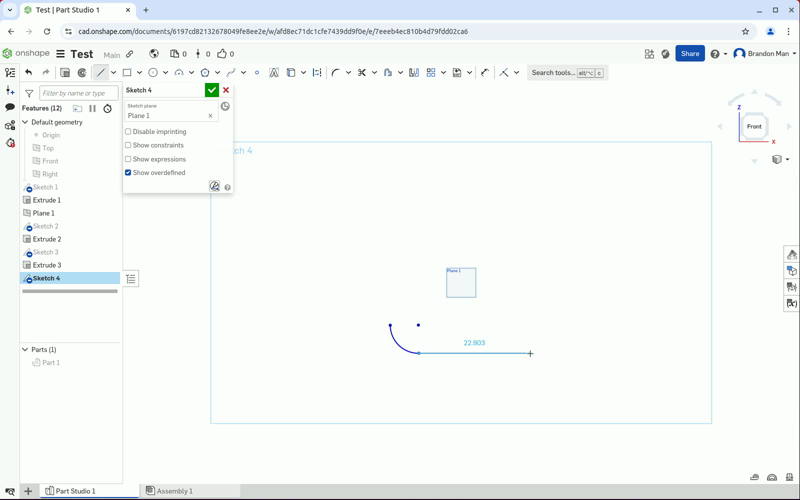
click(530, 353)
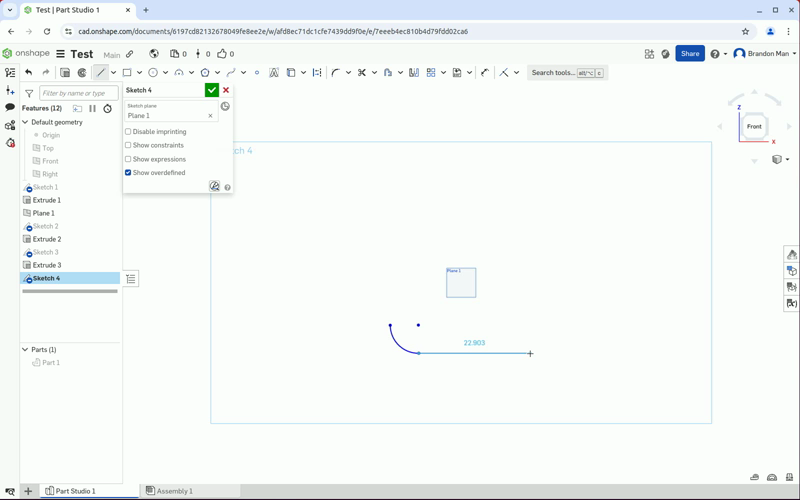
key_up(shift)
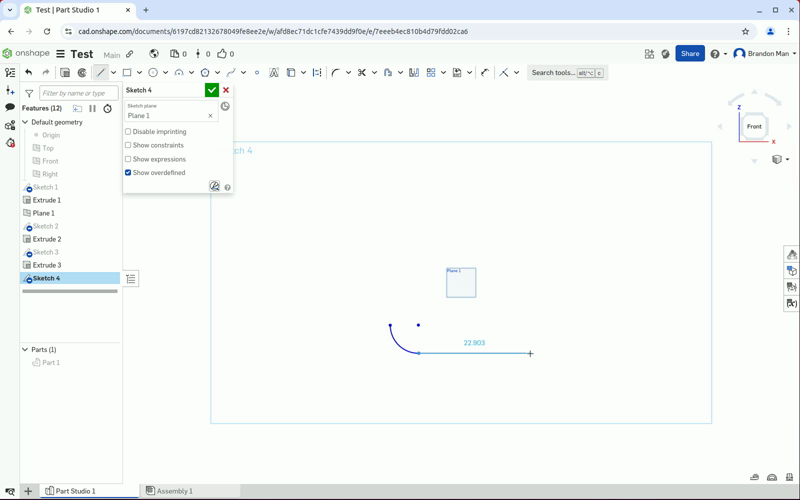
key(esc)
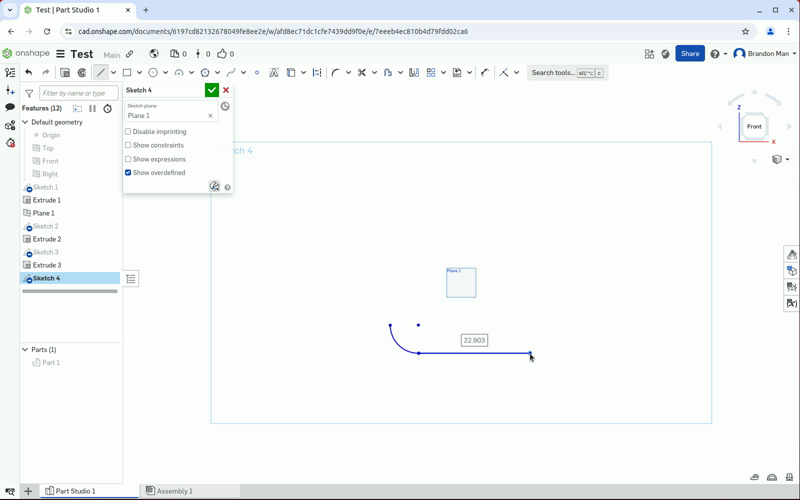
key(a)
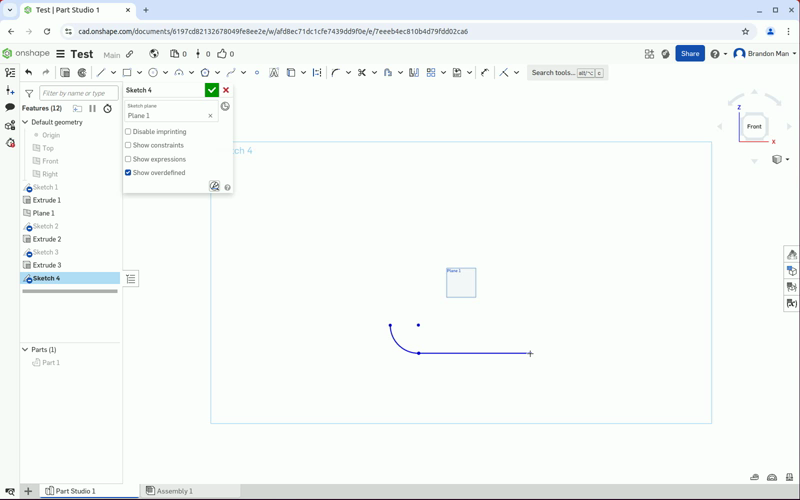
mouse_move(530, 353)
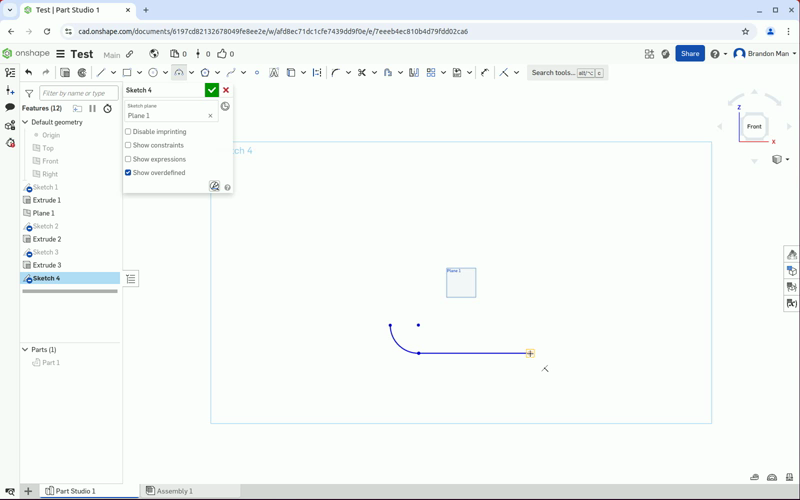
click(530, 353)
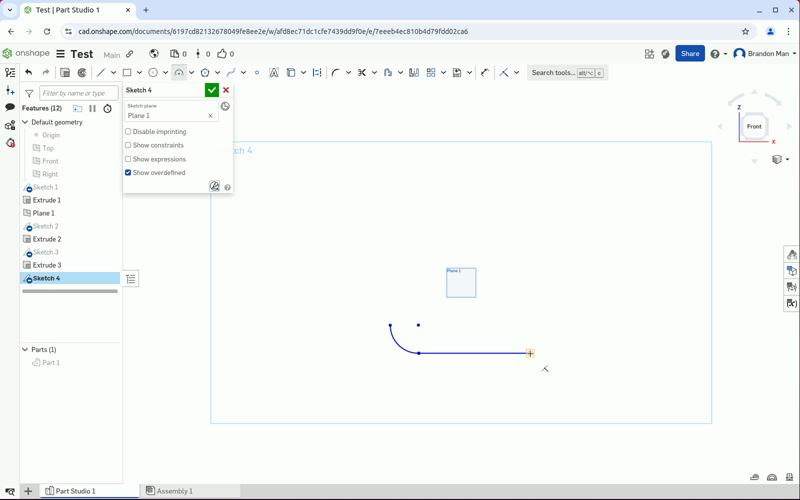
key_down(shift)
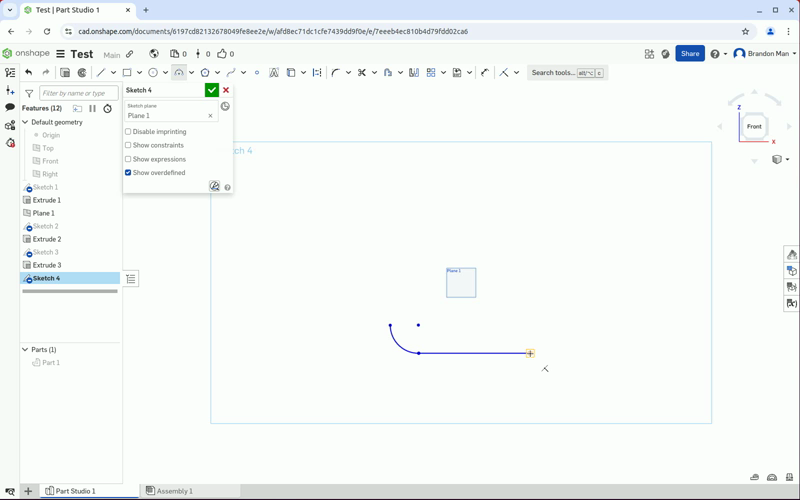
mouse_move(558, 325)
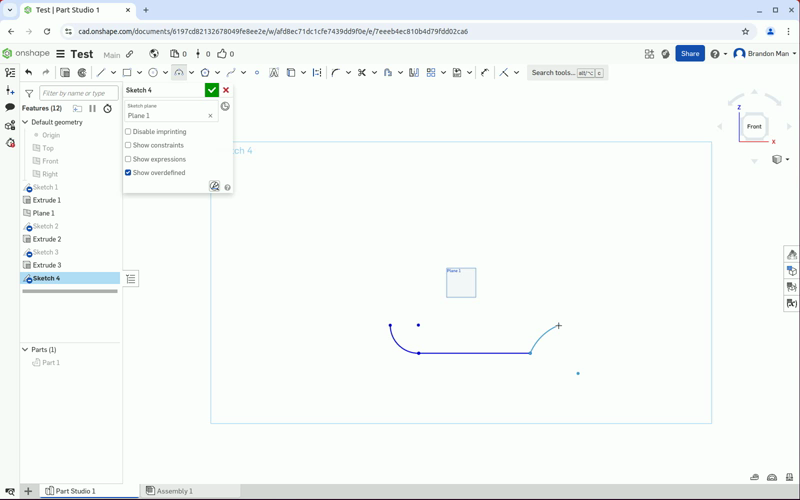
click(558, 325)
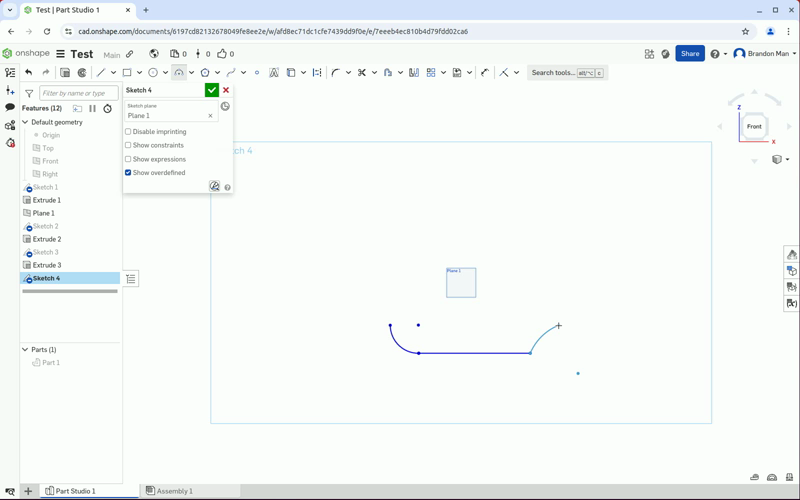
mouse_move(550, 345)
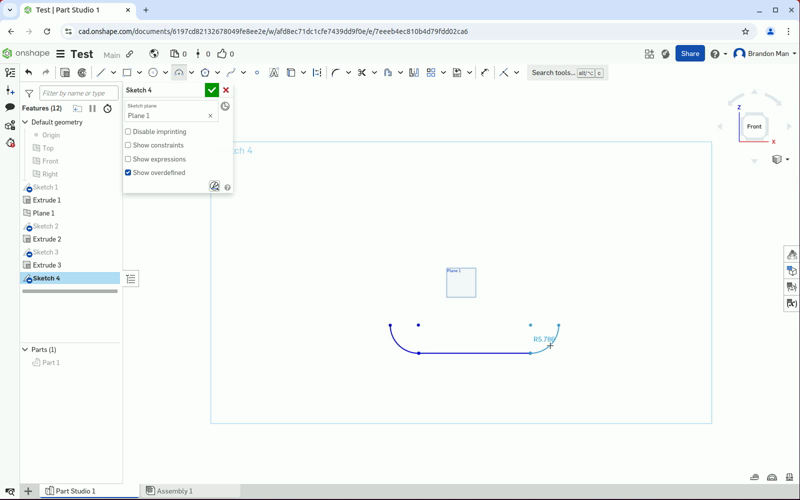
click(550, 345)
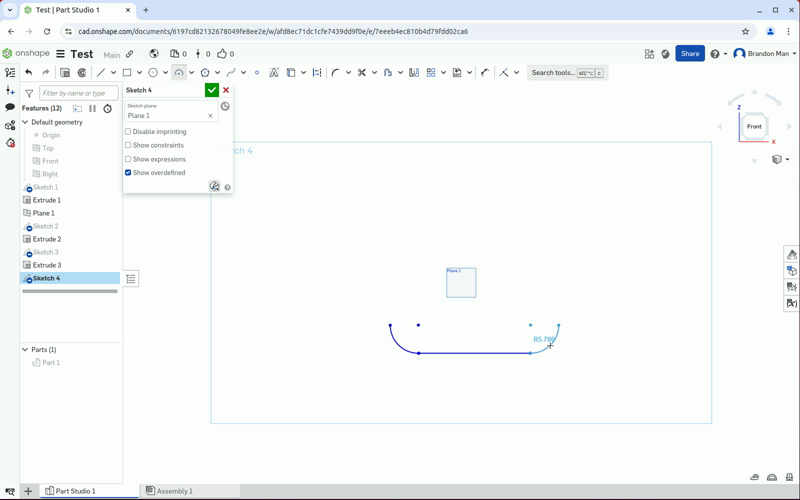
key_up(shift)
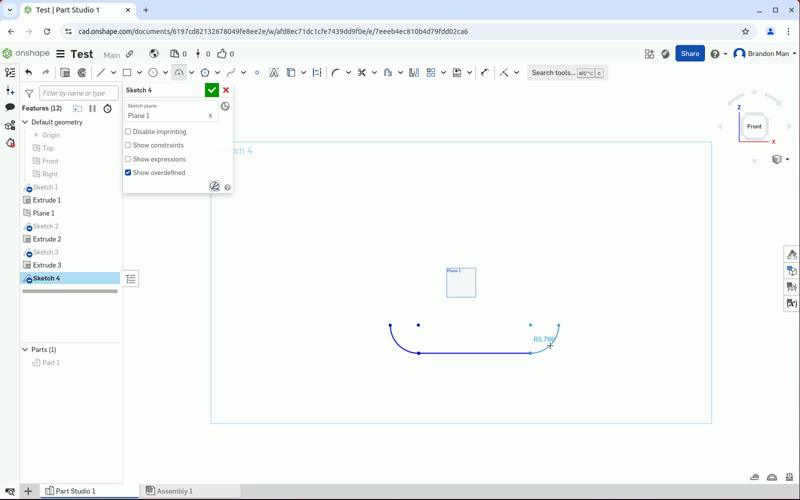
key(esc)
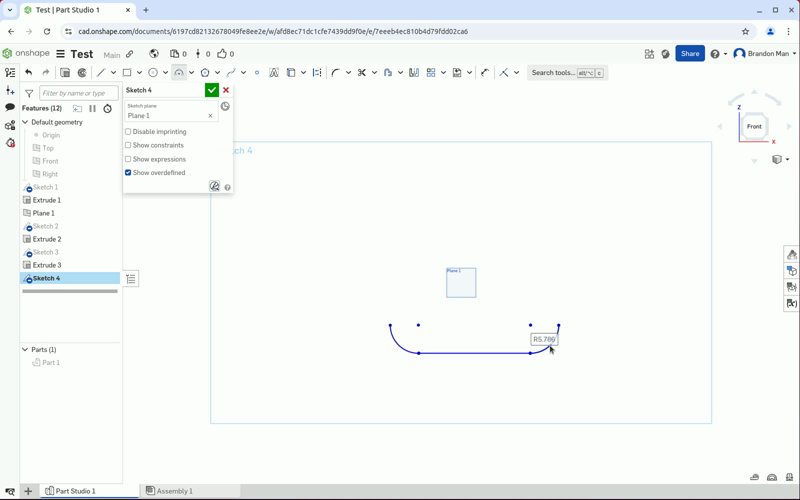
key(l)
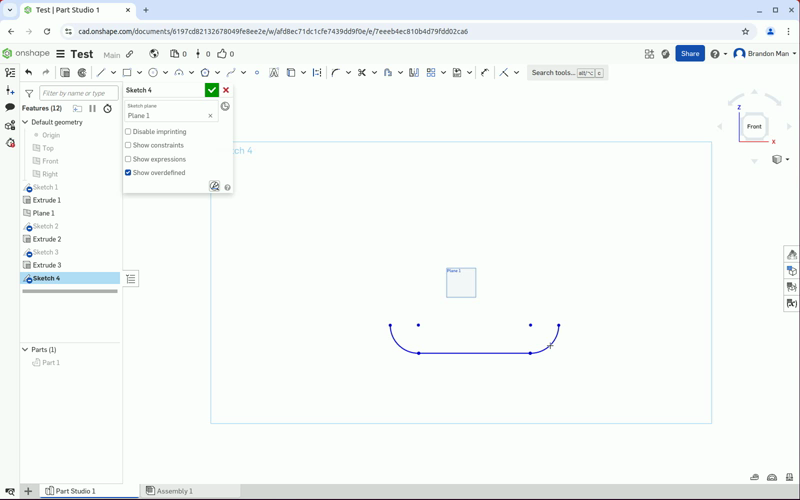
mouse_move(558, 325)
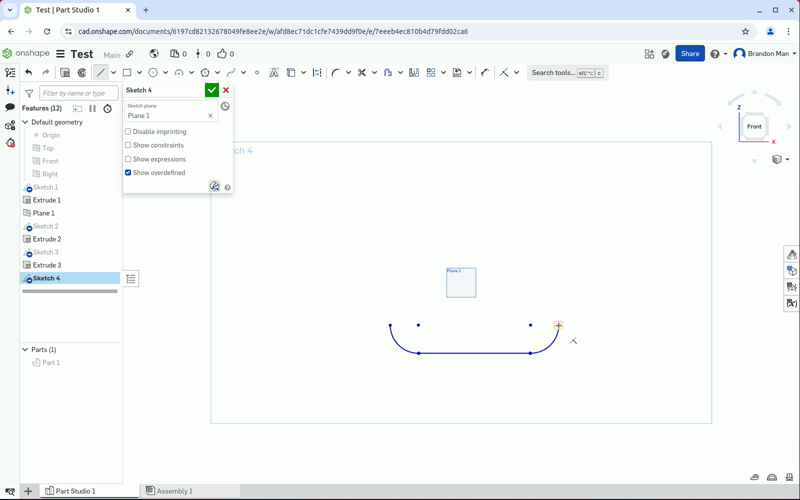
click(558, 325)
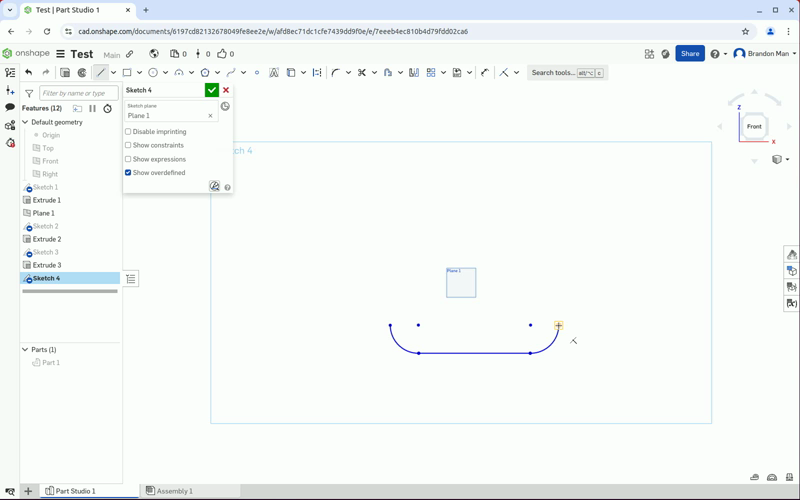
key_down(shift)
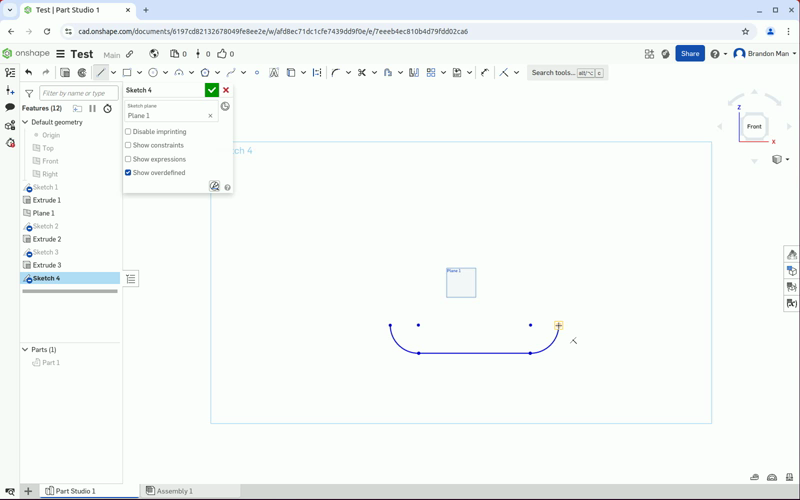
mouse_move(558, 213)
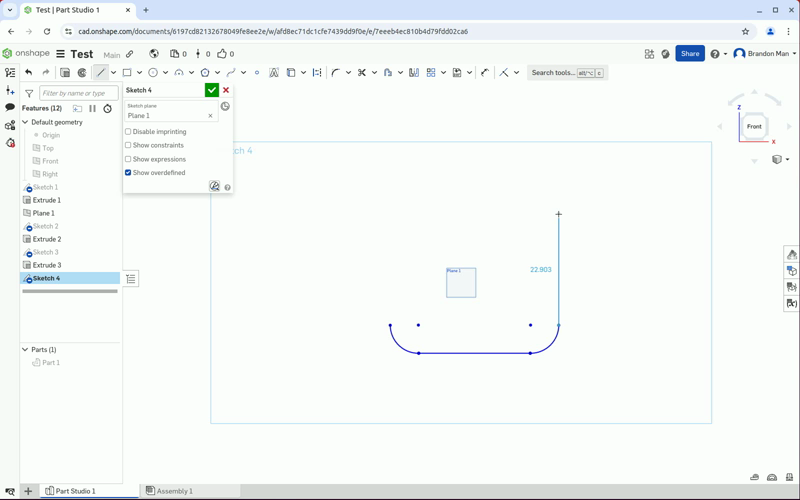
click(558, 213)
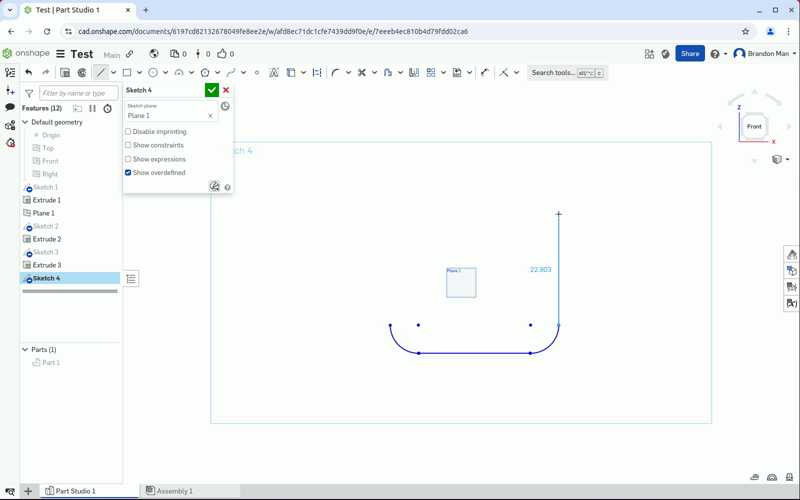
key_up(shift)
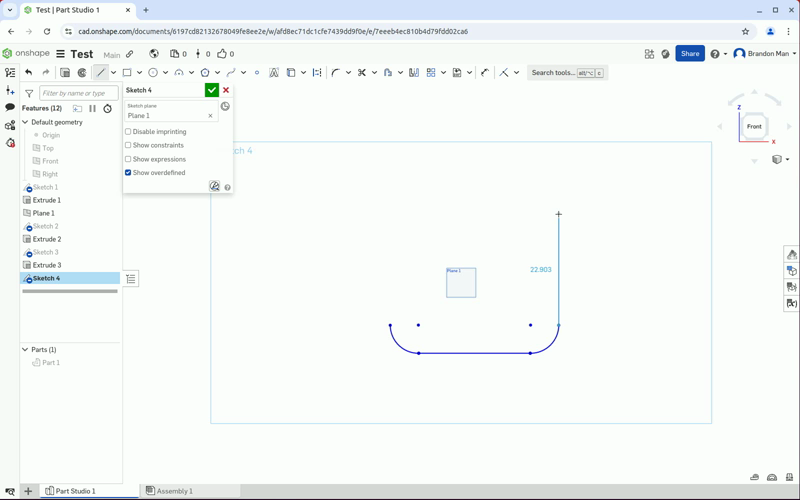
key(esc)
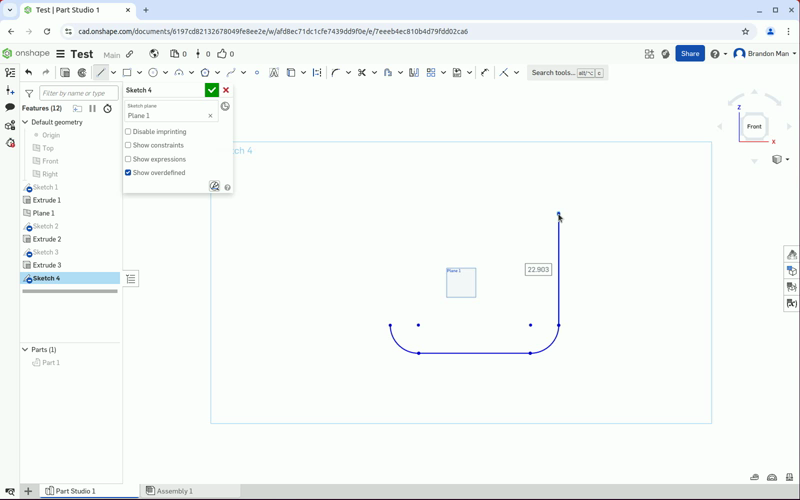
key(a)
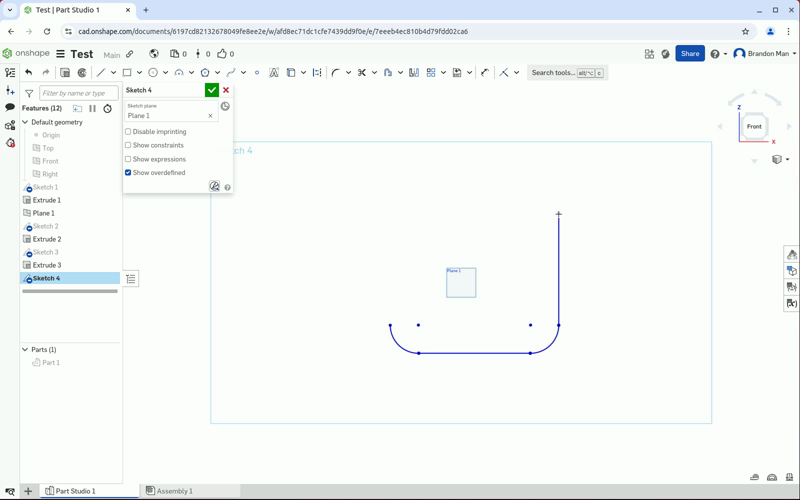
mouse_move(558, 213)
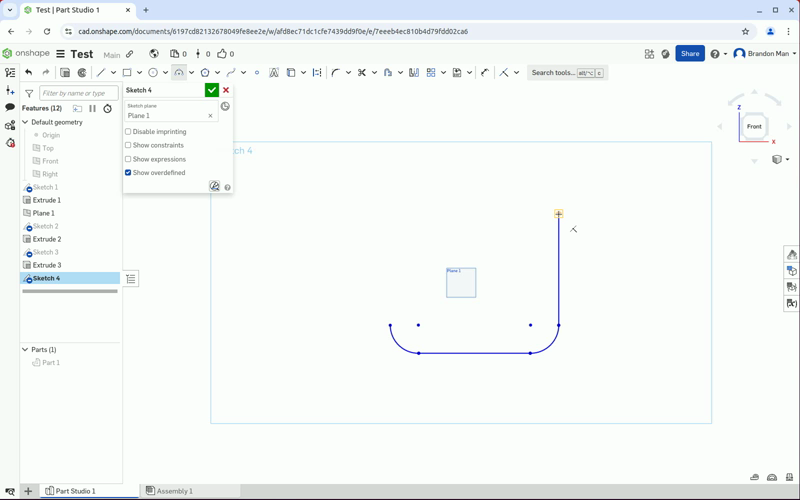
click(558, 213)
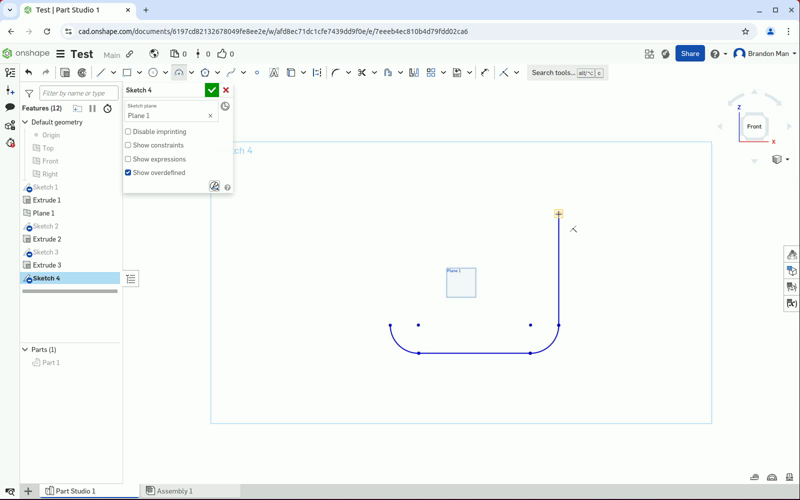
key_down(shift)
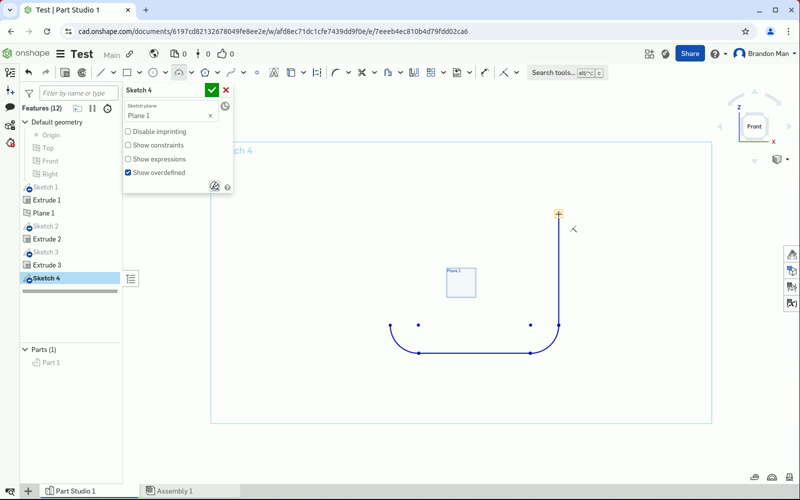
mouse_move(530, 185)
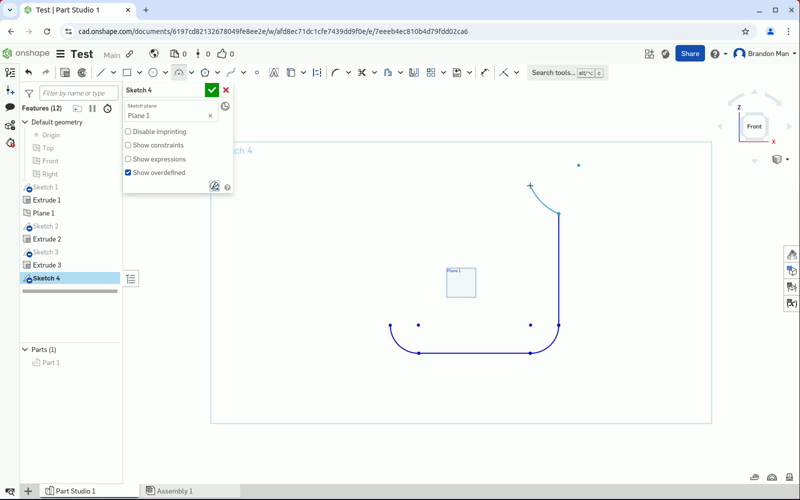
click(530, 185)
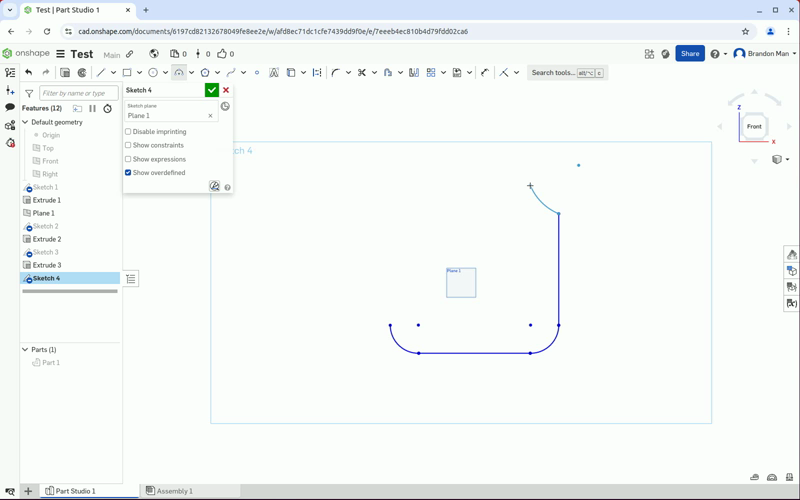
mouse_move(550, 193)
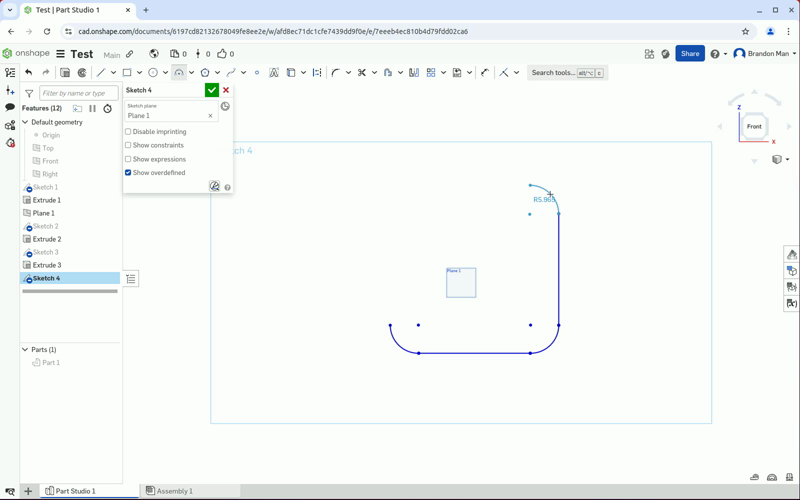
click(550, 193)
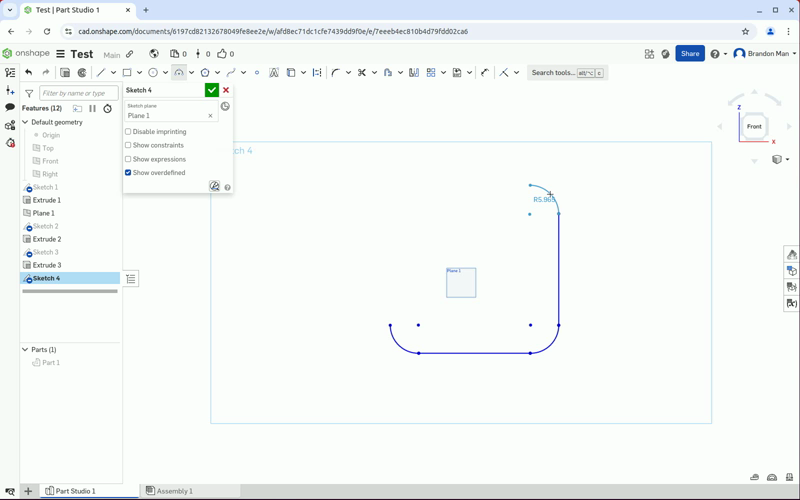
key_up(shift)
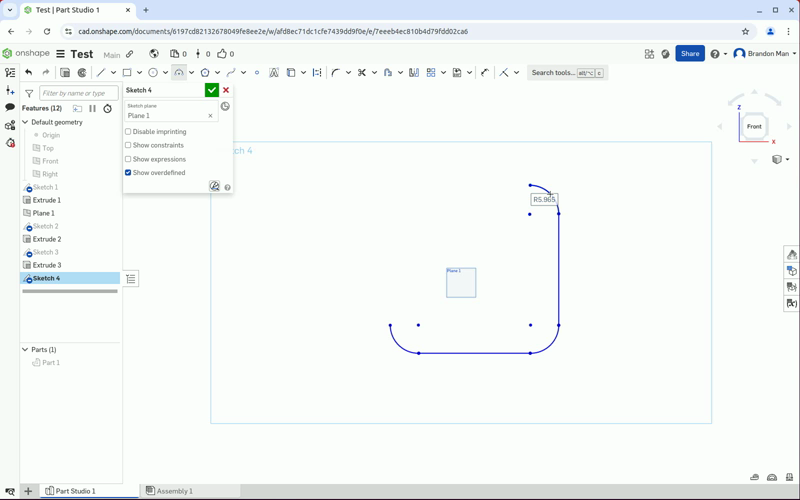
key(esc)
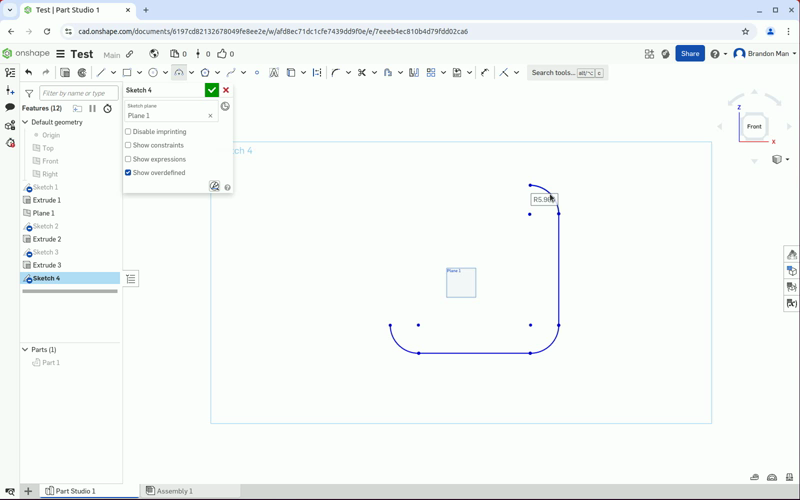
key(l)
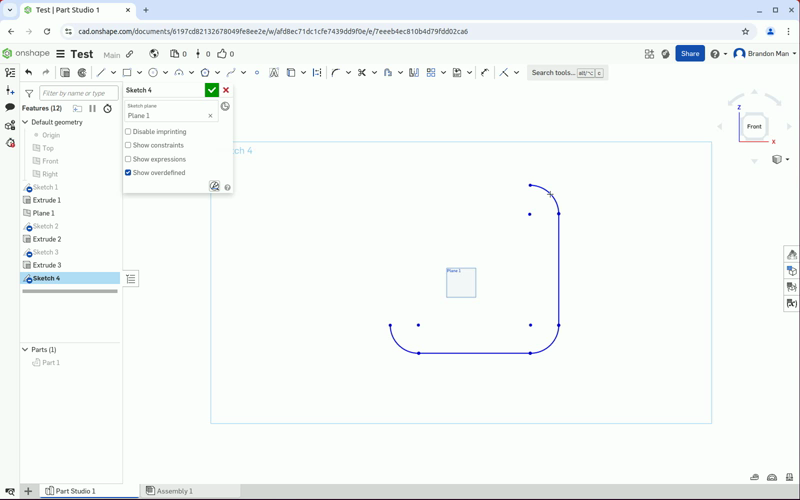
mouse_move(530, 185)
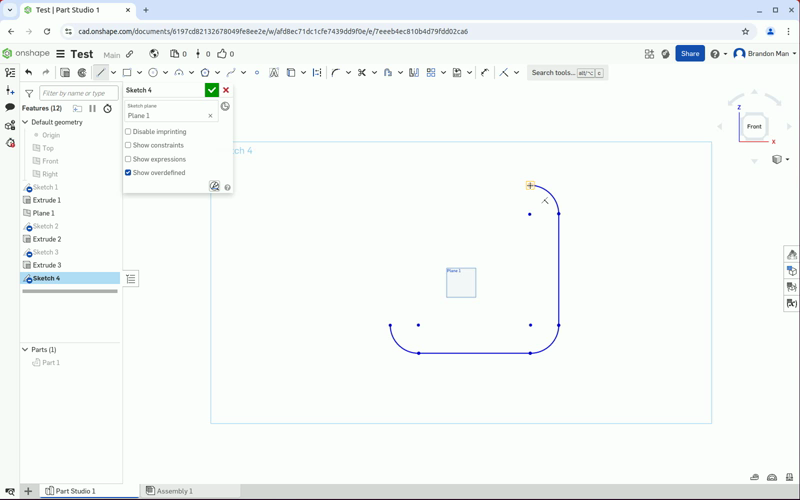
click(530, 185)
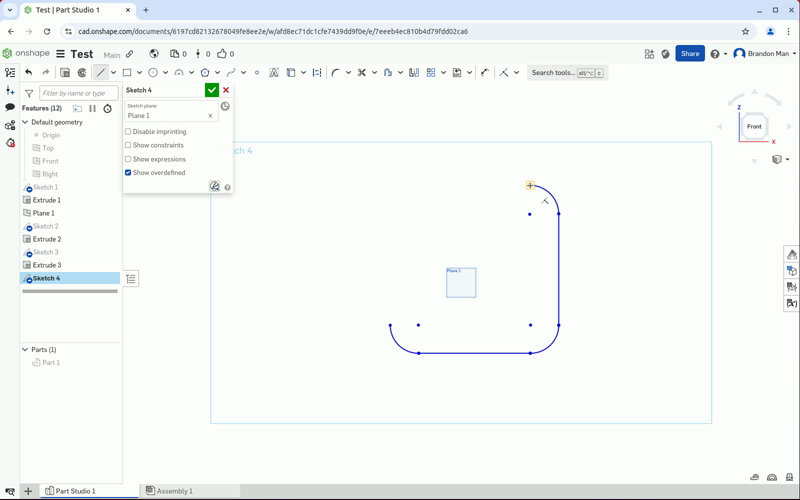
key_down(shift)
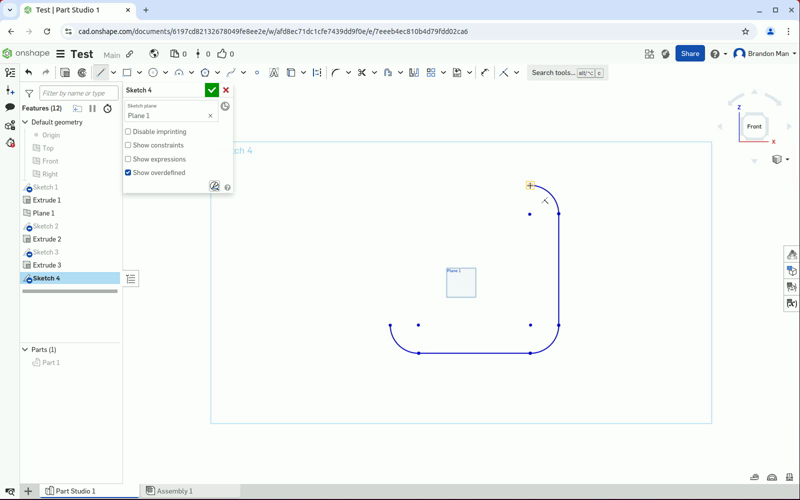
mouse_move(418, 185)
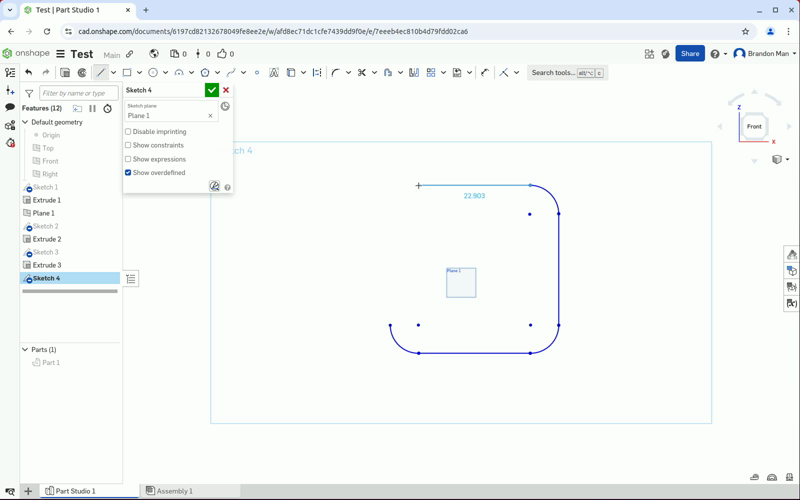
click(418, 185)
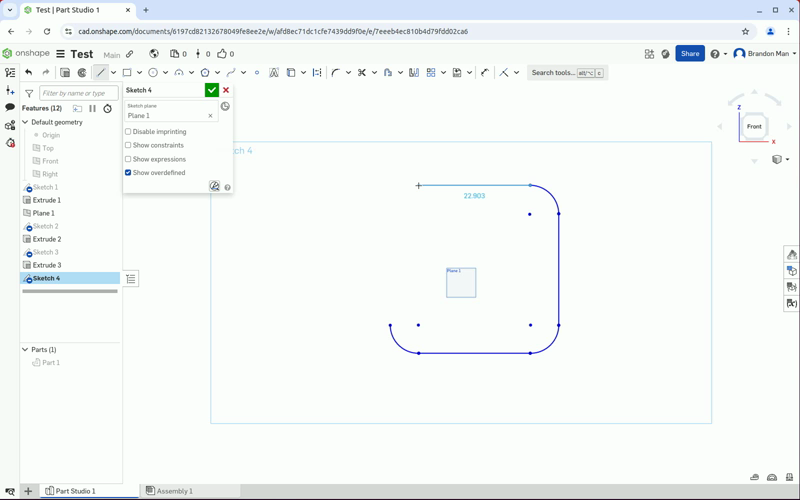
key_up(shift)
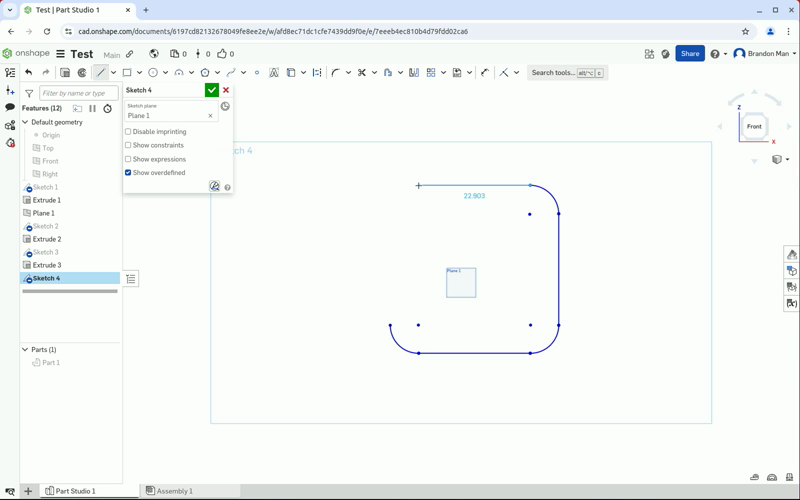
key(esc)
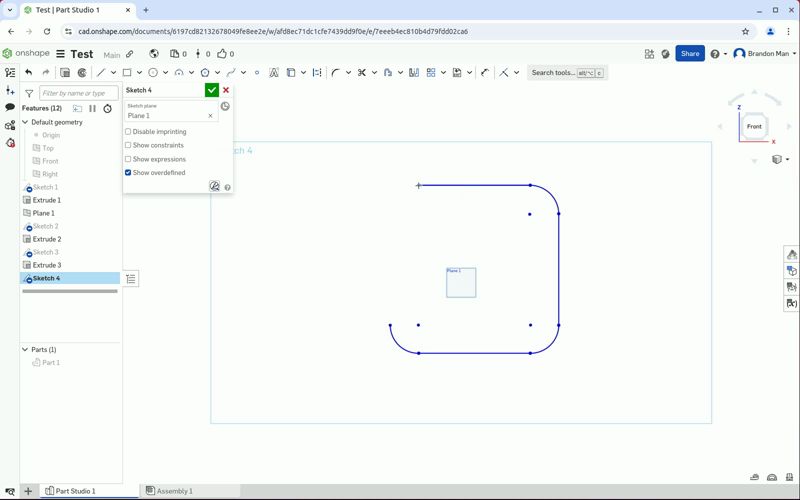
key(a)
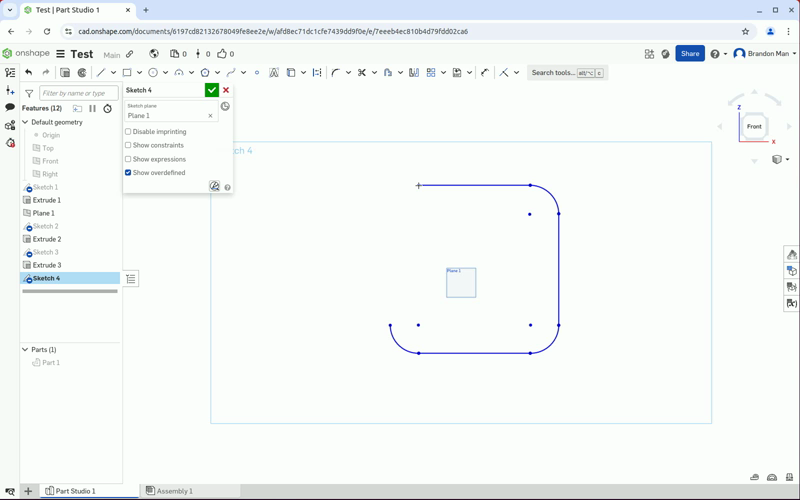
mouse_move(418, 185)
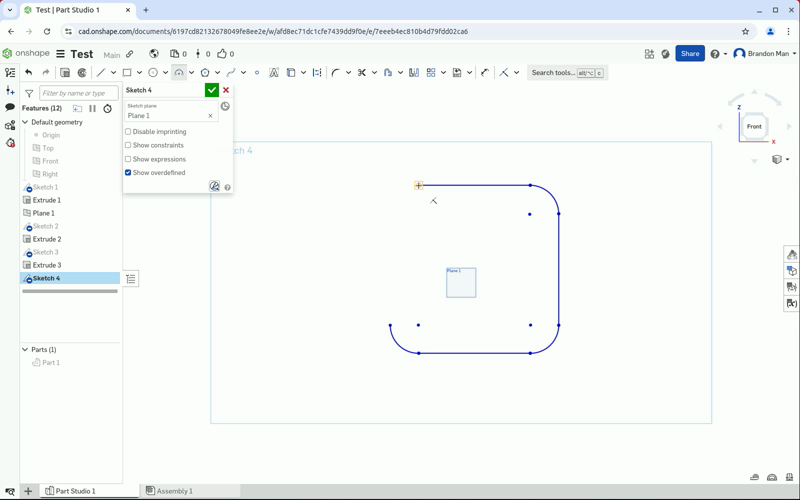
click(418, 185)
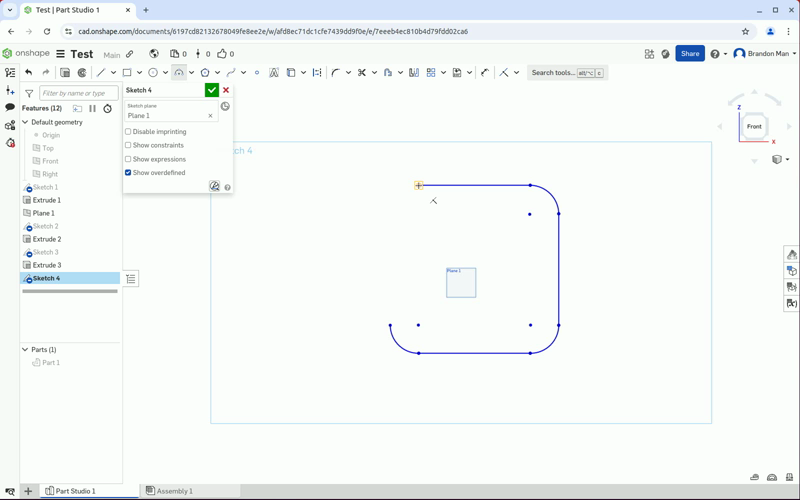
key_down(shift)
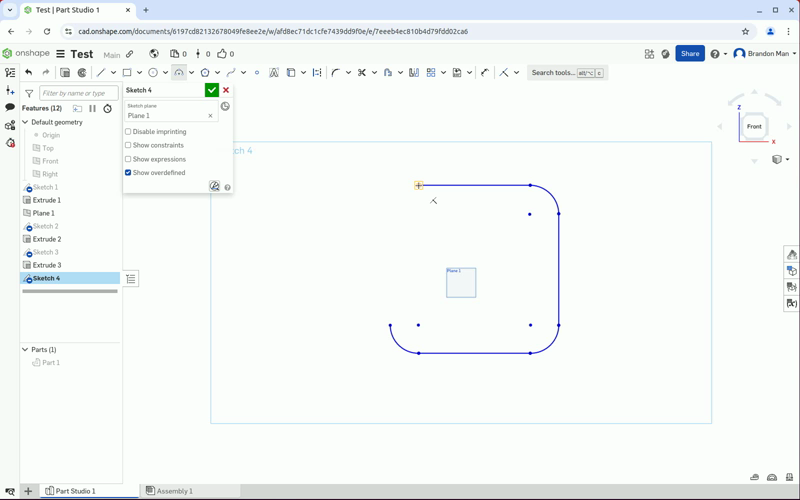
mouse_move(390, 213)
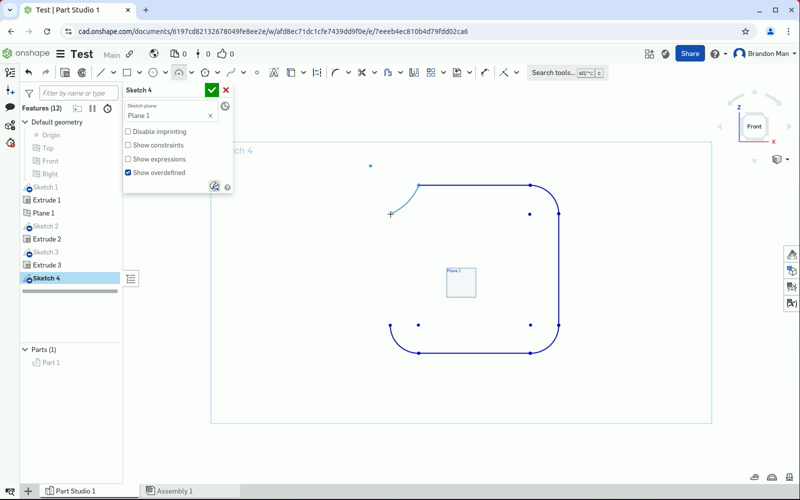
click(390, 213)
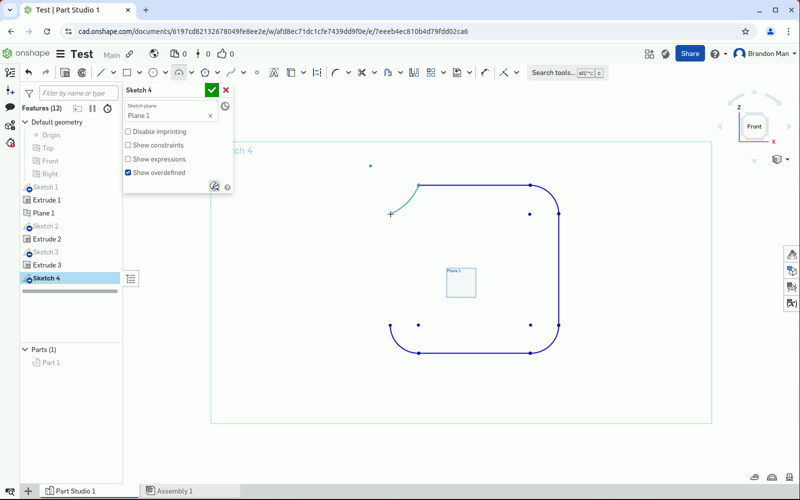
mouse_move(398, 193)
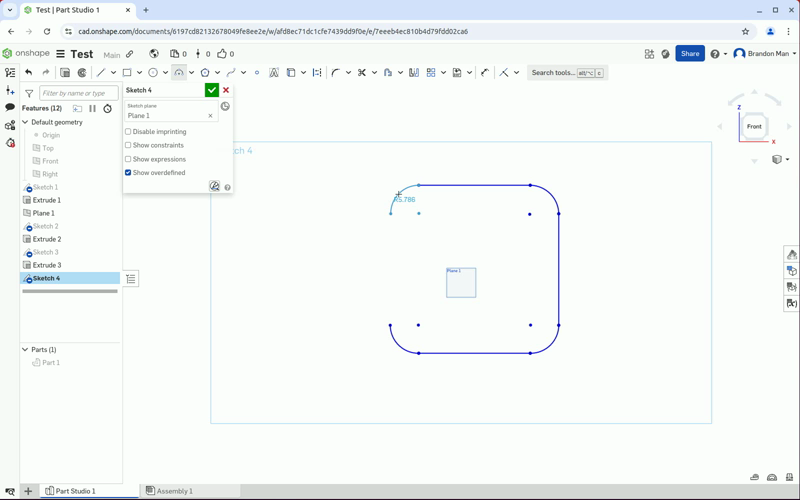
click(398, 193)
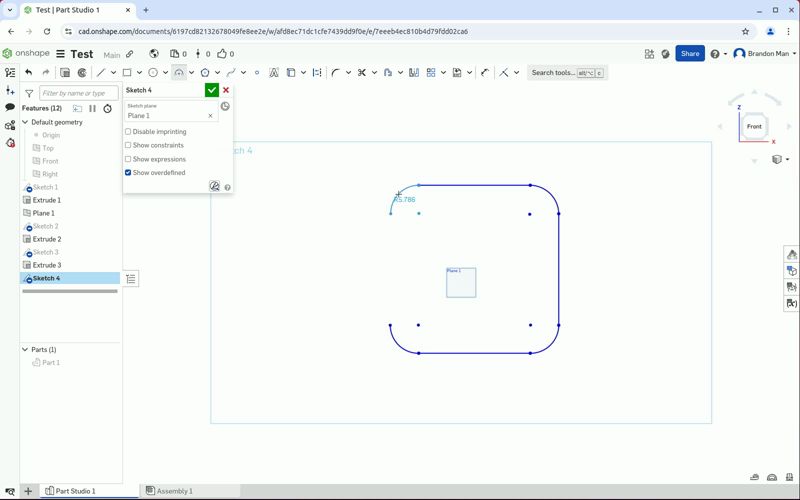
key_up(shift)
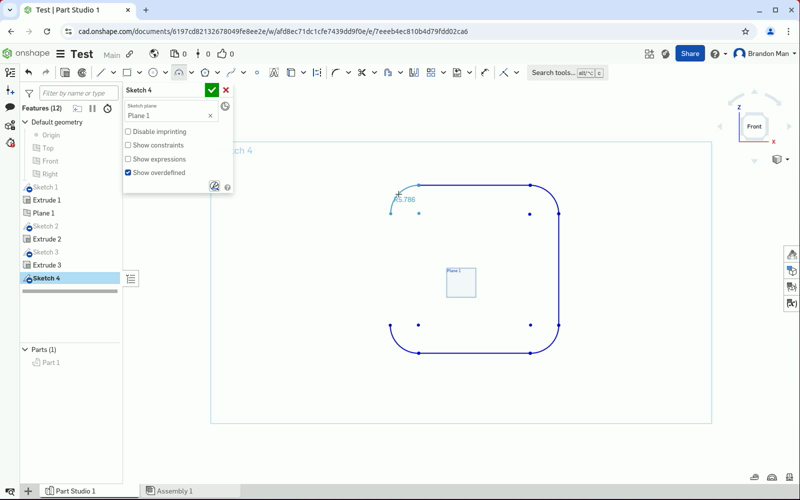
key(esc)
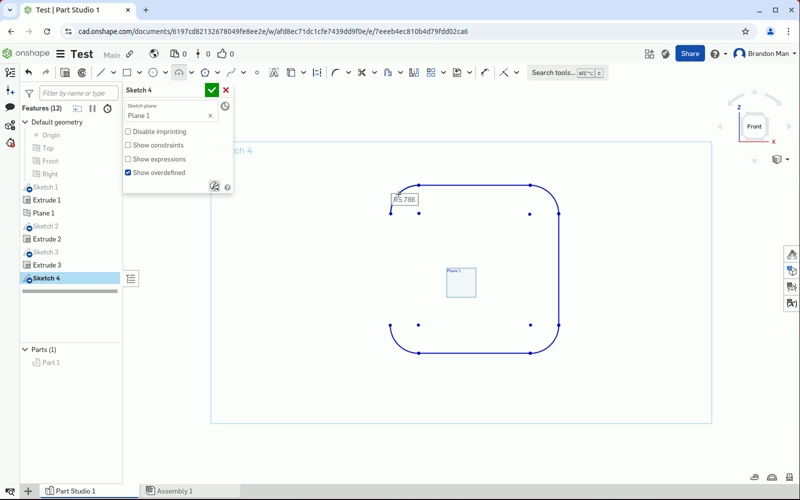
key(l)
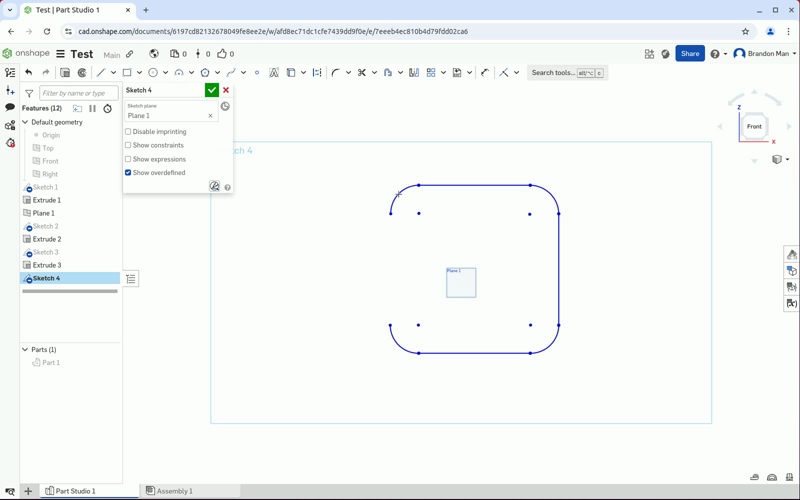
mouse_move(390, 213)
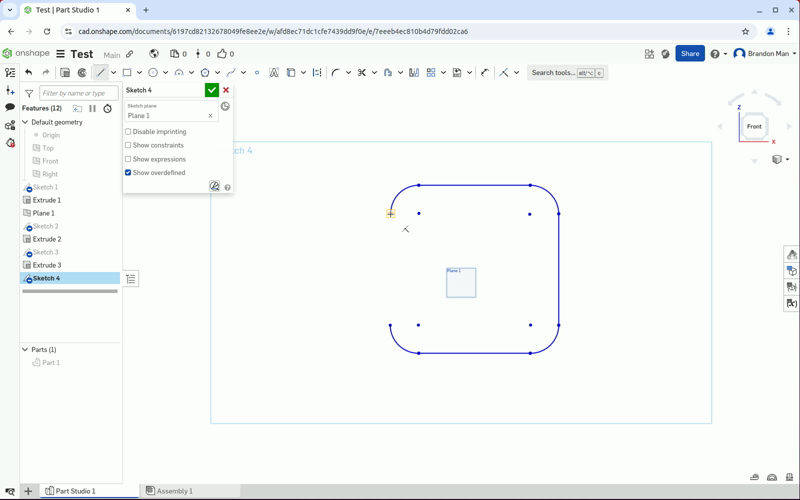
click(390, 213)
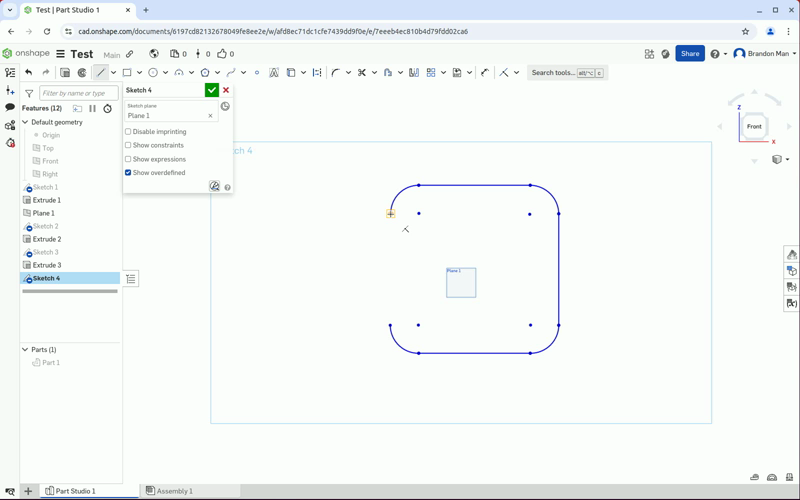
key_down(shift)
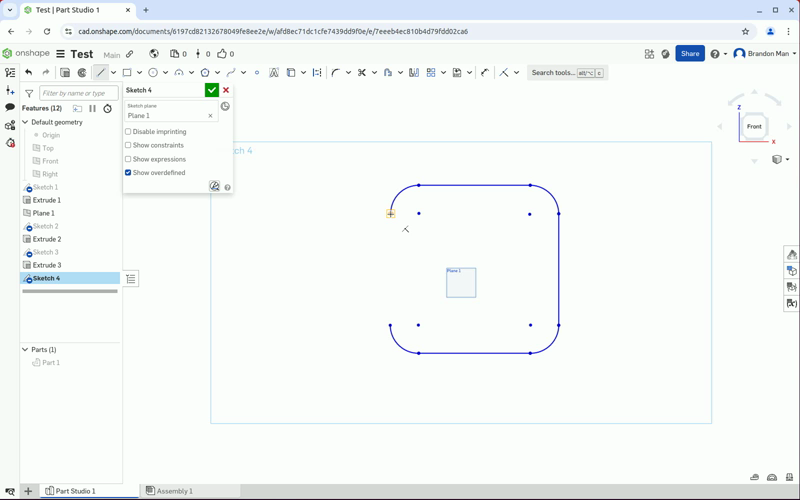
mouse_move(390, 325)
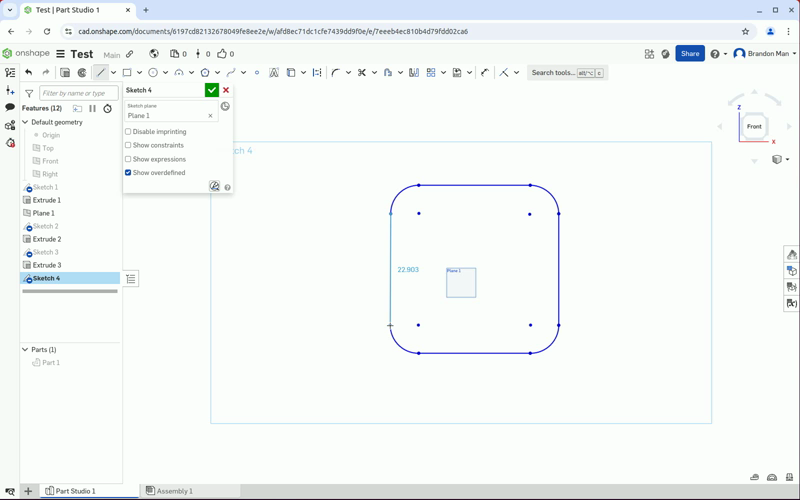
key_up(shift)
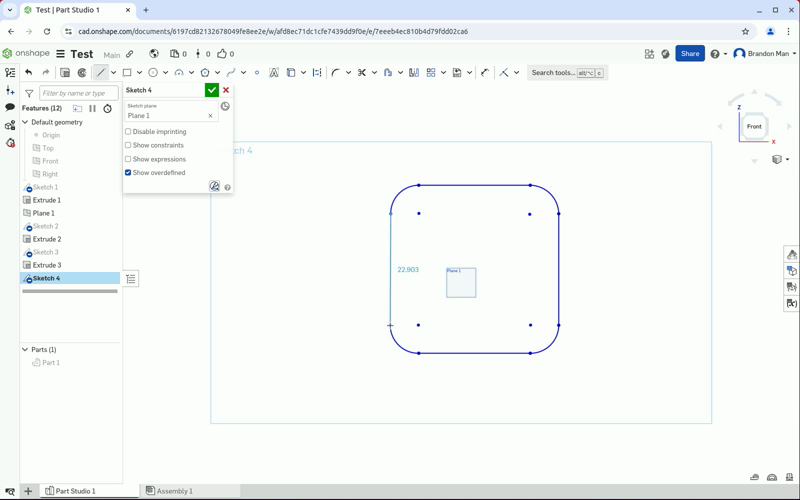
click(390, 325)
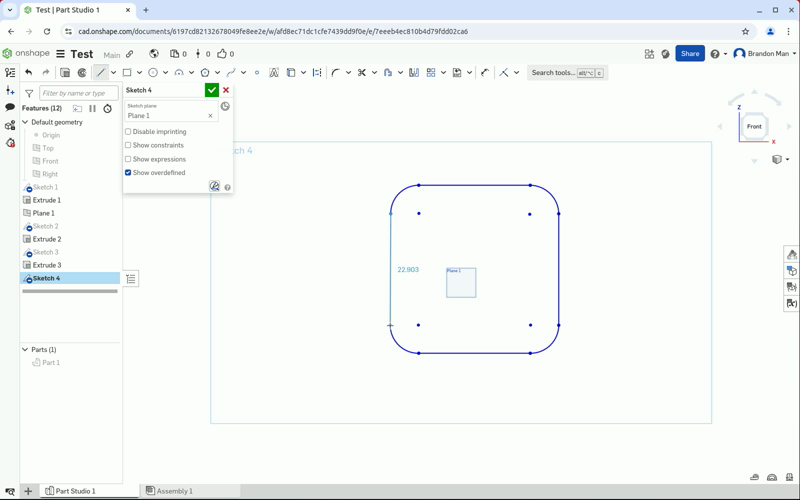
key(esc)
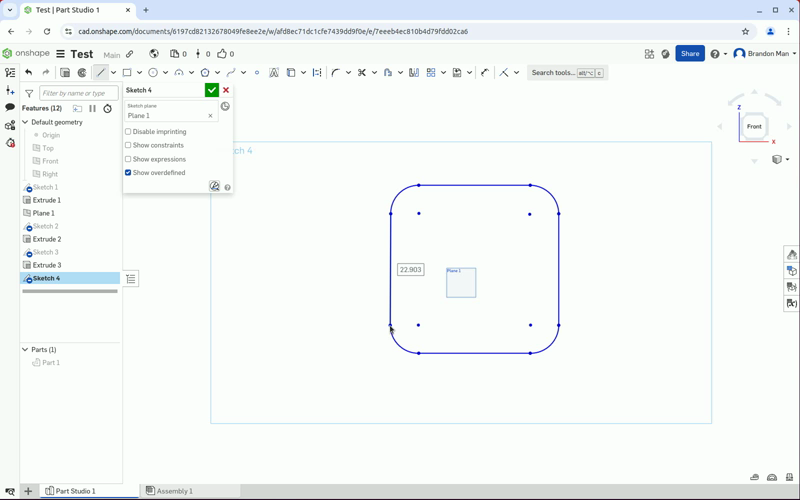
mouse_move(435, 233)
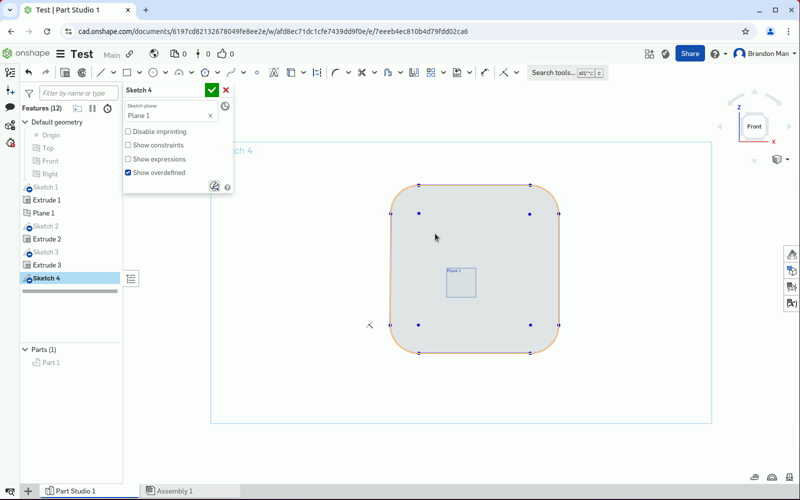
click(435, 233)
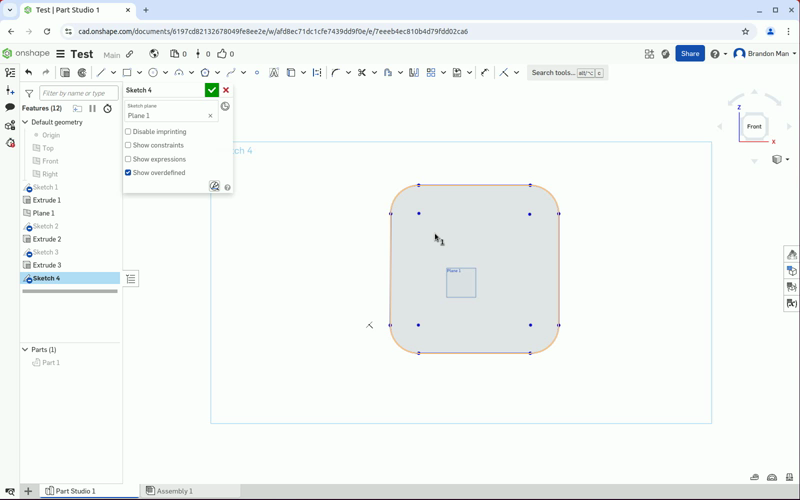
mouse_move(73, 352)
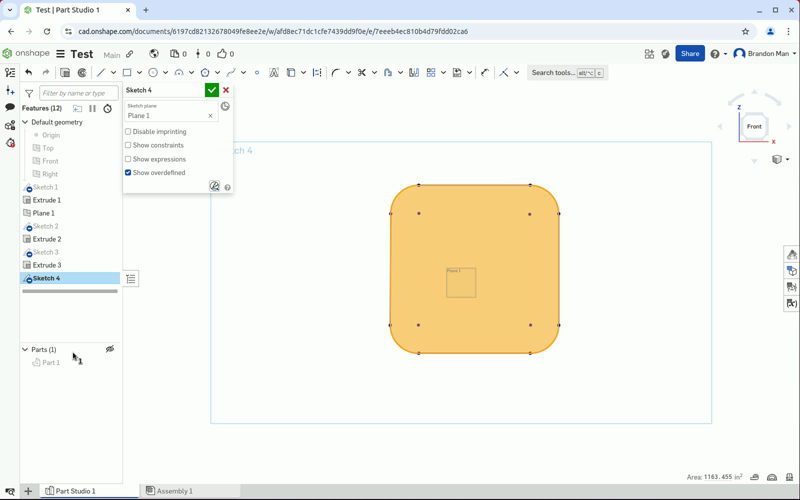
key(shift+y)
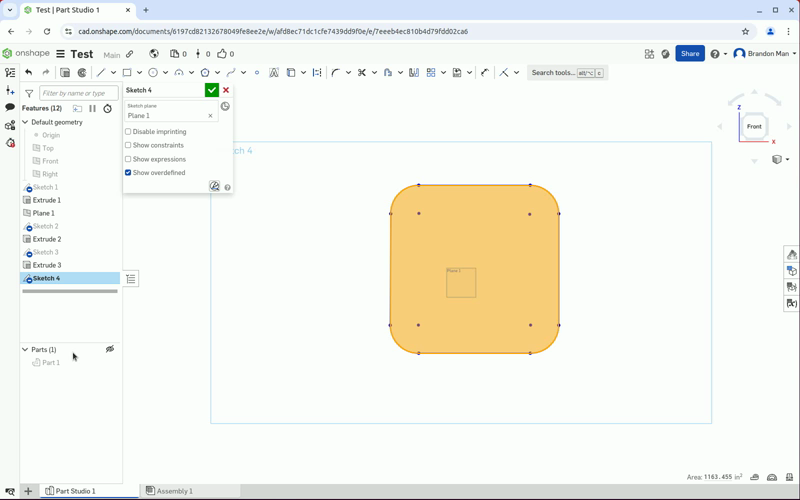
key(shift+e)
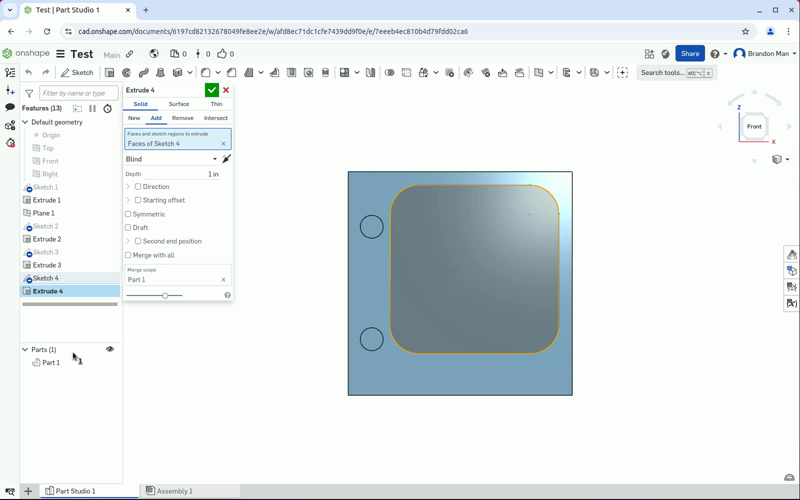
mouse_move(143, 106)
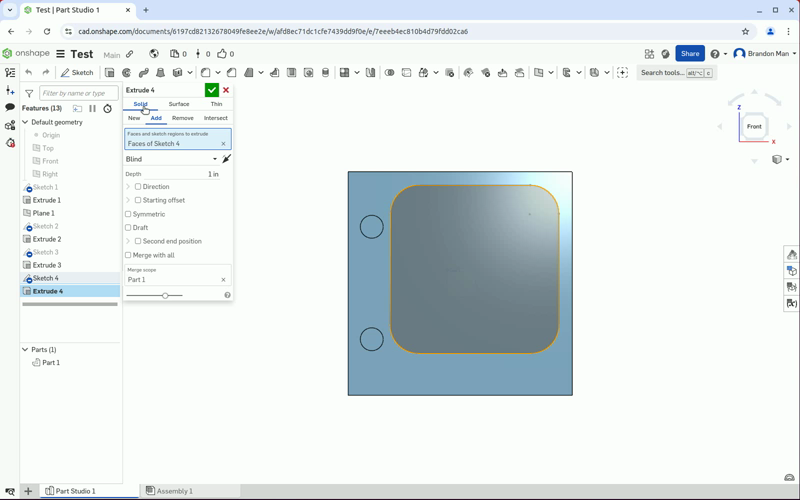
click(143, 106)
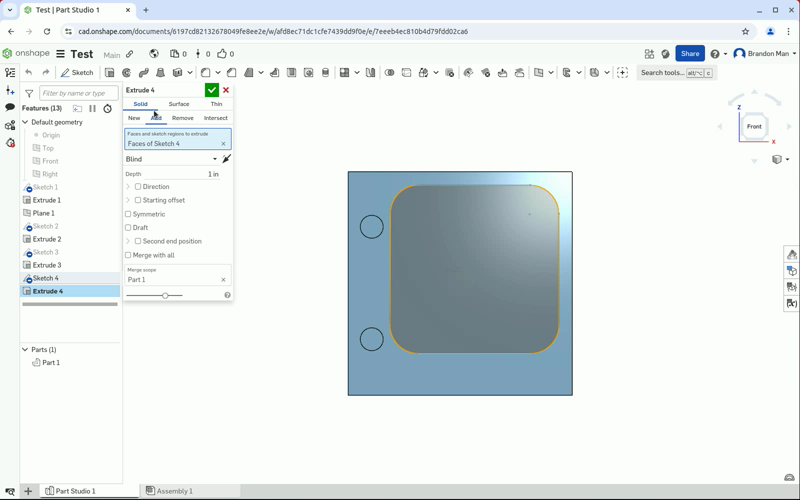
mouse_move(186, 120)
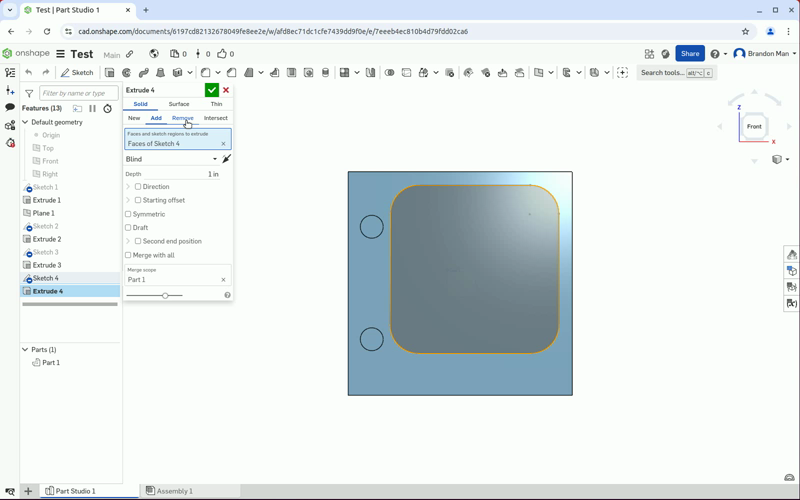
click(186, 120)
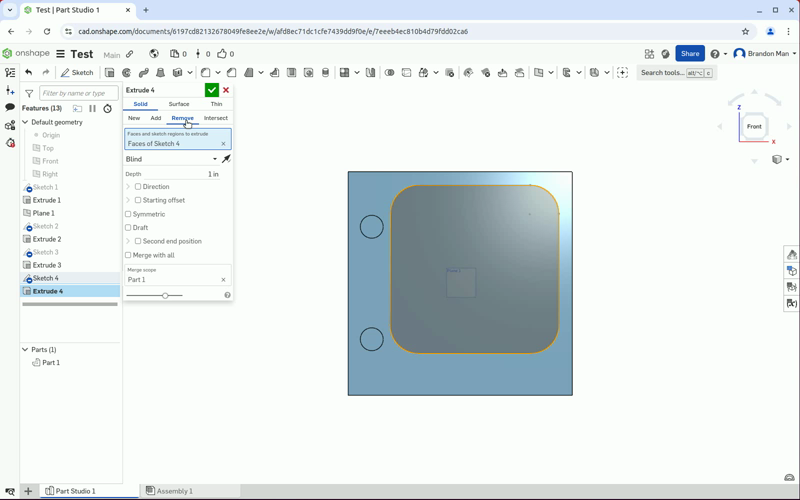
key(tab, 4)
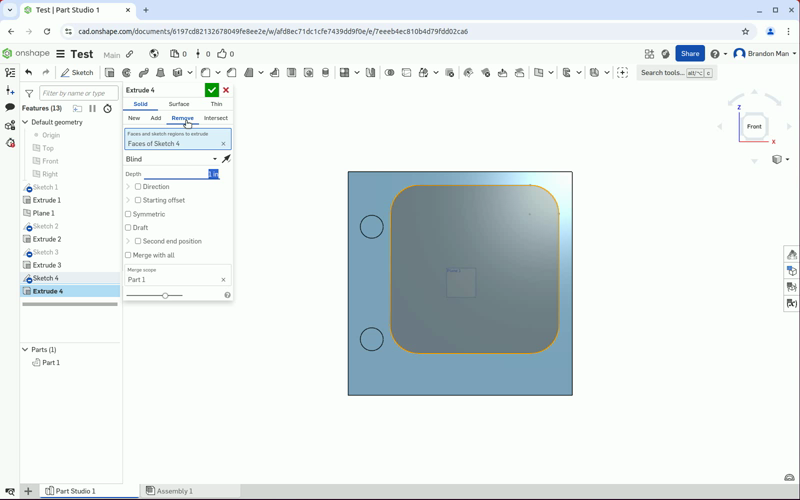
text(5.777)
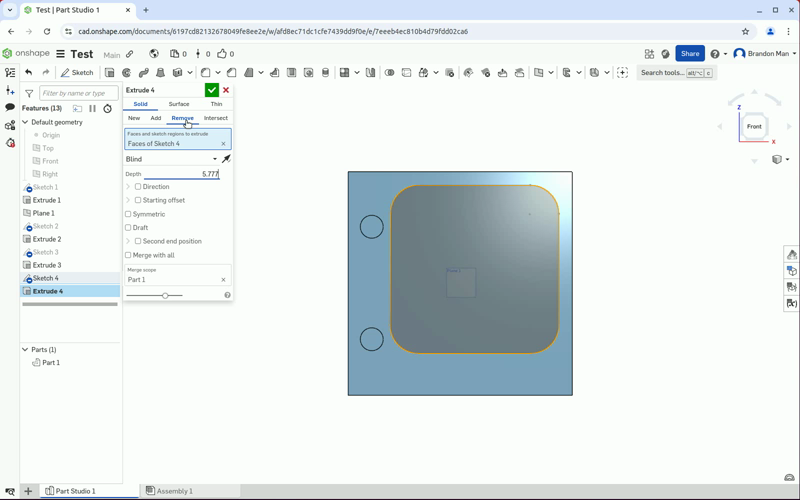
key(tab, 6)
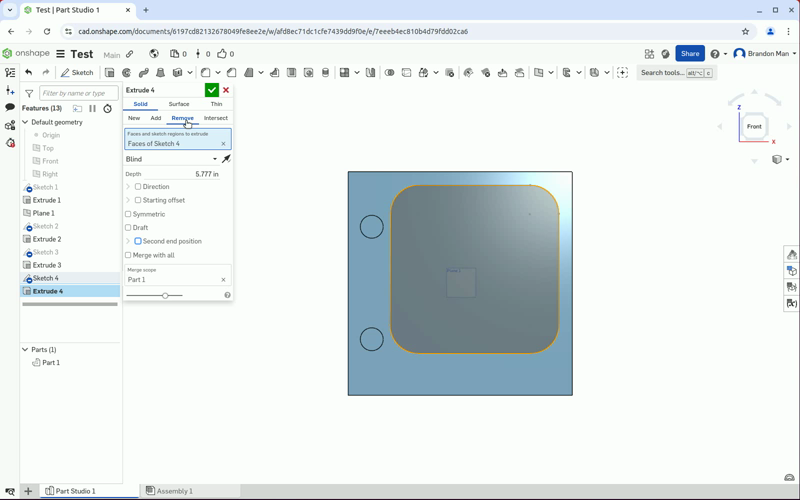
key(space)
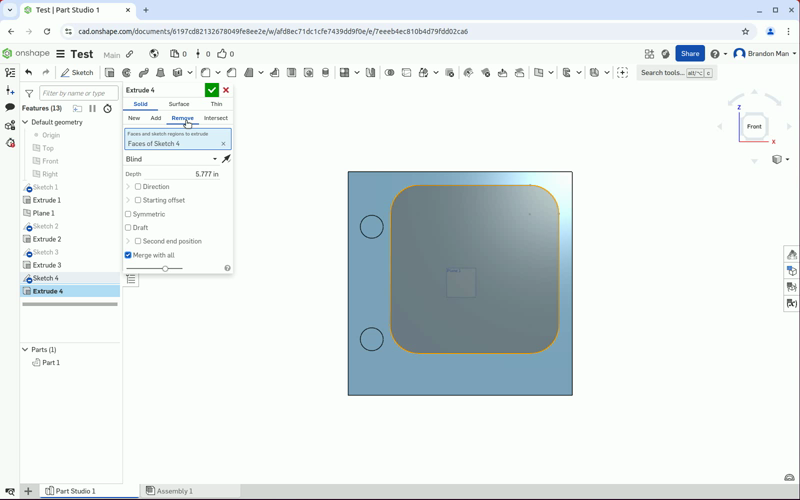
key(enter)
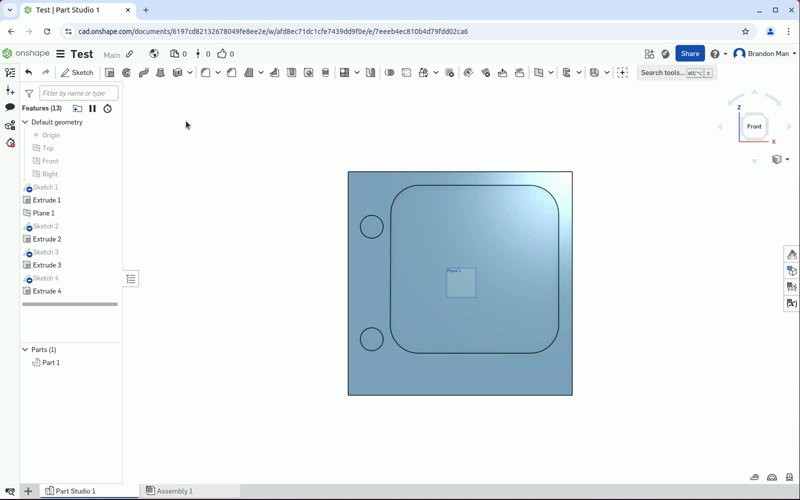
key(shift+h)
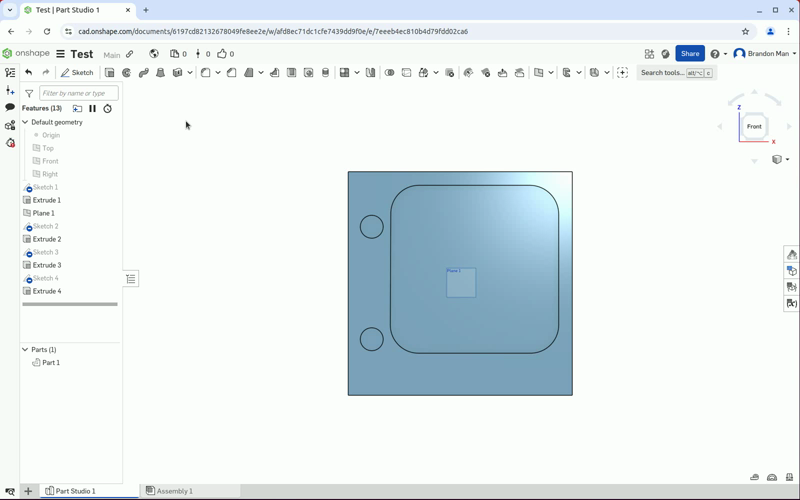
key(shift+h)
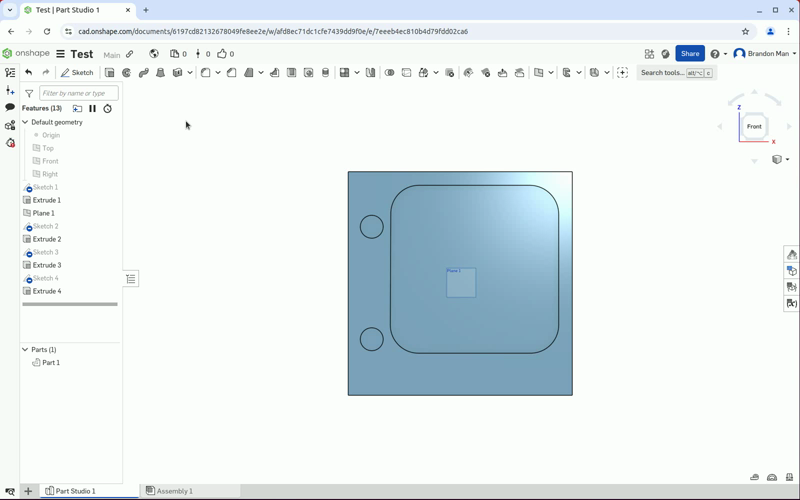
mouse_move(73, 189)
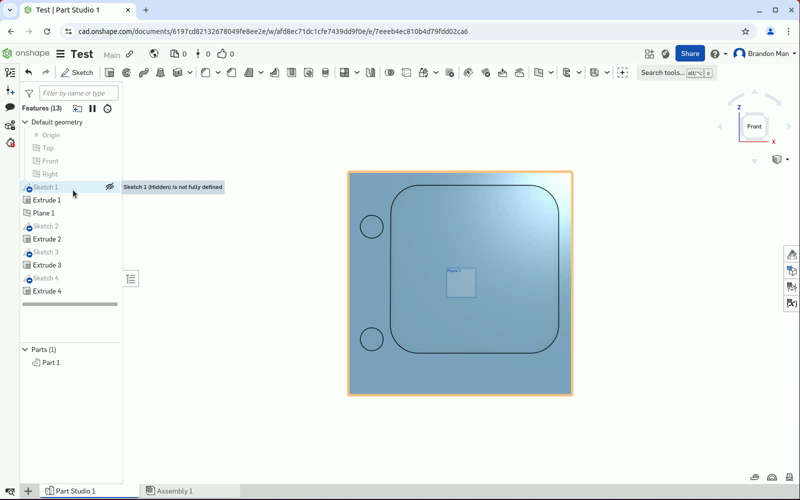
click(73, 189)
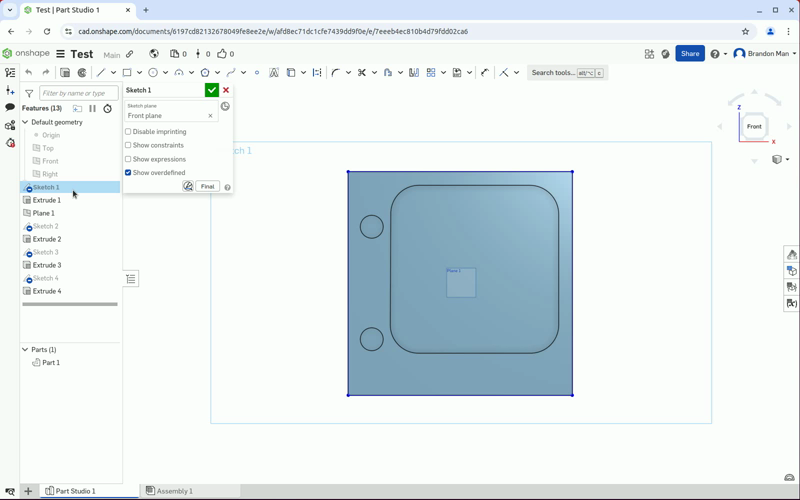
mouse_move(229, 92)
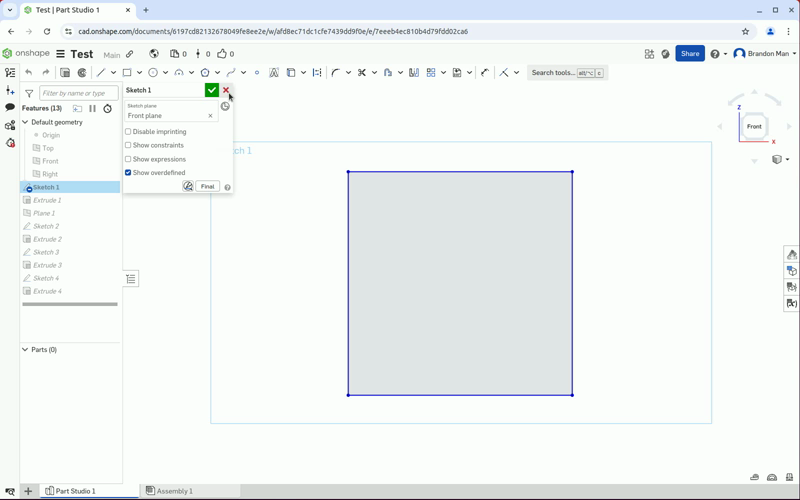
click(229, 92)
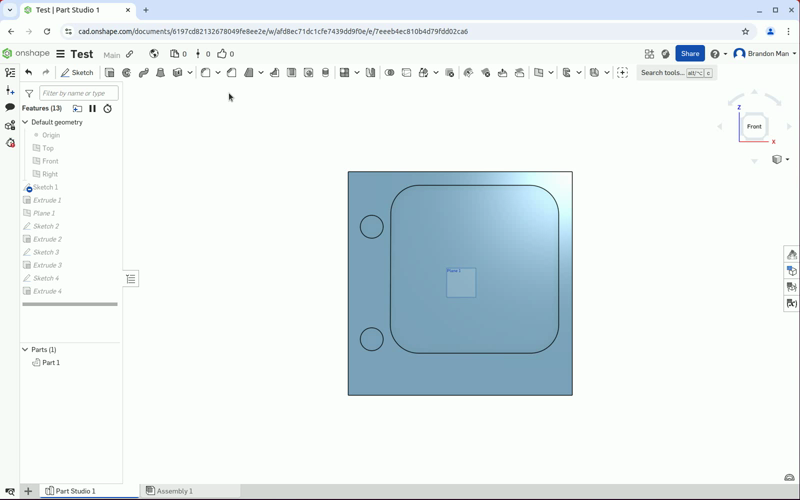
mouse_move(541, 75)
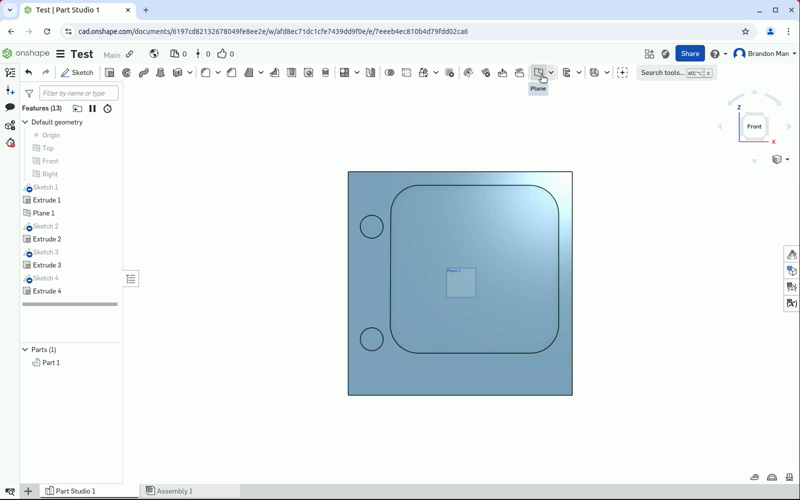
click(541, 75)
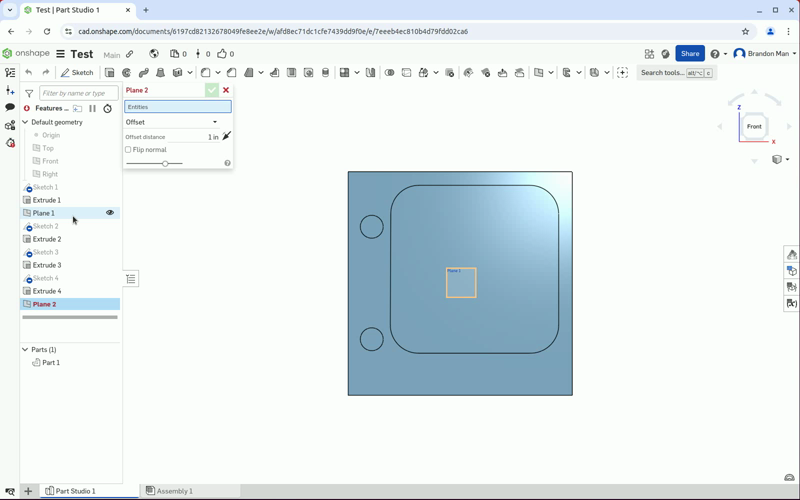
scroll(3)
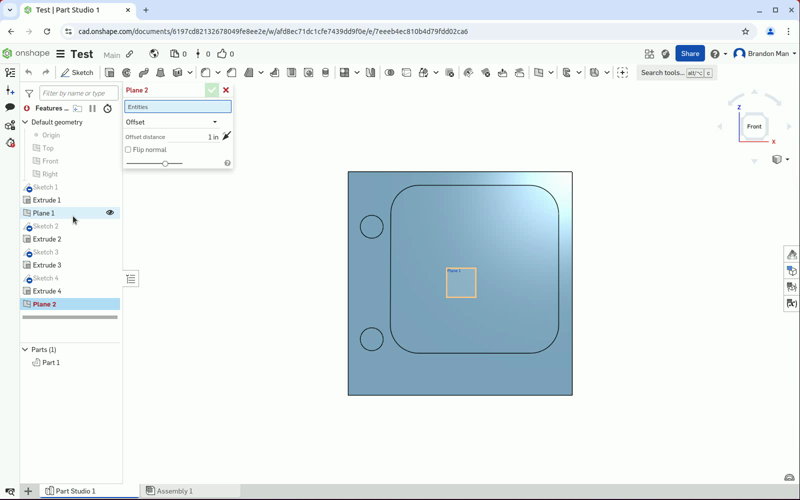
mouse_move(73, 163)
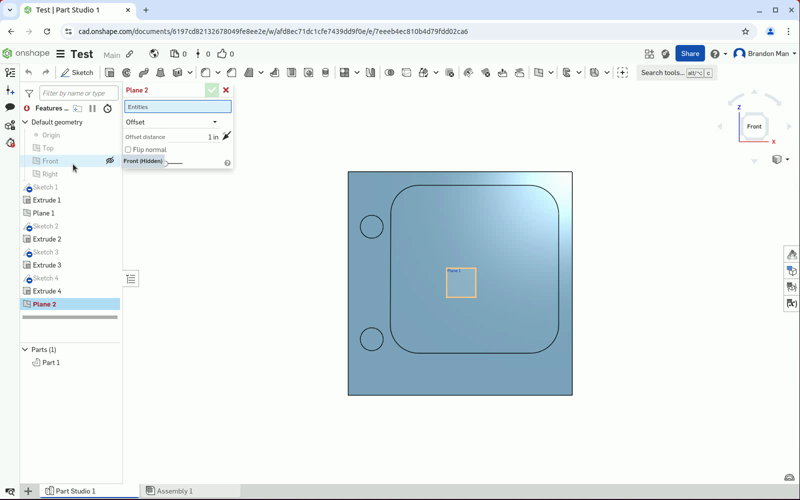
click(73, 163)
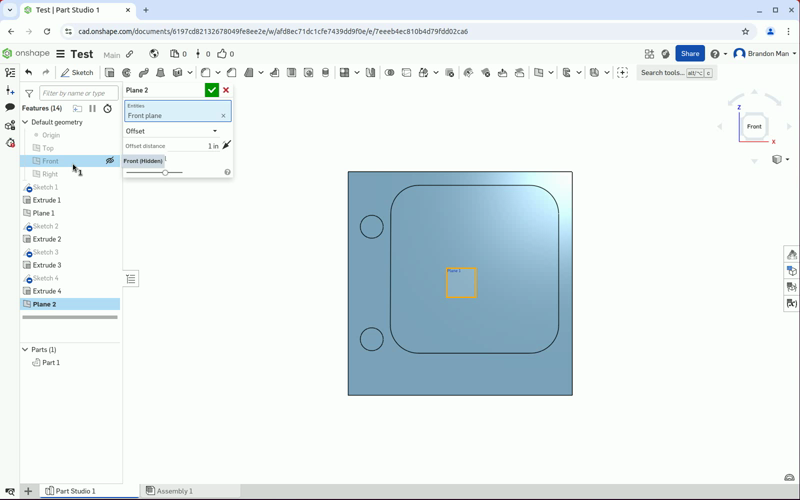
key(tab, 2)
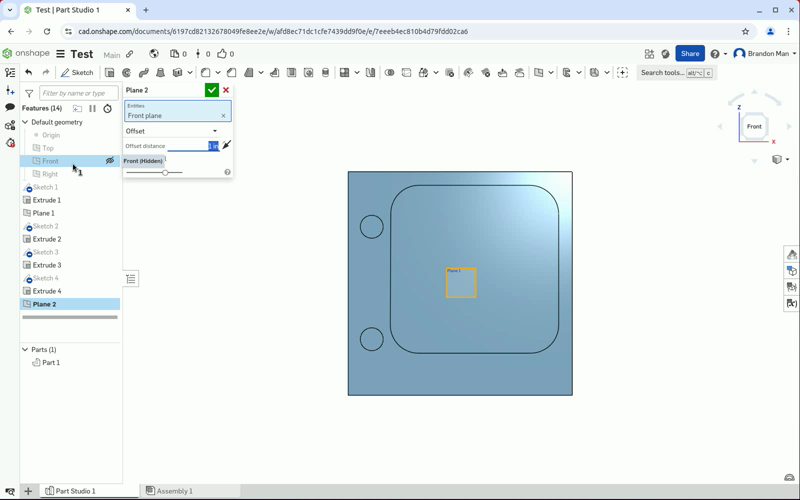
text(5.792)
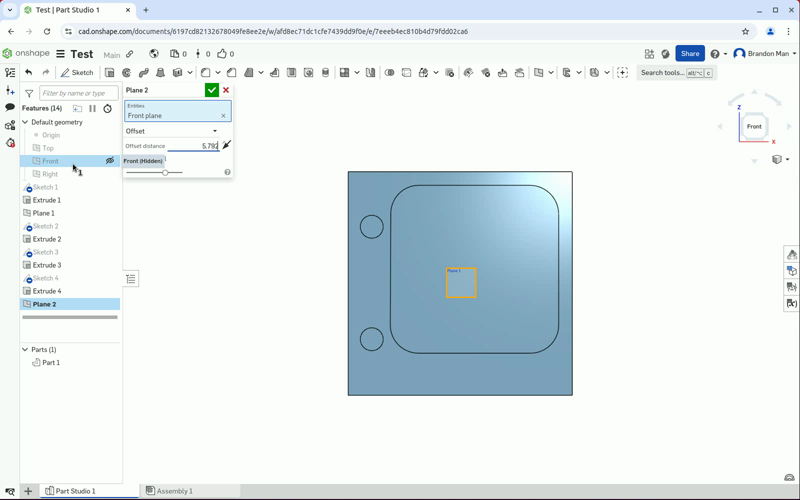
key(enter, 2)
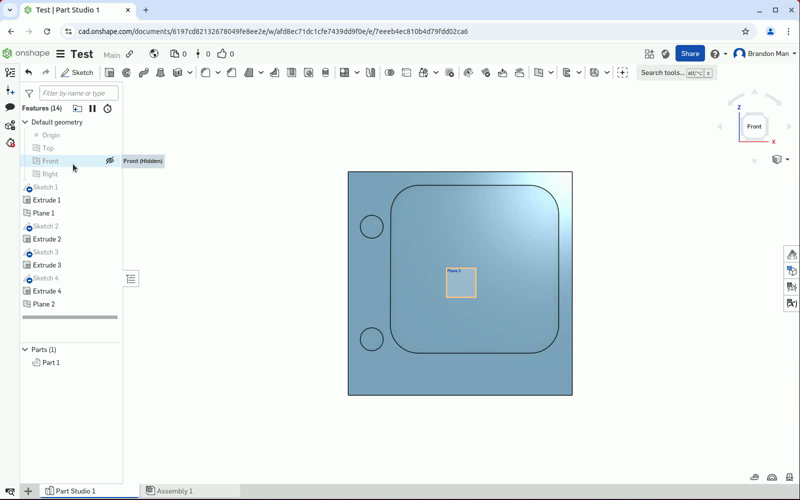
key(shift+s)
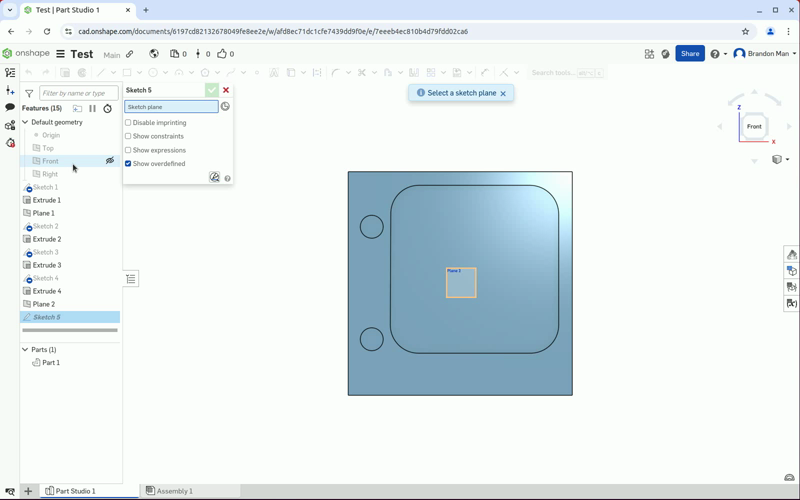
mouse_move(73, 306)
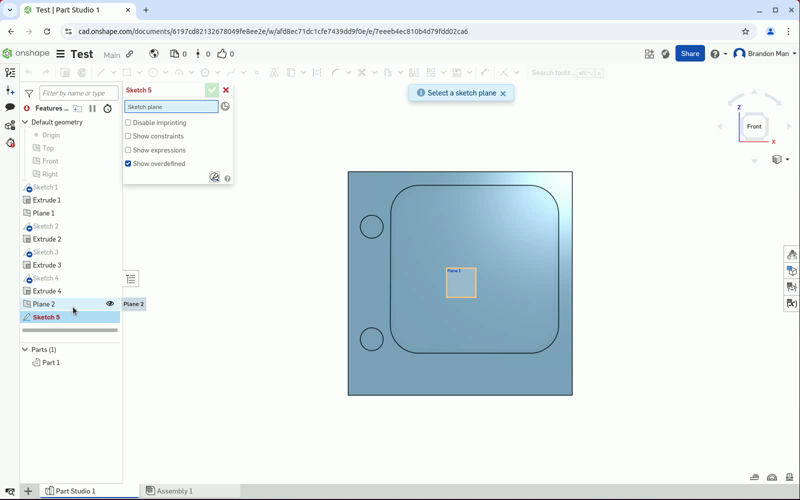
click(73, 306)
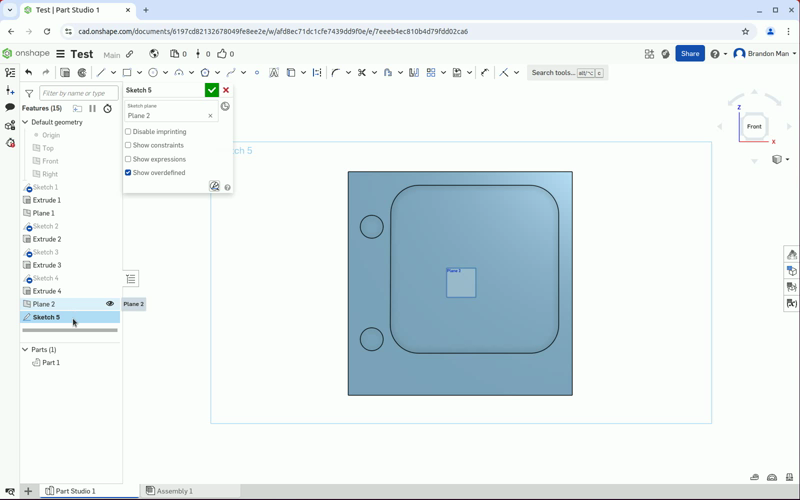
mouse_move(73, 352)
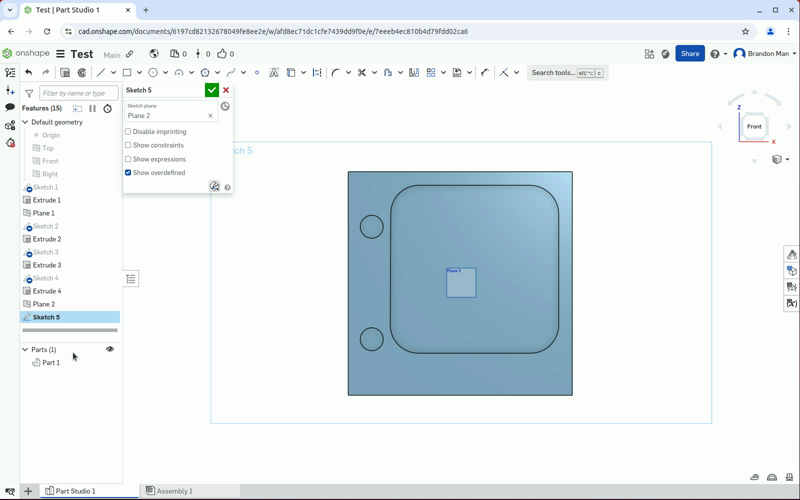
key(y)
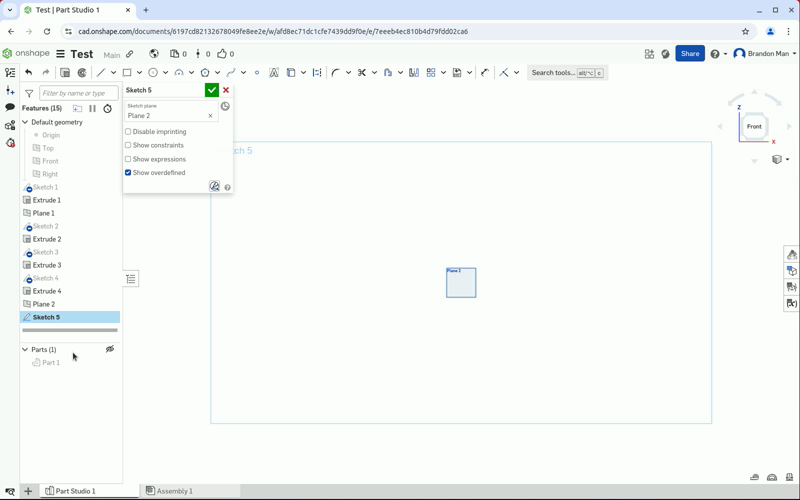
key(a)
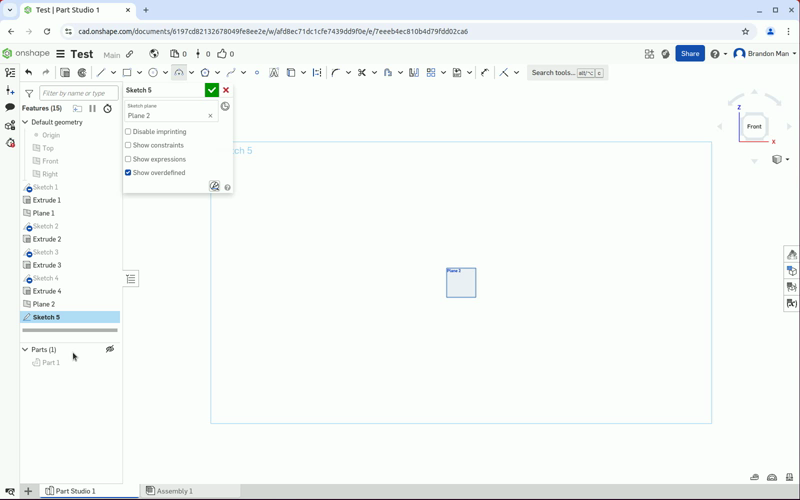
key_down(shift)
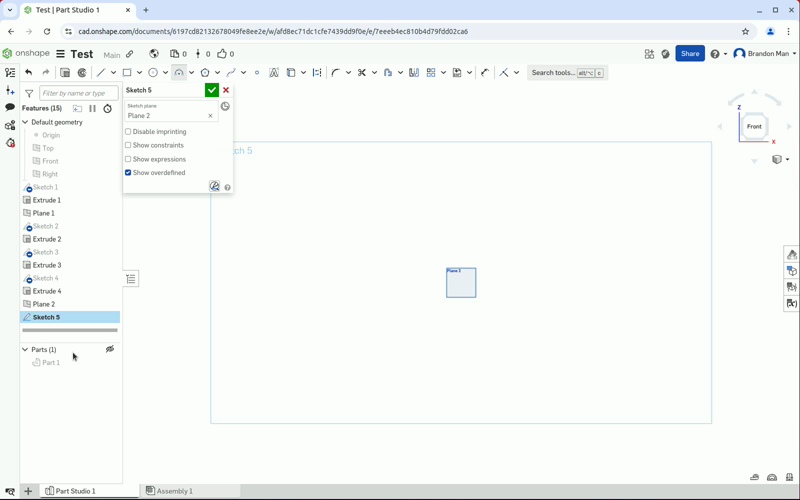
mouse_move(418, 308)
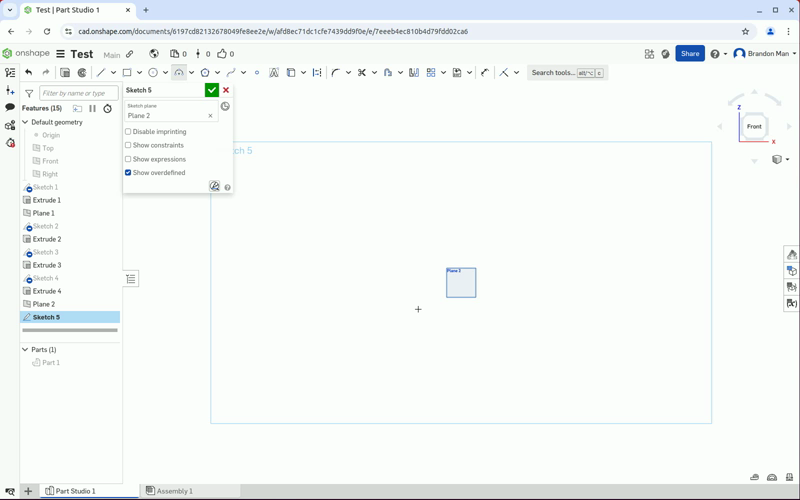
click(418, 308)
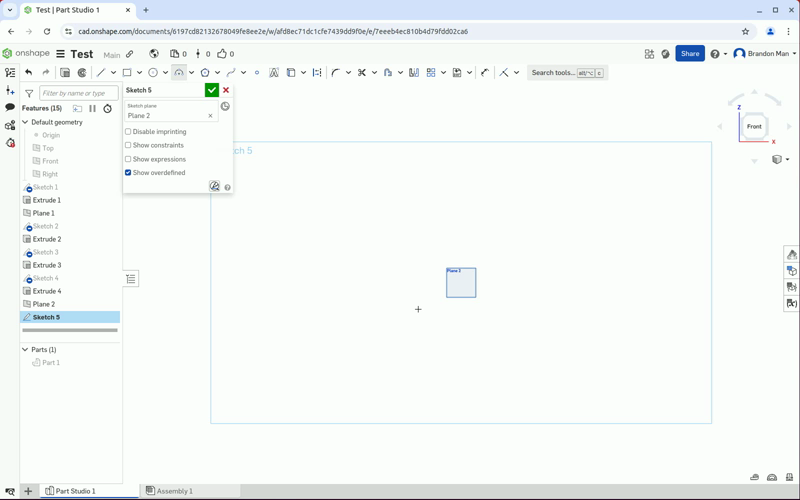
key_up(shift)
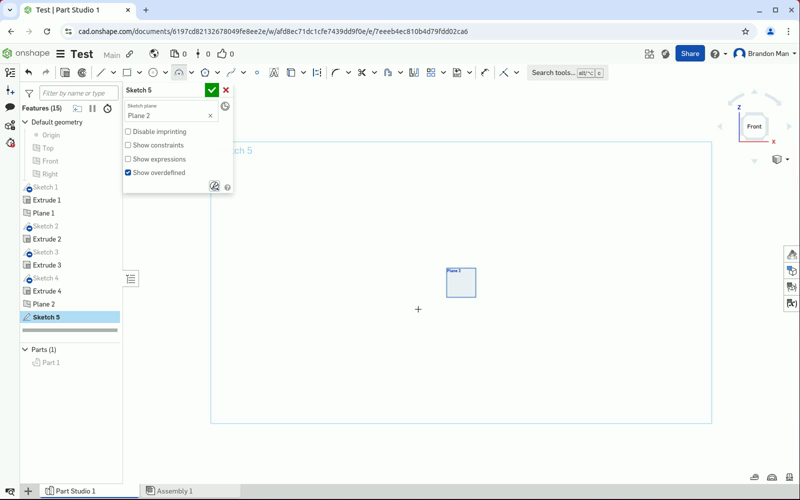
key_down(shift)
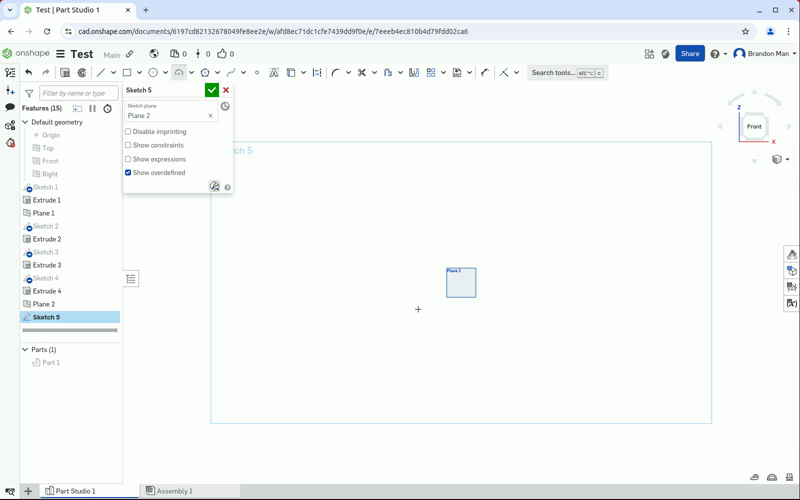
mouse_move(435, 325)
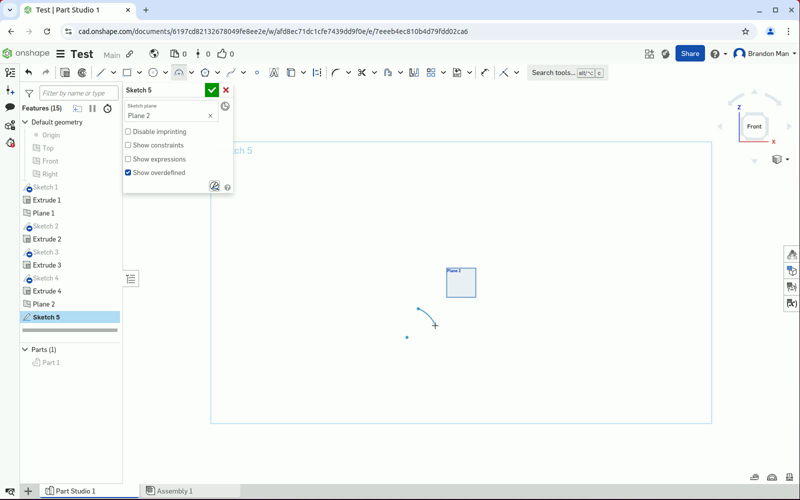
click(435, 325)
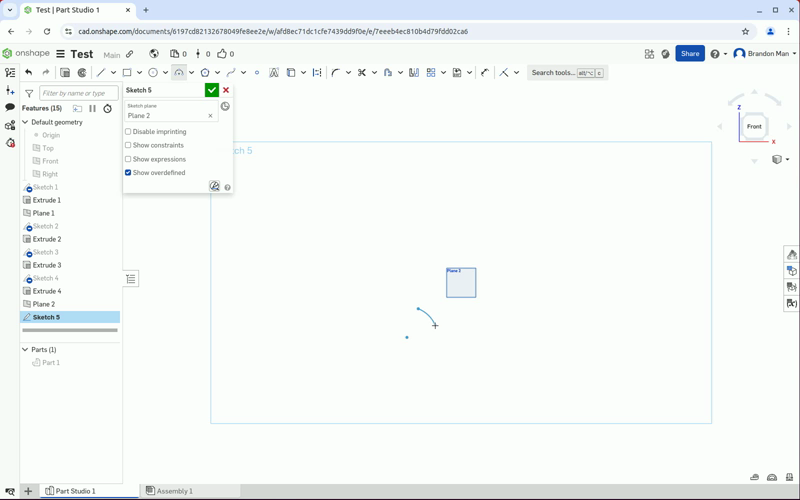
mouse_move(423, 320)
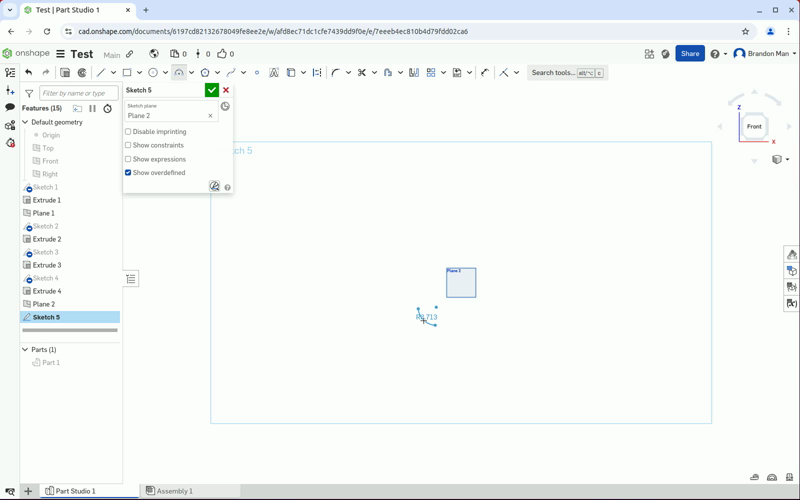
click(423, 320)
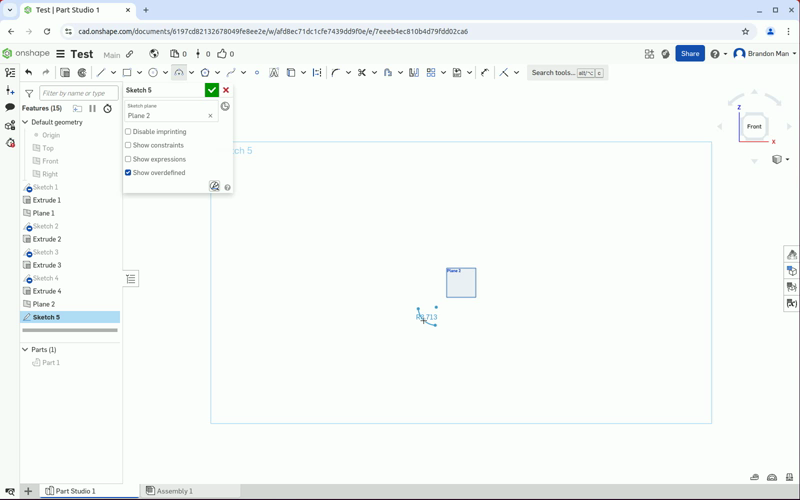
key_up(shift)
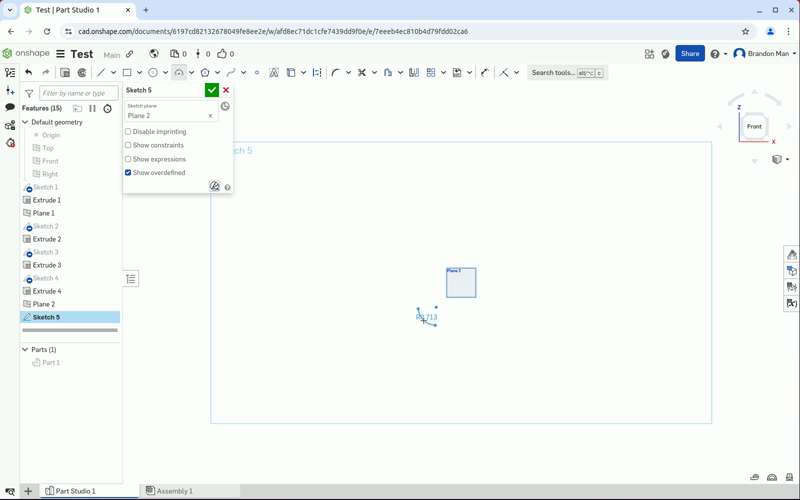
key(esc)
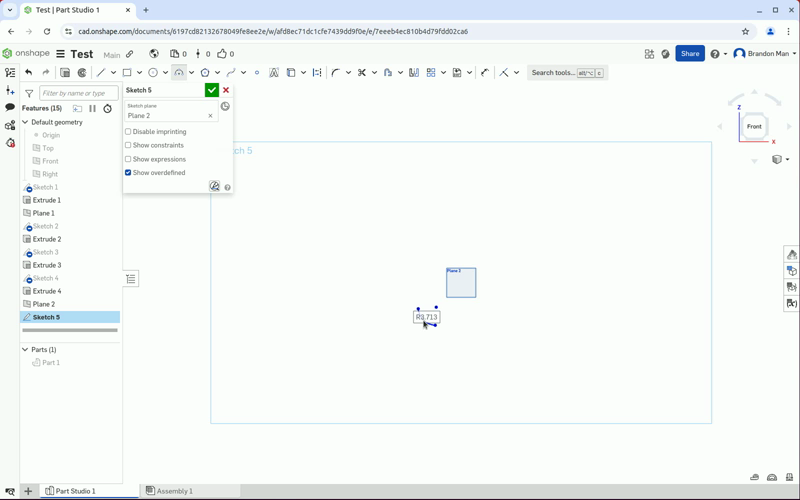
key(l)
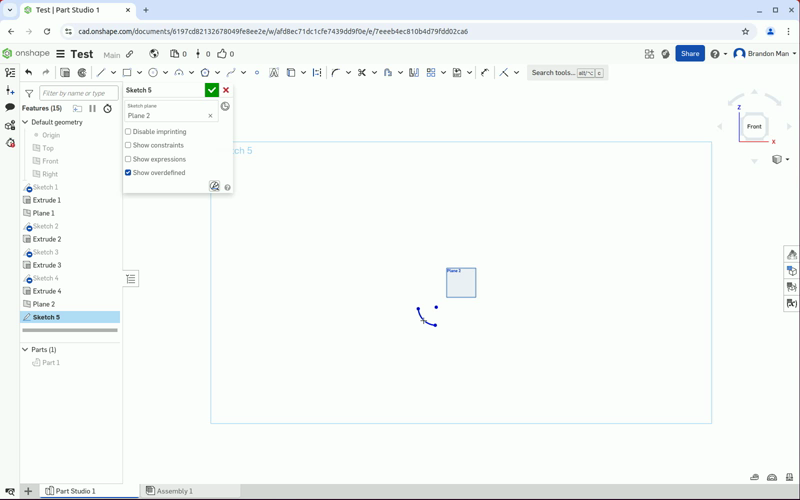
mouse_move(435, 325)
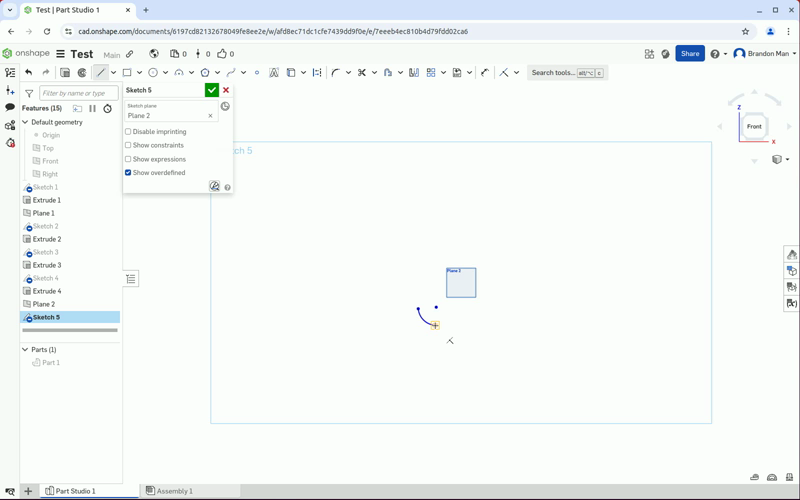
click(435, 325)
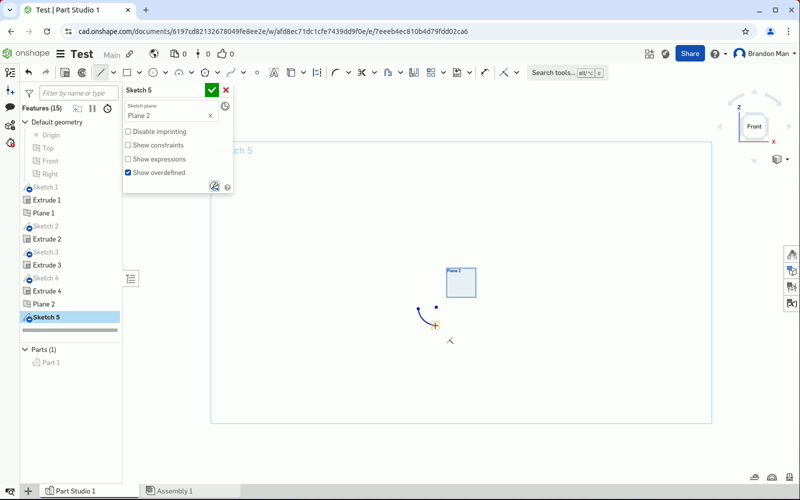
key_down(shift)
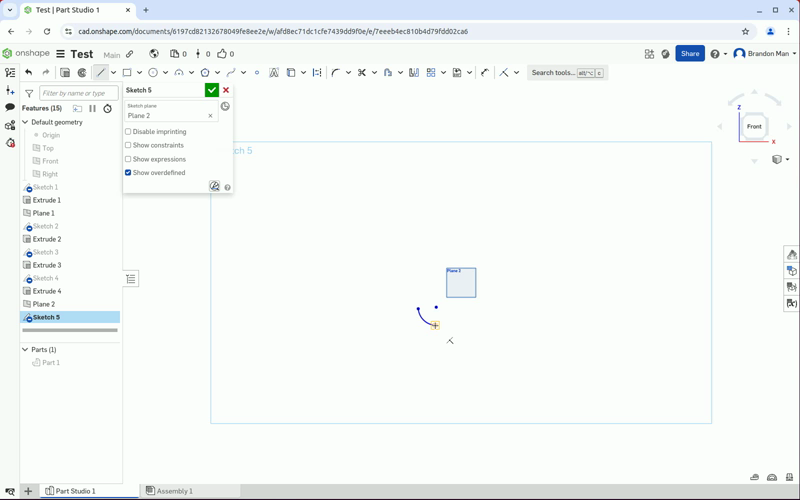
mouse_move(514, 325)
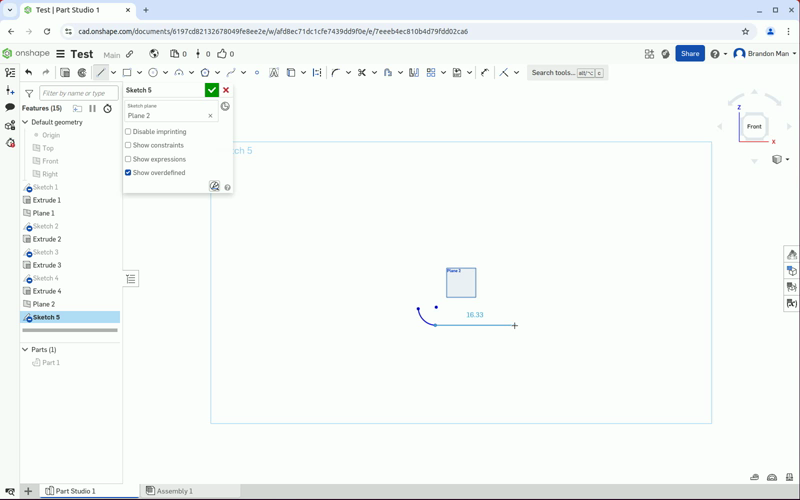
click(514, 325)
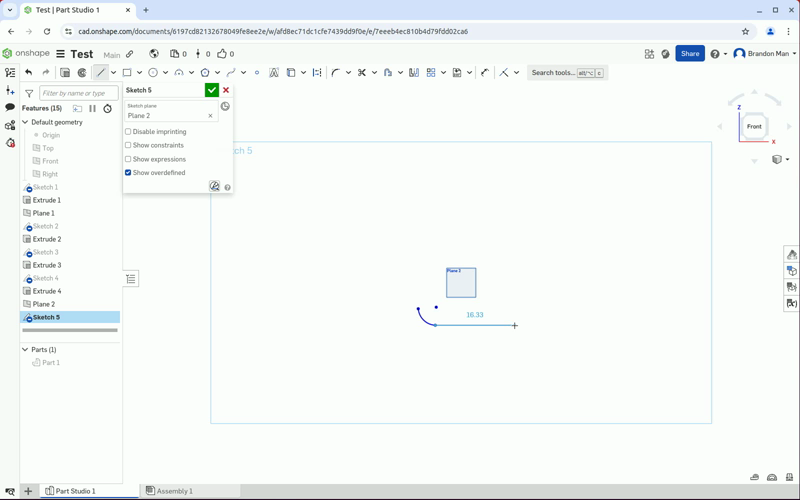
key_up(shift)
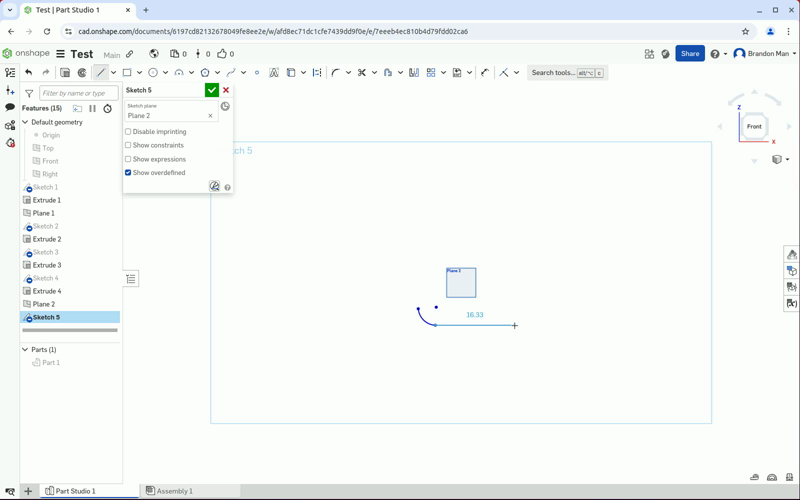
key(esc)
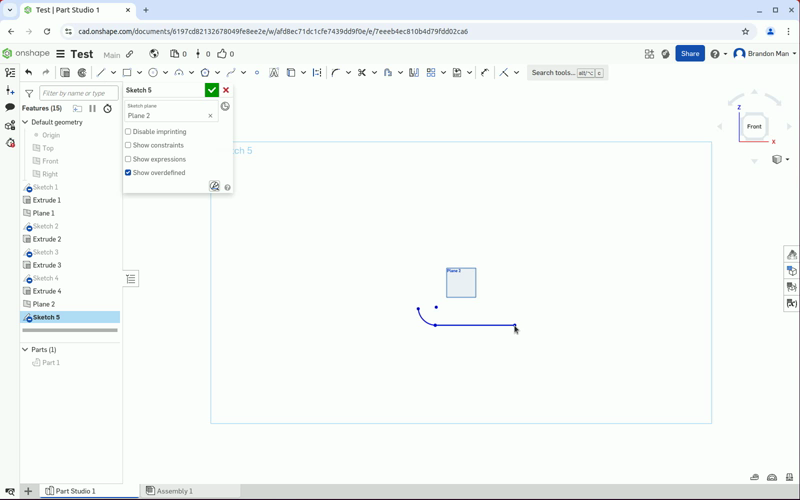
key(a)
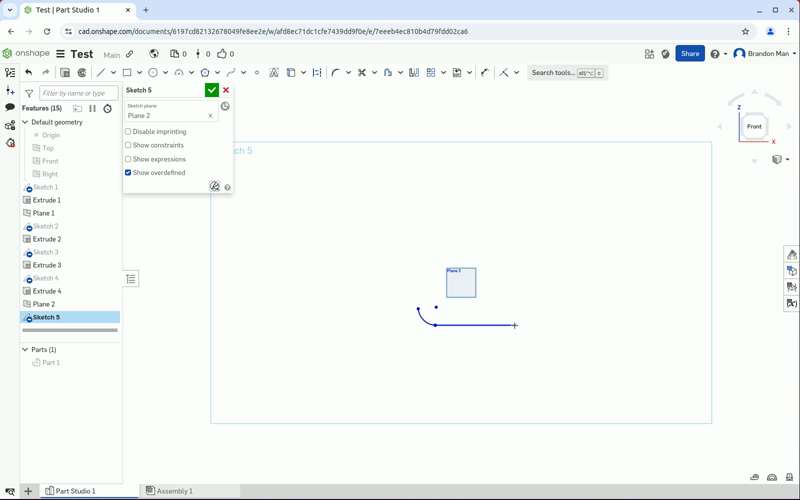
mouse_move(514, 325)
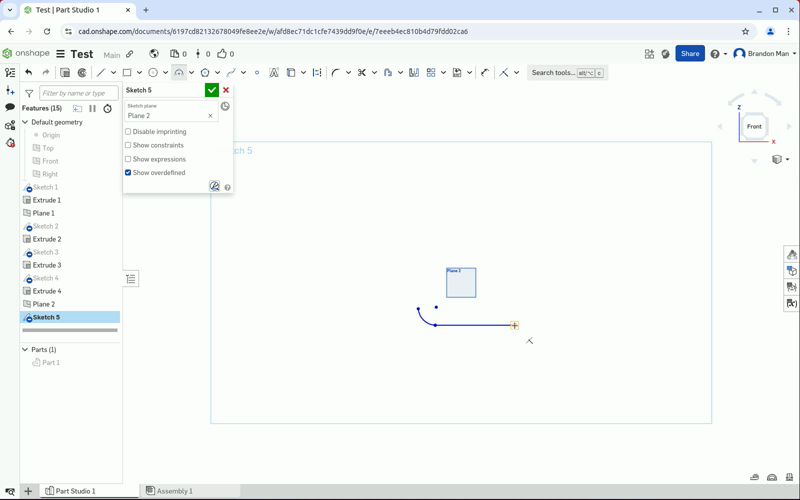
click(514, 325)
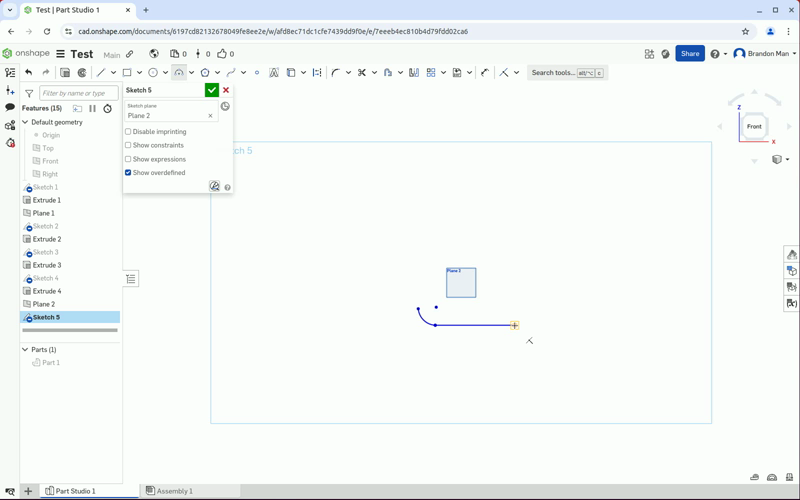
key_down(shift)
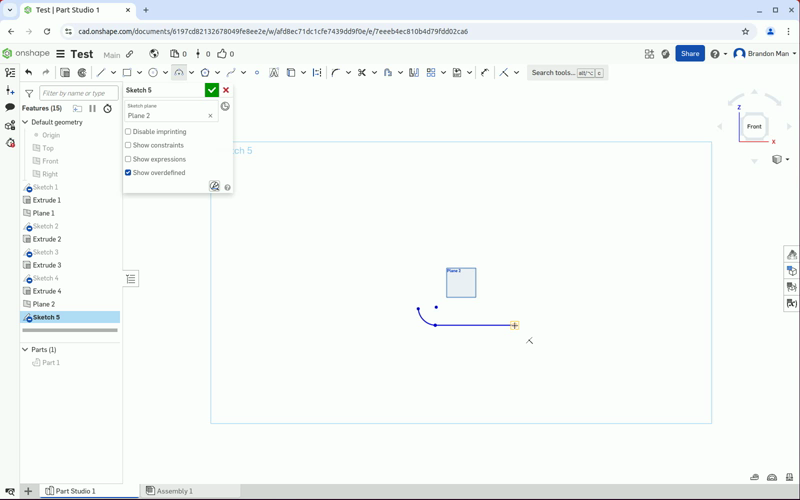
mouse_move(531, 308)
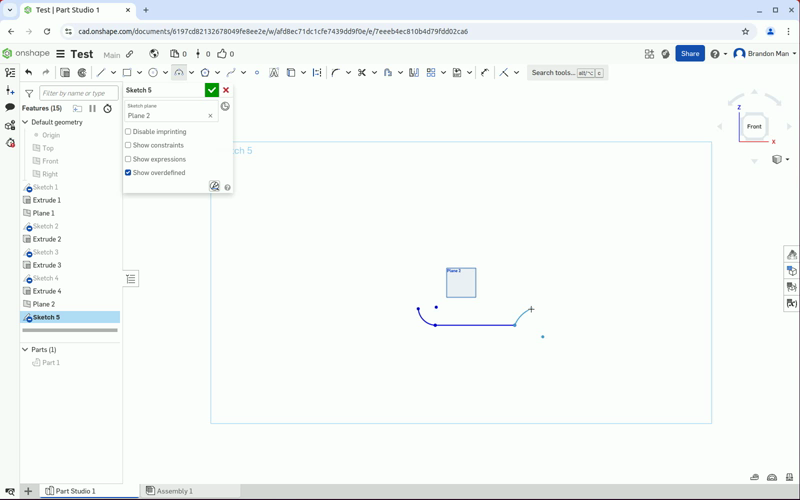
click(531, 308)
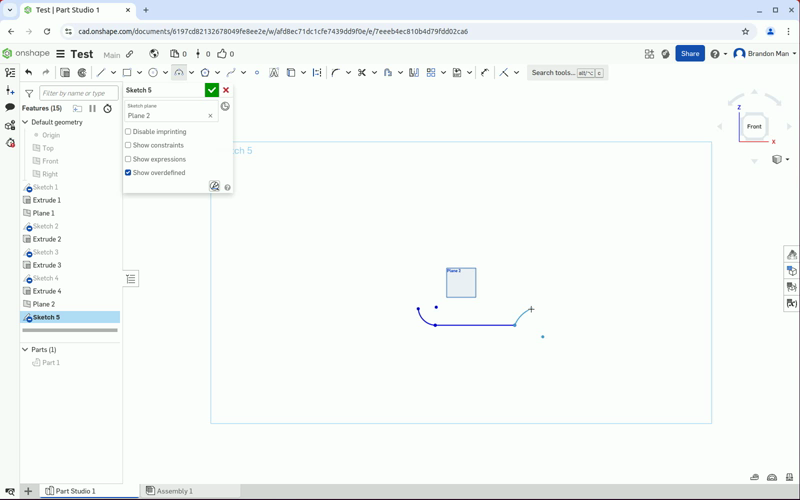
mouse_move(526, 320)
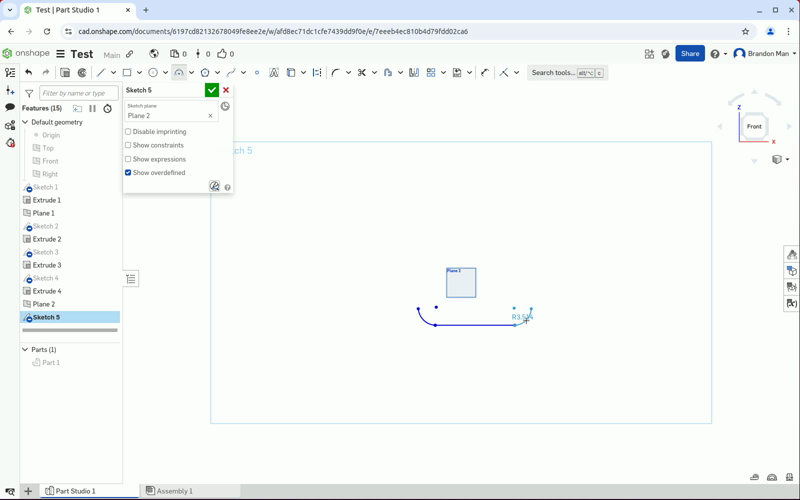
click(526, 320)
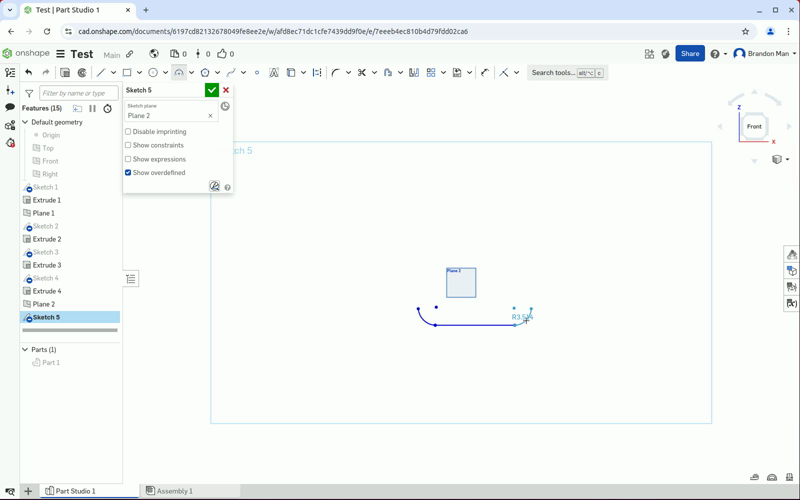
key_up(shift)
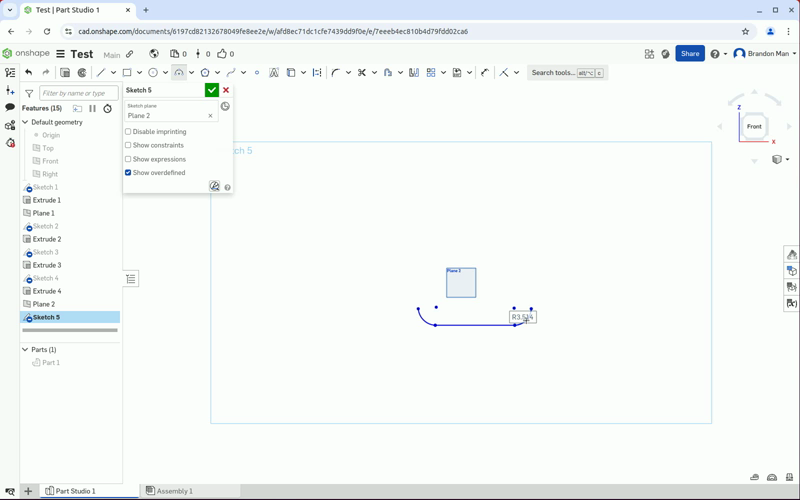
key(esc)
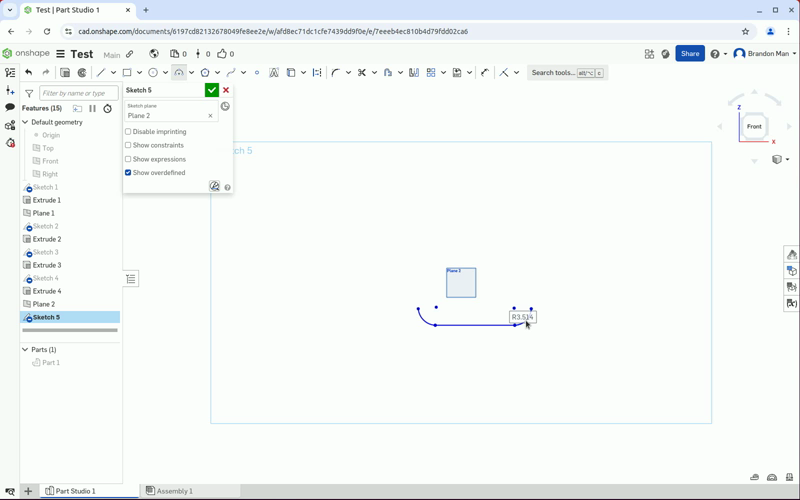
key(l)
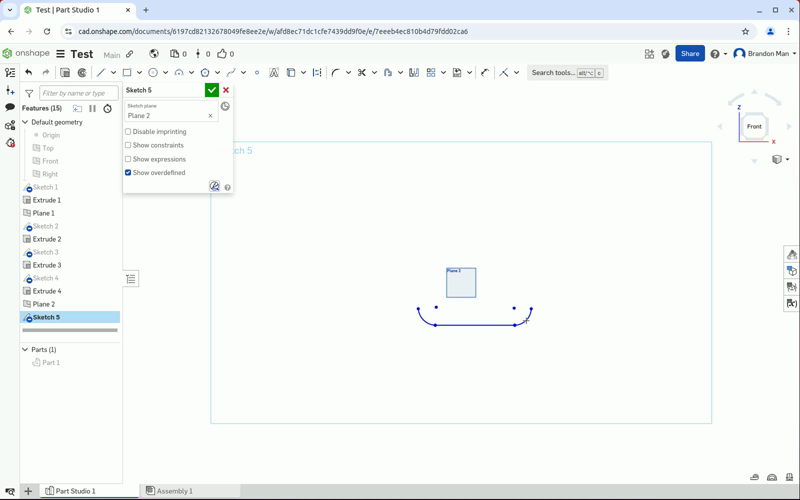
mouse_move(531, 308)
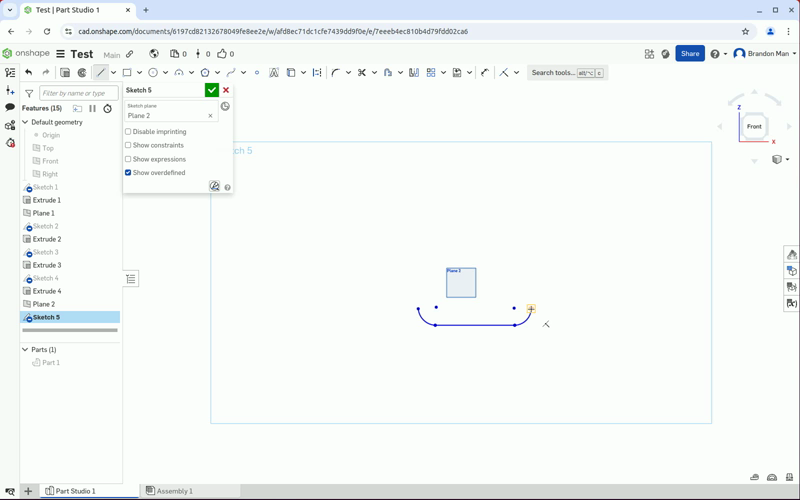
click(531, 308)
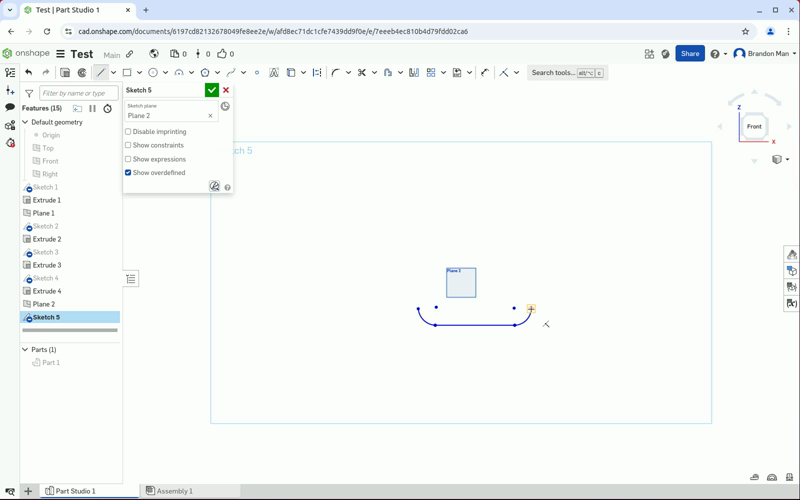
key_down(shift)
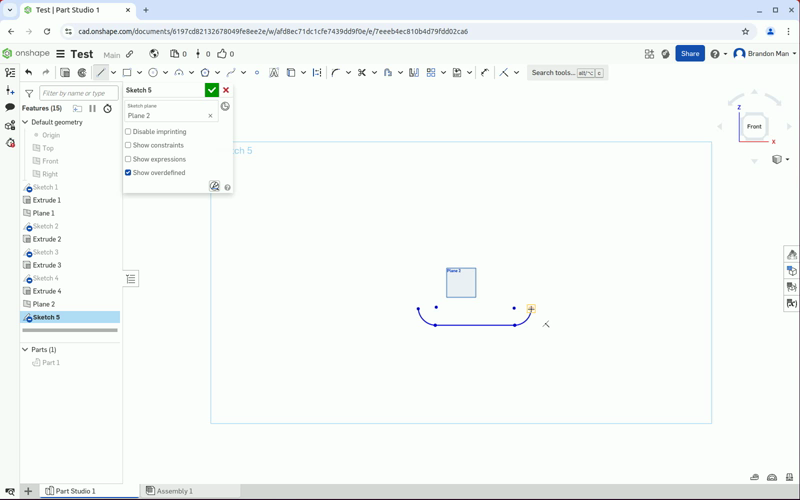
mouse_move(531, 230)
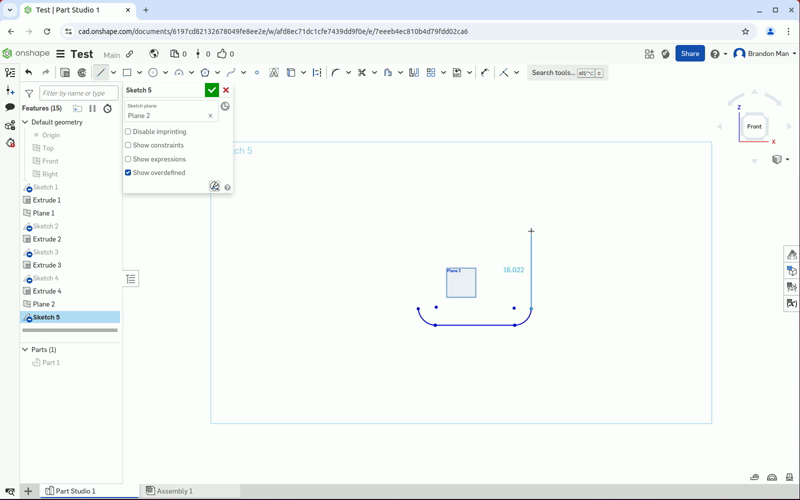
click(531, 230)
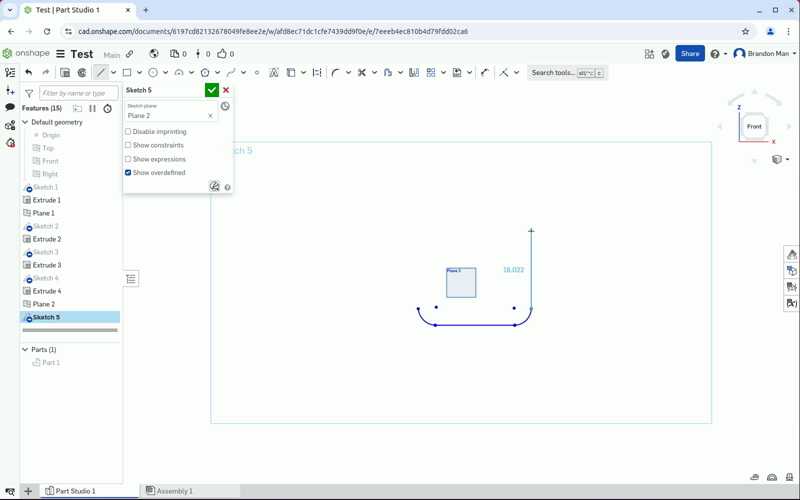
key_up(shift)
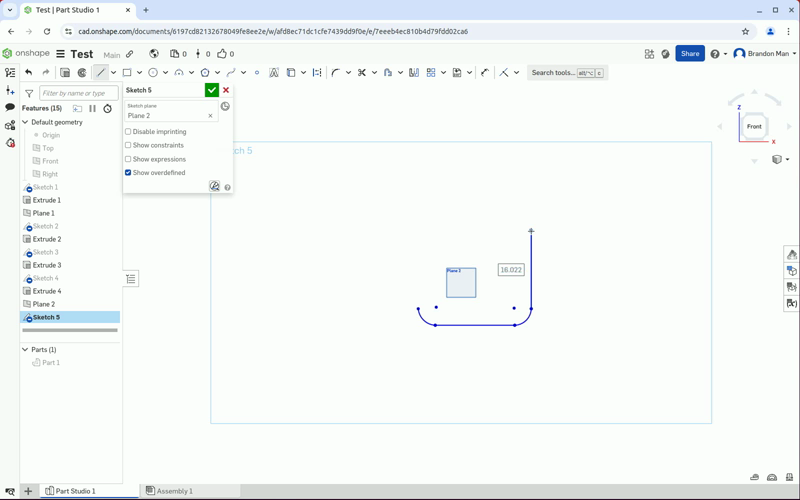
key(esc)
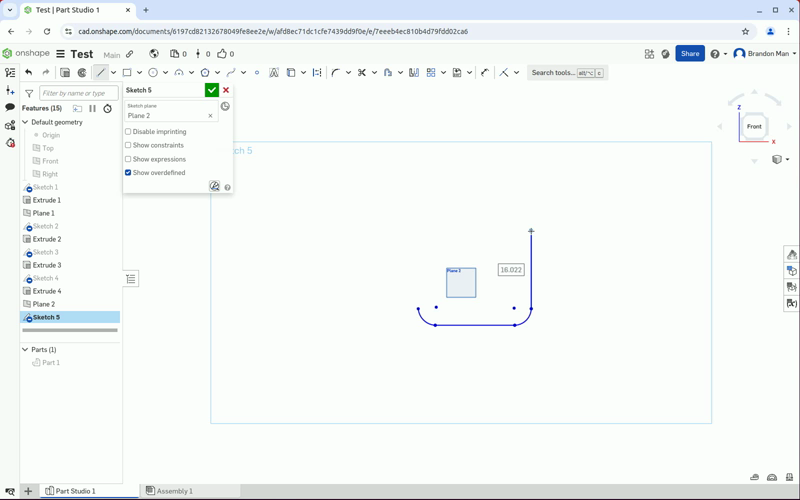
key(a)
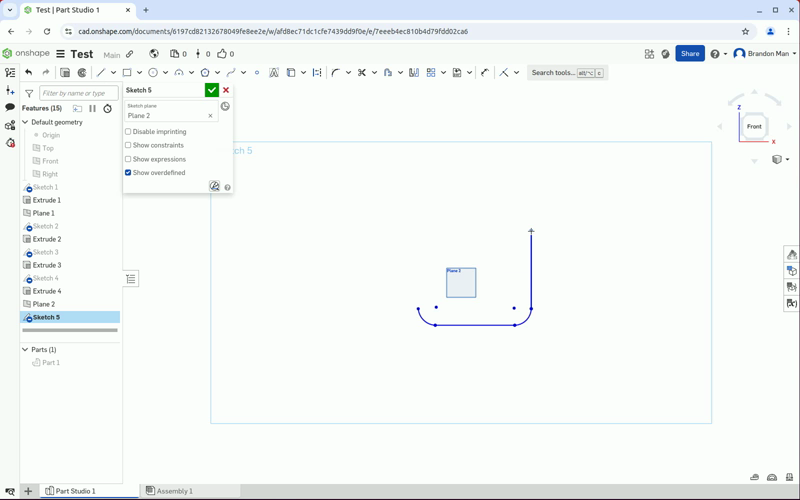
mouse_move(531, 230)
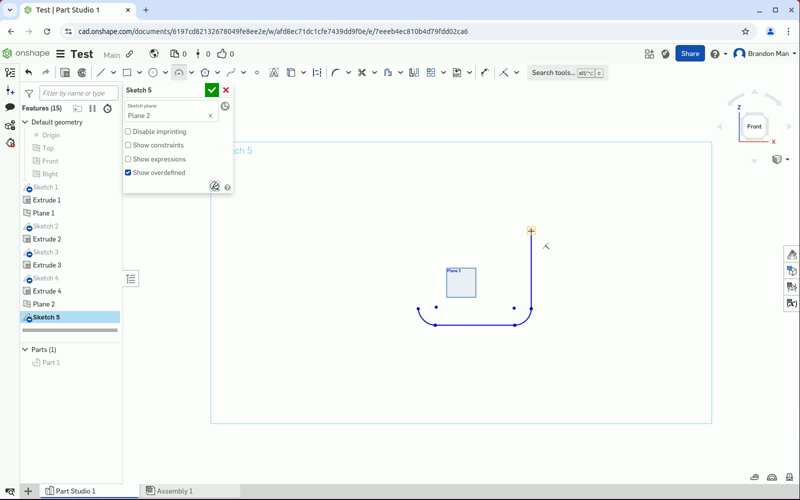
click(531, 230)
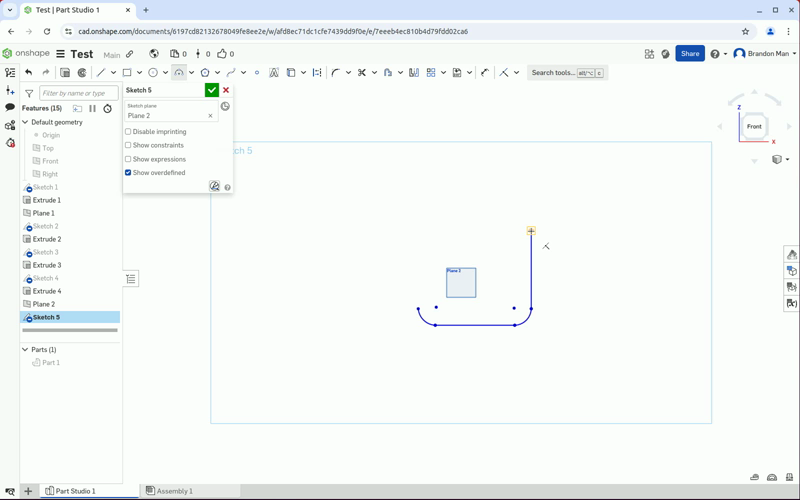
key_down(shift)
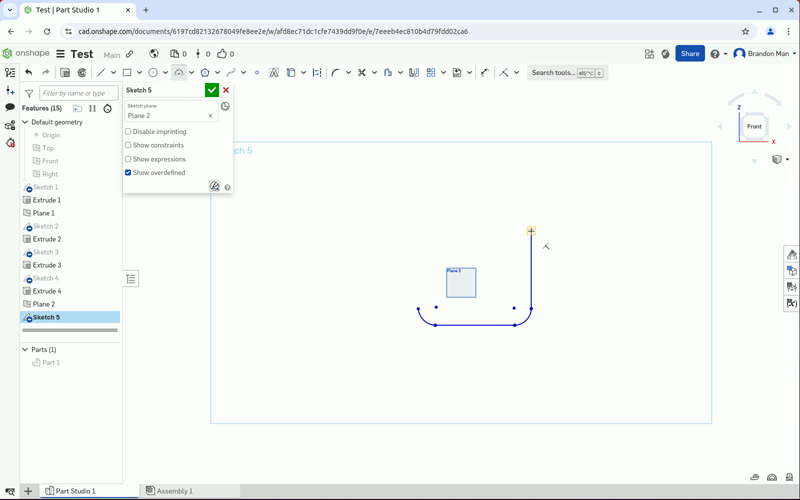
mouse_move(514, 212)
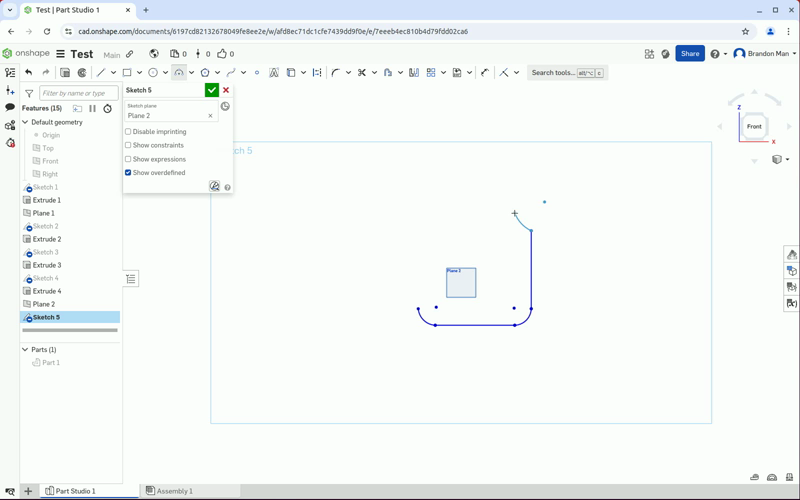
click(514, 212)
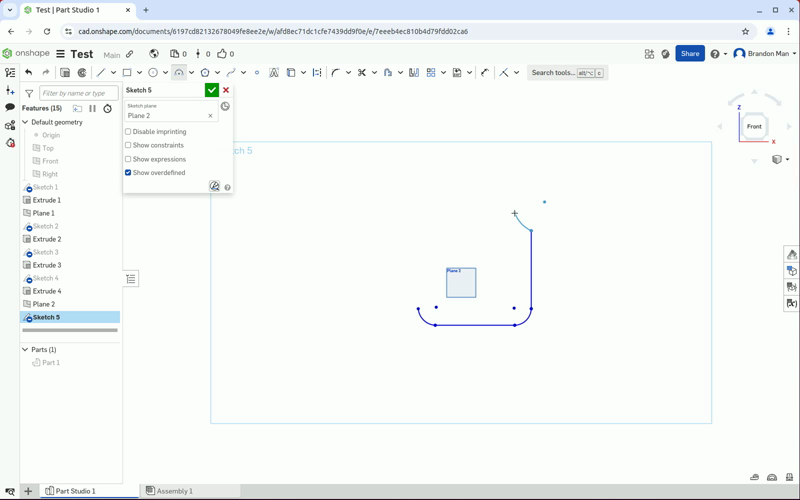
mouse_move(526, 218)
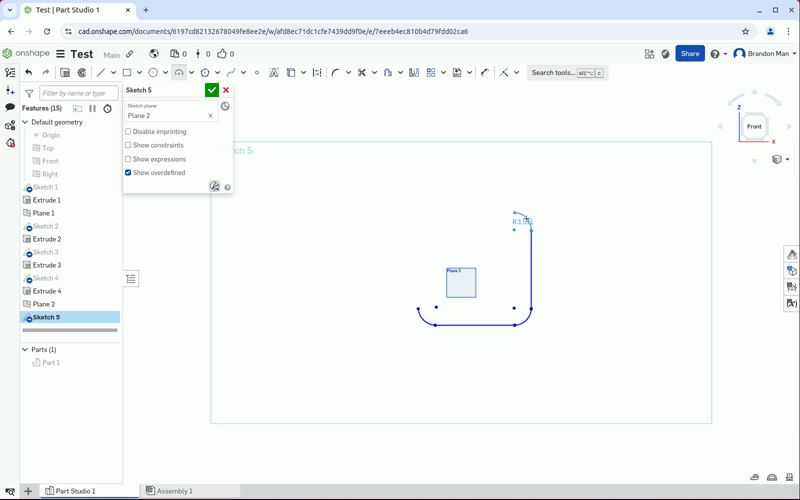
click(526, 218)
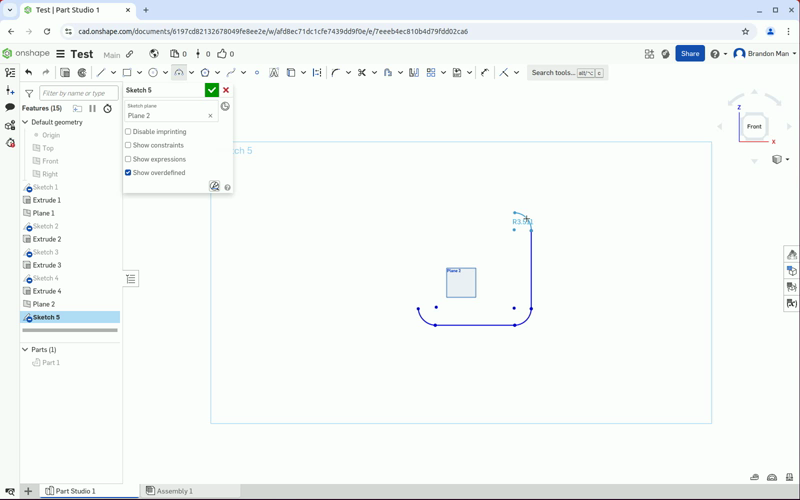
key_up(shift)
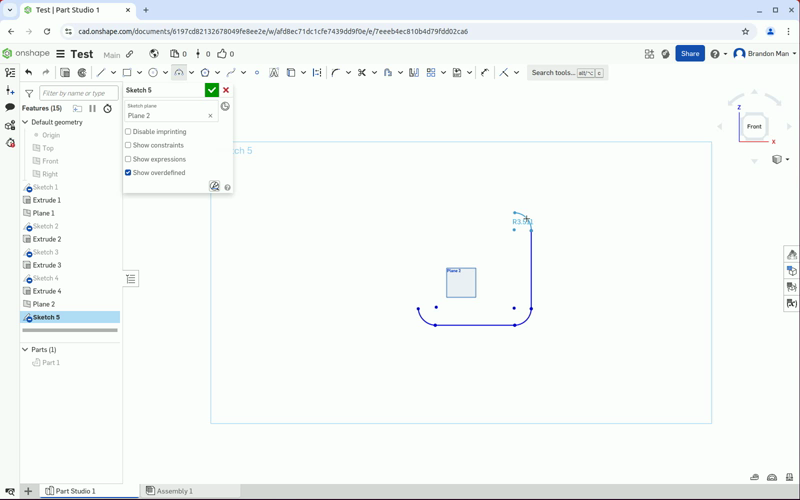
key(esc)
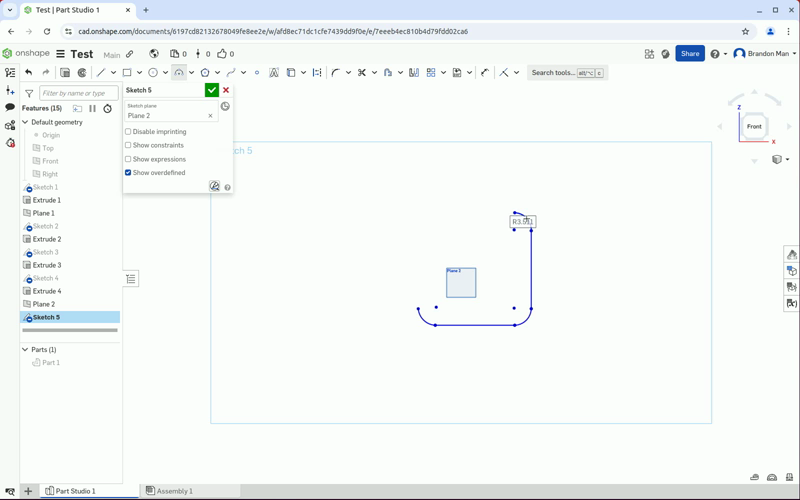
key(l)
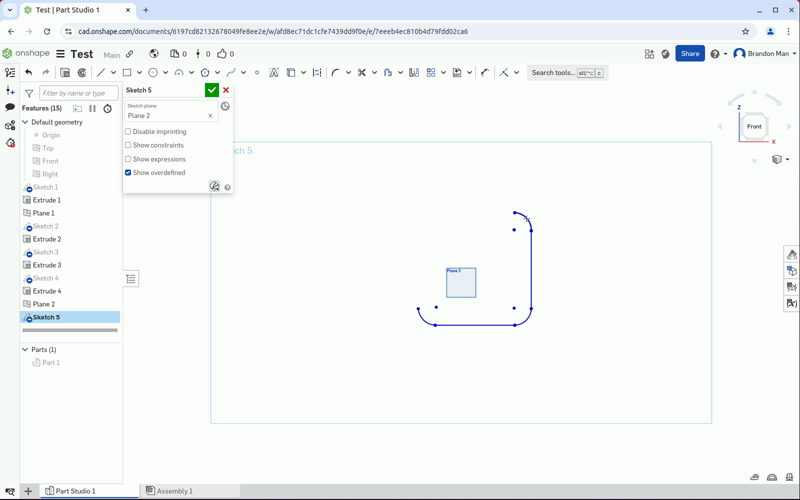
mouse_move(514, 212)
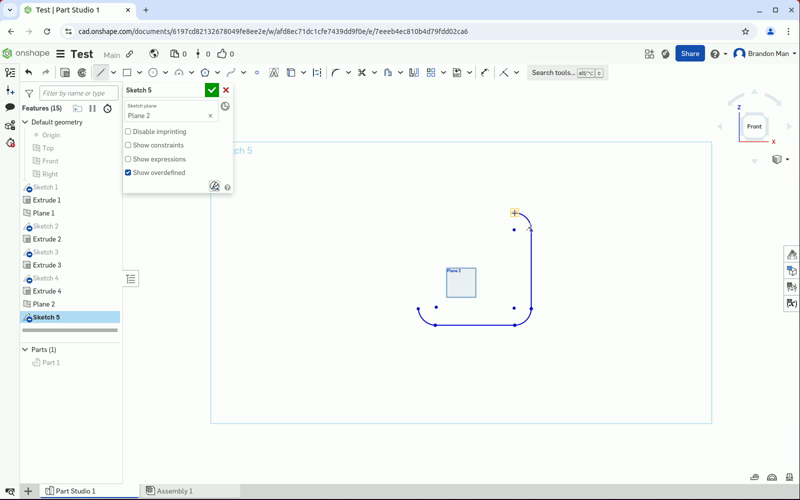
click(514, 212)
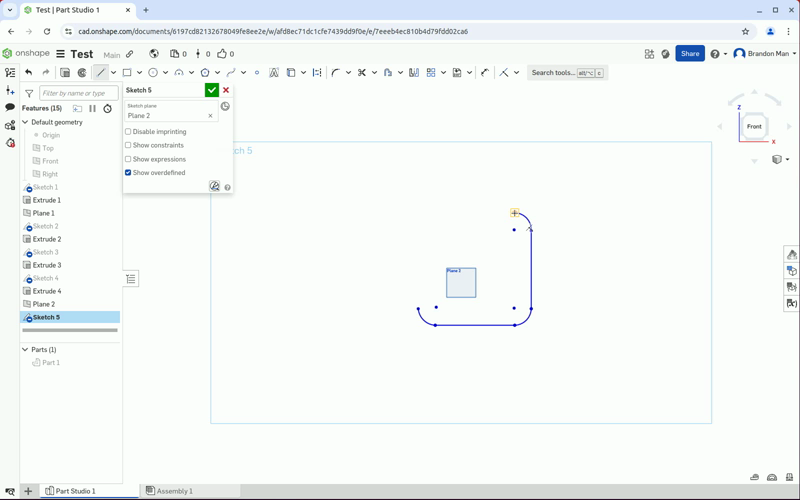
key_down(shift)
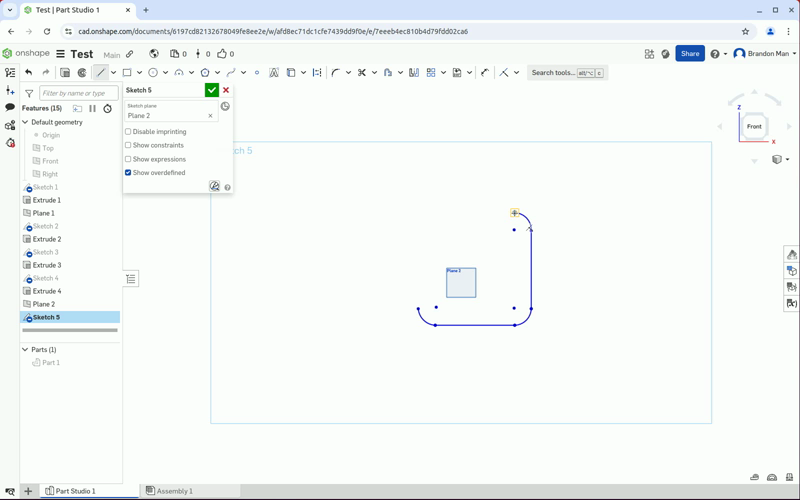
mouse_move(435, 212)
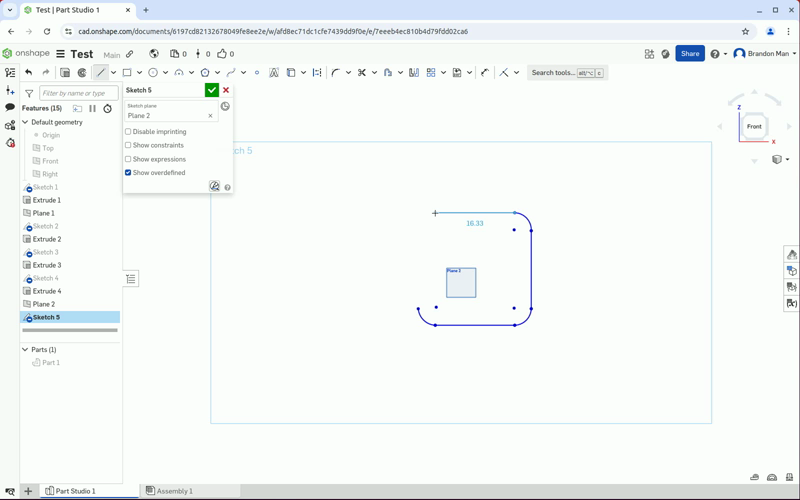
click(435, 212)
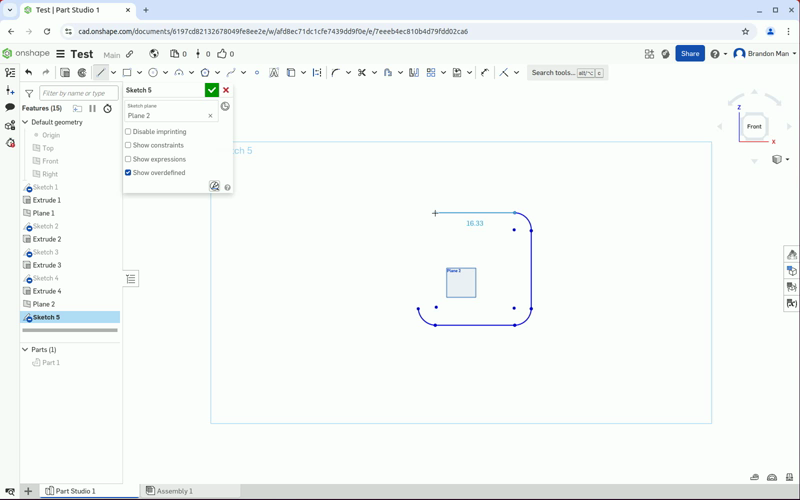
key_up(shift)
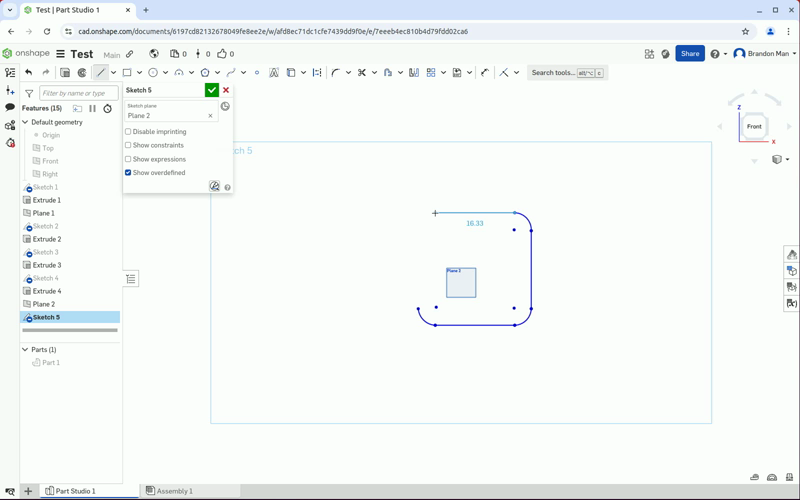
key(esc)
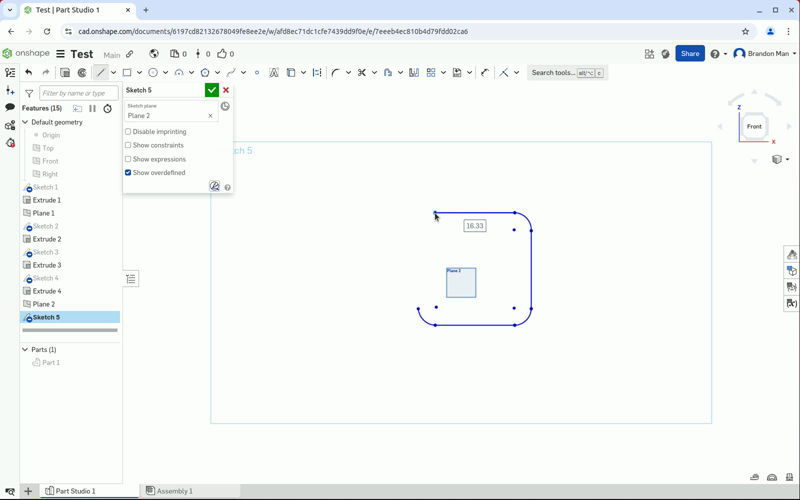
key(a)
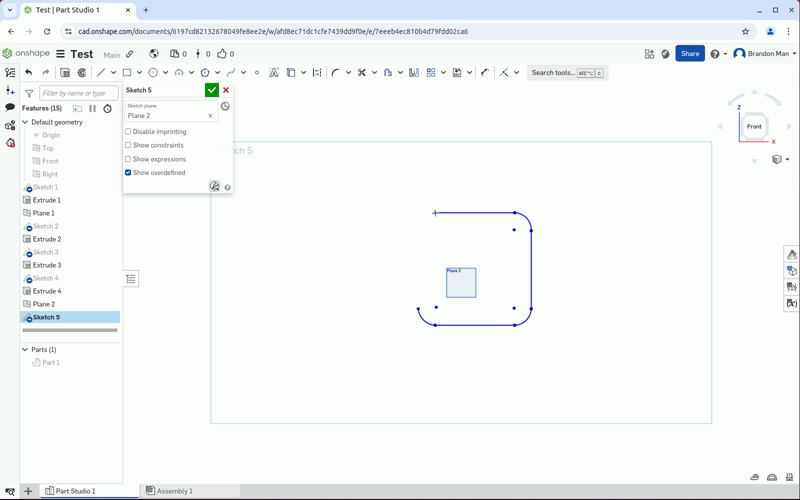
mouse_move(435, 212)
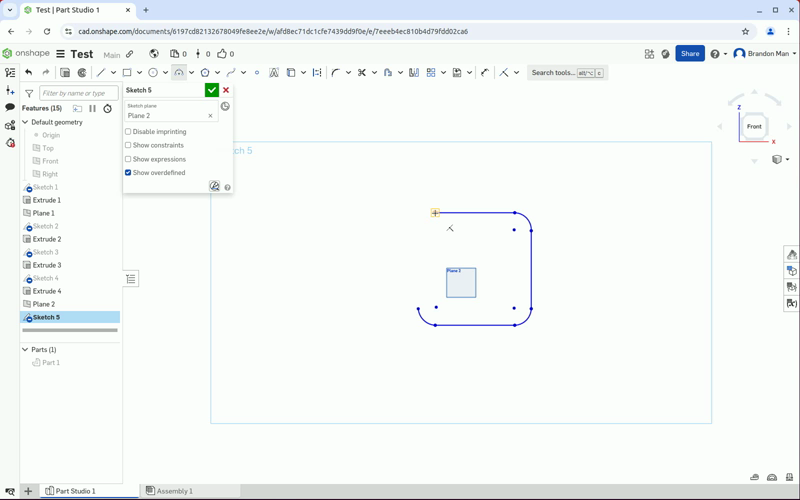
click(435, 212)
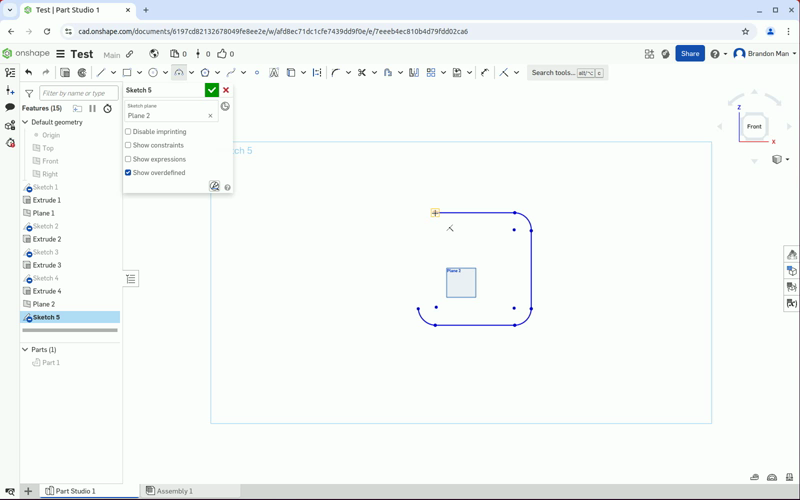
key_down(shift)
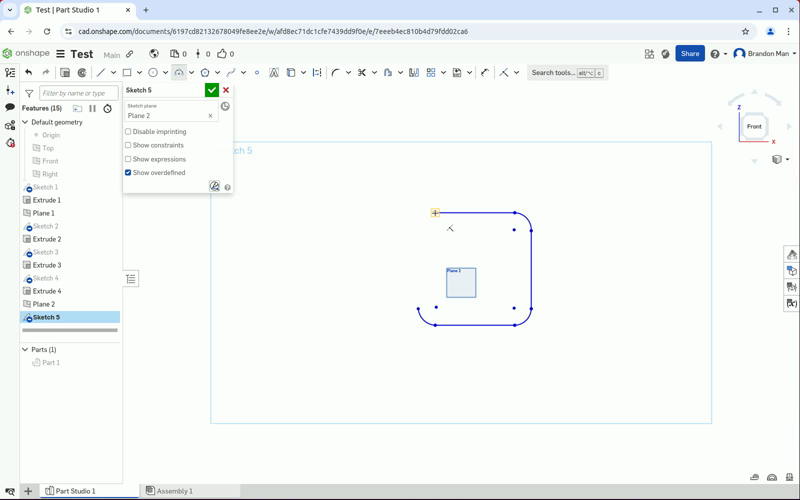
mouse_move(418, 230)
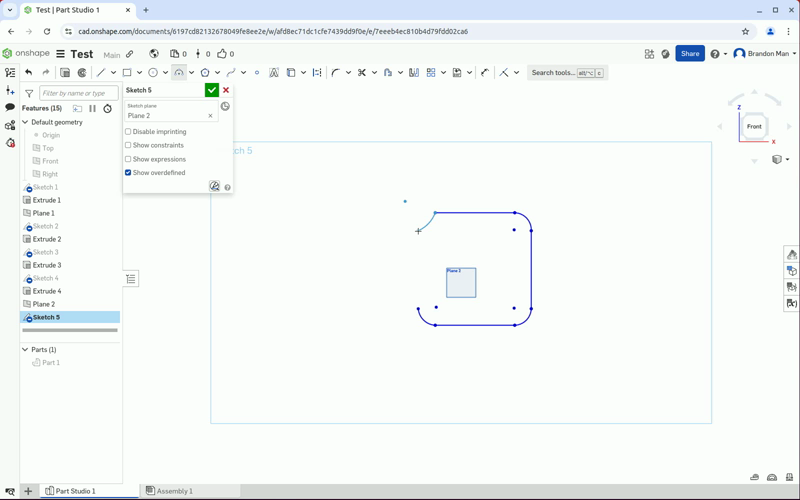
click(418, 230)
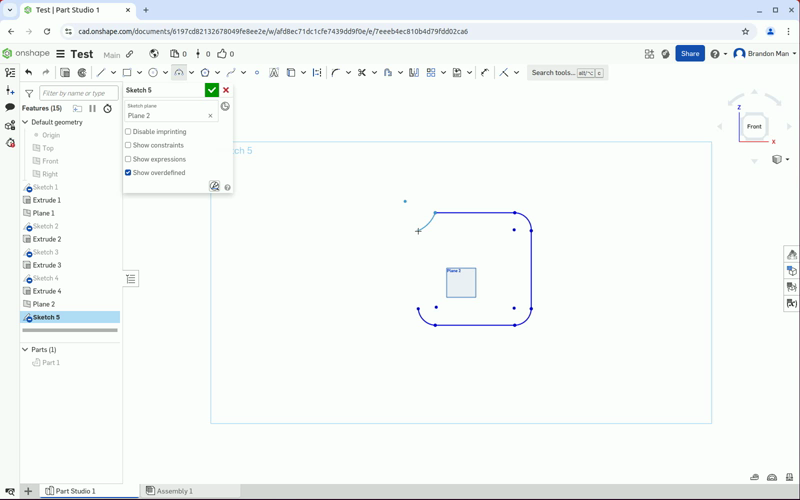
mouse_move(423, 218)
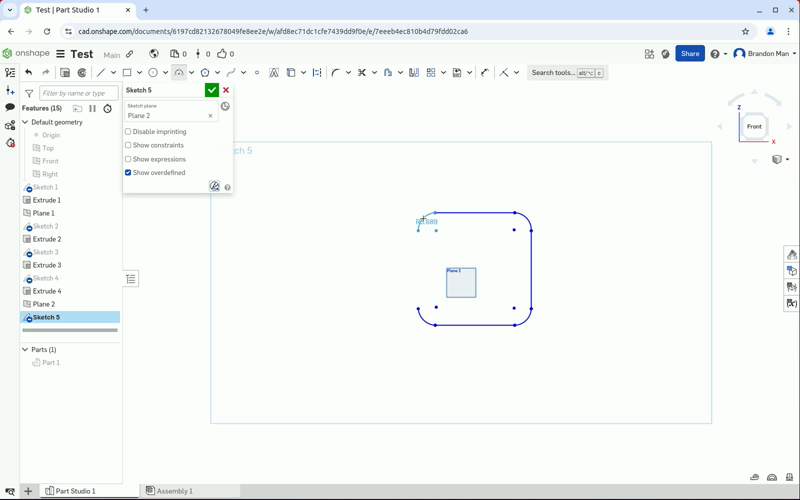
click(423, 218)
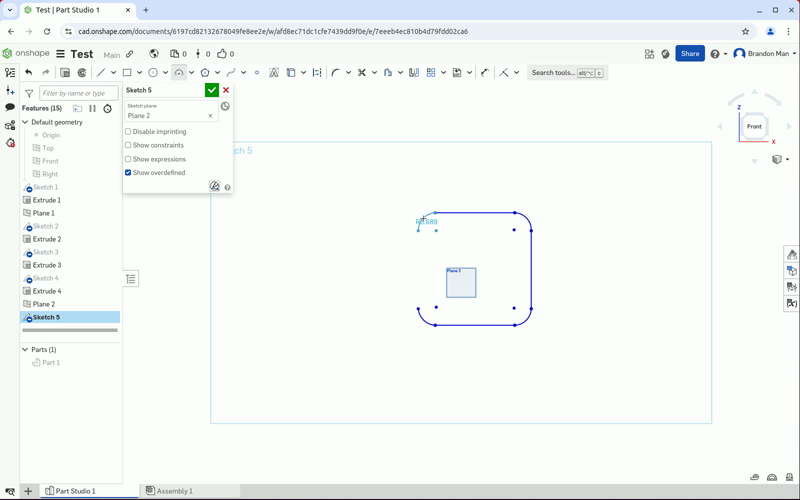
key_up(shift)
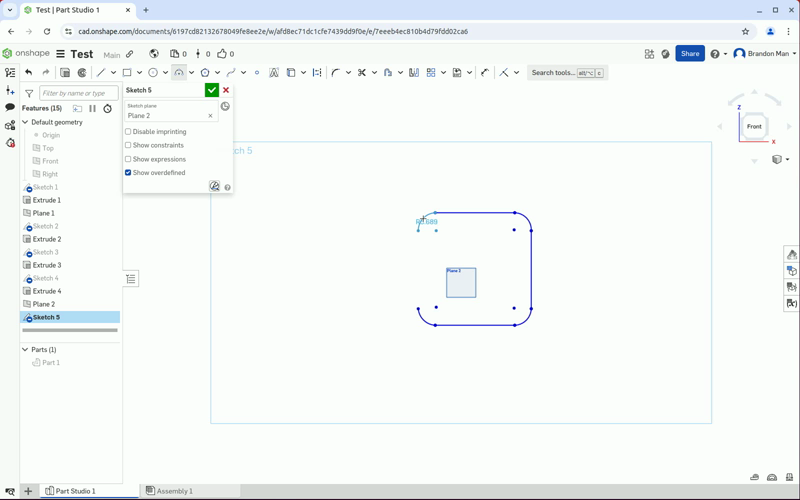
key(esc)
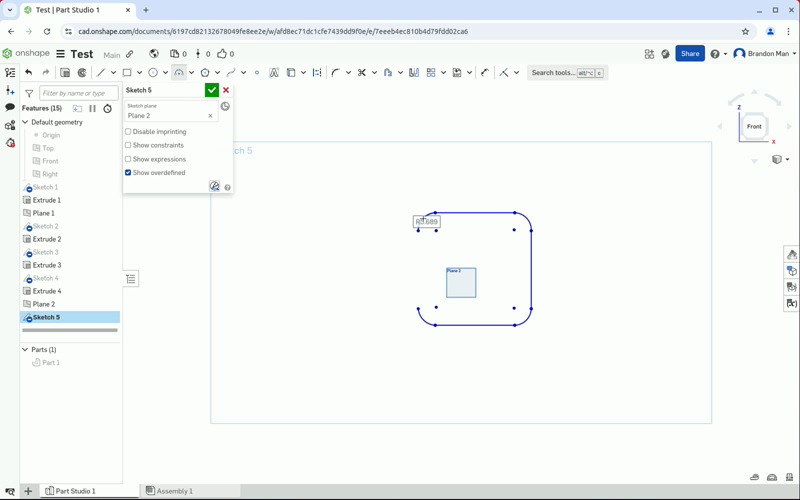
key(l)
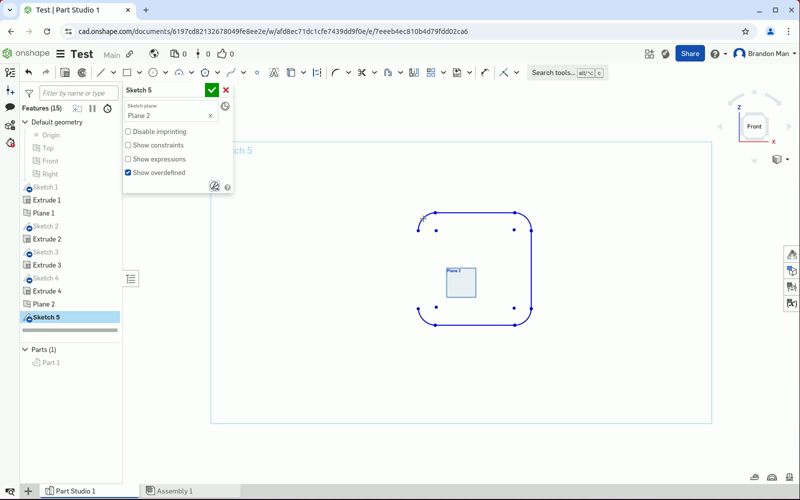
mouse_move(418, 230)
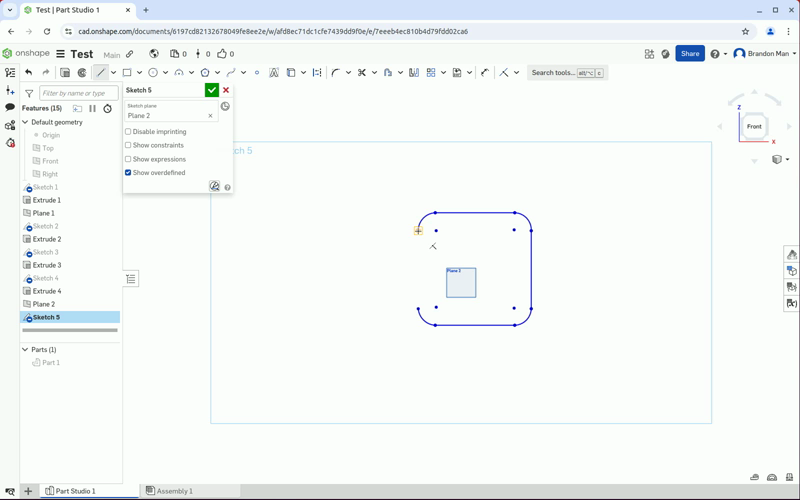
click(418, 230)
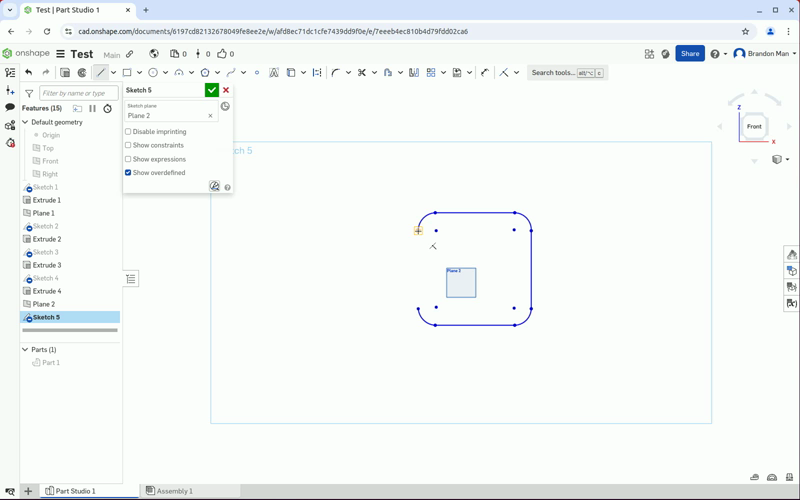
key_down(shift)
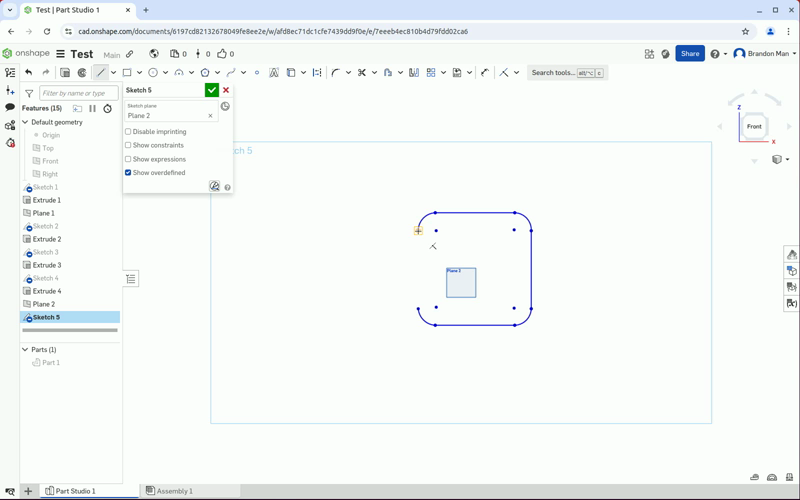
mouse_move(418, 308)
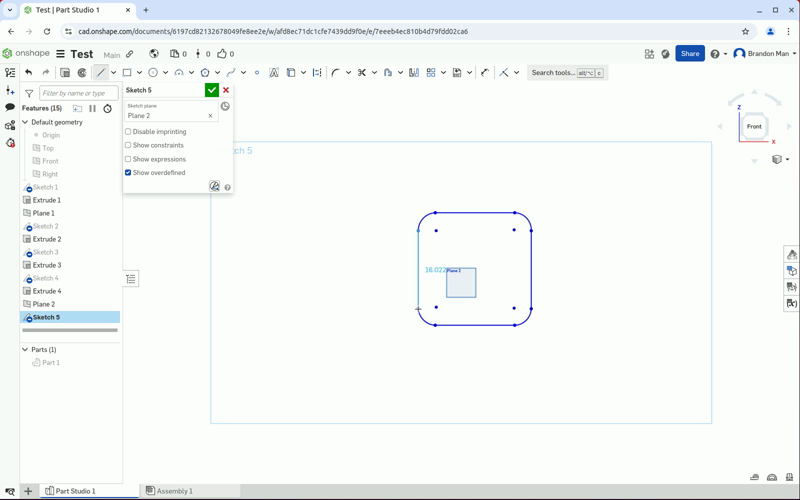
key_up(shift)
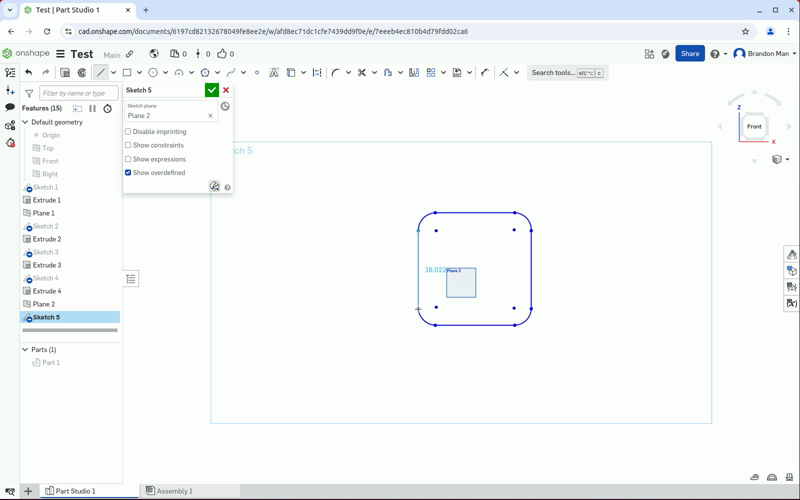
click(418, 308)
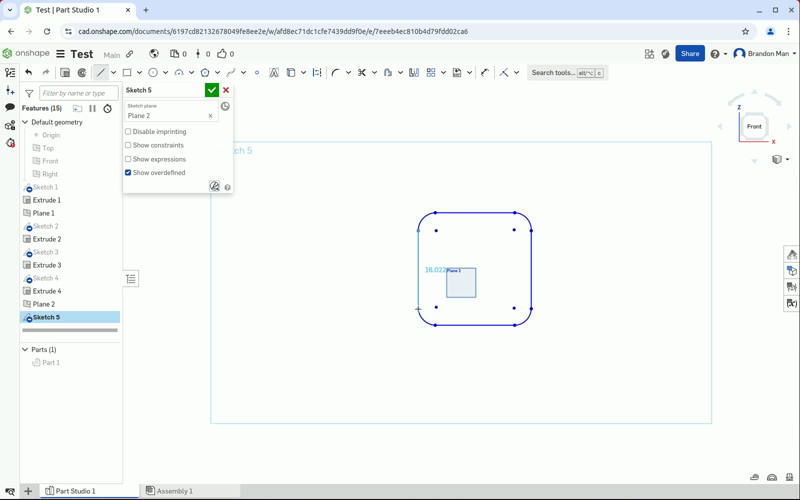
key(esc)
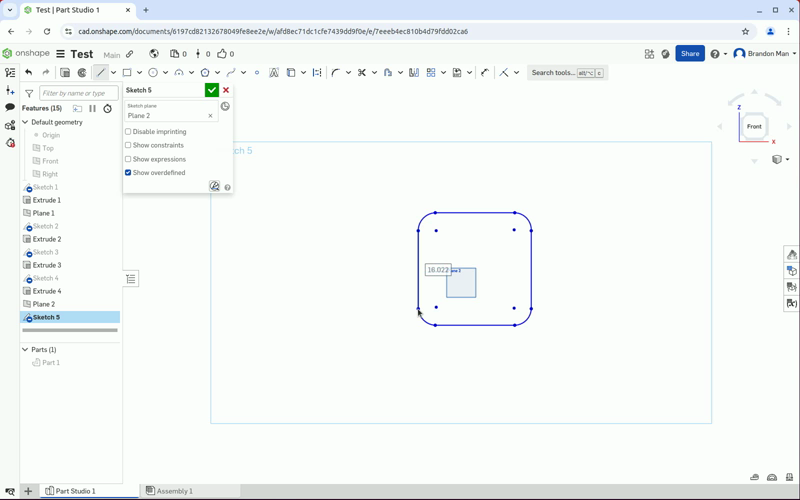
mouse_move(439, 289)
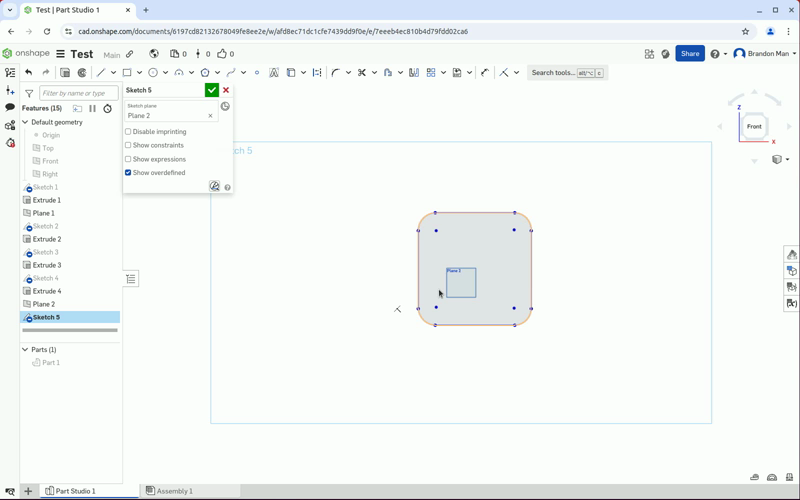
click(439, 289)
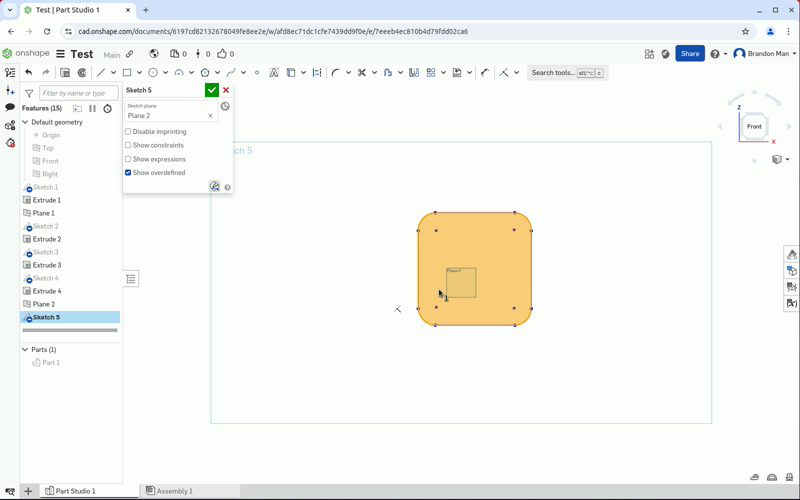
mouse_move(73, 352)
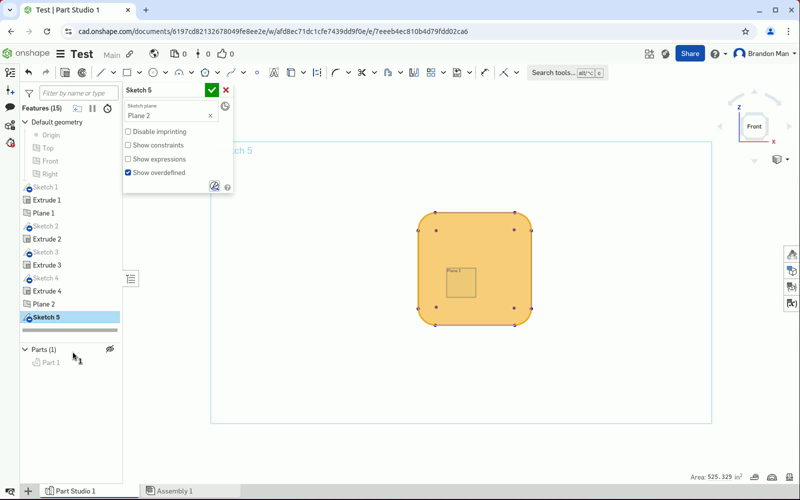
key(shift+y)
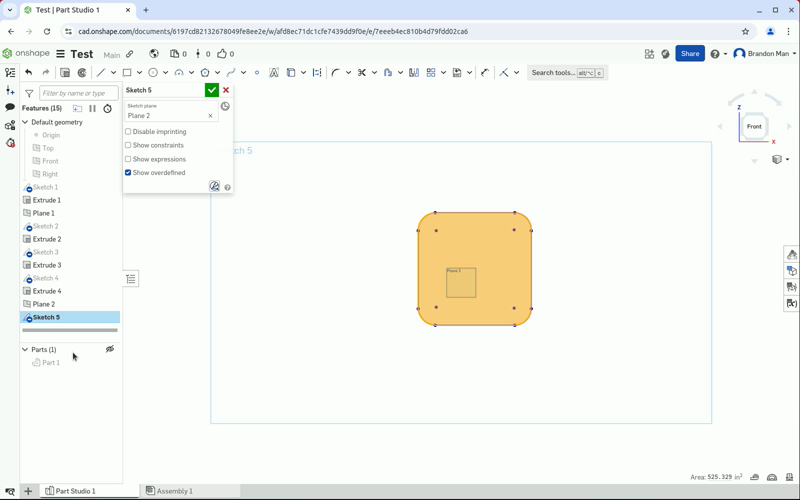
key(shift+e)
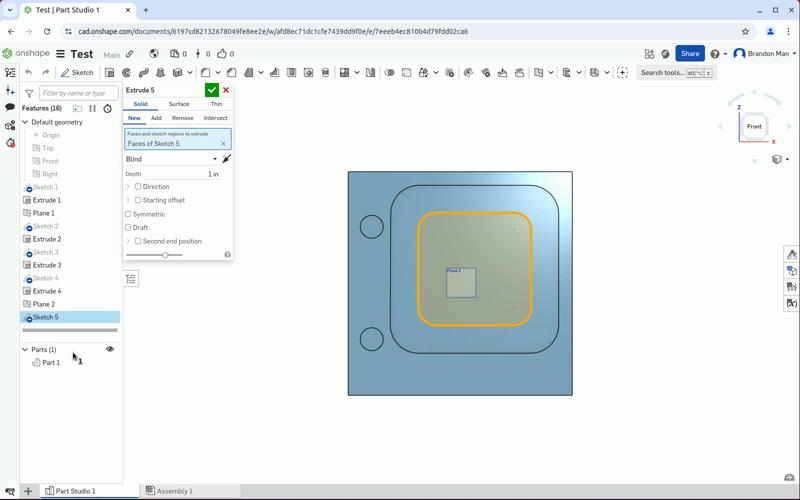
mouse_move(143, 106)
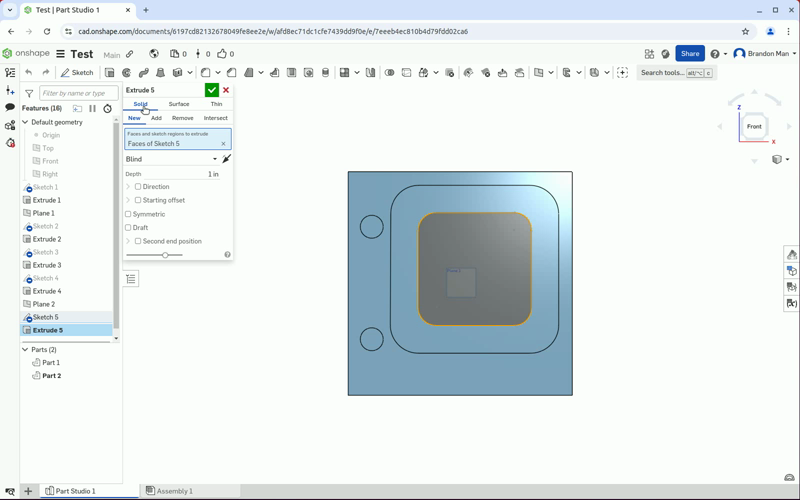
click(143, 106)
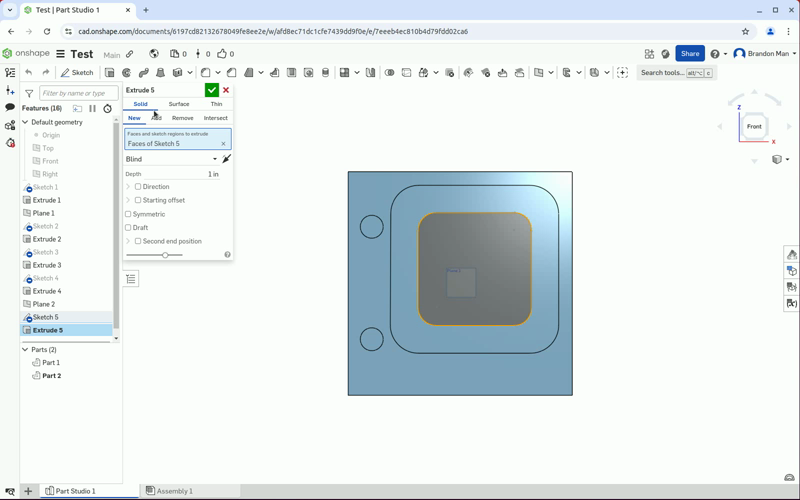
mouse_move(186, 120)
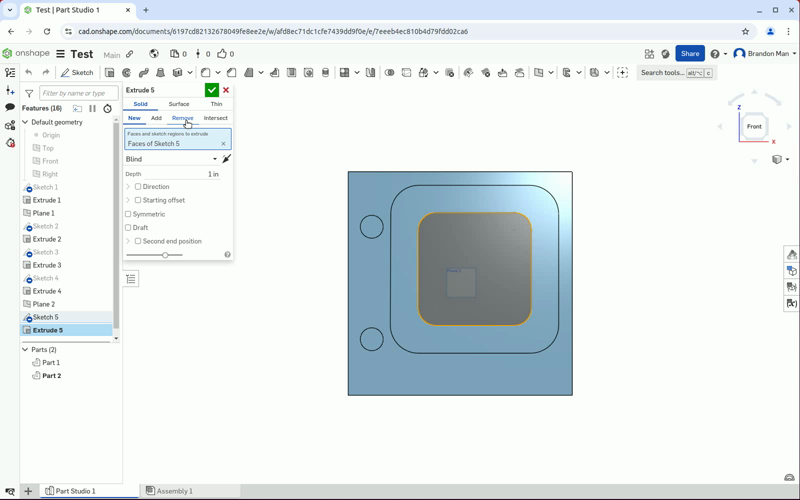
click(186, 120)
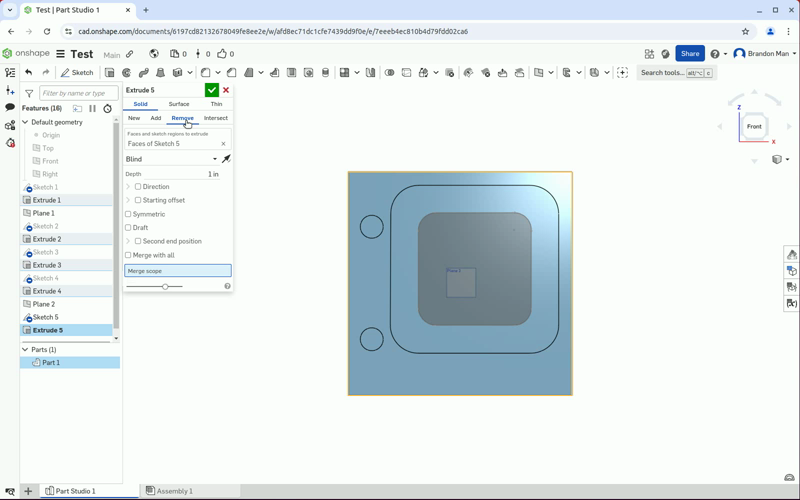
key(tab, 4)
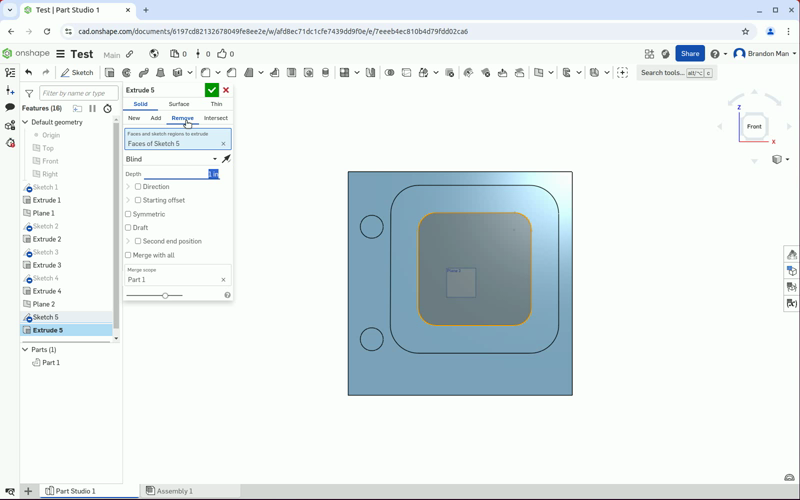
text(2.889)
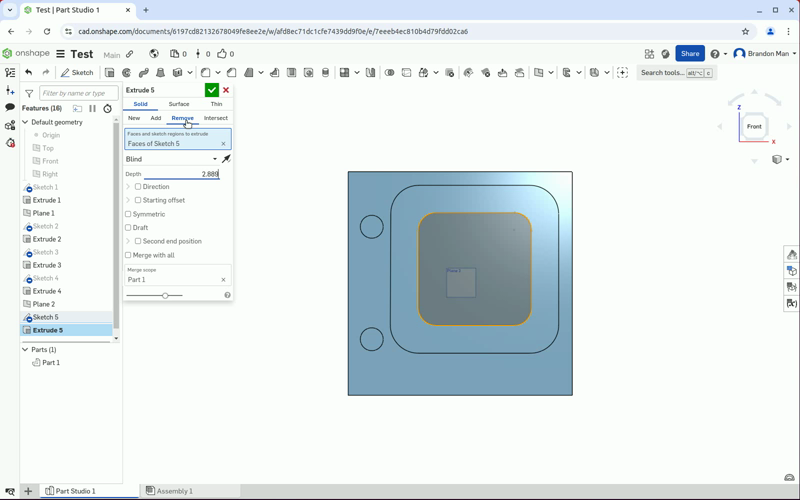
key(tab, 6)
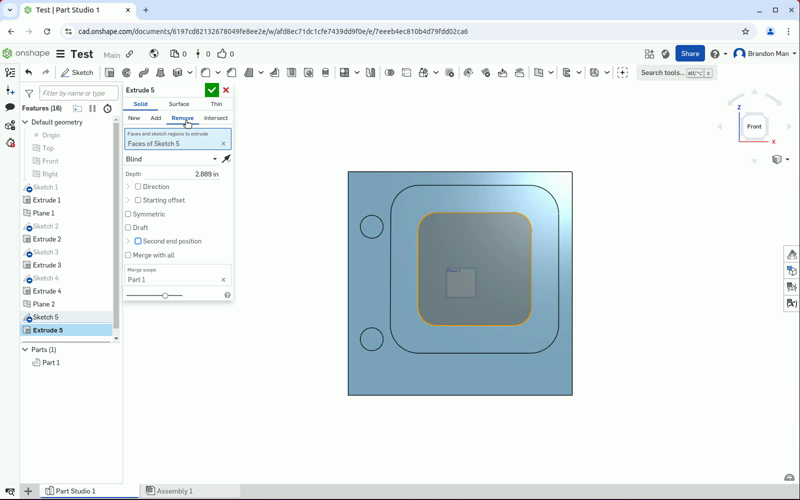
key(space)
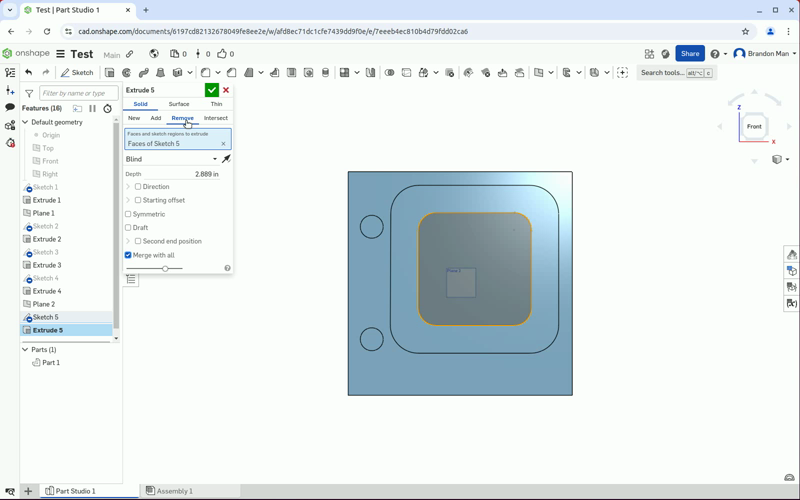
key(enter)
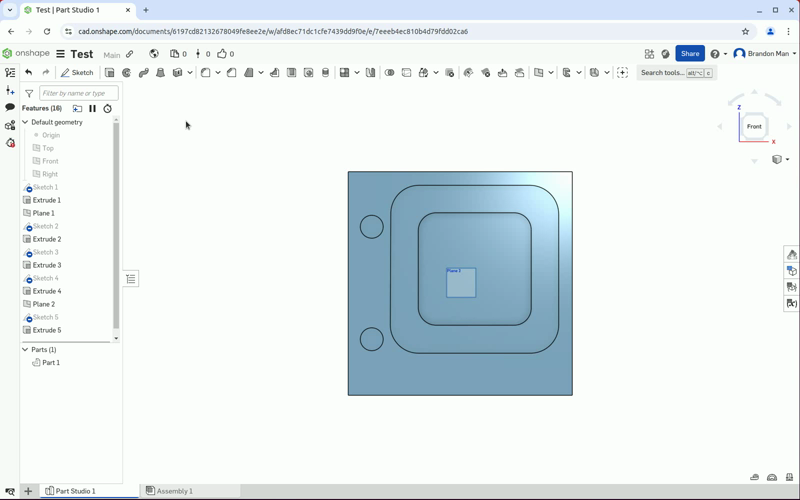
key(shift+h)
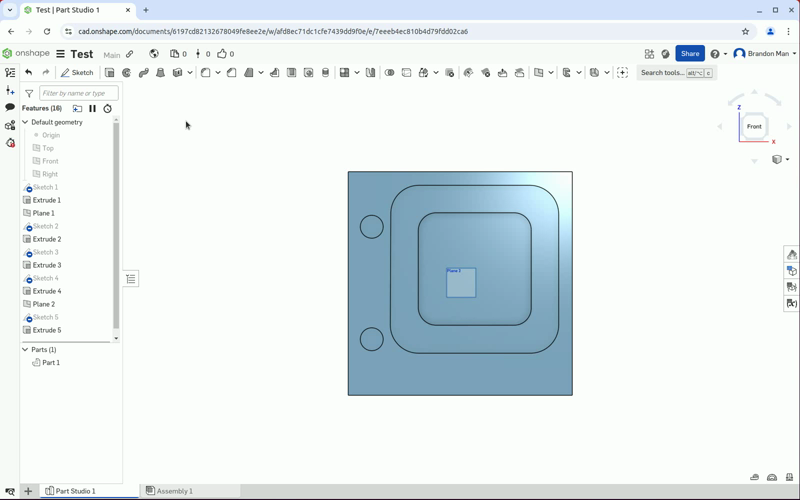
key(shift+h)
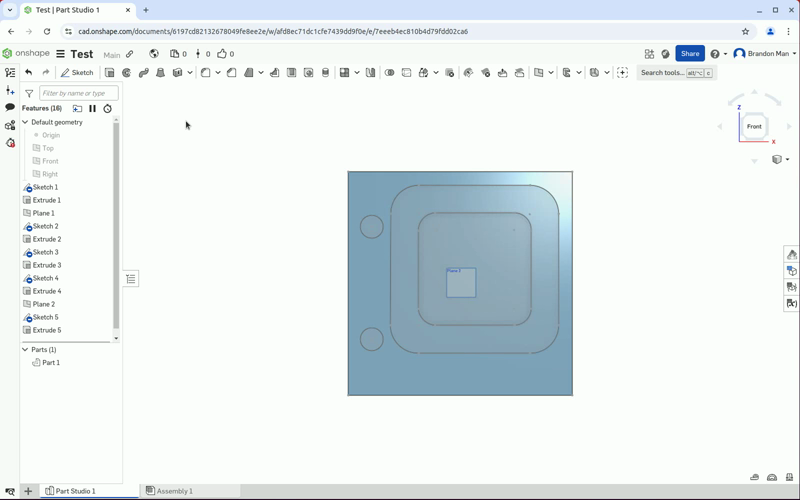
key(shift+7)
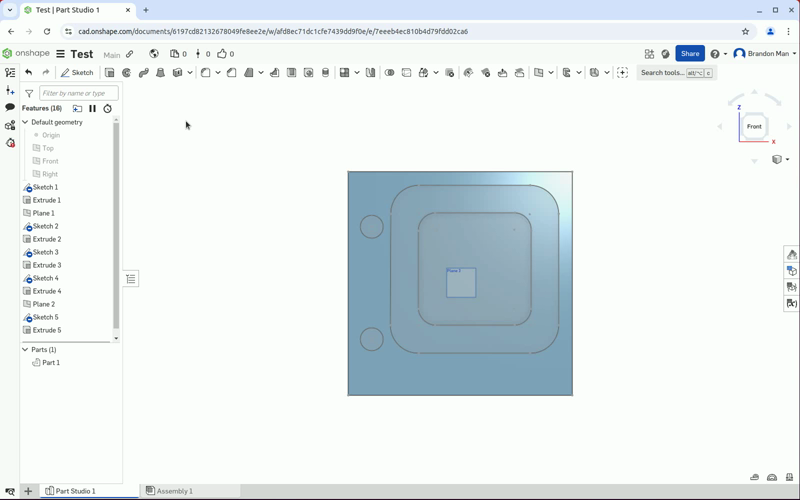
key(left, 2)
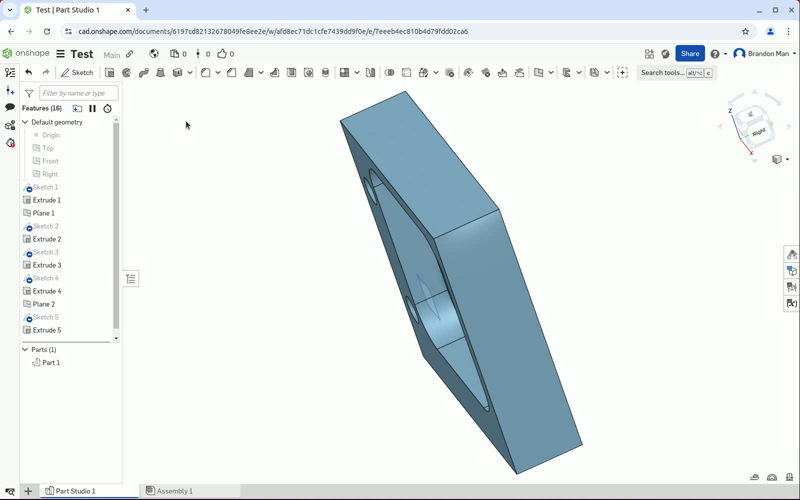
key(down, 2)
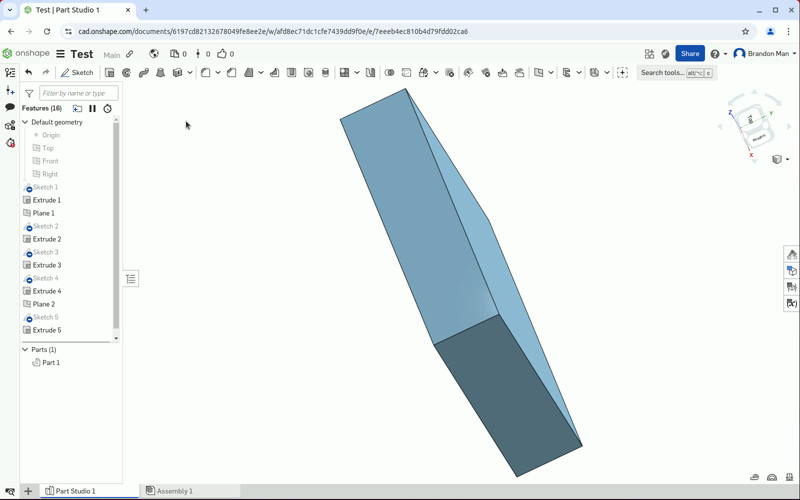
key(up, 2)
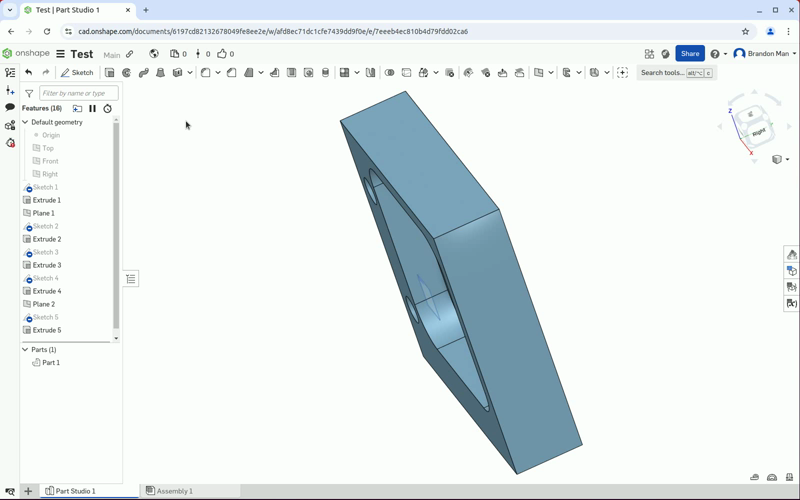
key(right, 2)
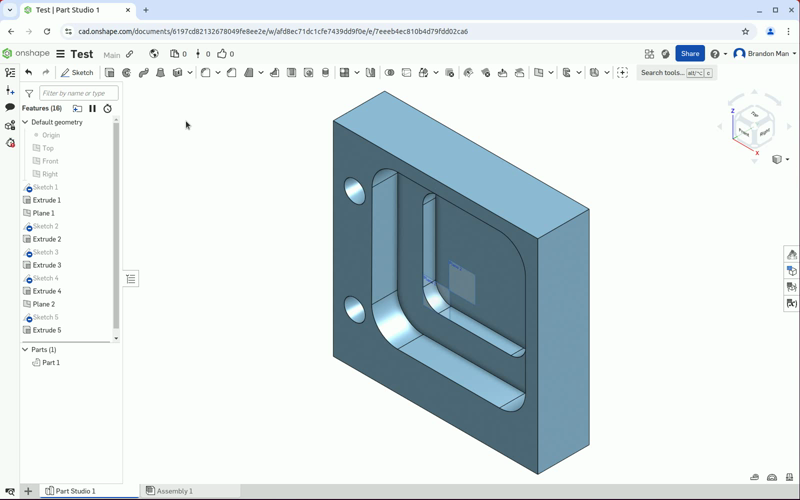
mouse_move(69, 189)
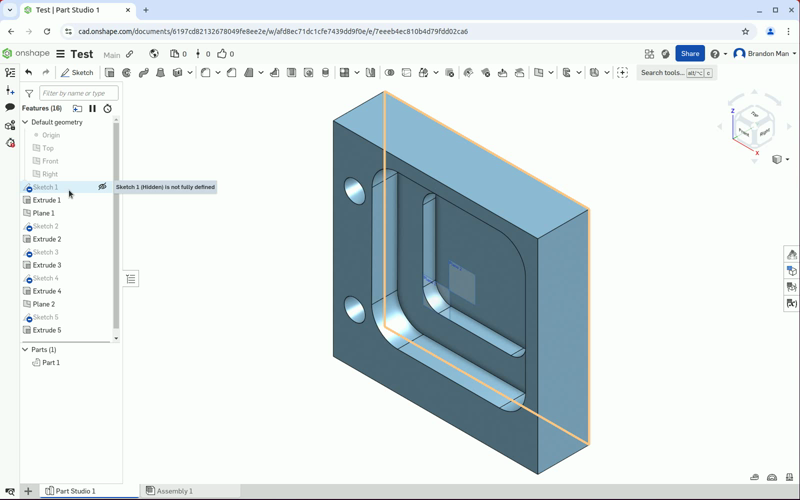
click(69, 189)